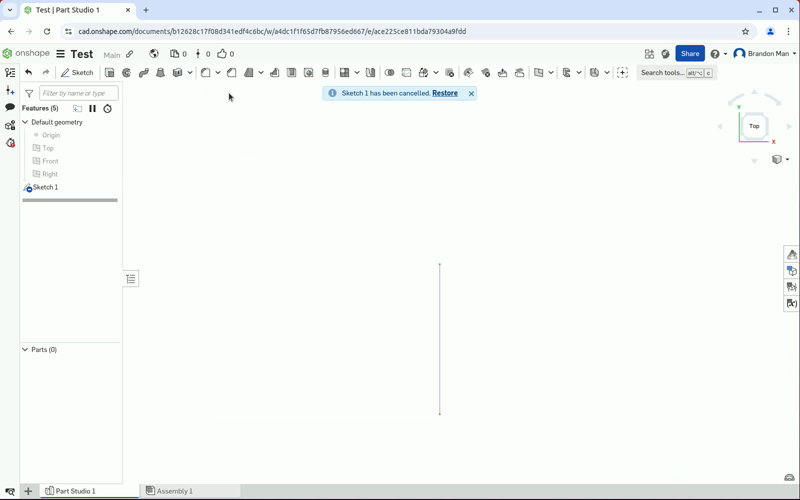
key(shift+h)
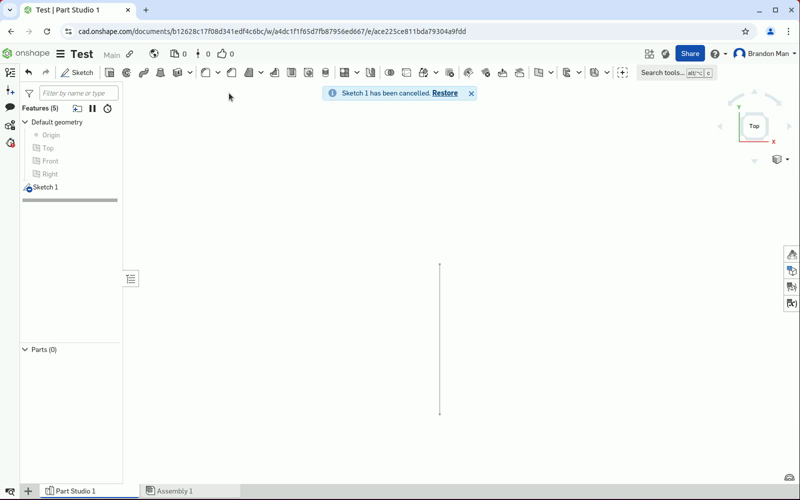
key(shift+s)
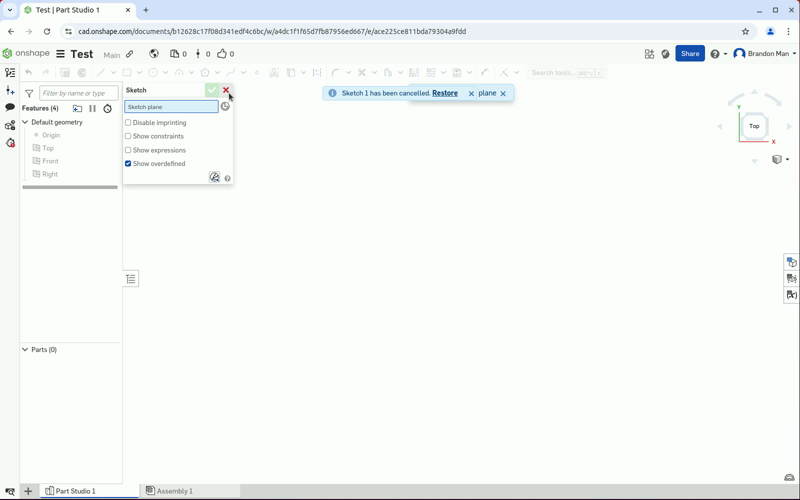
mouse_move(73, 150)
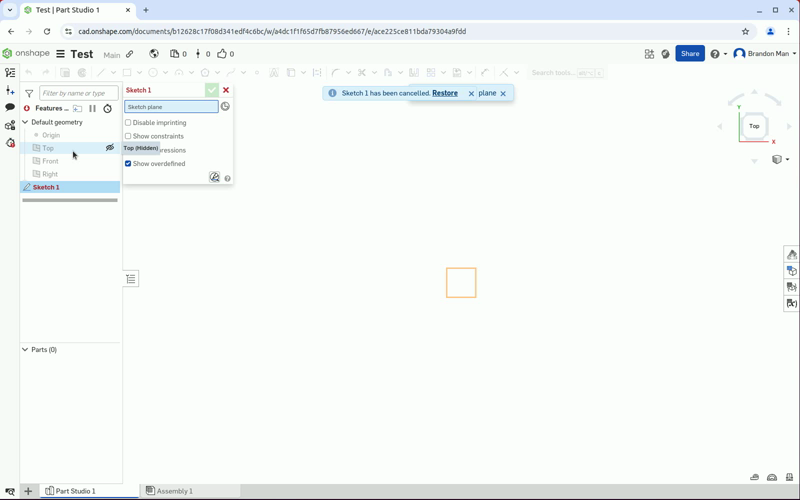
click(73, 150)
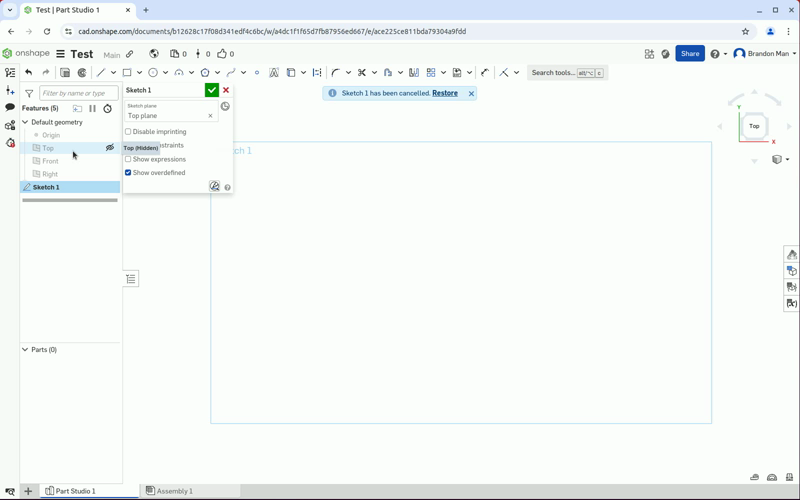
mouse_move(73, 352)
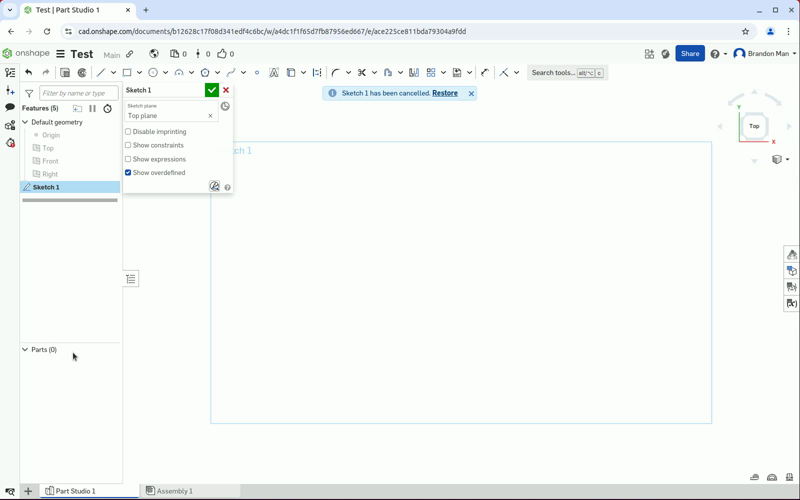
key(y)
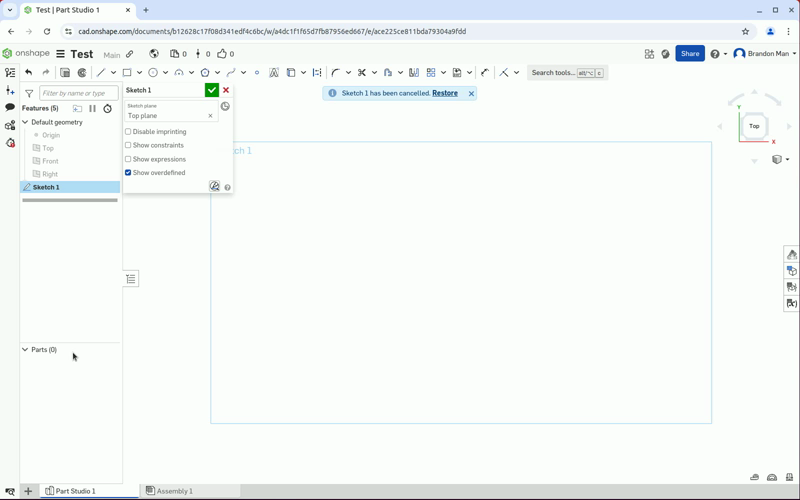
key(l)
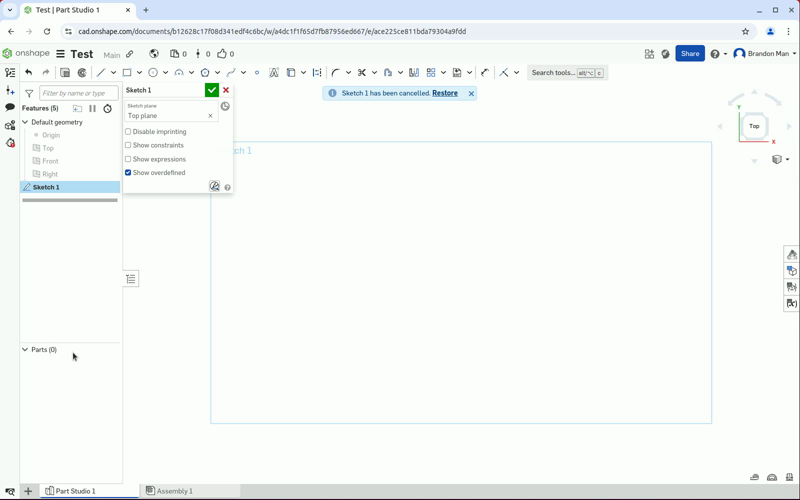
key_down(shift)
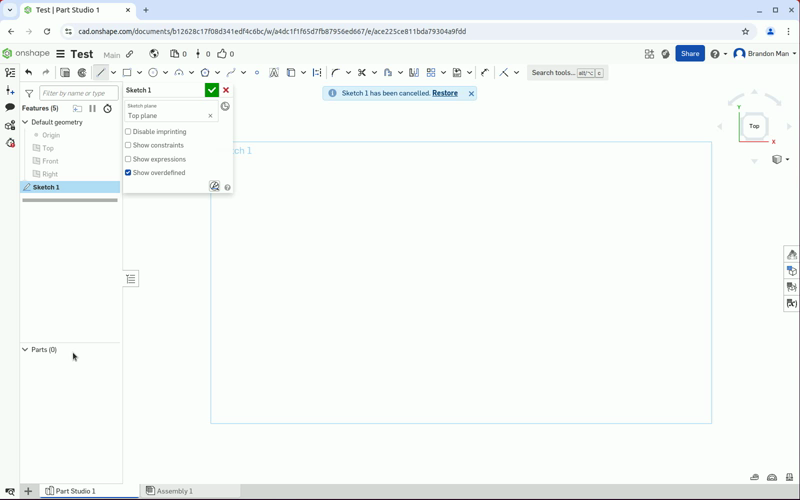
mouse_move(392, 351)
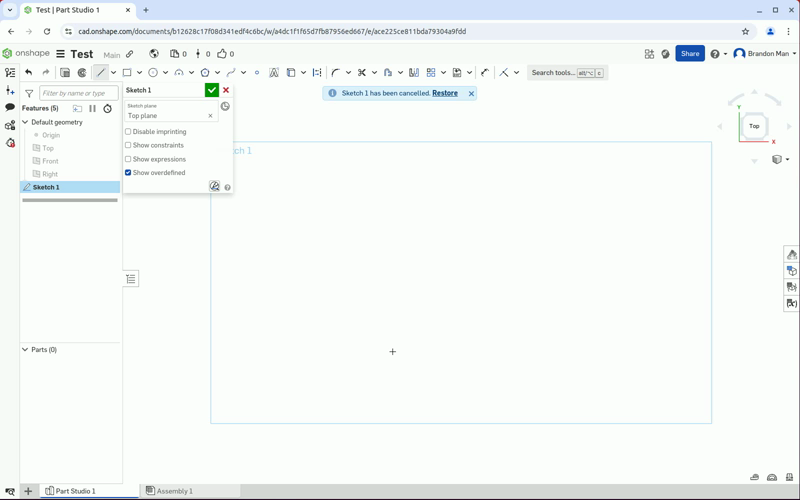
click(392, 351)
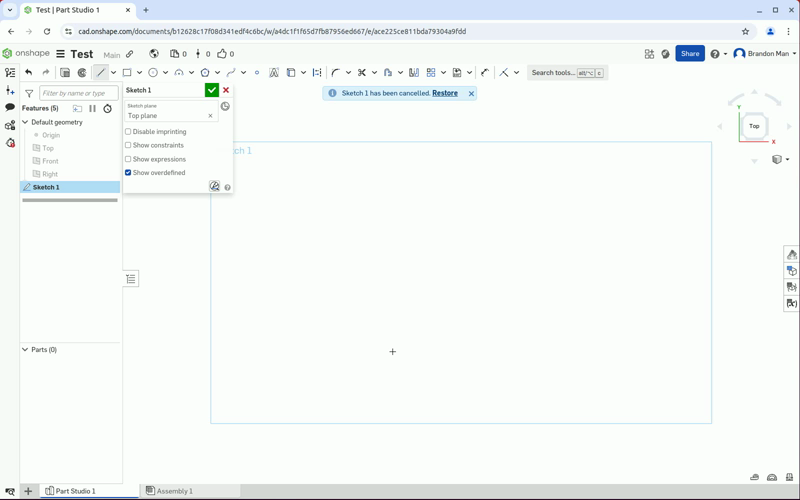
key_up(shift)
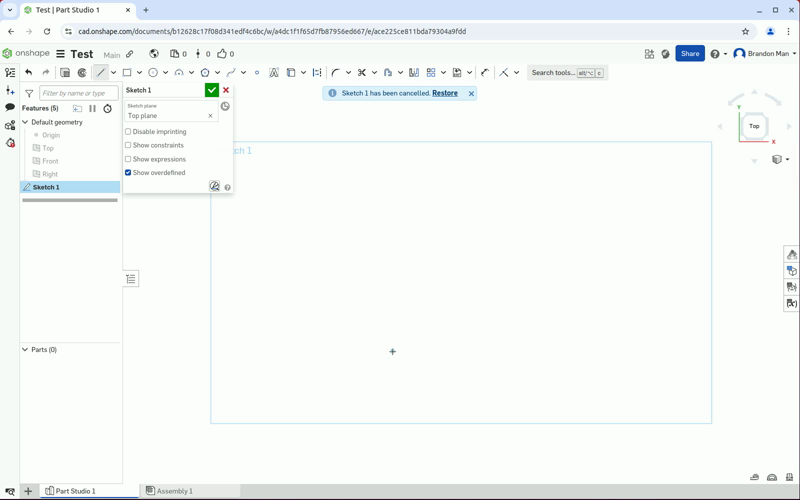
key_down(shift)
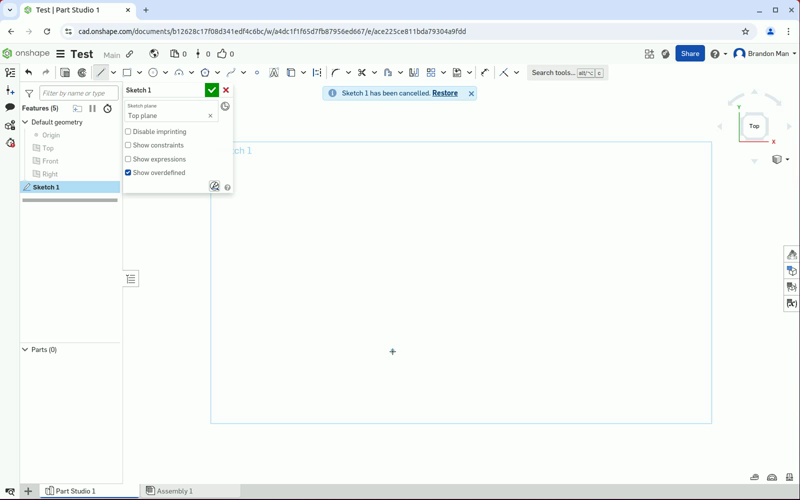
mouse_move(527, 351)
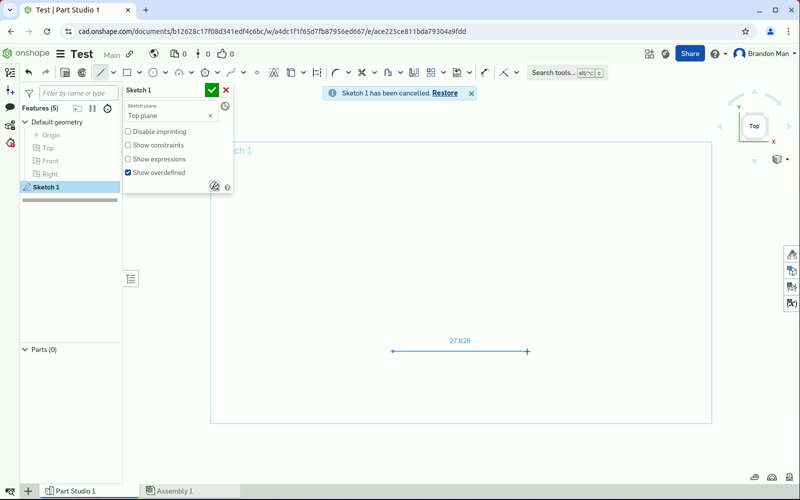
click(527, 351)
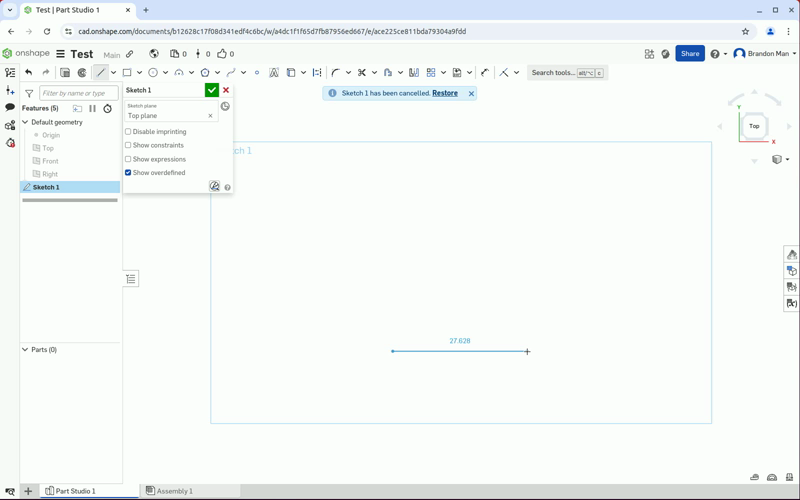
key_up(shift)
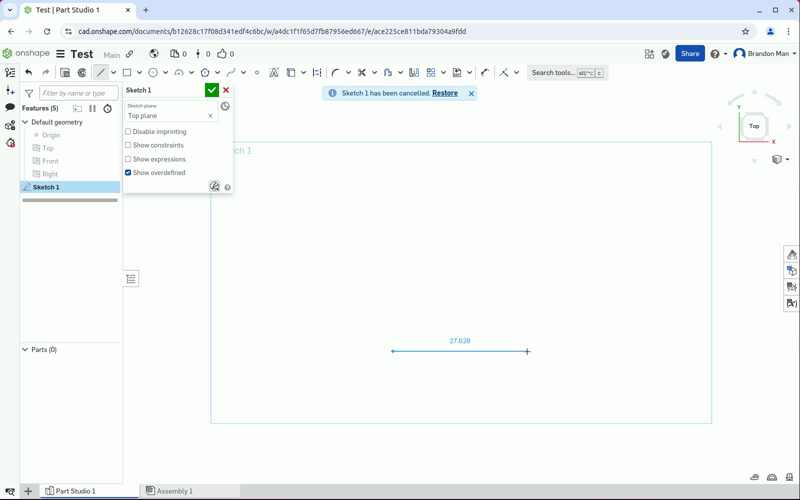
key_down(shift)
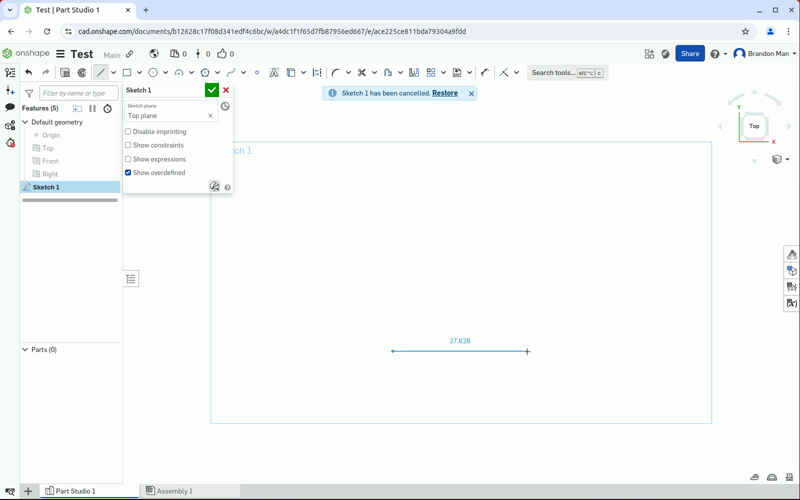
mouse_move(527, 216)
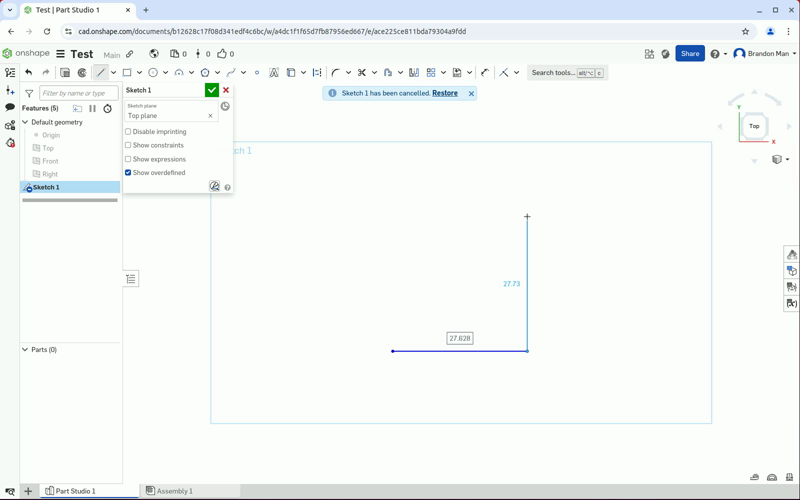
click(527, 216)
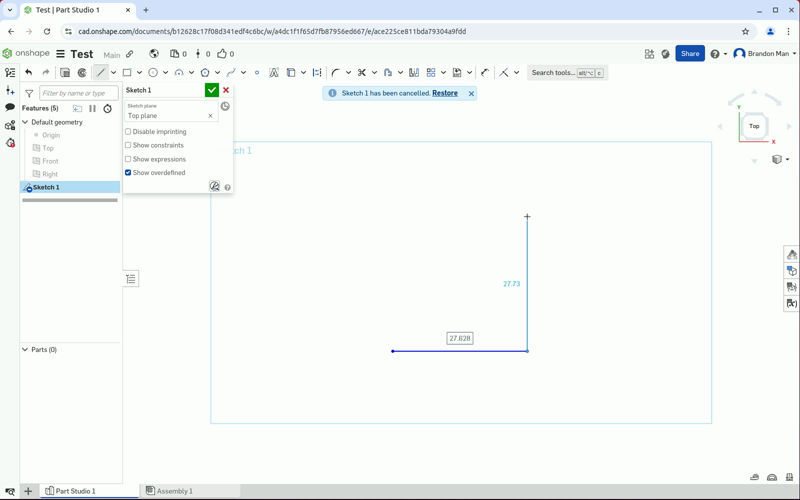
key_up(shift)
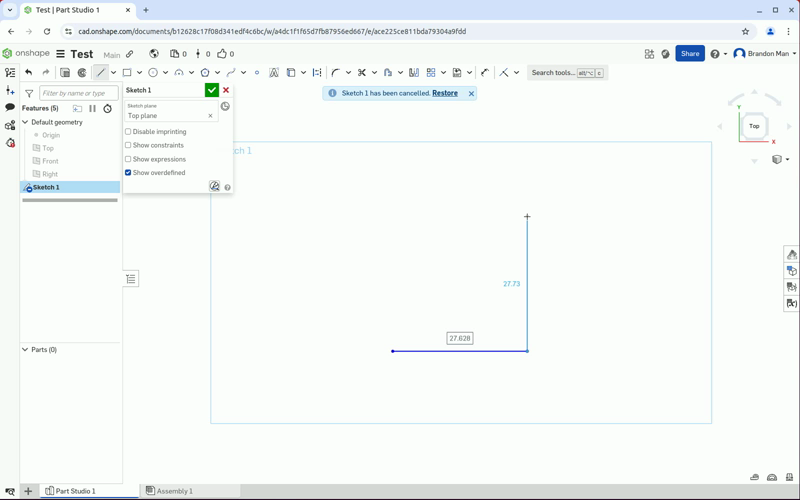
key_down(shift)
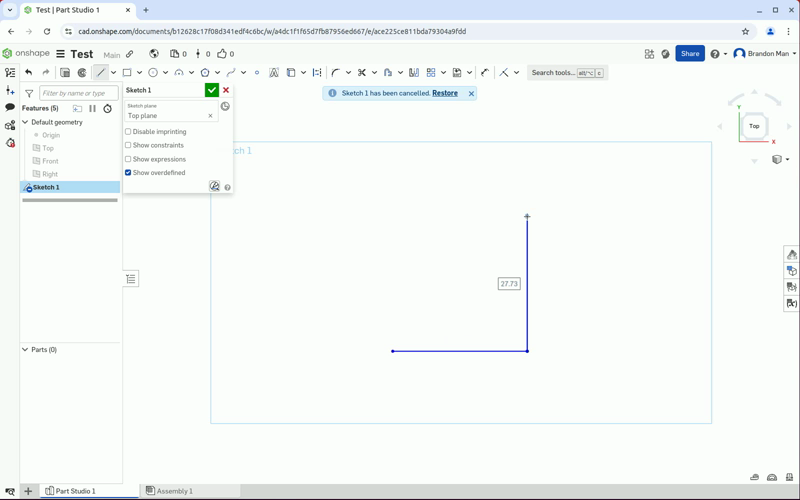
mouse_move(392, 216)
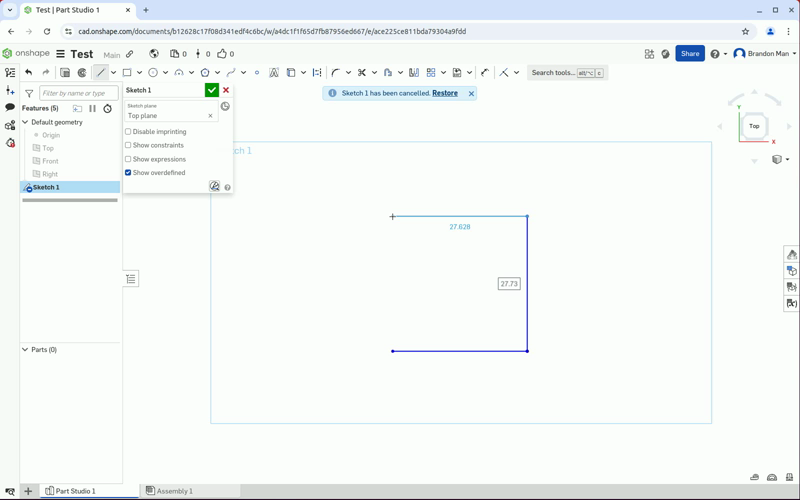
click(392, 216)
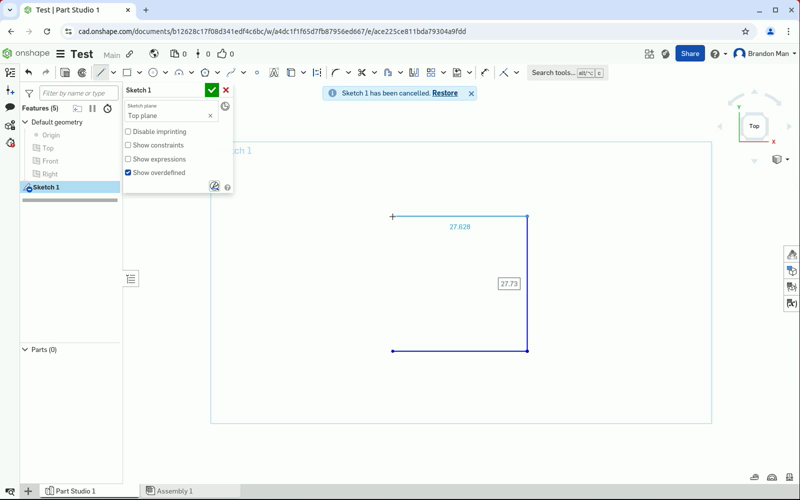
key_up(shift)
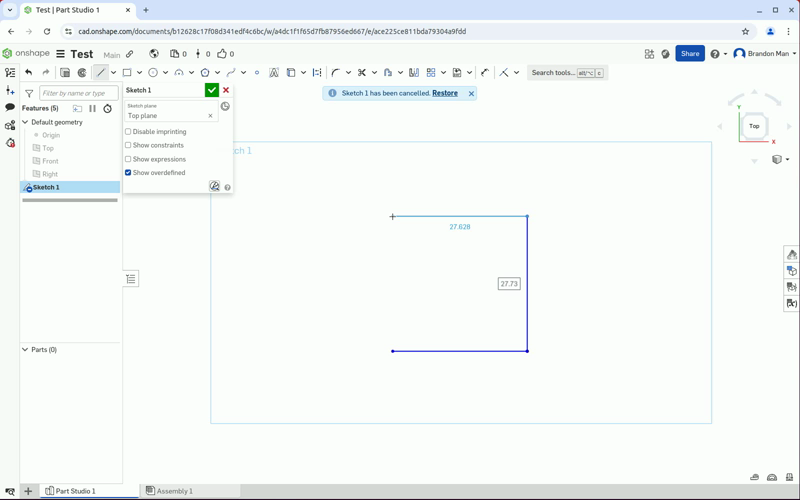
key_down(shift)
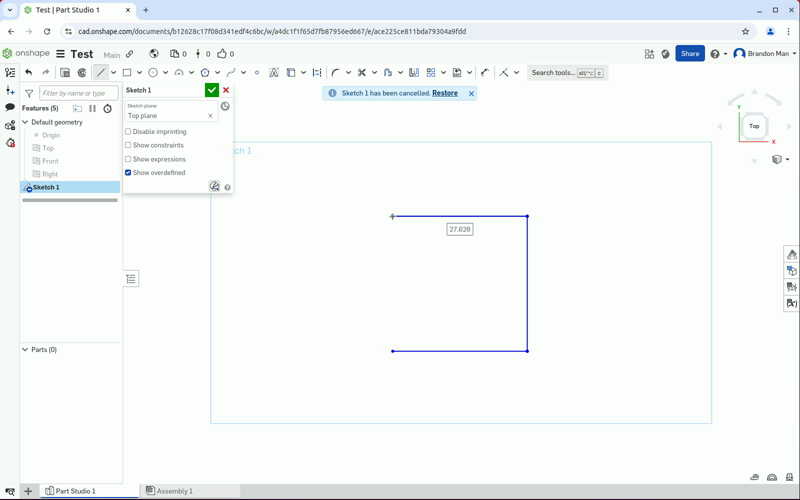
mouse_move(392, 351)
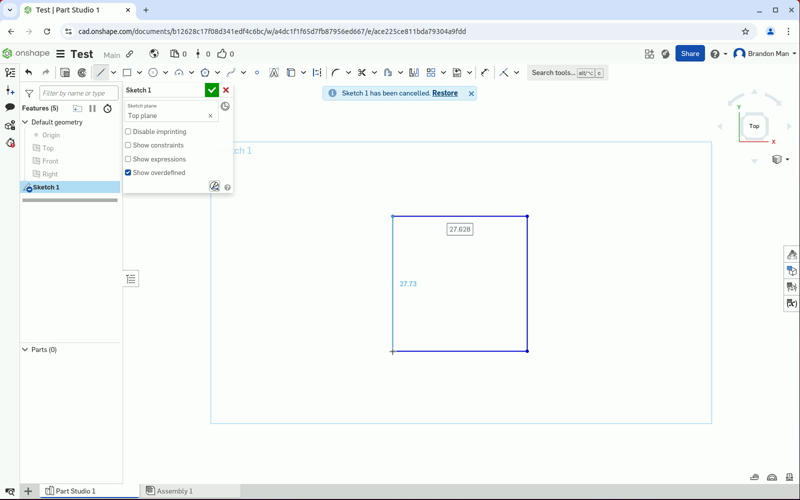
key_up(shift)
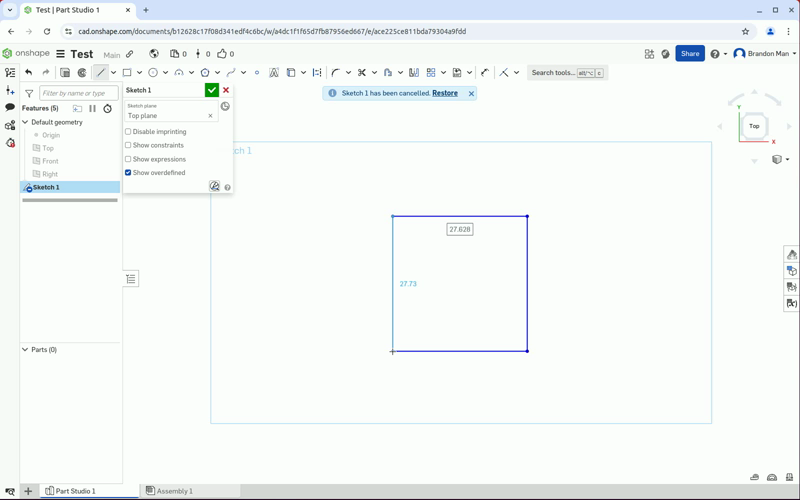
click(392, 351)
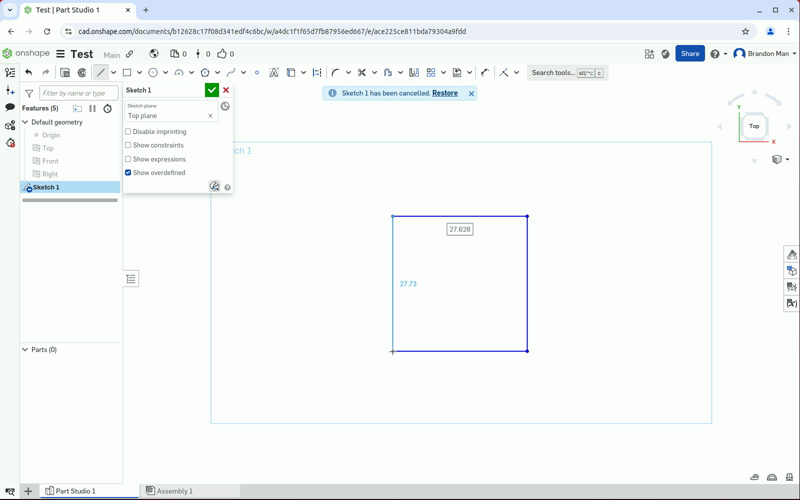
key(esc)
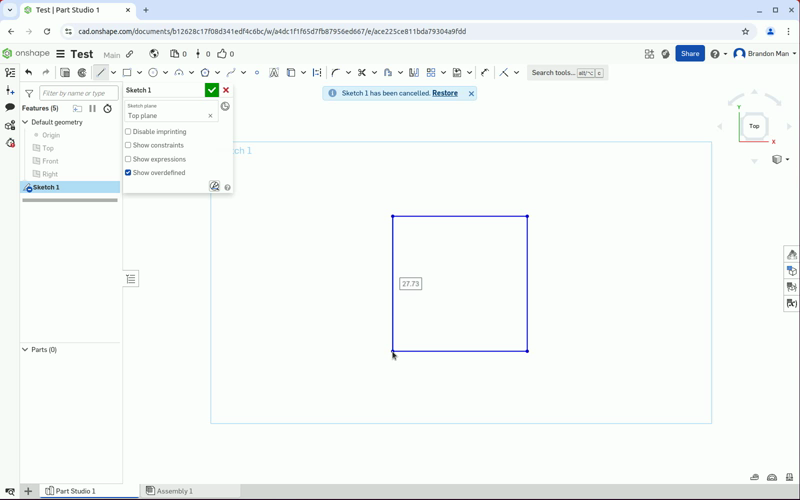
key(c)
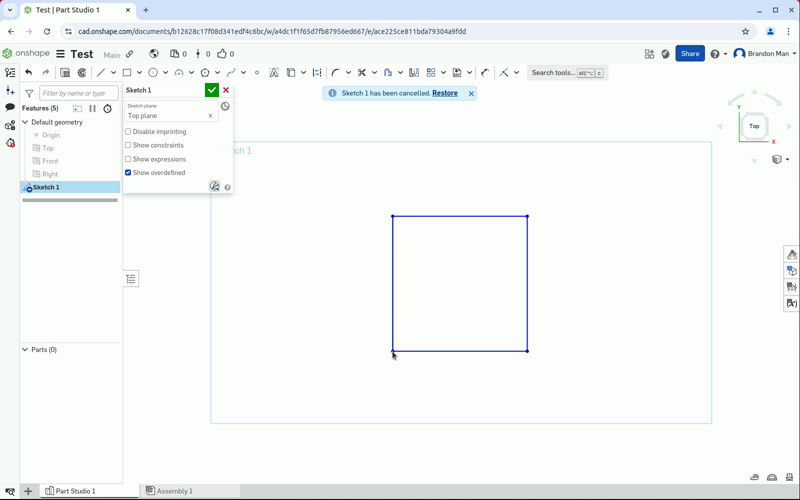
key_down(shift)
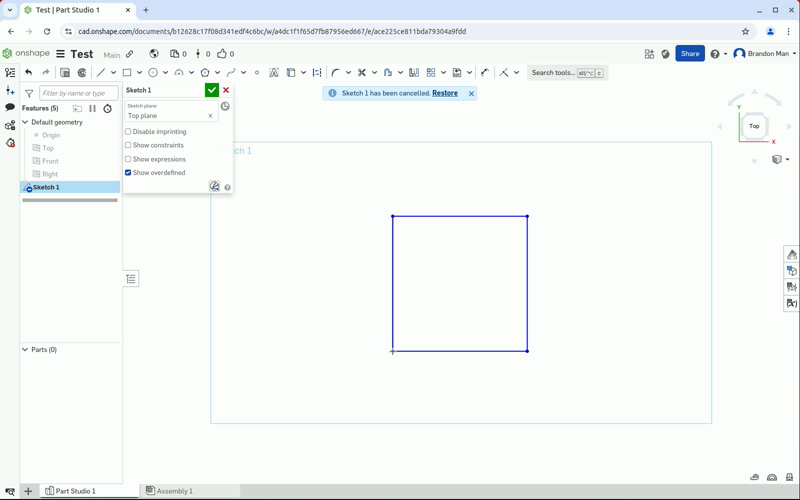
mouse_move(460, 282)
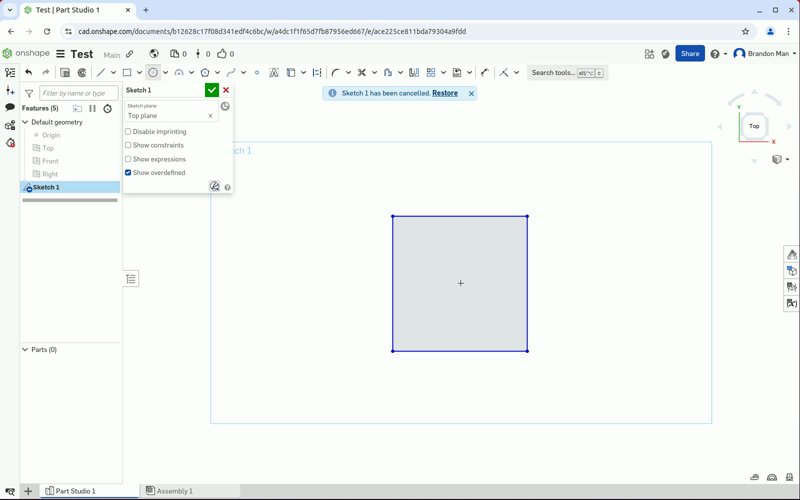
click(460, 282)
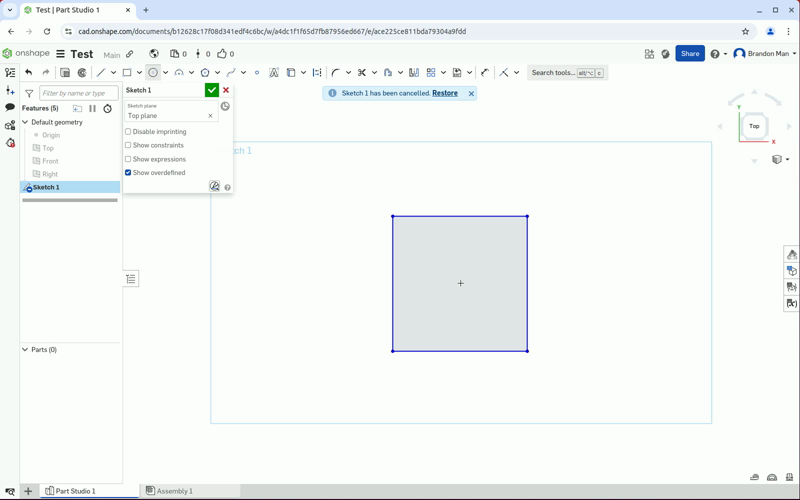
key_up(shift)
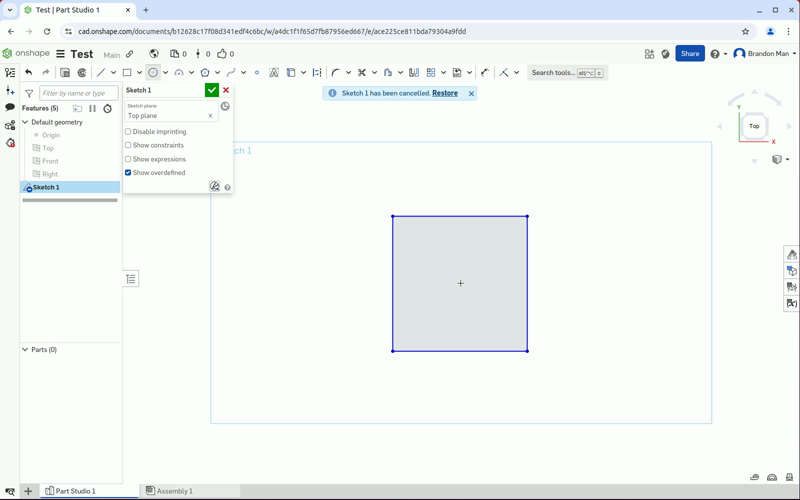
mouse_move(474, 282)
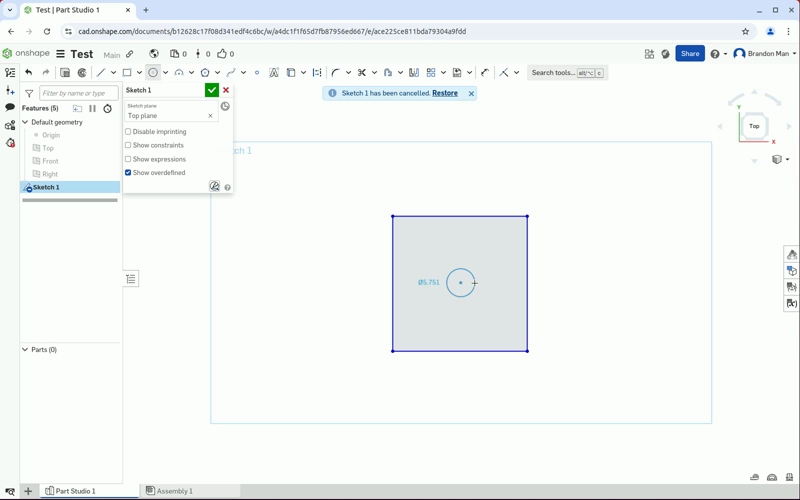
click(474, 282)
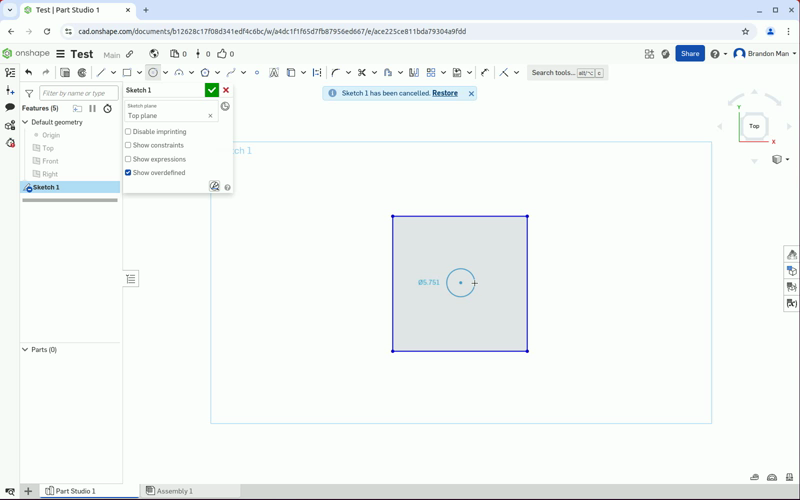
key(esc)
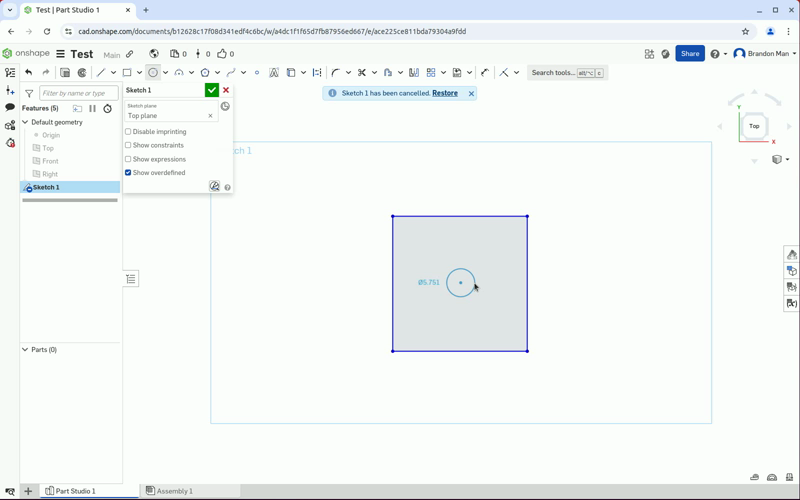
mouse_move(416, 238)
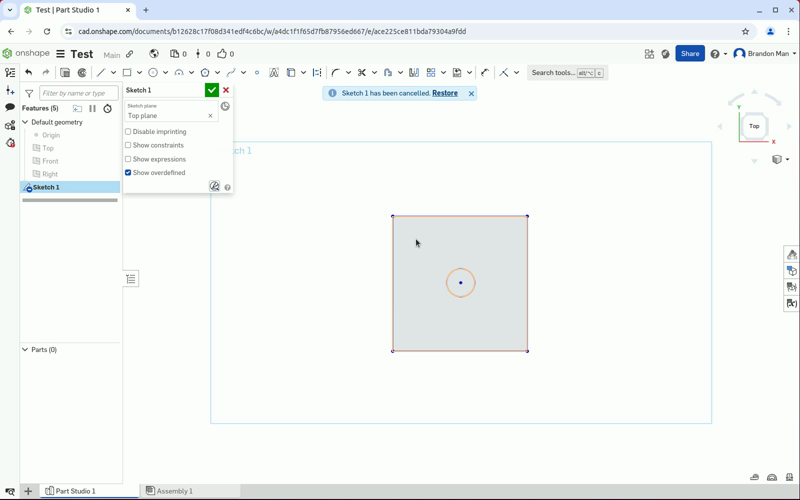
click(416, 238)
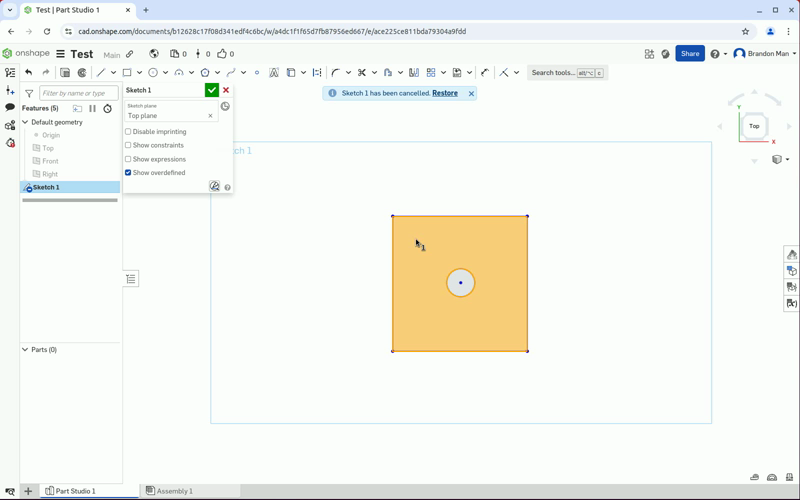
mouse_move(73, 352)
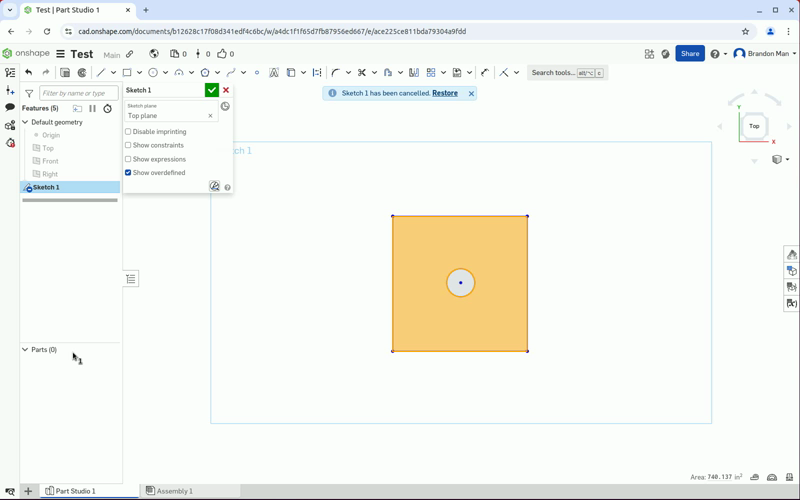
key(shift+y)
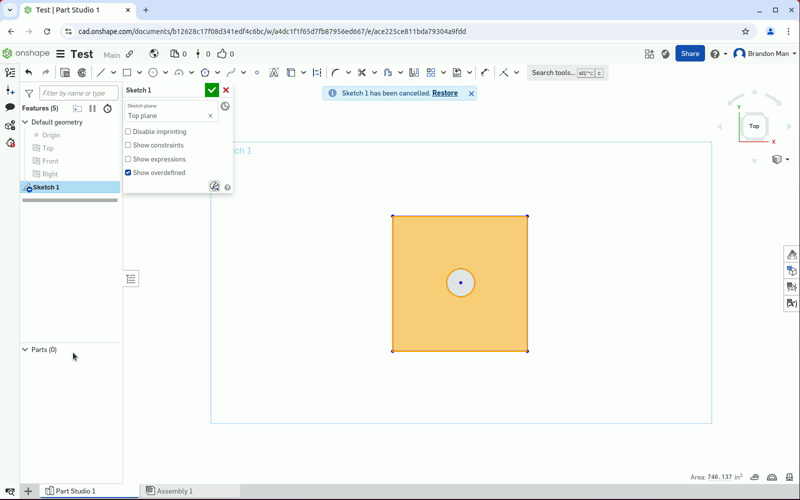
key(shift+e)
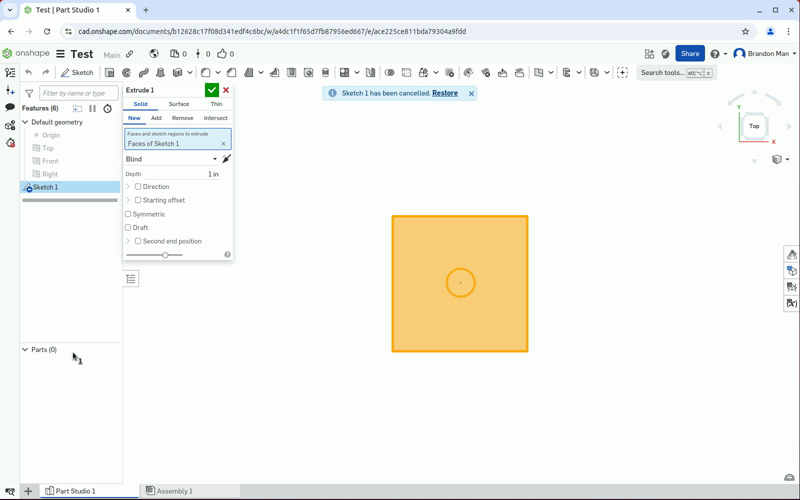
mouse_move(143, 106)
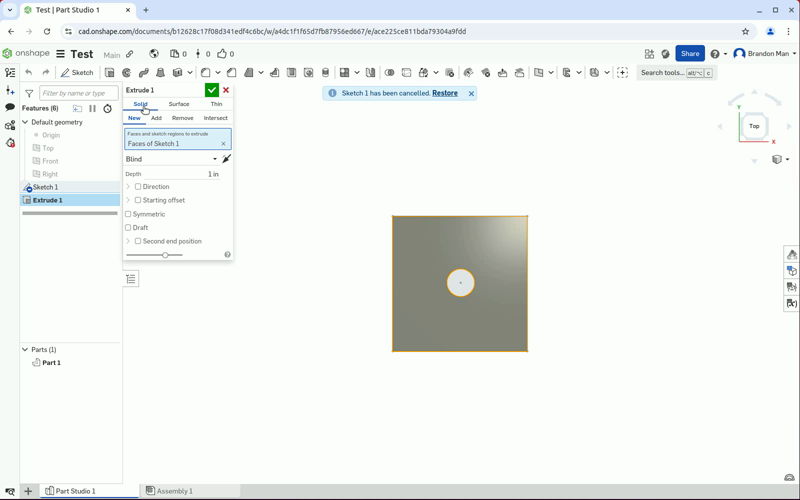
click(143, 106)
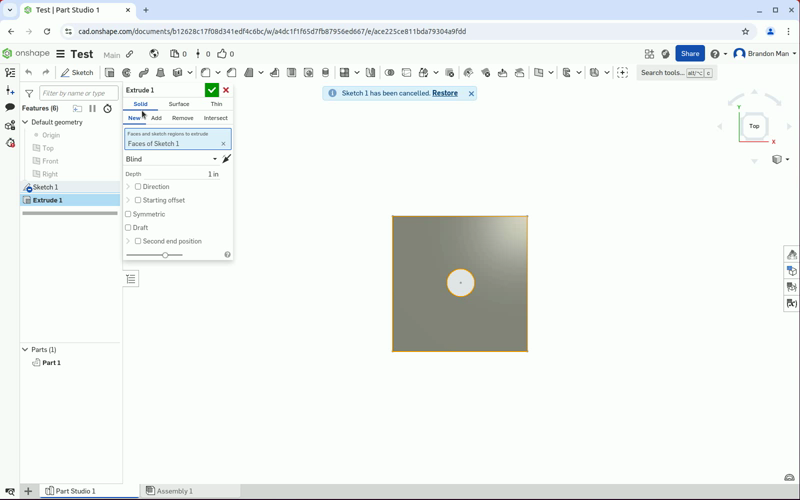
mouse_move(137, 120)
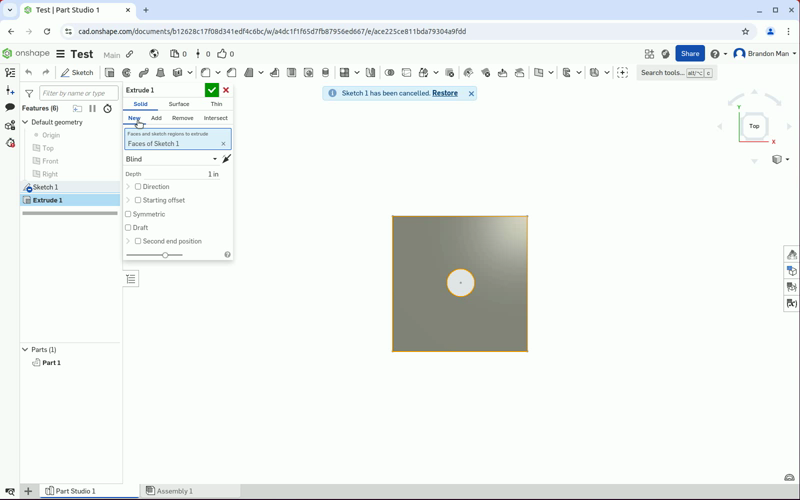
click(137, 120)
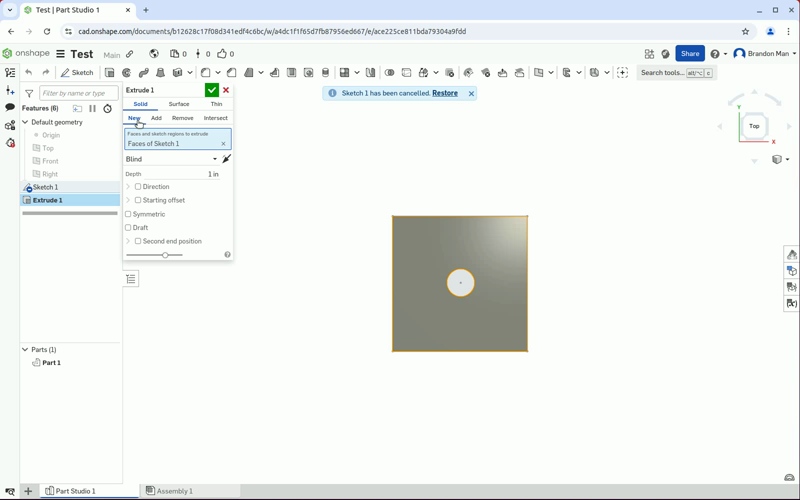
key(tab, 4)
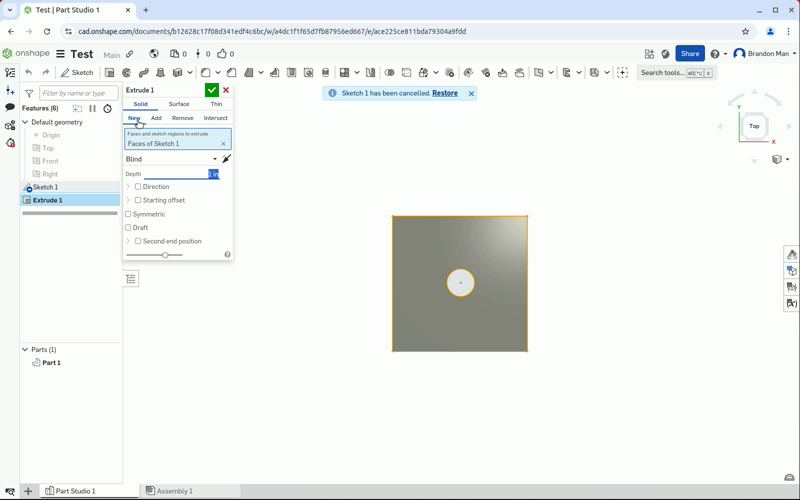
text(1.204)
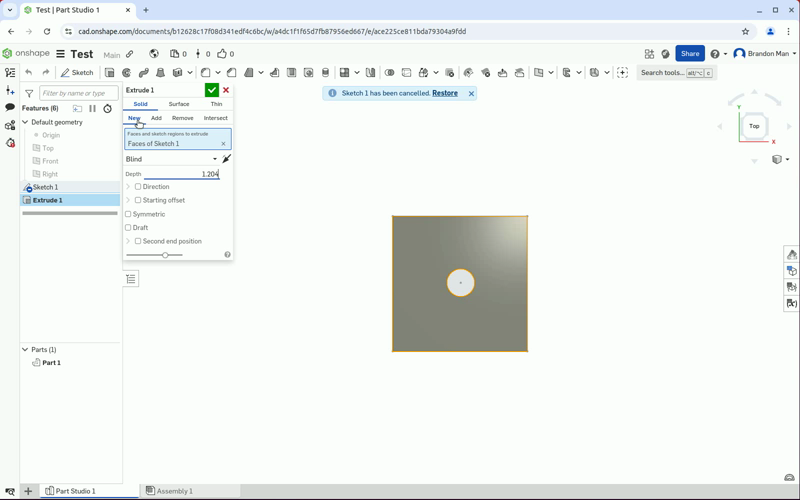
key(enter)
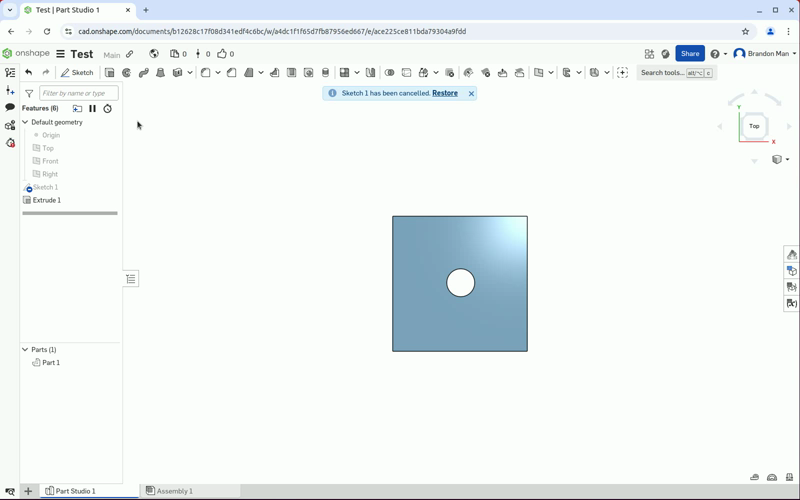
key(shift+h)
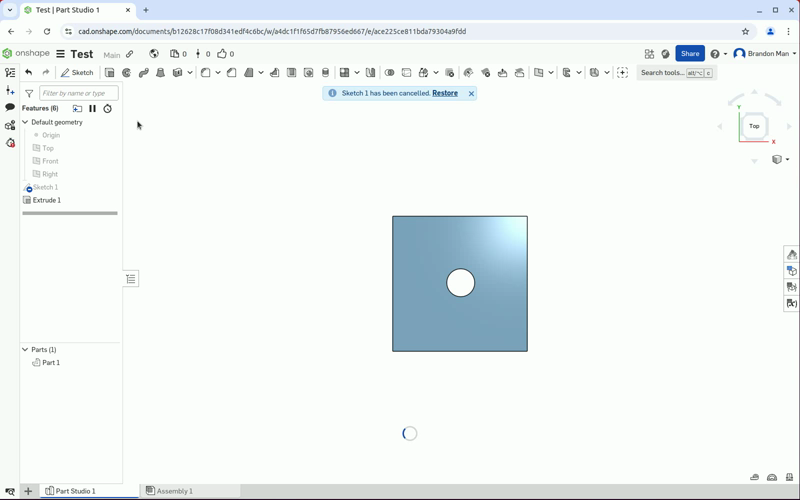
key(shift+h)
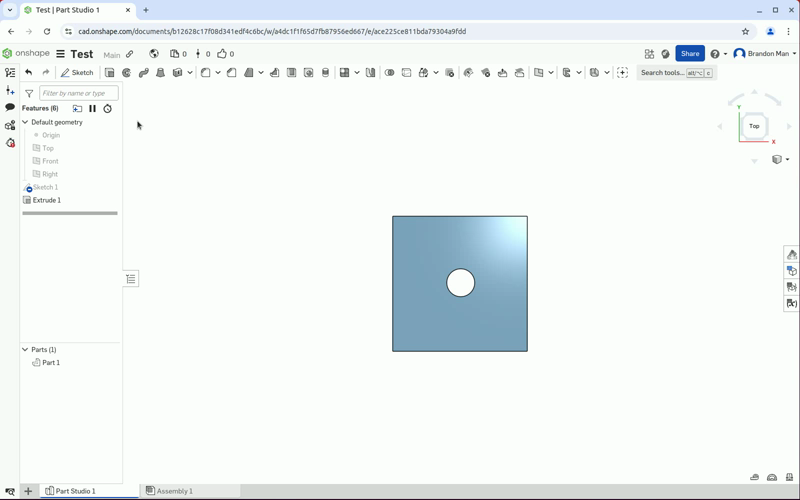
mouse_move(73, 189)
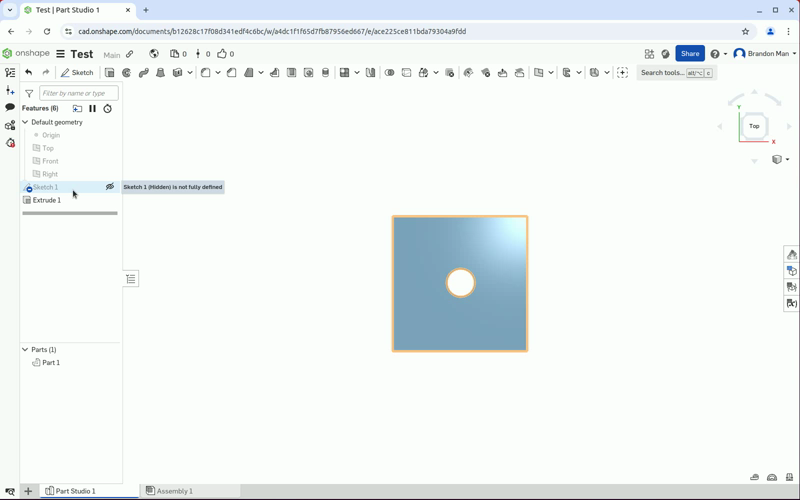
click(73, 189)
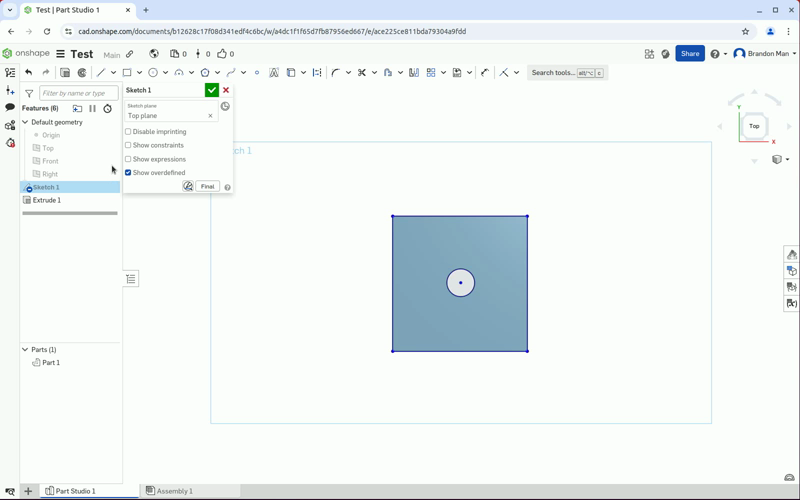
mouse_move(229, 92)
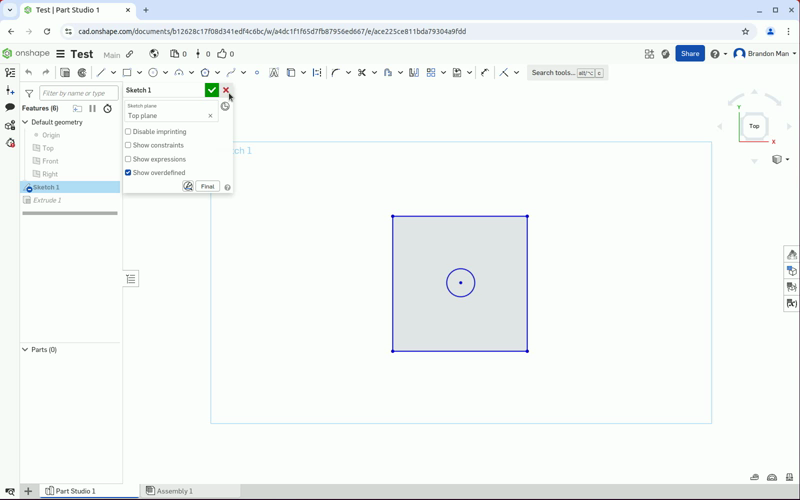
click(229, 92)
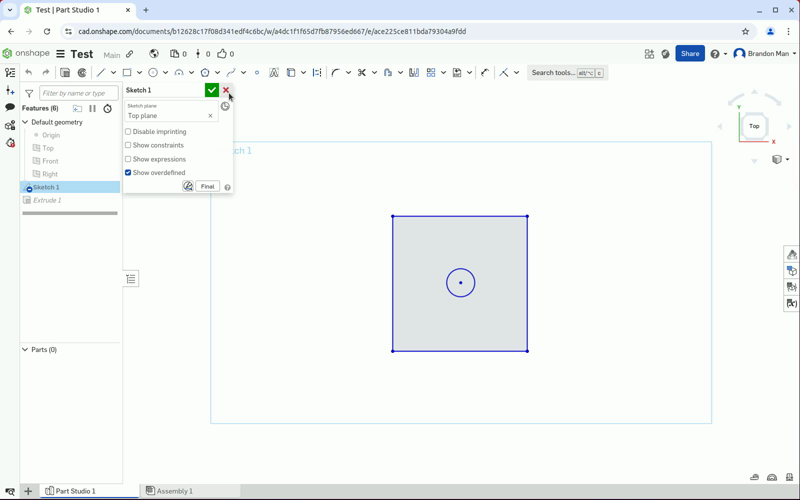
key(shift+s)
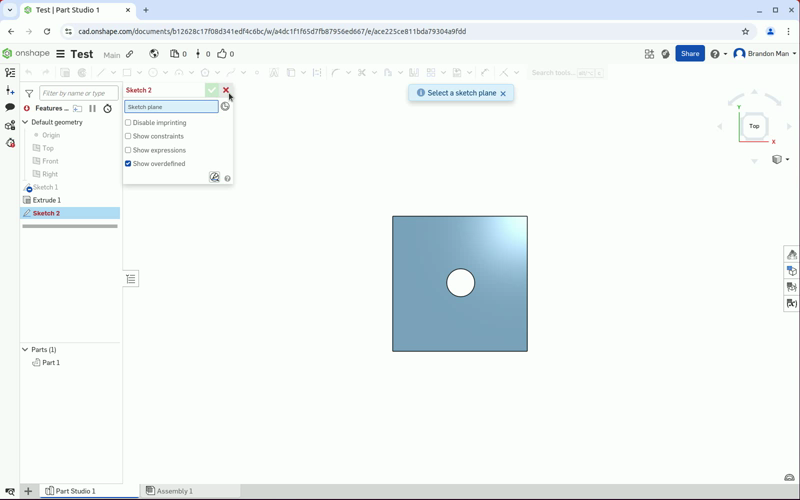
mouse_move(73, 150)
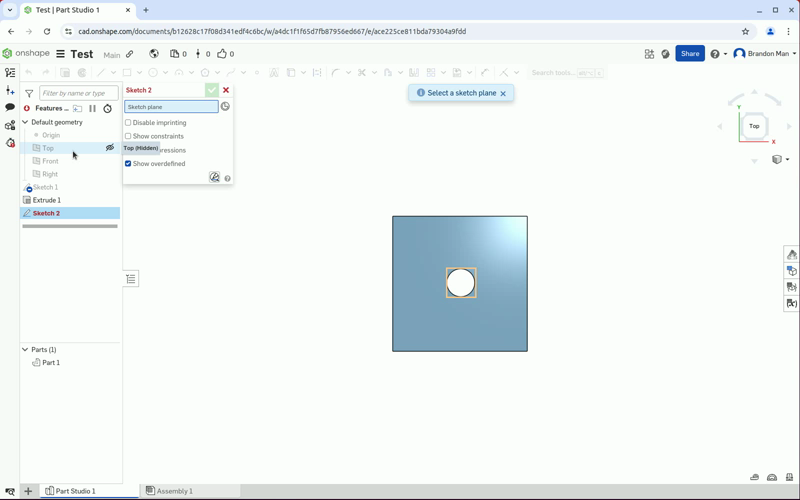
click(73, 150)
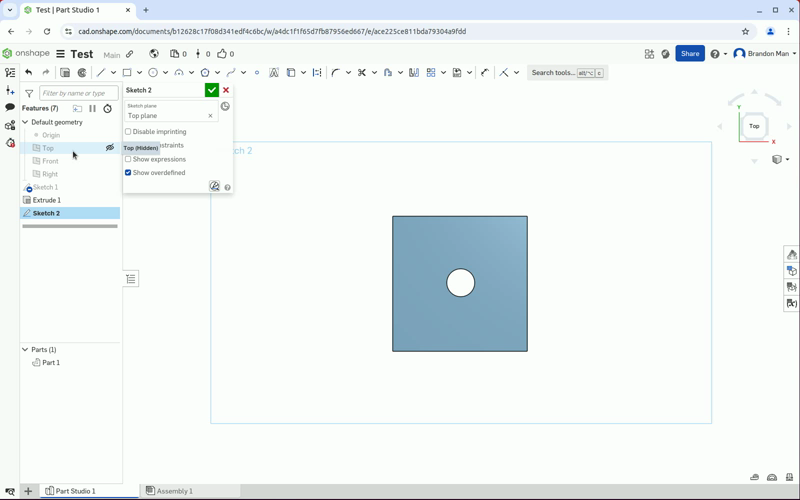
mouse_move(73, 352)
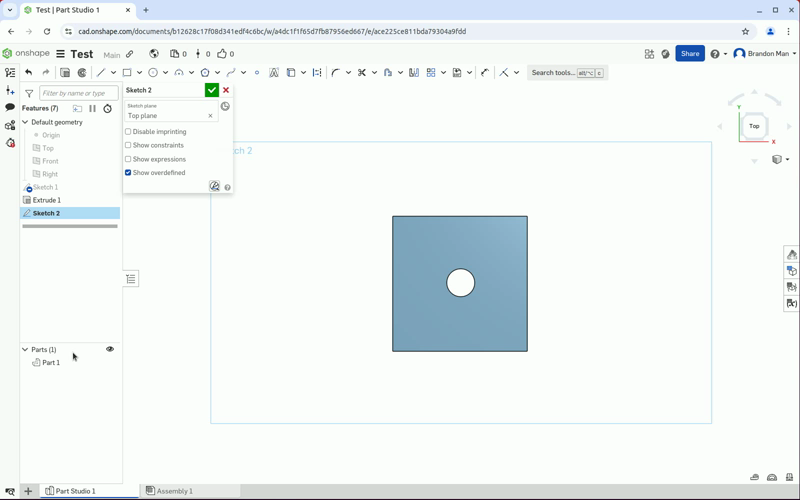
key(y)
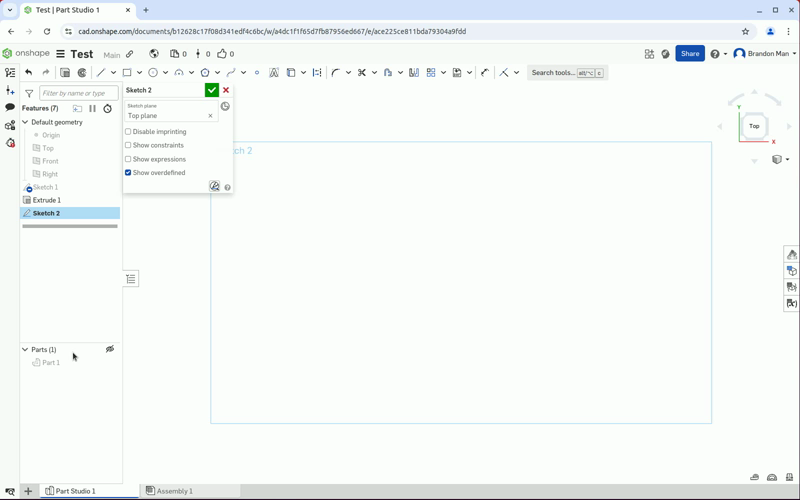
key(l)
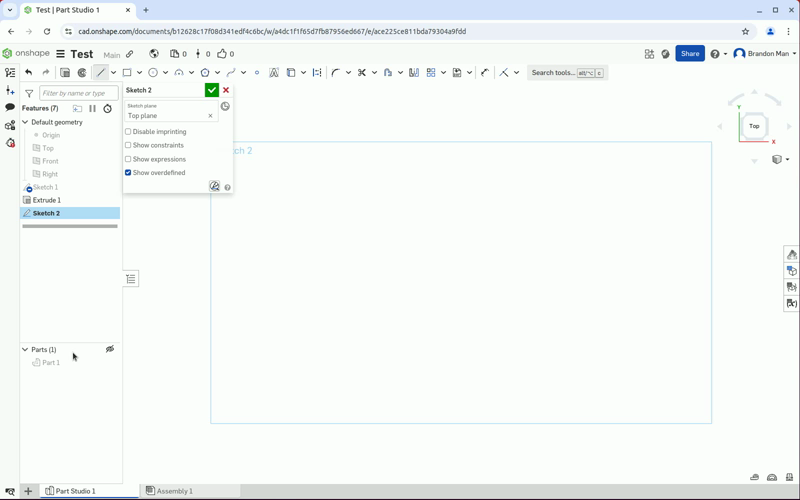
key_down(shift)
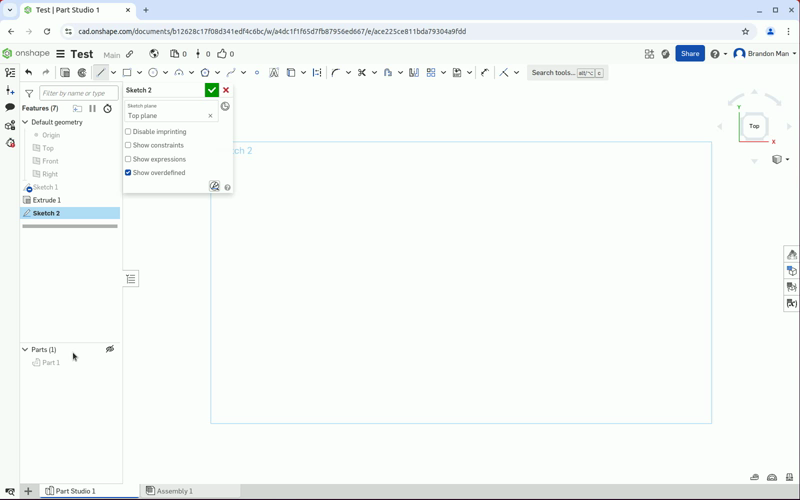
mouse_move(390, 353)
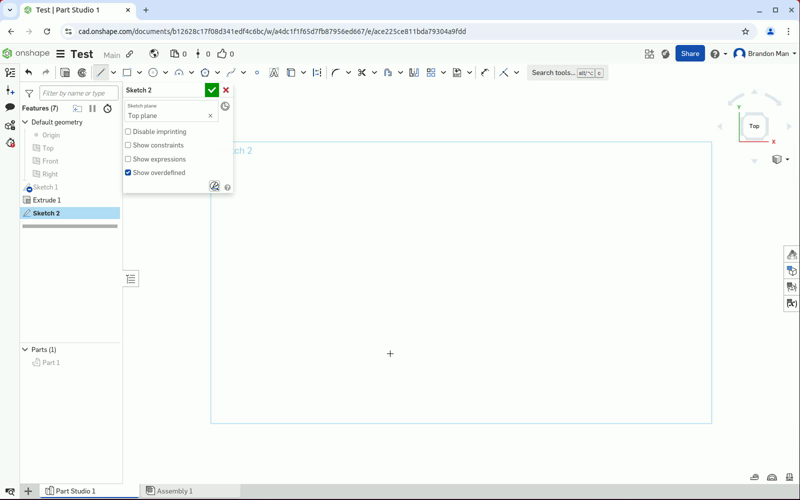
click(390, 353)
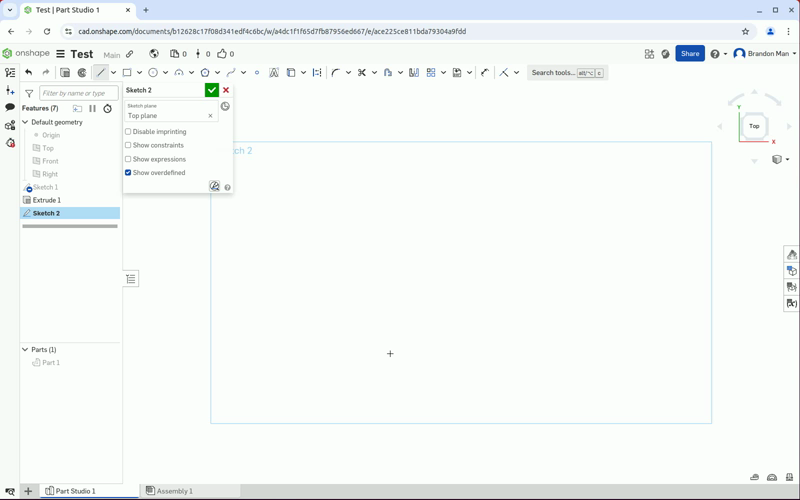
key_up(shift)
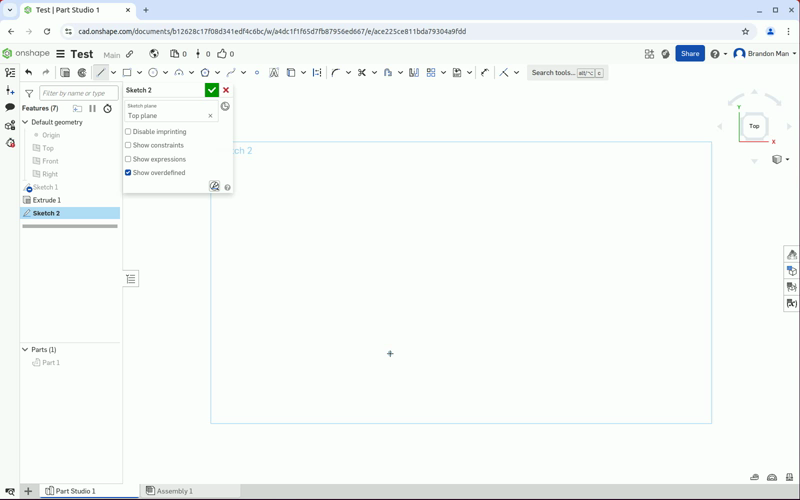
key_down(shift)
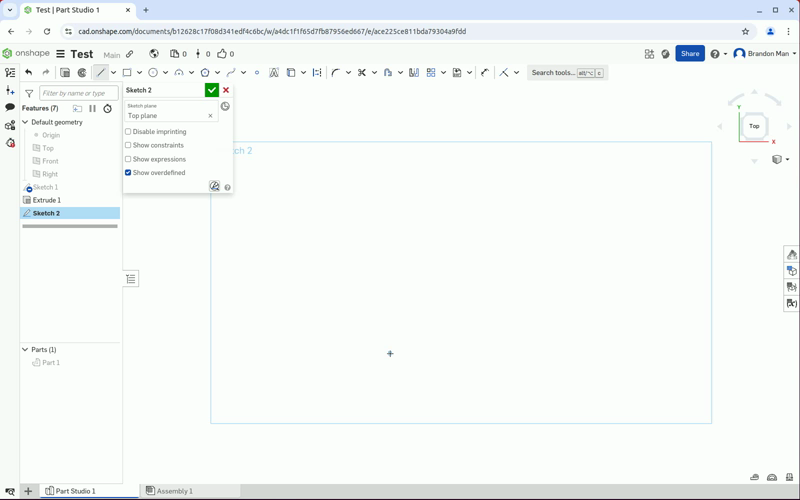
mouse_move(420, 353)
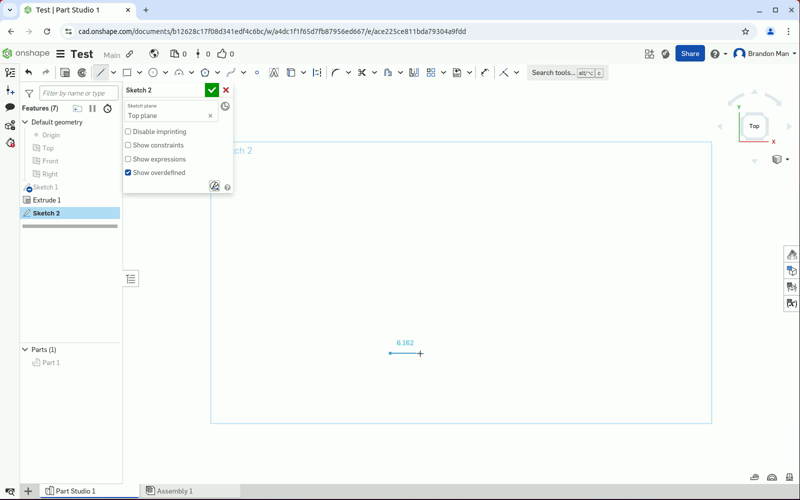
mouse_move(393, 353)
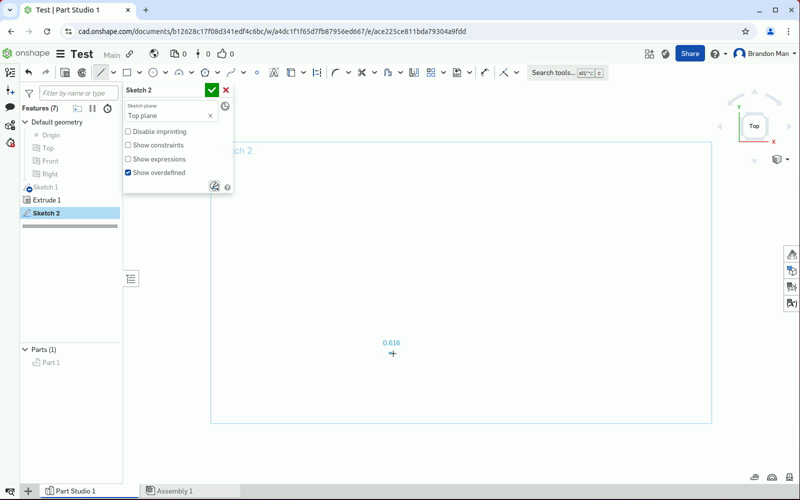
scroll(6)
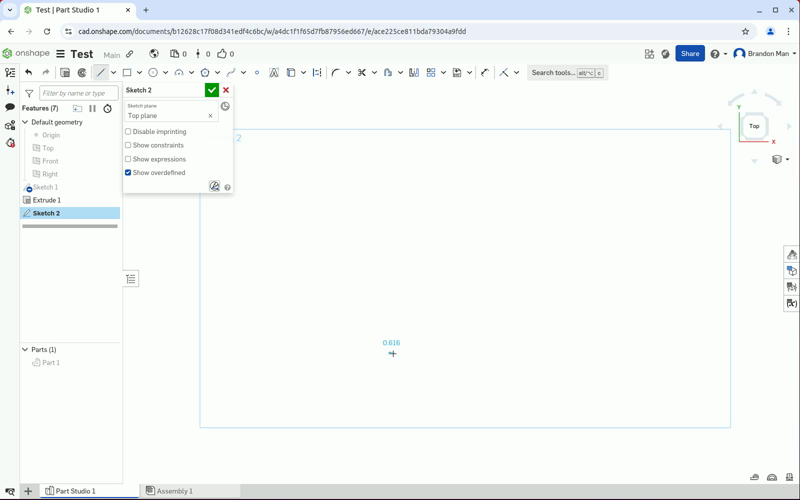
scroll(6)
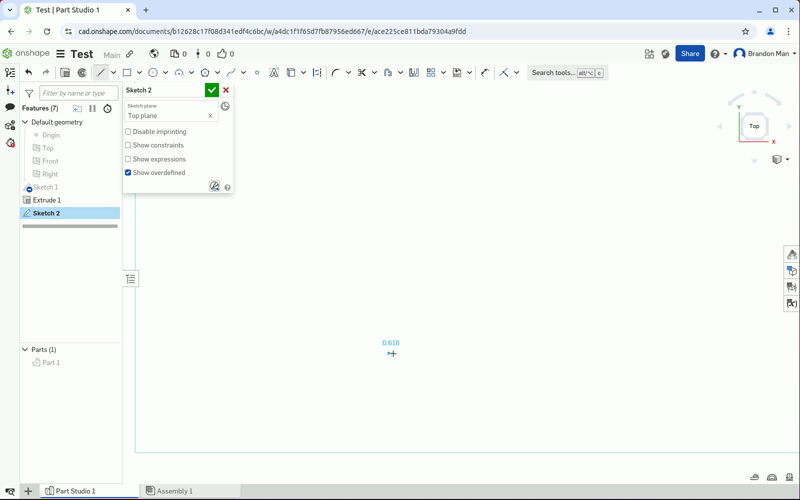
scroll(6)
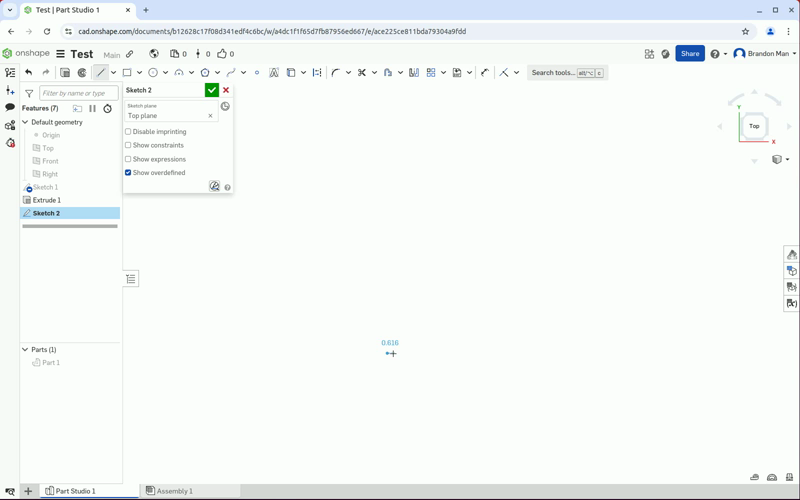
scroll(6)
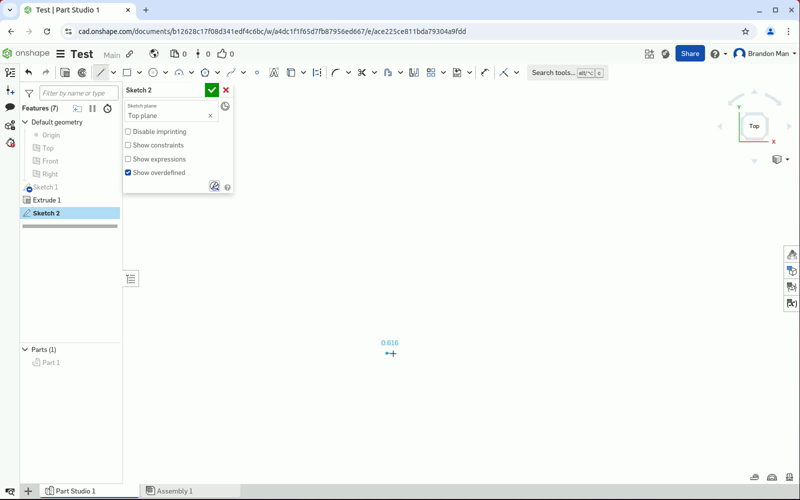
scroll(6)
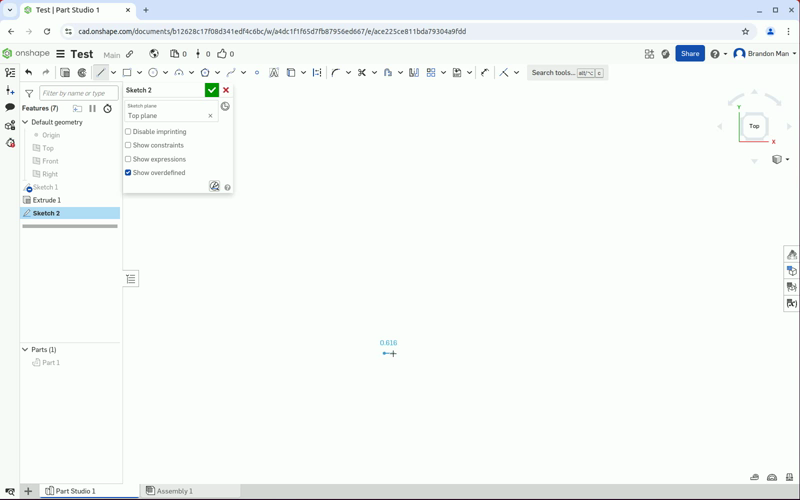
scroll(6)
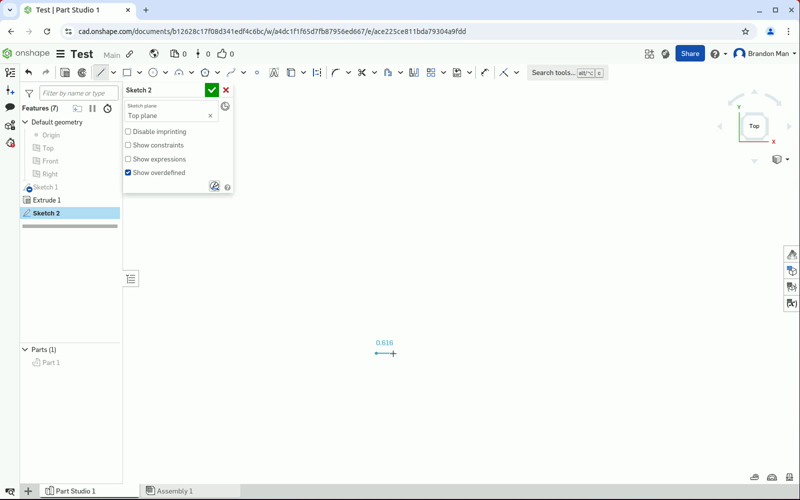
scroll(6)
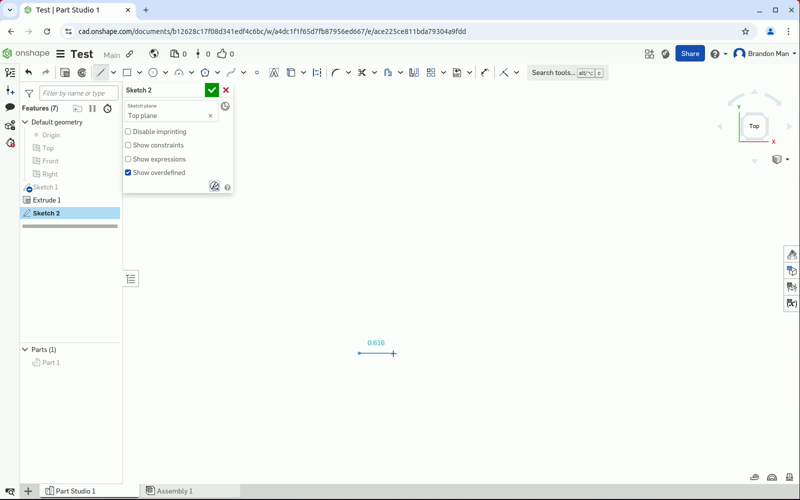
click(393, 353)
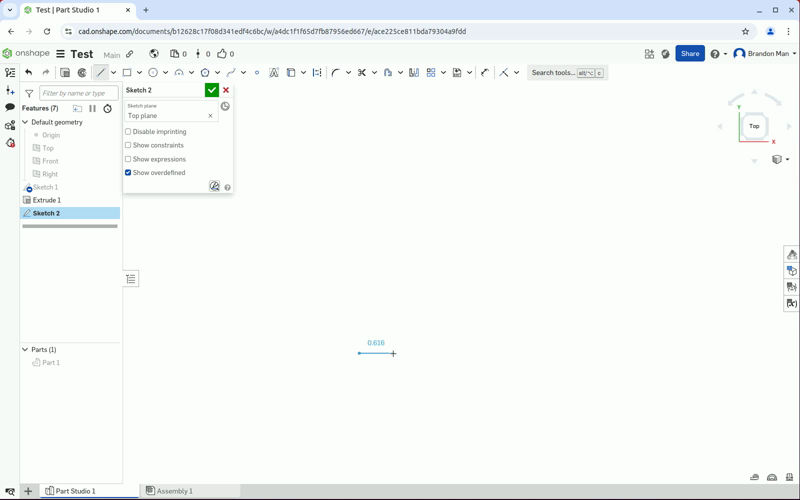
scroll(-6)
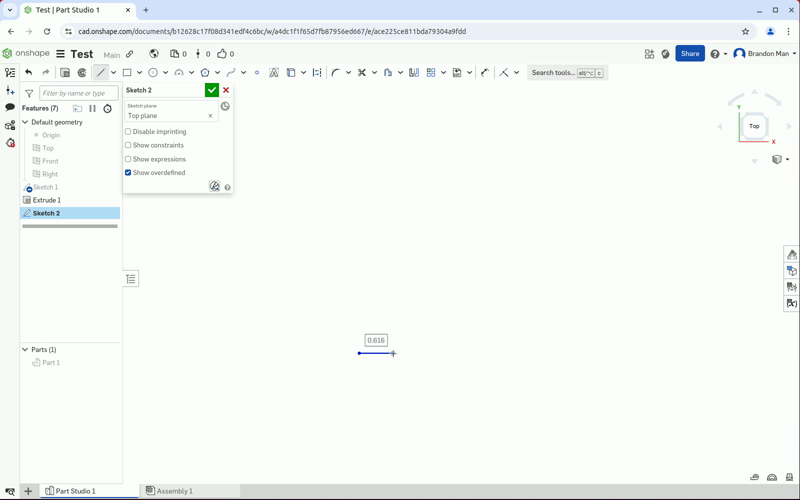
scroll(-6)
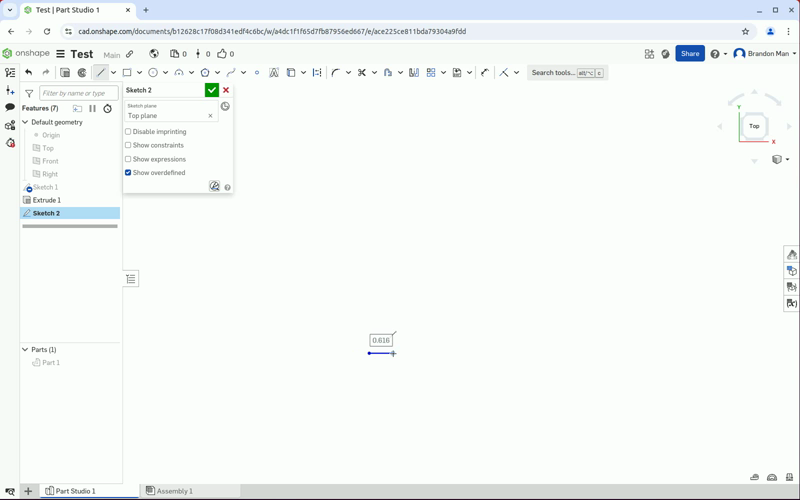
scroll(-6)
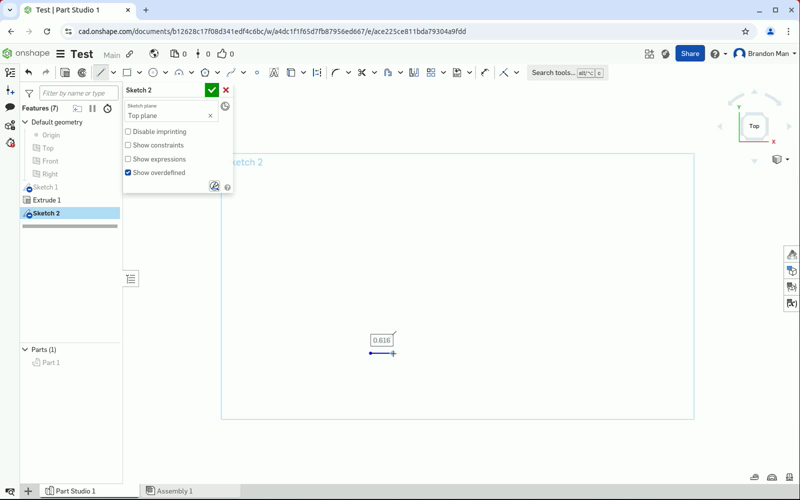
scroll(-6)
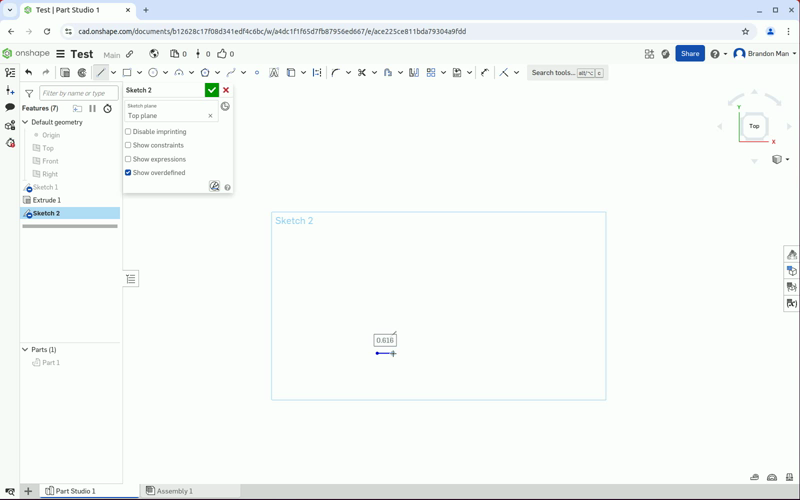
scroll(-6)
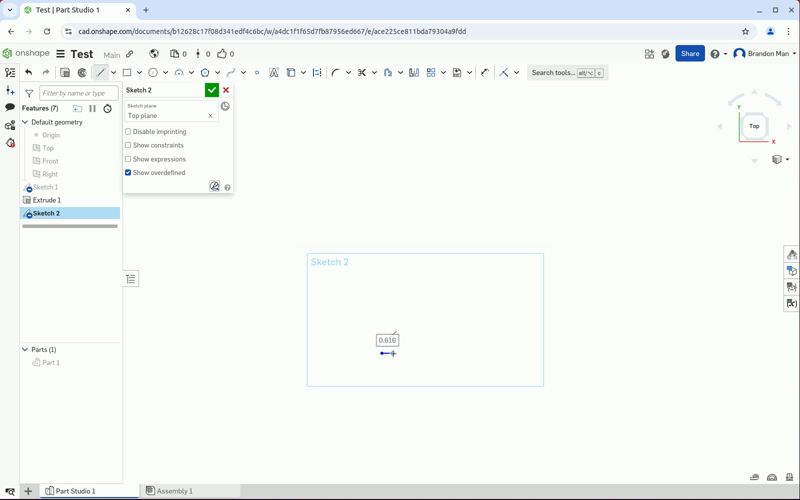
scroll(-6)
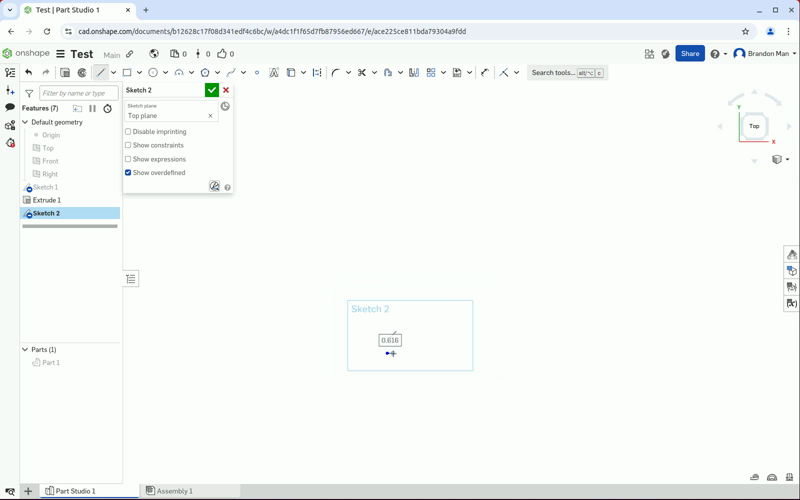
scroll(-6)
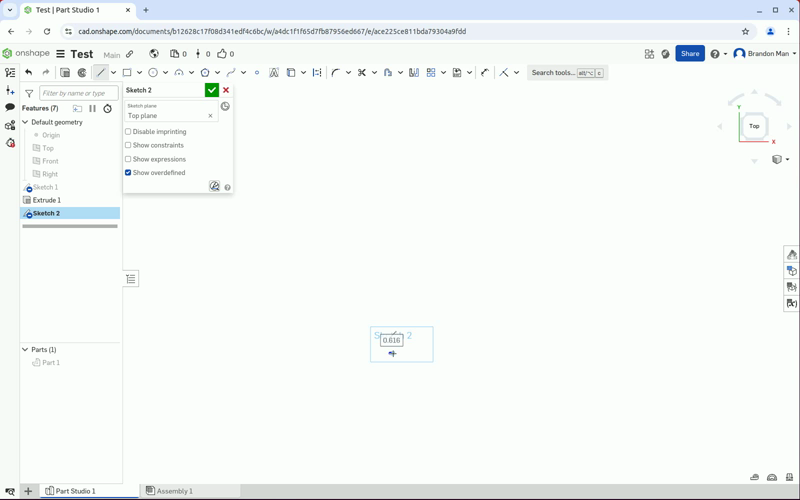
key_up(shift)
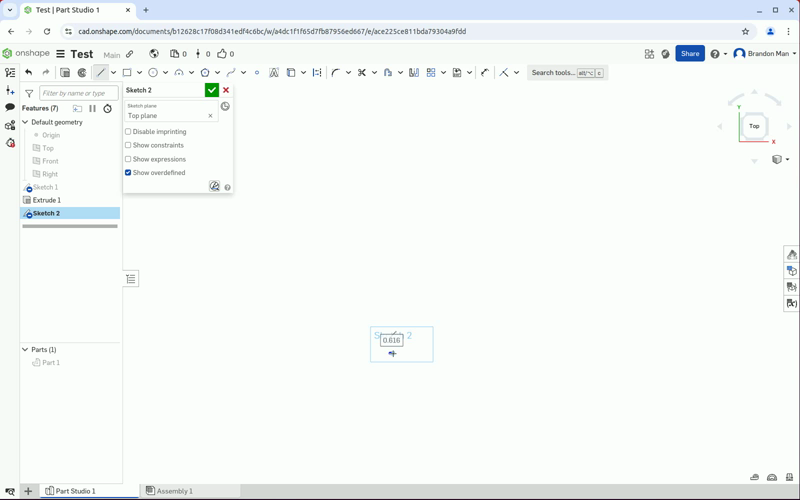
key_down(shift)
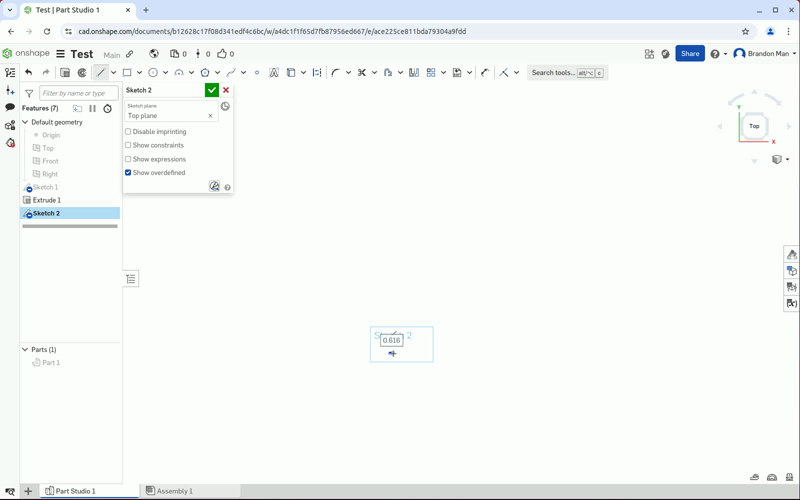
mouse_move(423, 353)
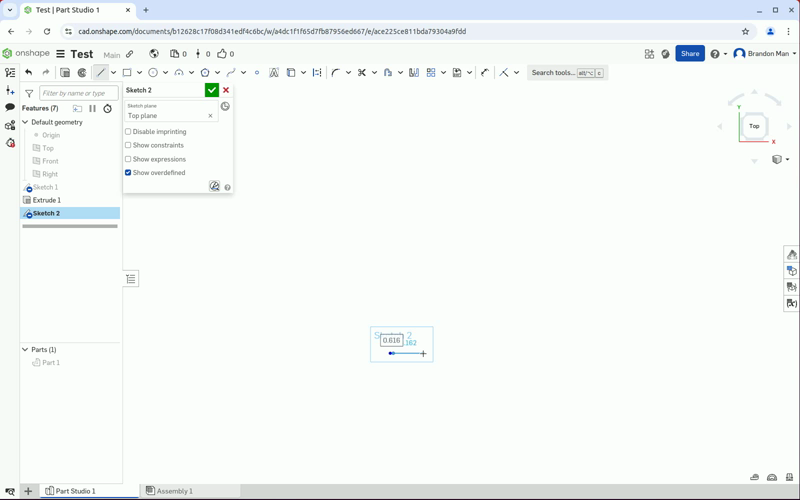
mouse_move(393, 350)
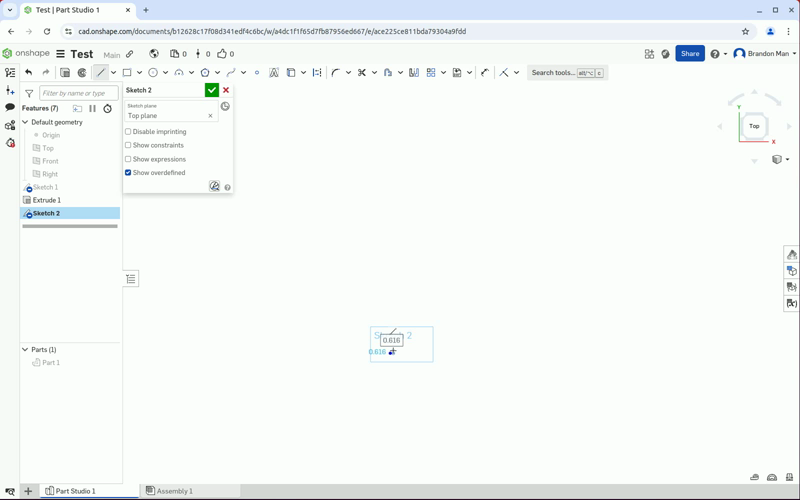
scroll(6)
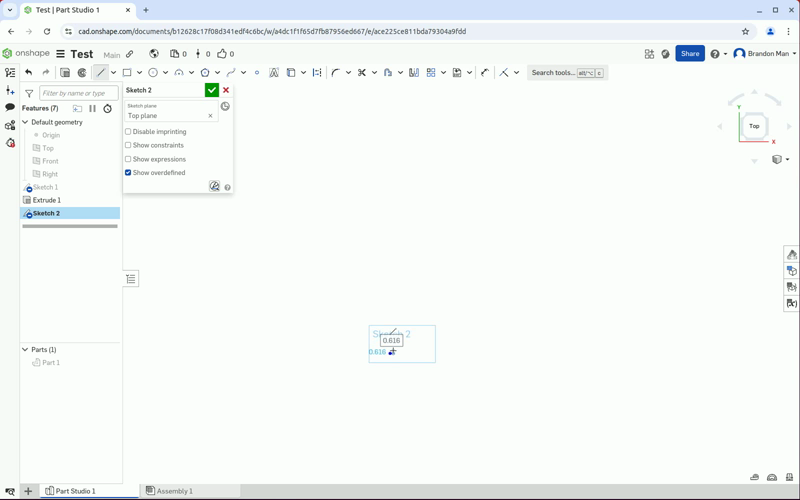
scroll(6)
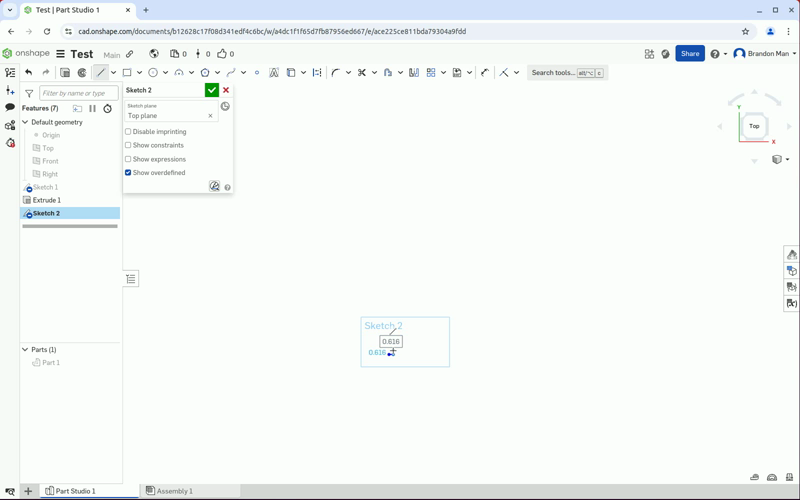
scroll(6)
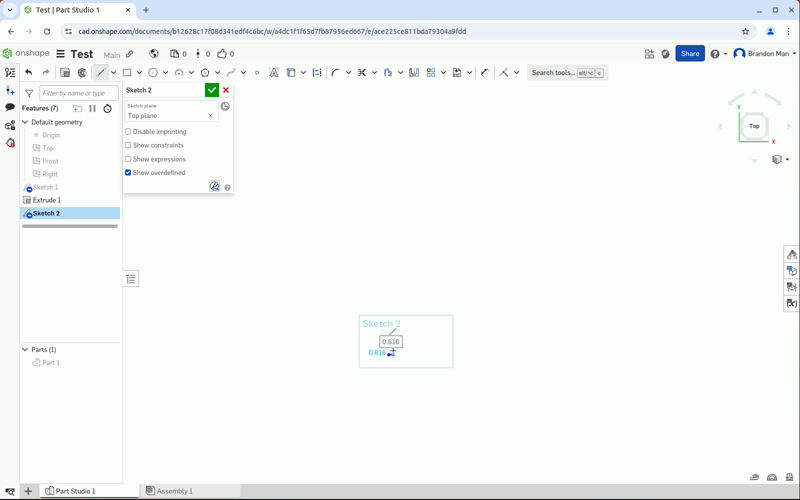
scroll(6)
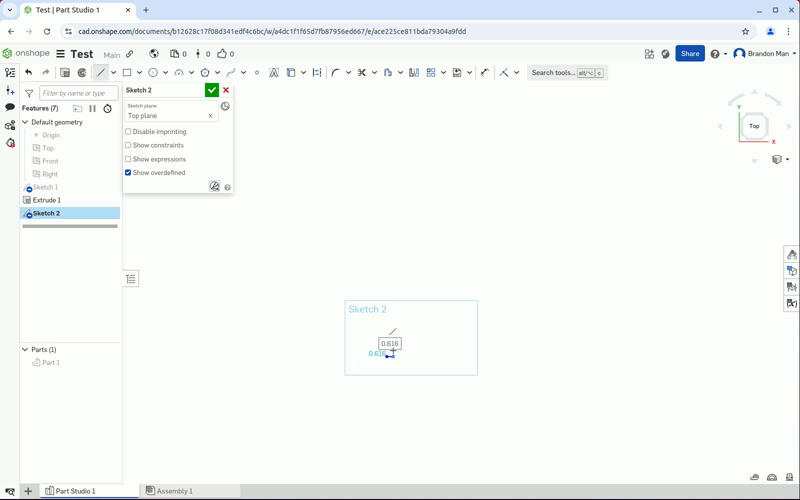
scroll(6)
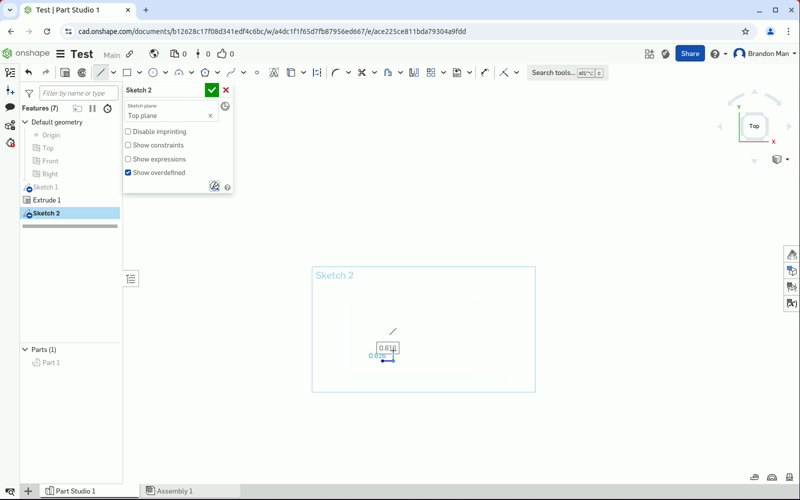
scroll(6)
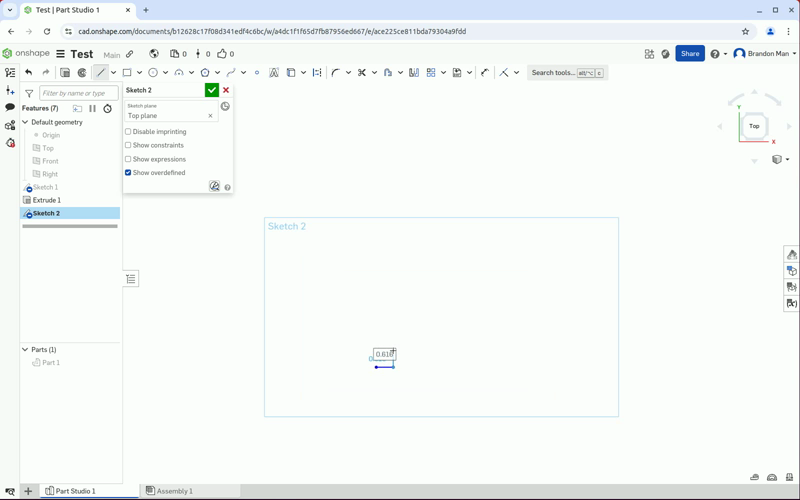
scroll(6)
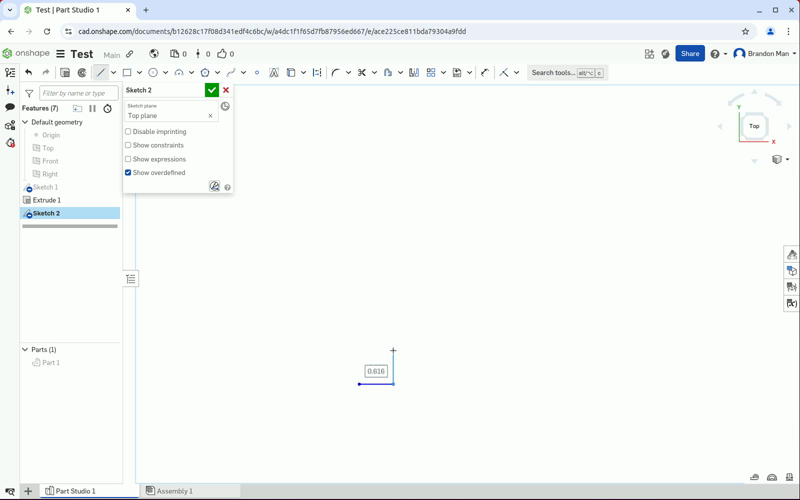
click(393, 350)
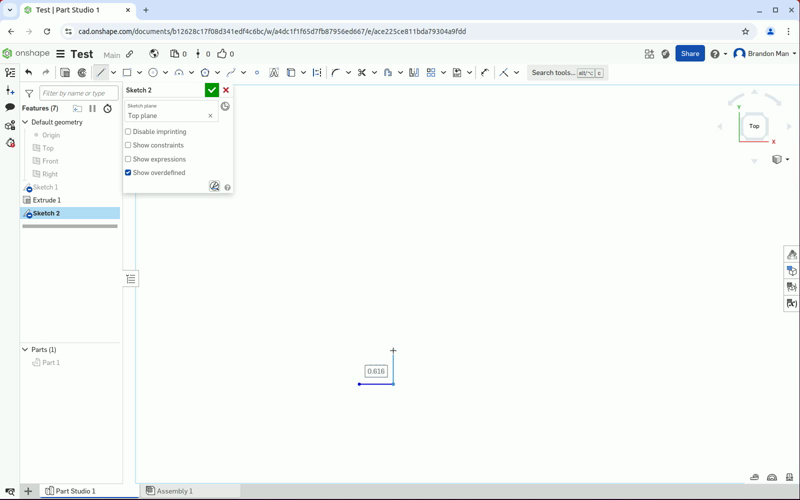
scroll(-6)
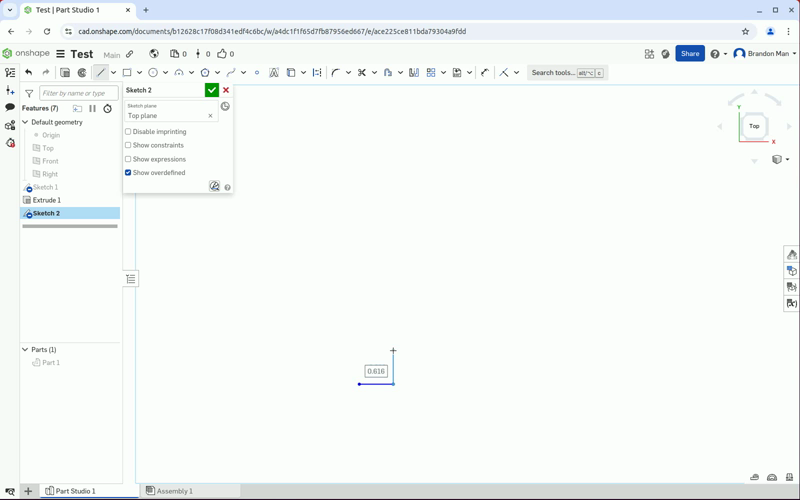
scroll(-6)
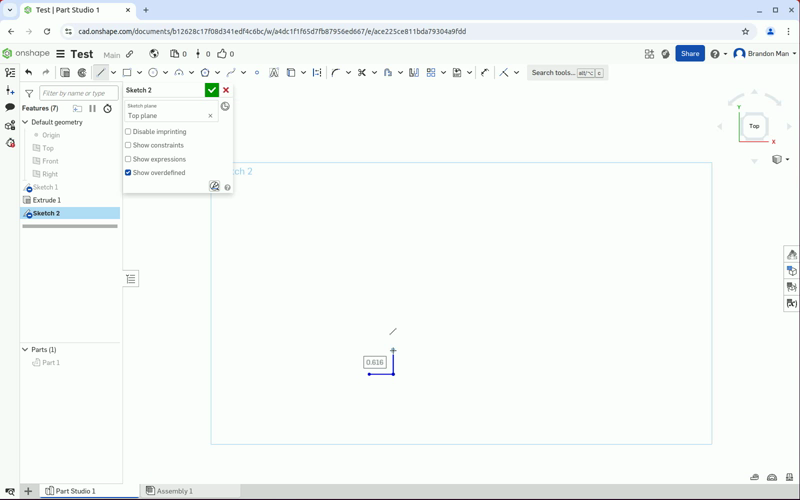
scroll(-6)
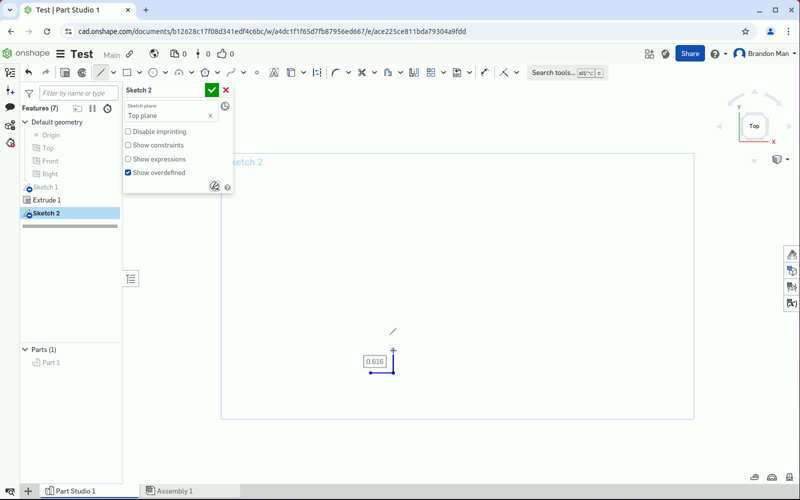
scroll(-6)
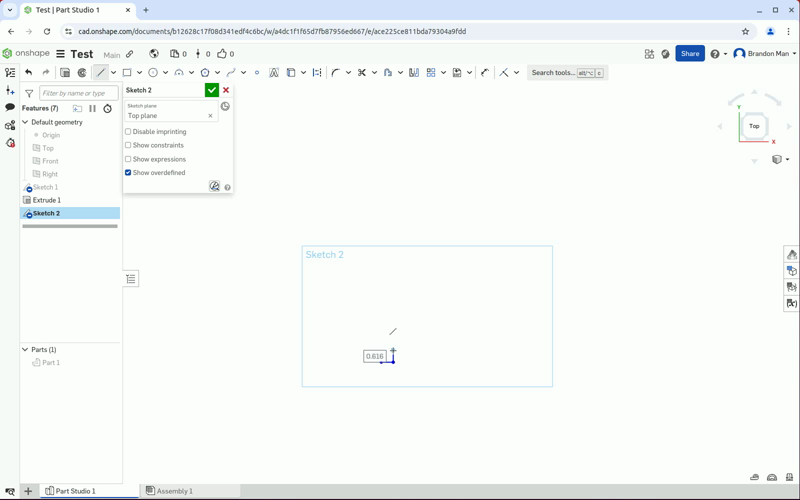
scroll(-6)
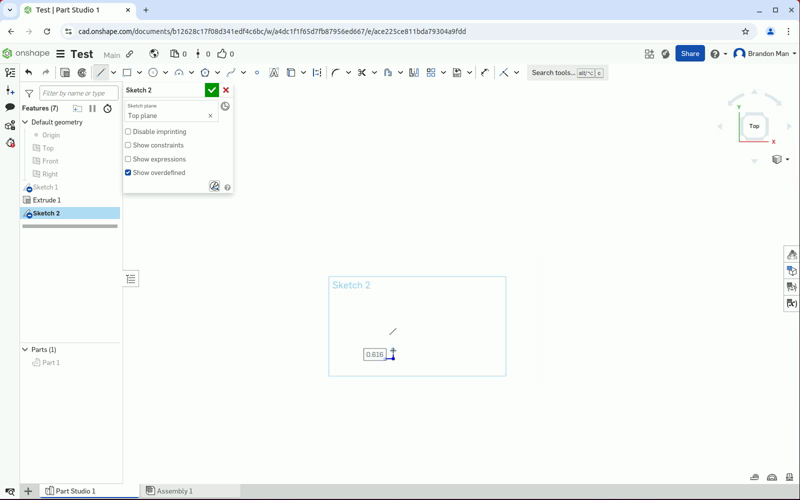
scroll(-6)
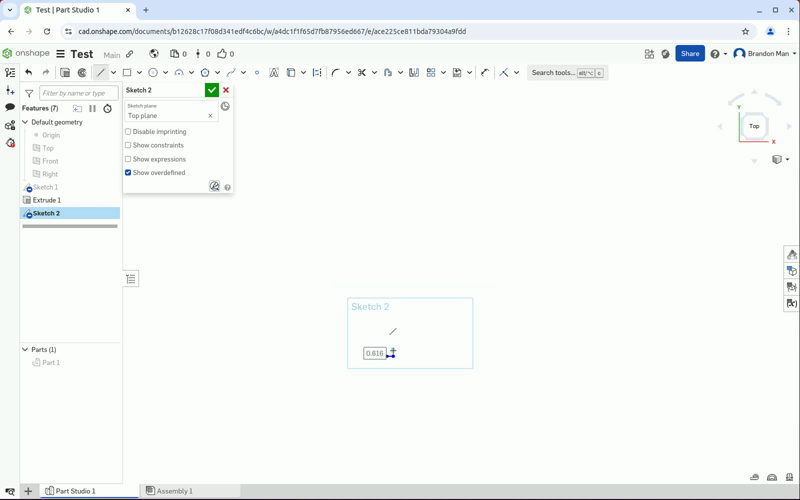
scroll(-6)
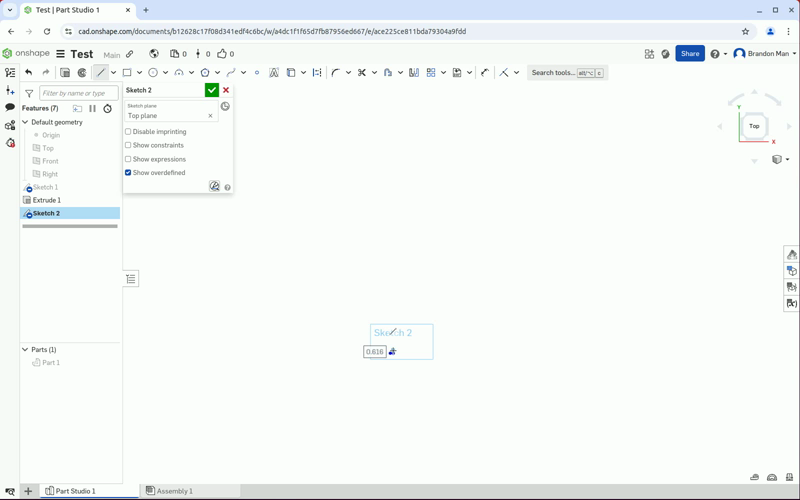
key_up(shift)
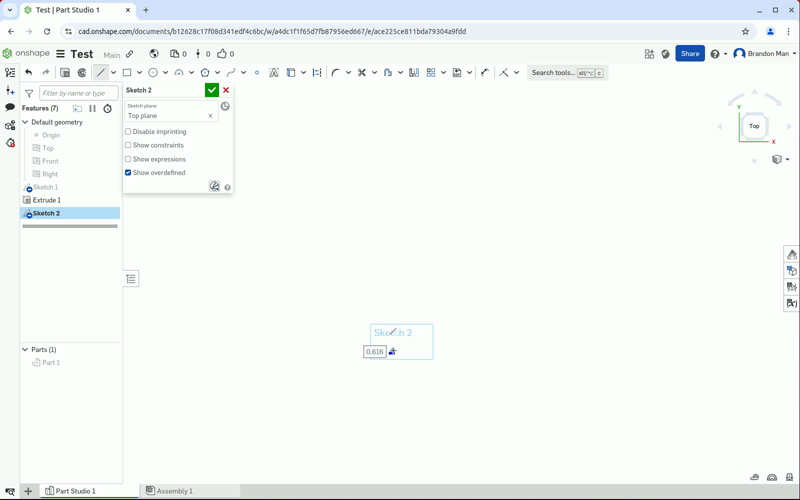
key_down(shift)
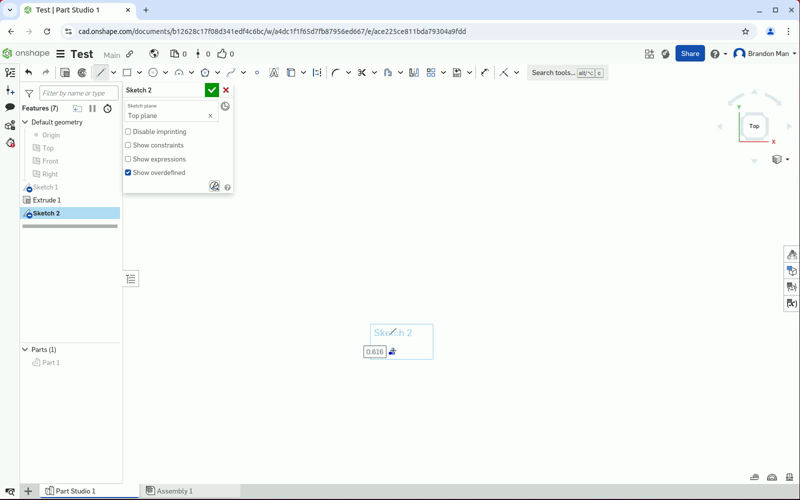
mouse_move(393, 216)
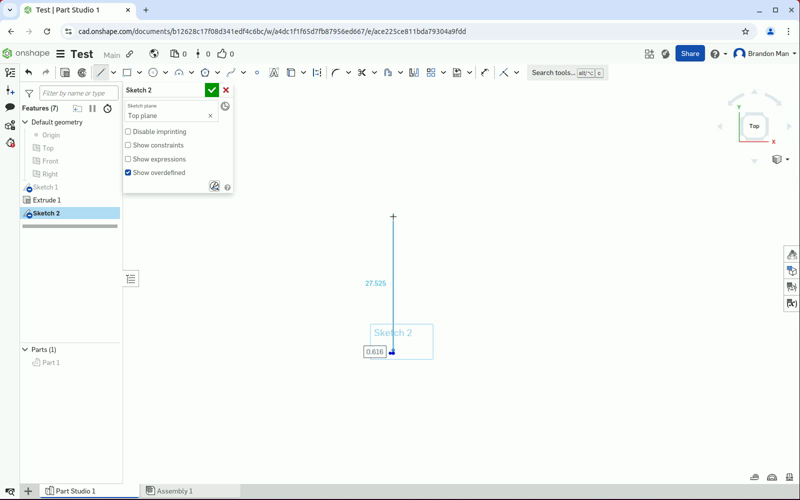
click(393, 216)
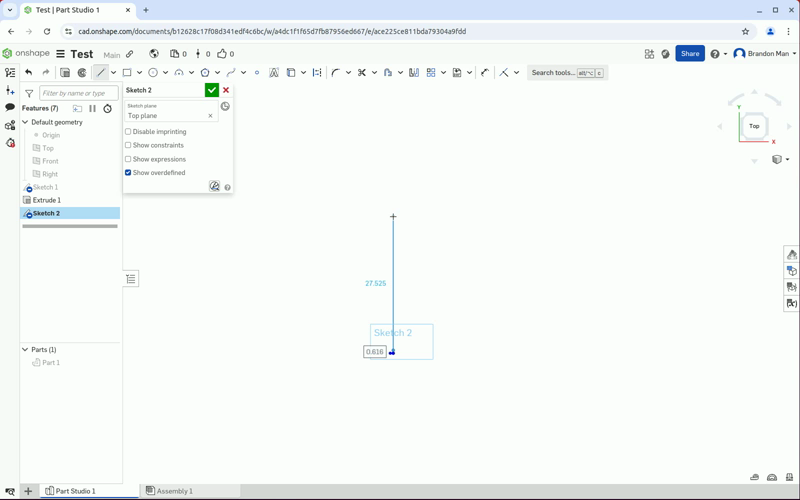
key_up(shift)
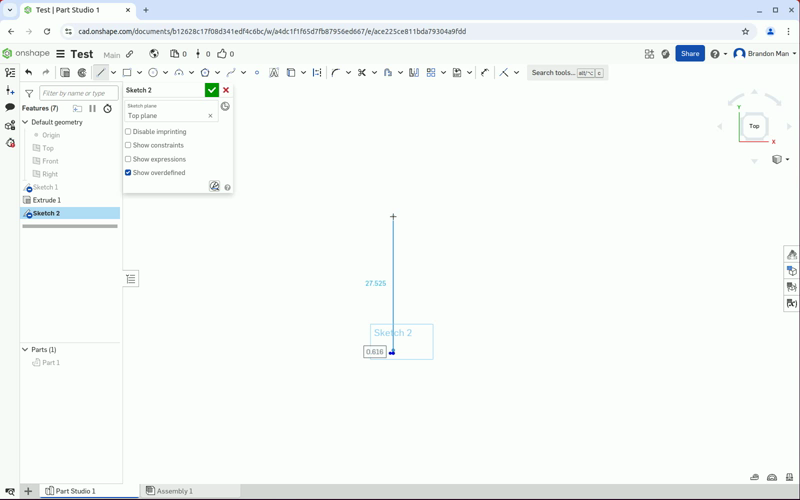
key_down(shift)
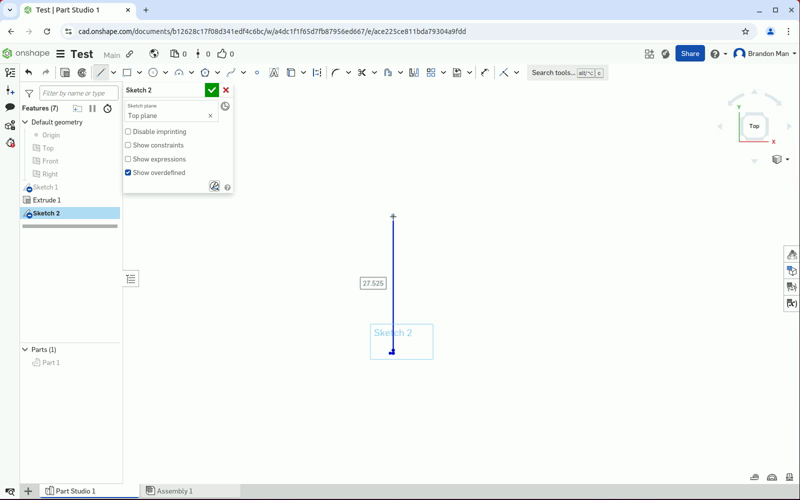
mouse_move(423, 216)
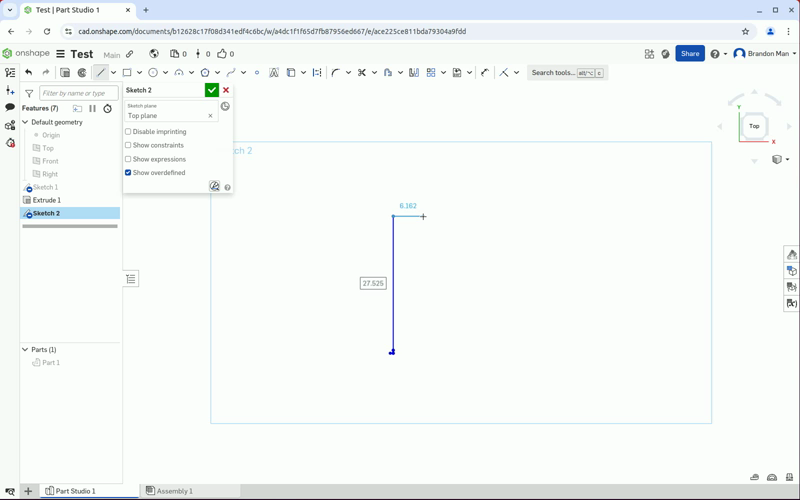
mouse_move(393, 213)
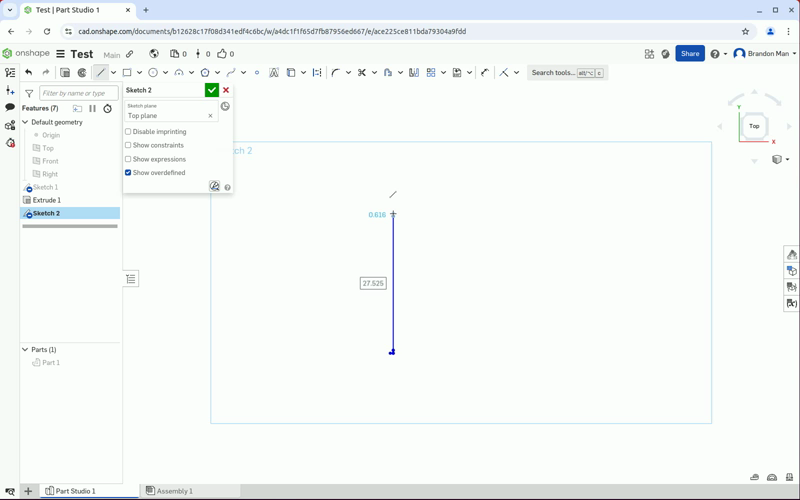
scroll(6)
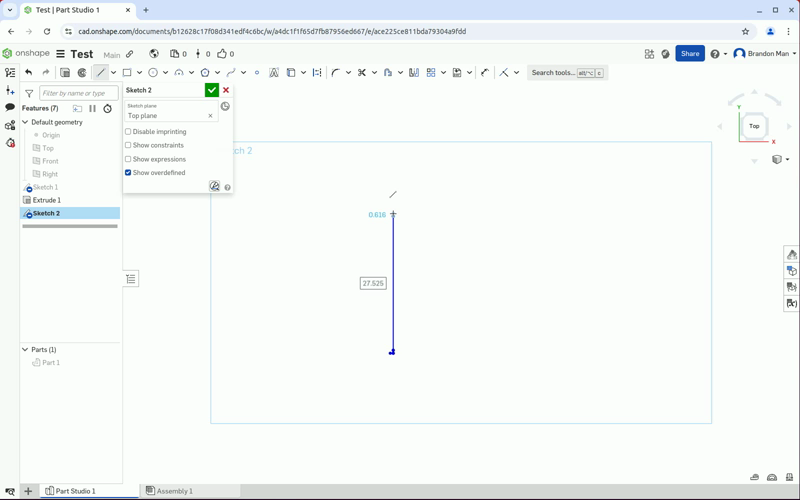
scroll(6)
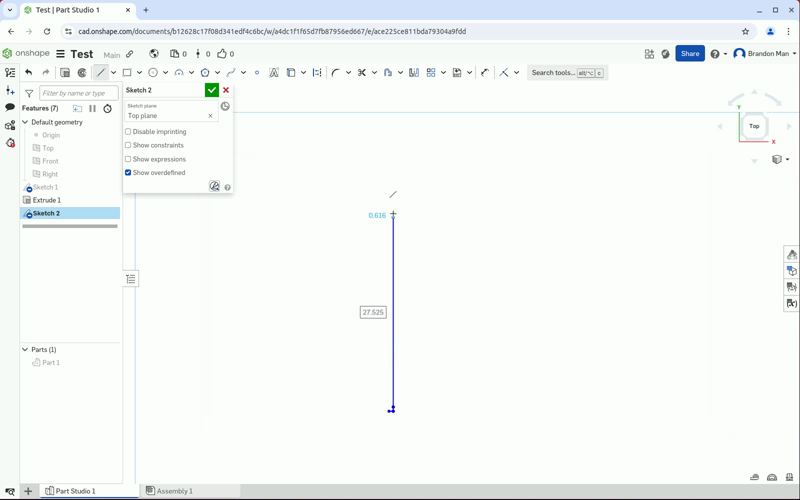
scroll(6)
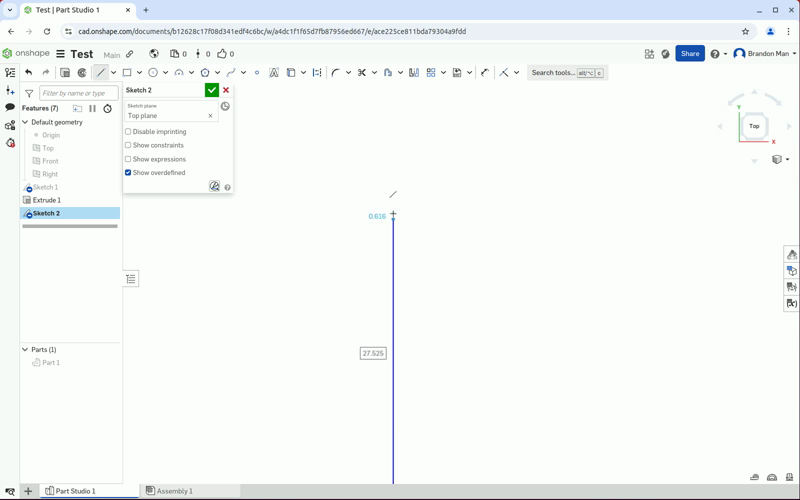
scroll(6)
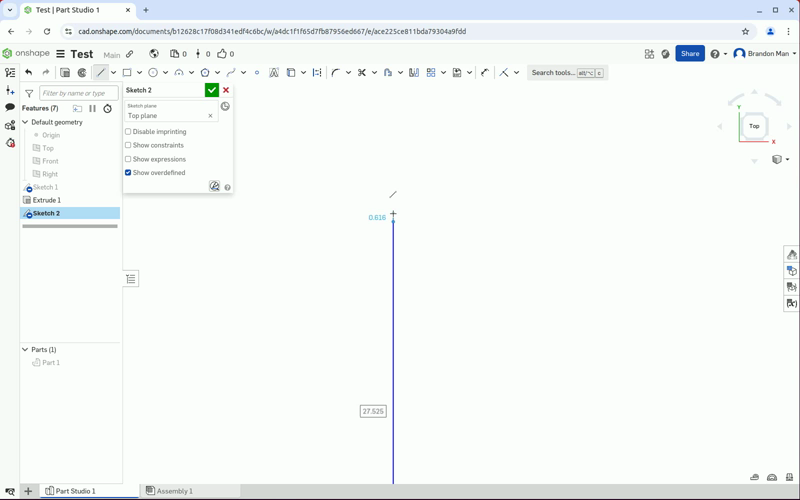
scroll(6)
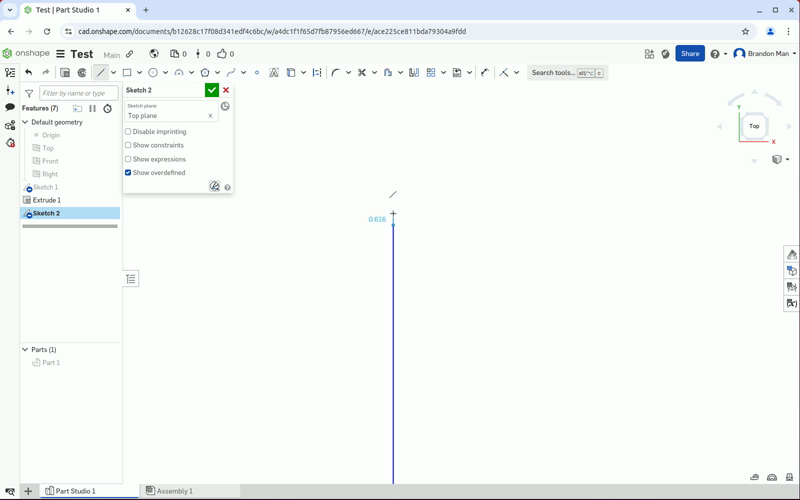
scroll(6)
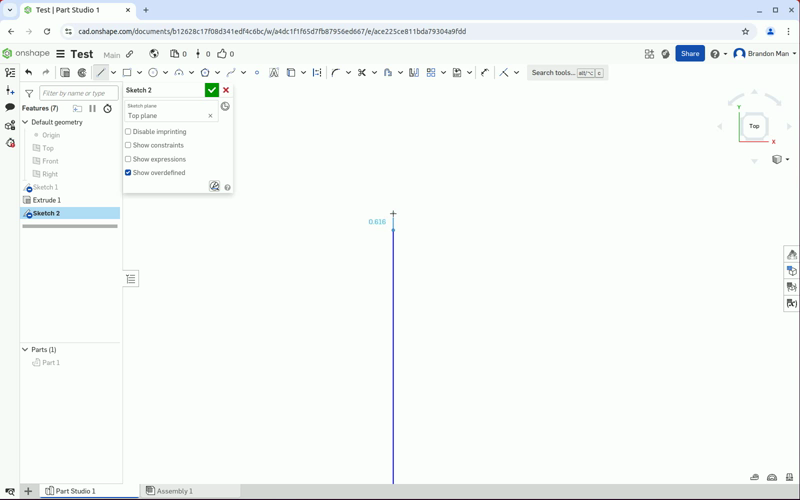
scroll(6)
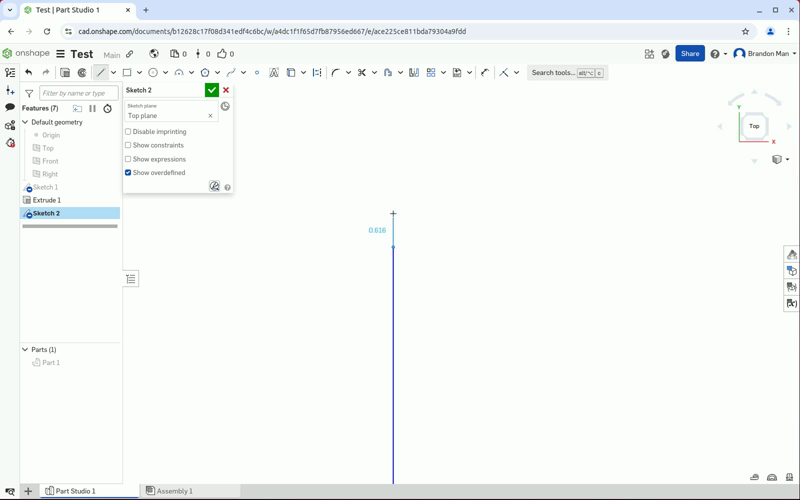
click(393, 213)
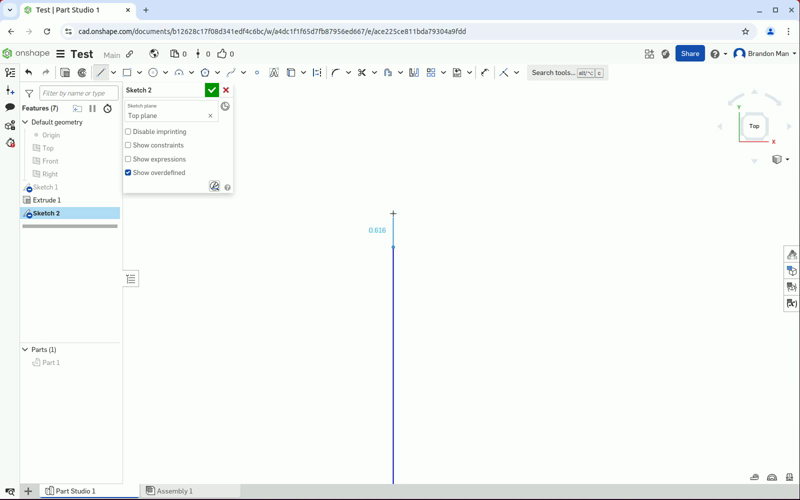
scroll(-6)
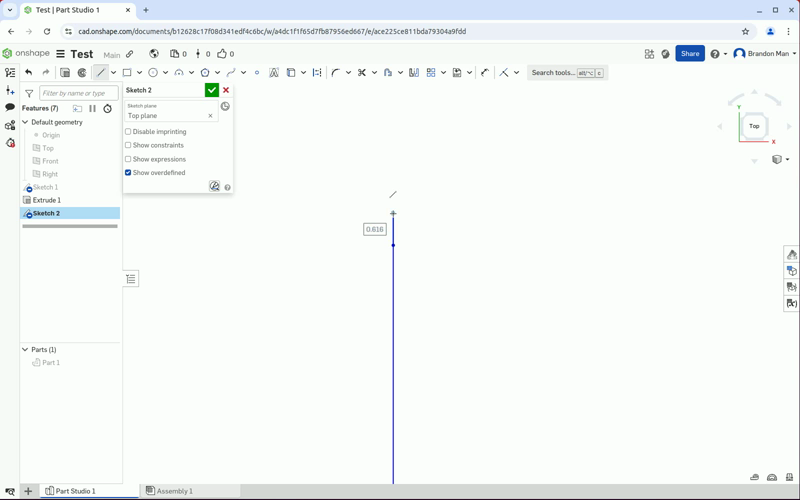
scroll(-6)
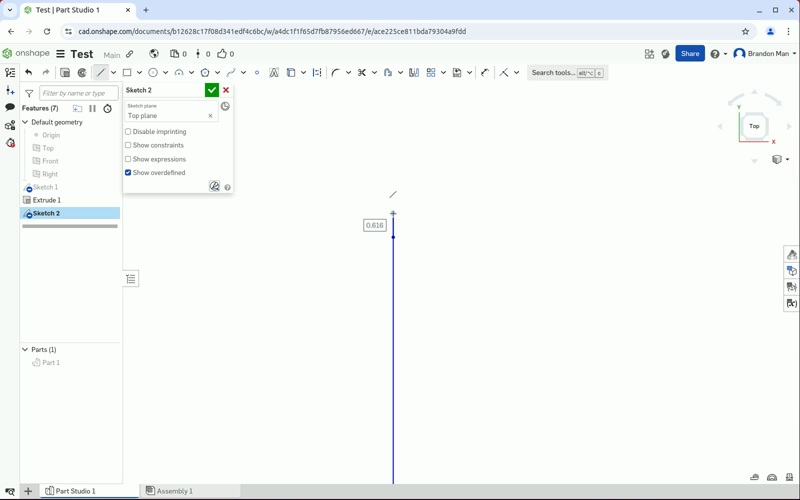
scroll(-6)
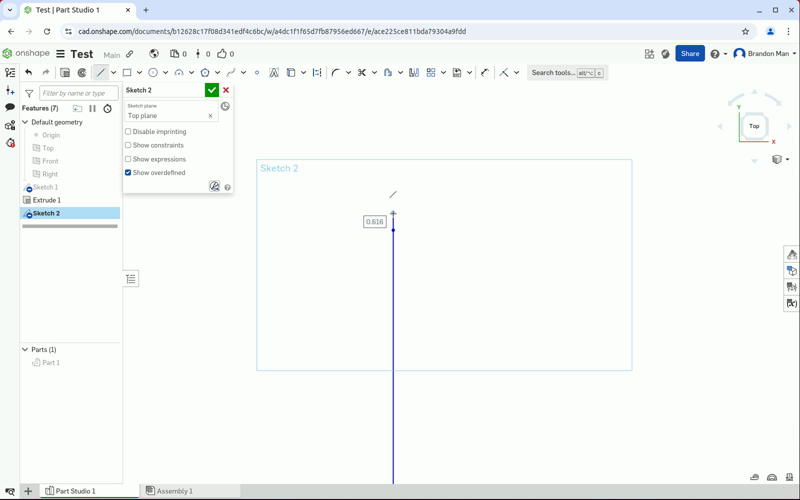
scroll(-6)
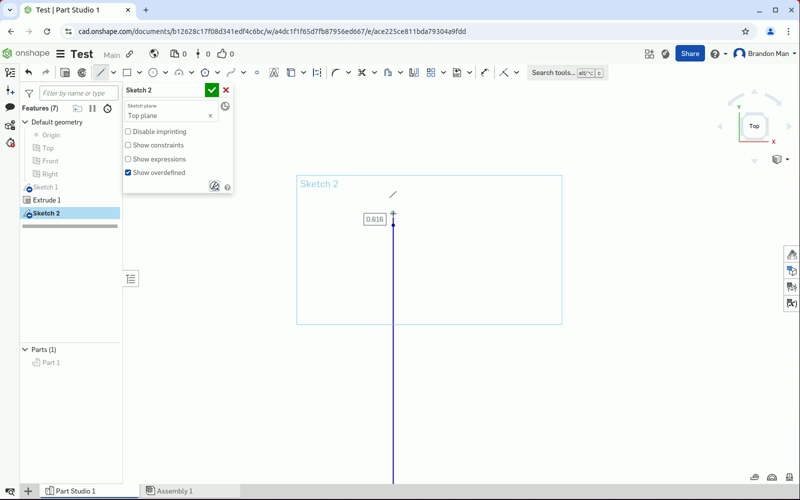
scroll(-6)
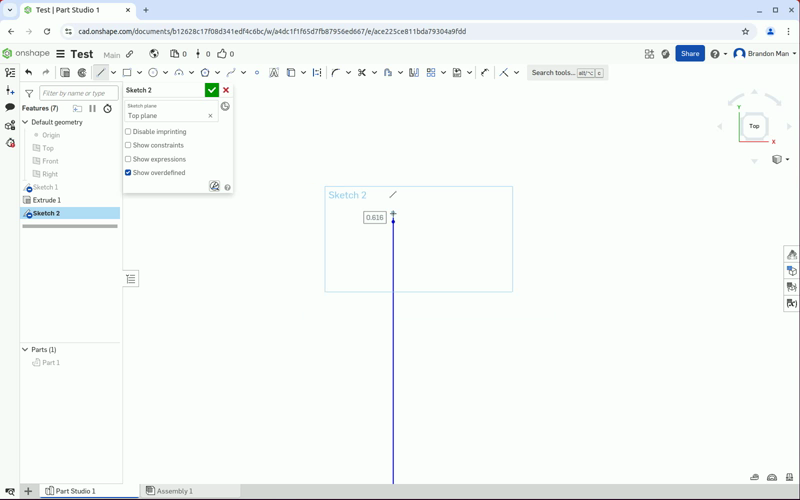
scroll(-6)
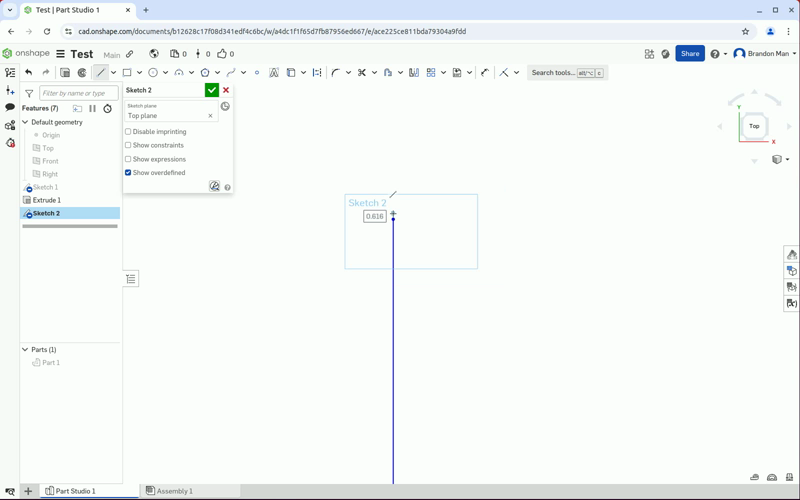
scroll(-6)
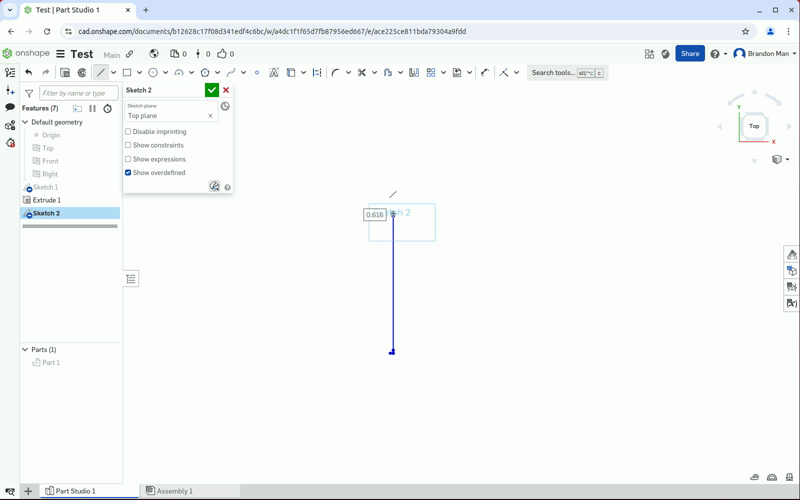
key_up(shift)
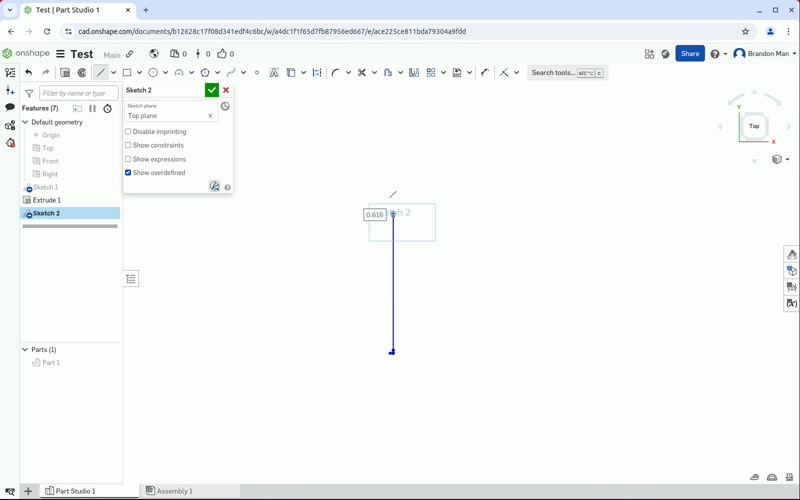
key_down(shift)
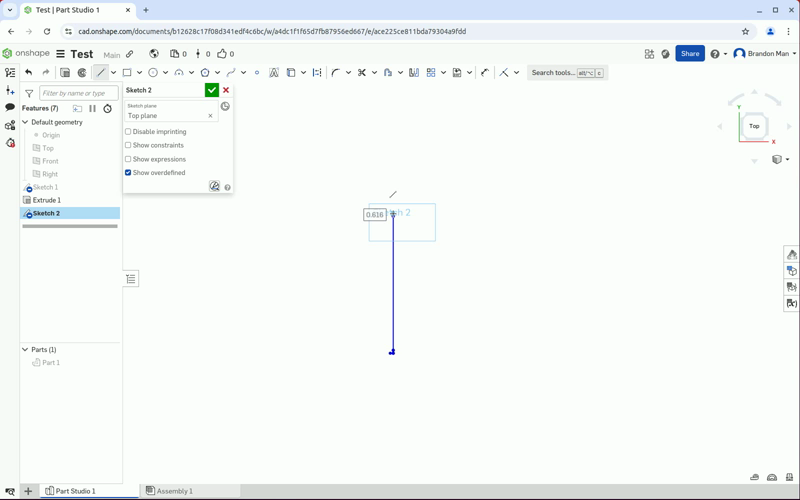
mouse_move(423, 213)
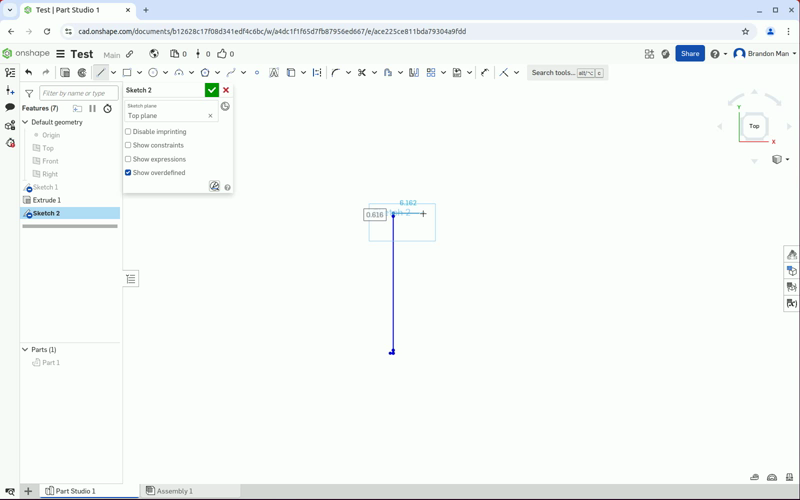
mouse_move(390, 213)
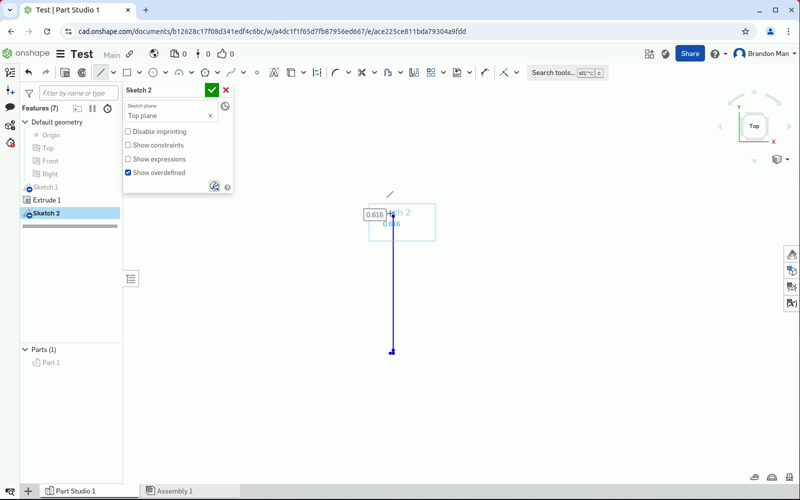
scroll(6)
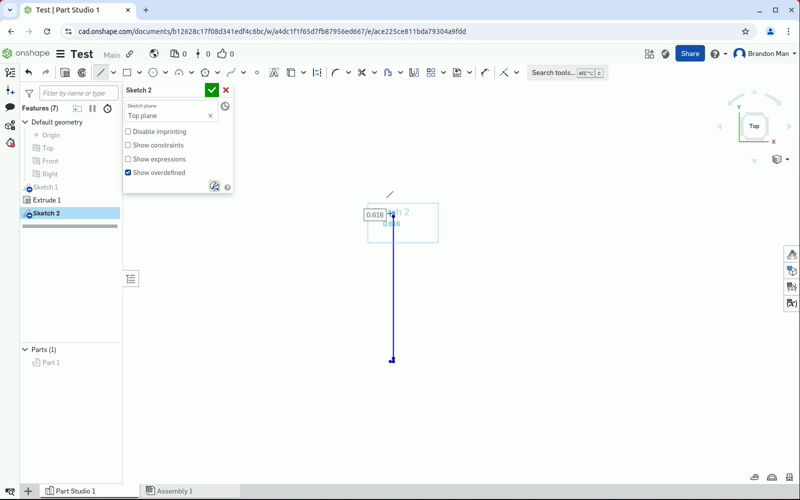
scroll(6)
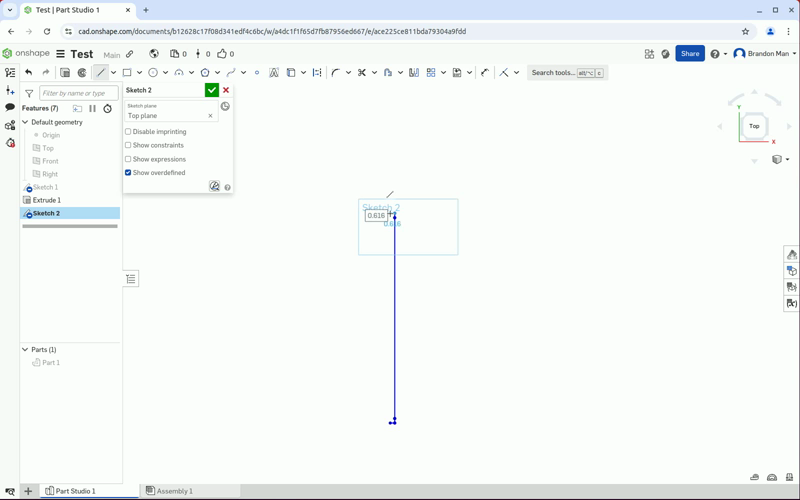
scroll(6)
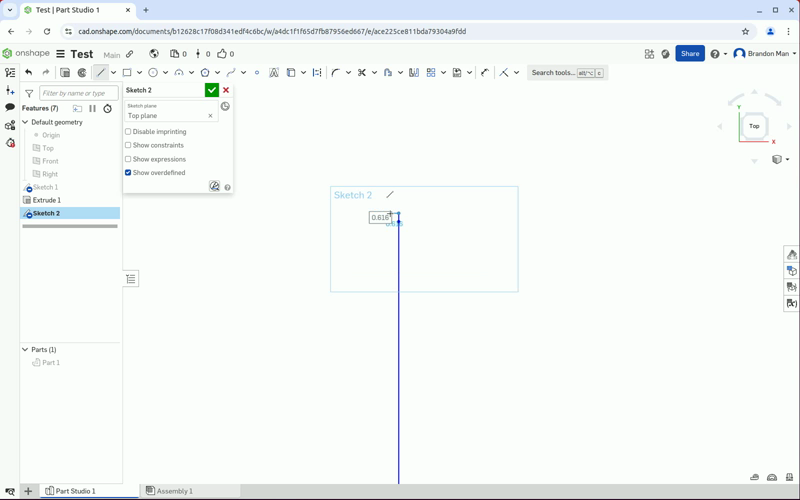
scroll(6)
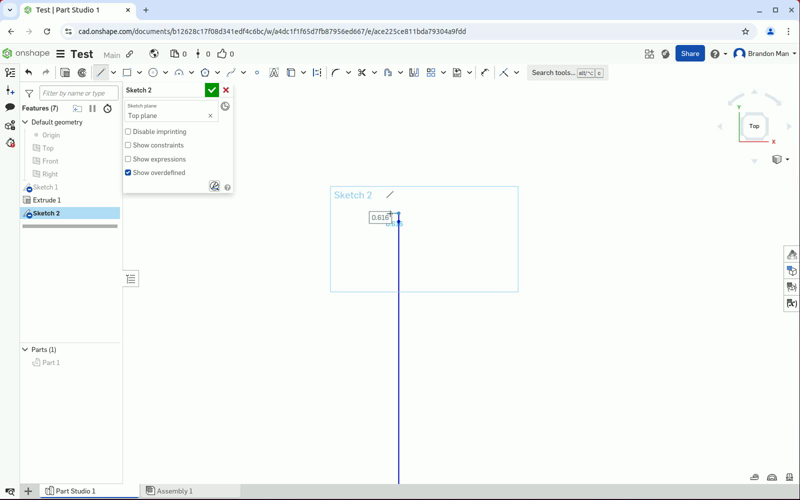
scroll(6)
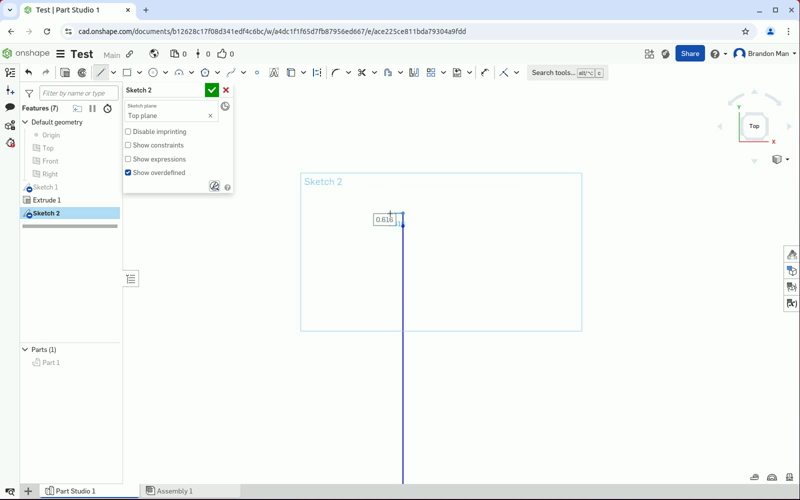
scroll(6)
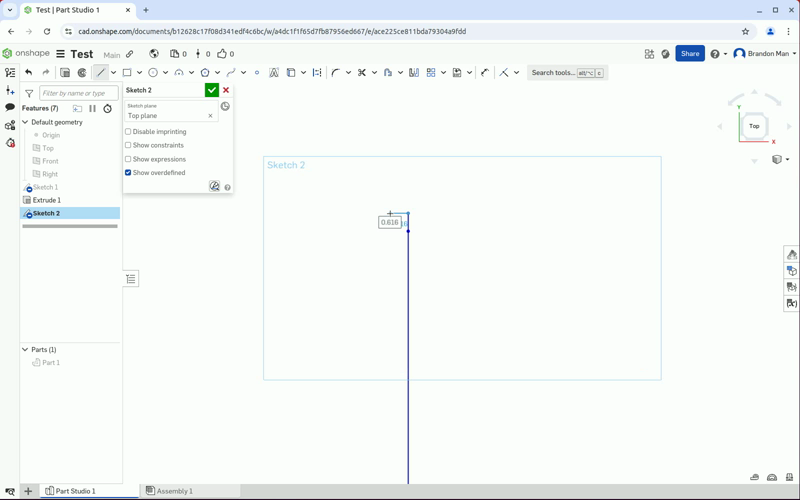
scroll(6)
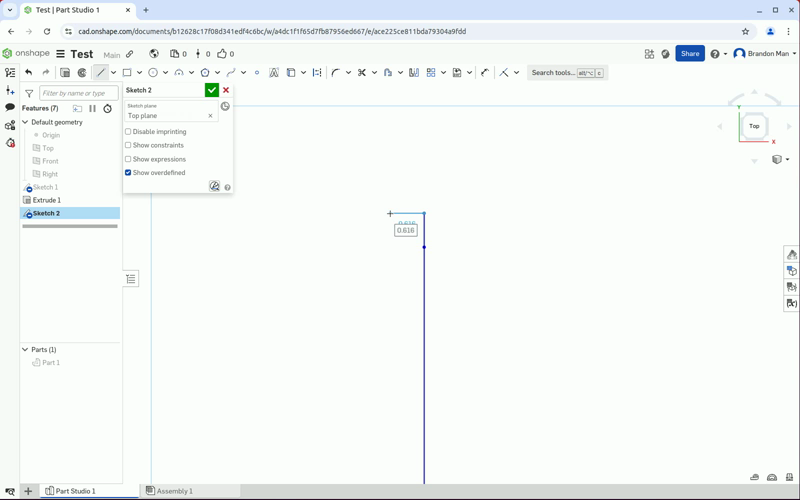
click(390, 213)
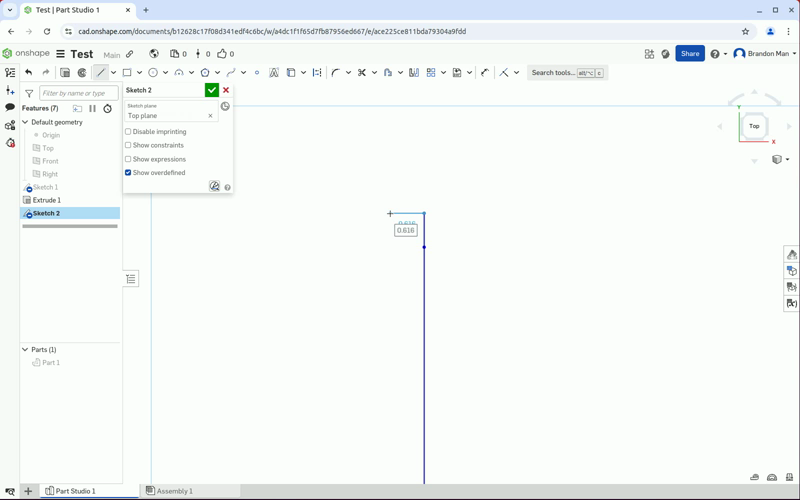
scroll(-6)
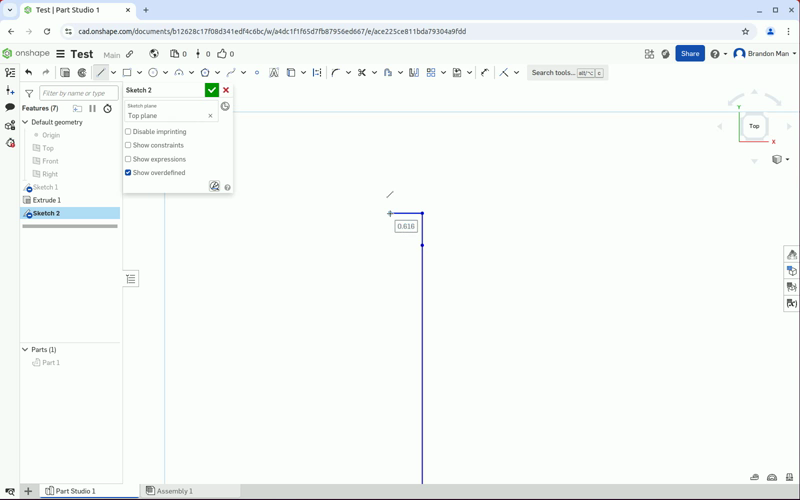
scroll(-6)
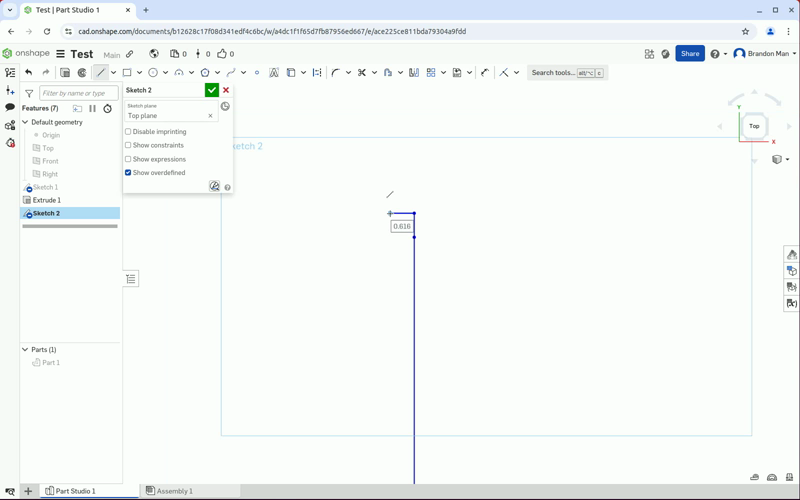
scroll(-6)
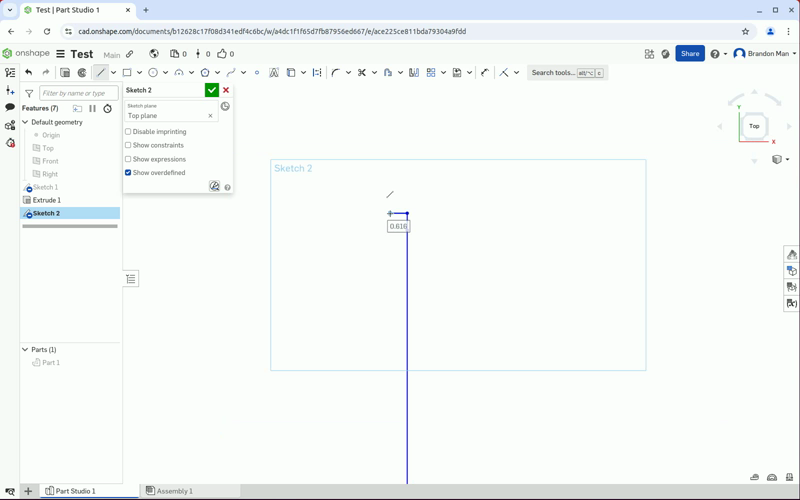
scroll(-6)
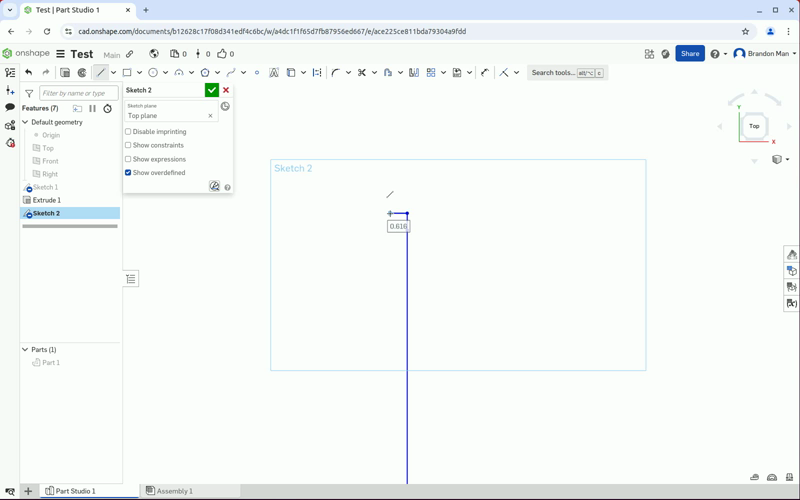
scroll(-6)
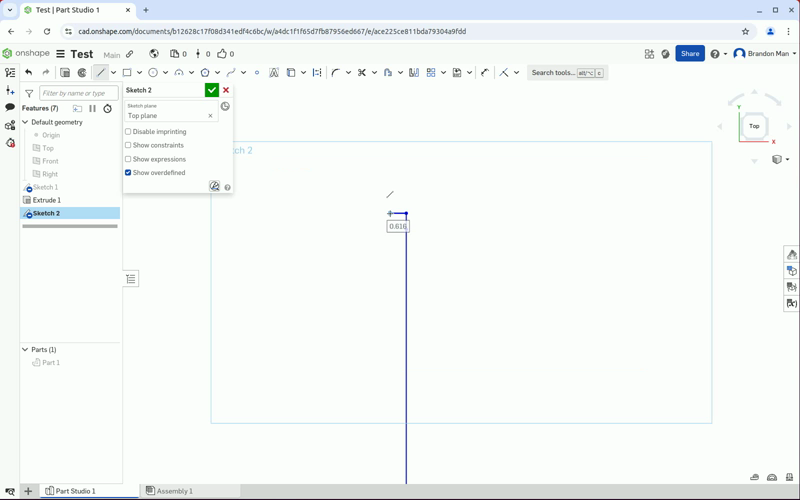
scroll(-6)
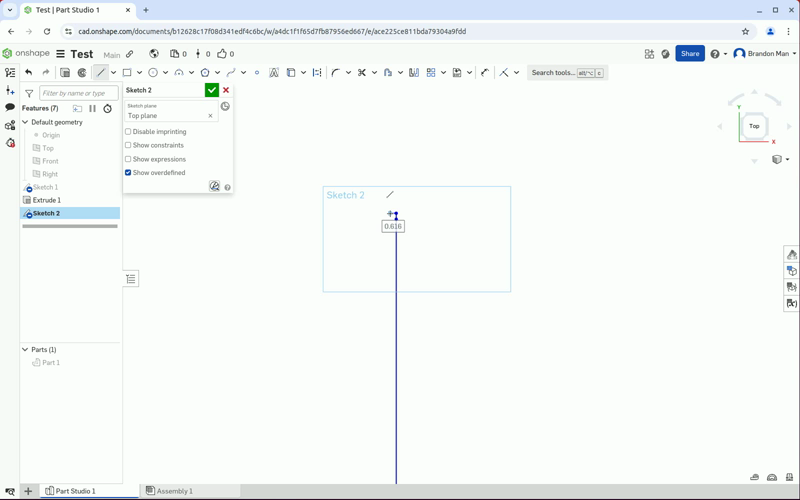
scroll(-6)
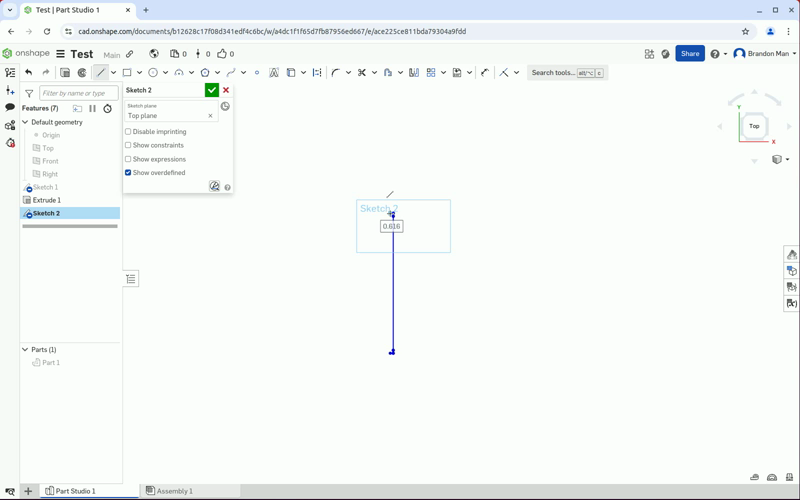
key_up(shift)
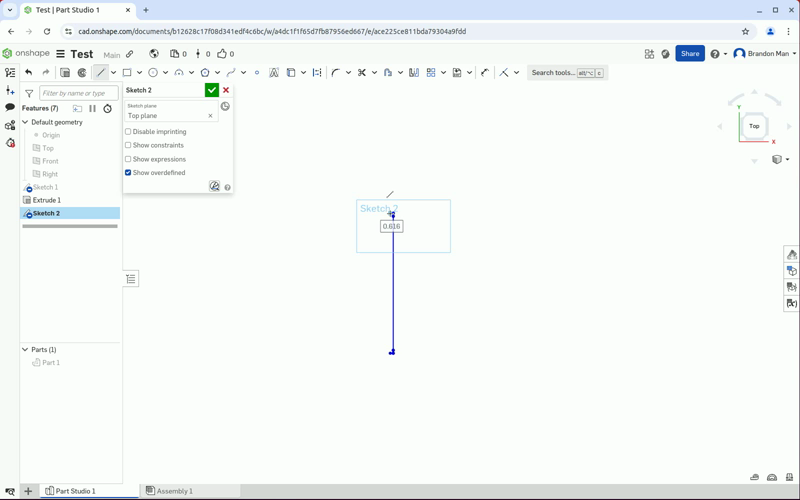
key_down(shift)
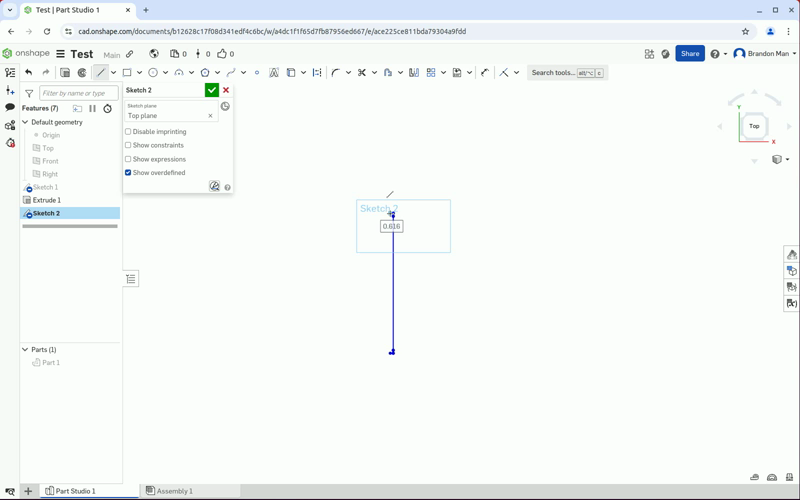
mouse_move(390, 353)
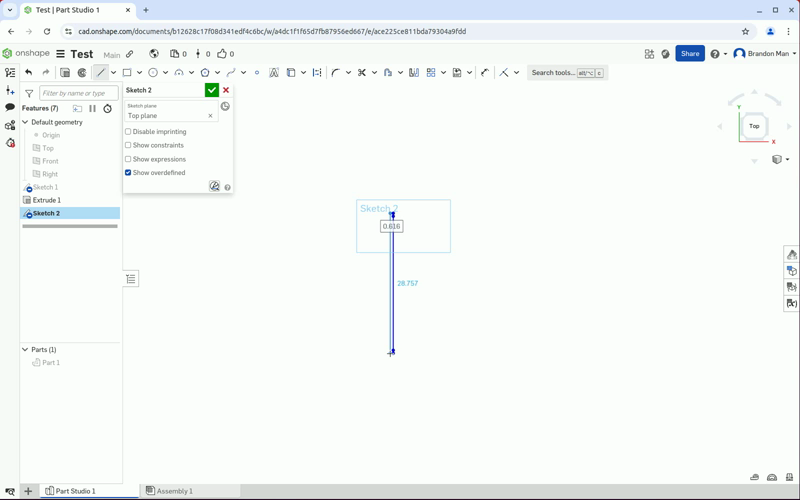
scroll(6)
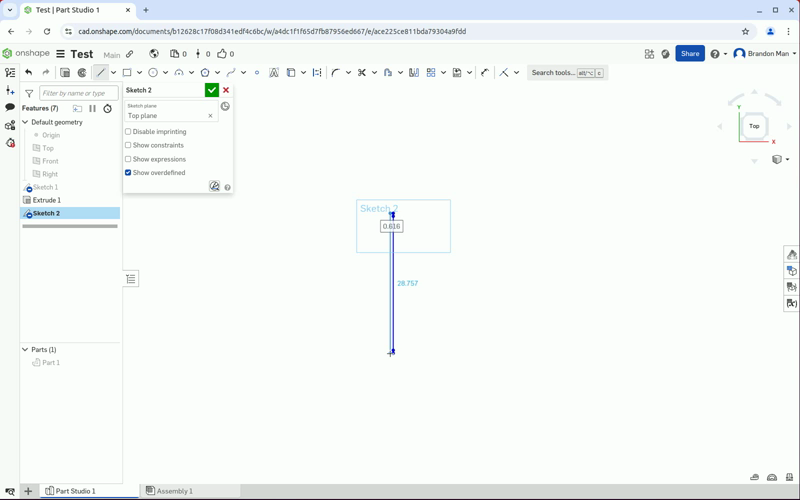
scroll(6)
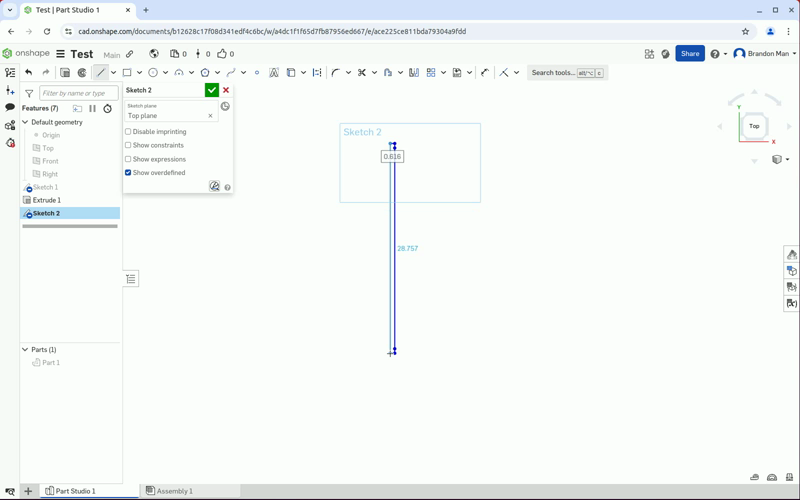
scroll(6)
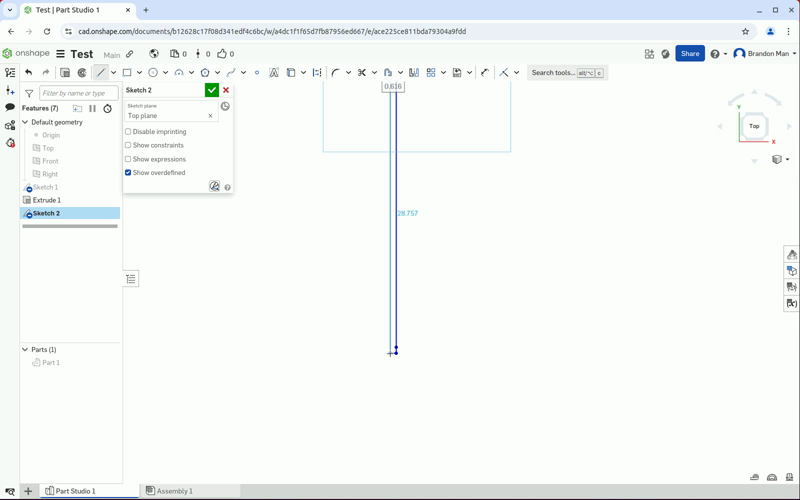
scroll(6)
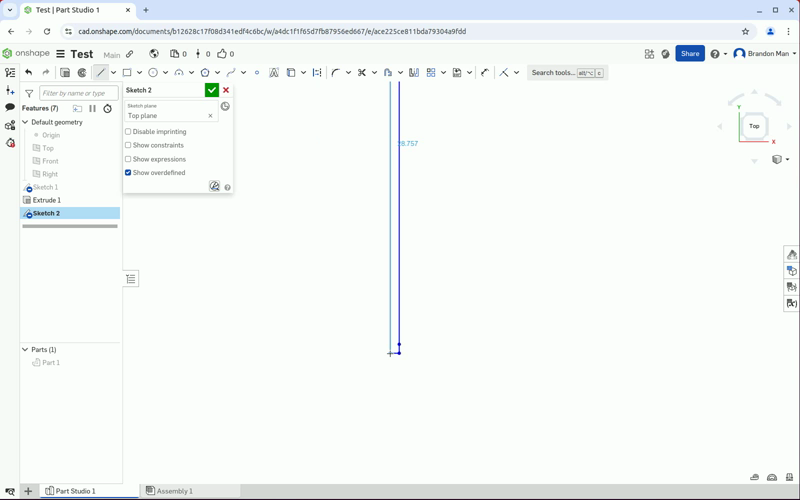
scroll(6)
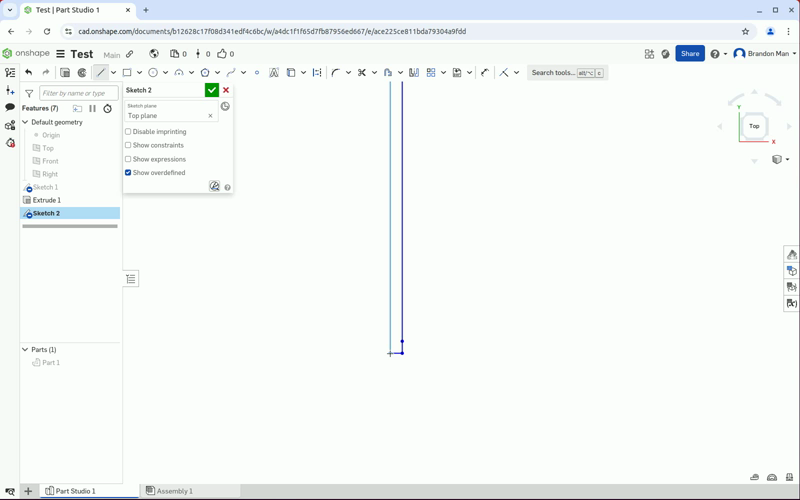
scroll(6)
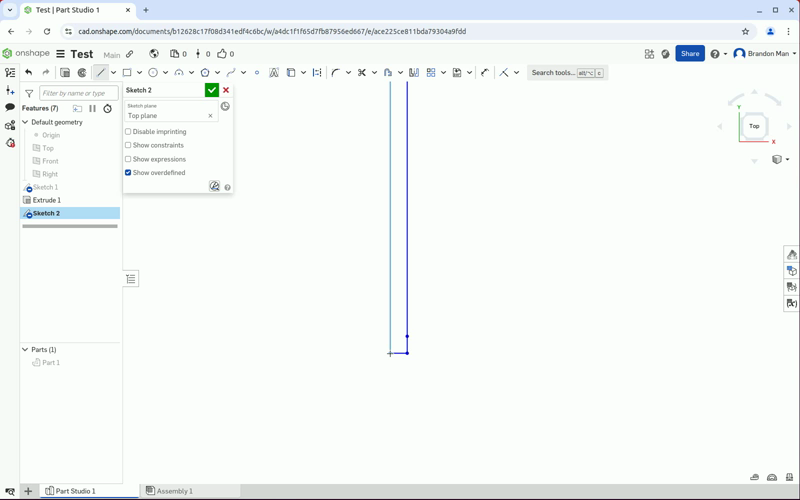
scroll(6)
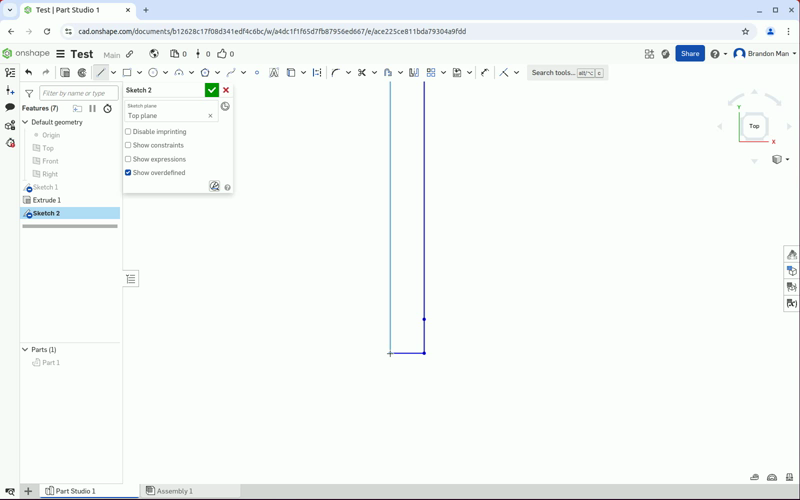
key_up(shift)
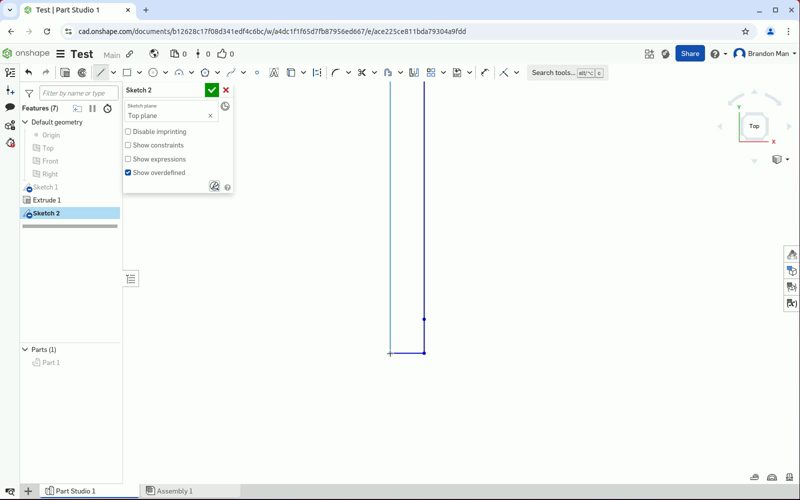
click(390, 353)
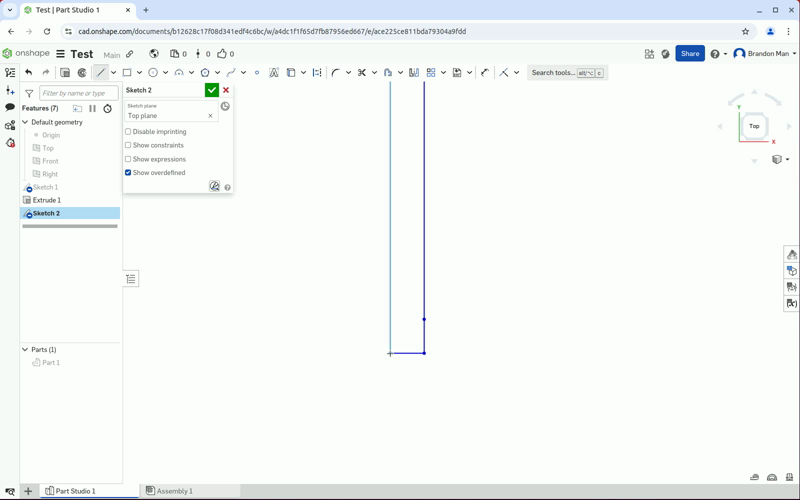
scroll(-6)
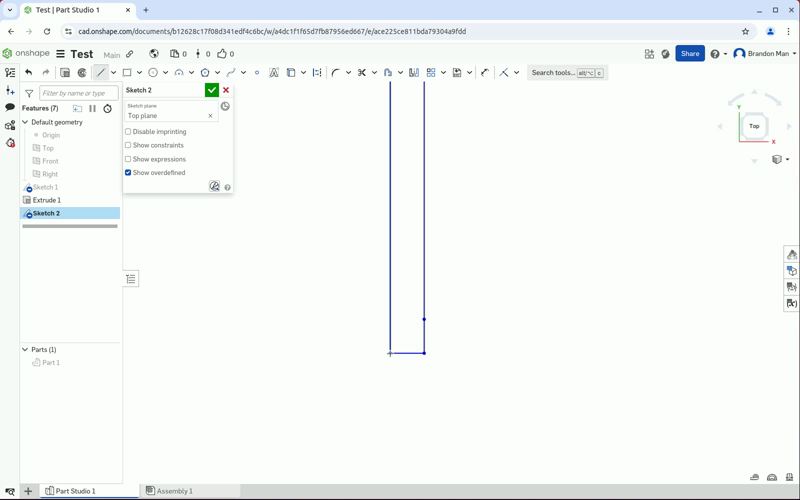
scroll(-6)
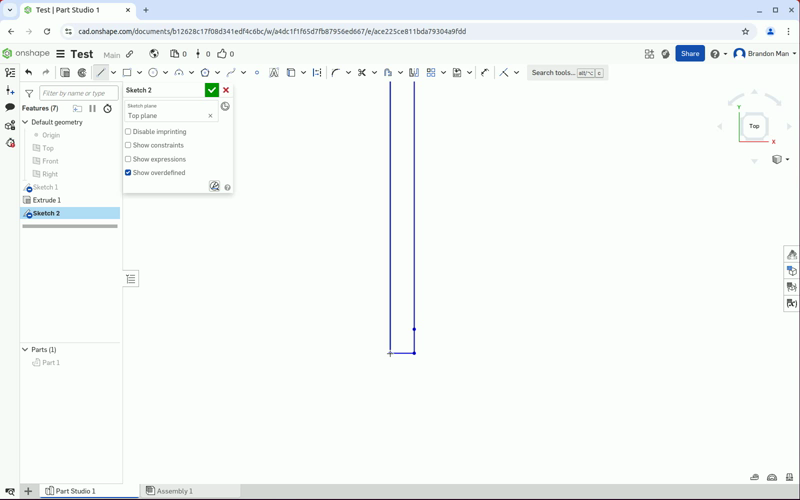
scroll(-6)
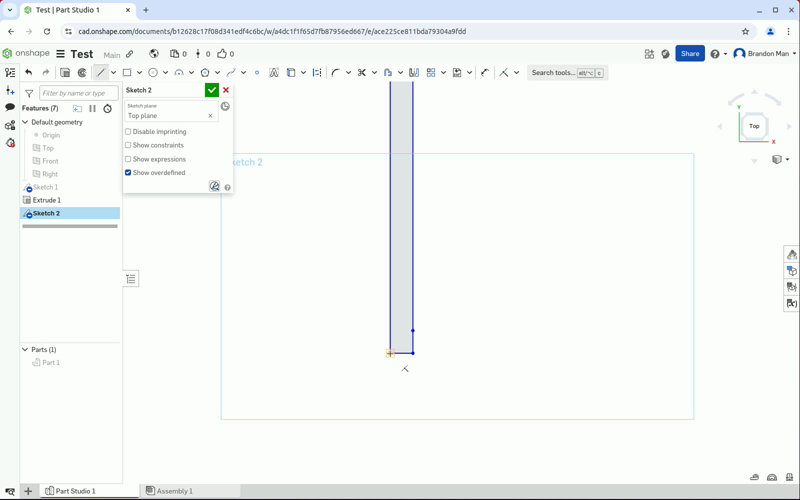
scroll(-6)
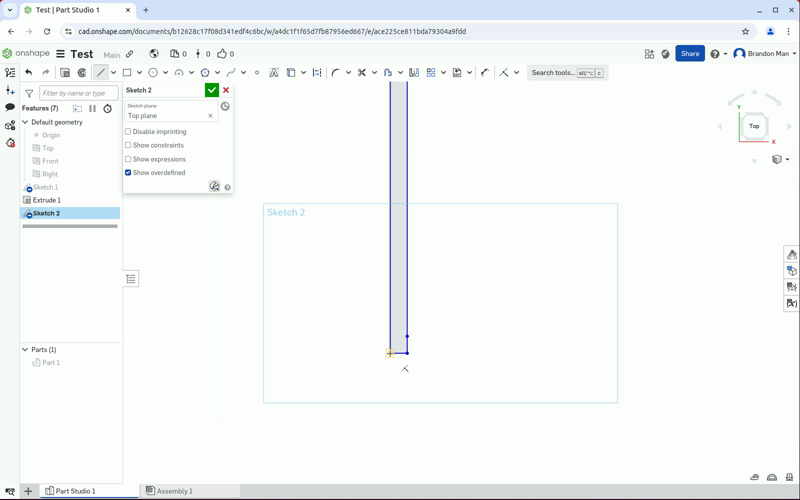
scroll(-6)
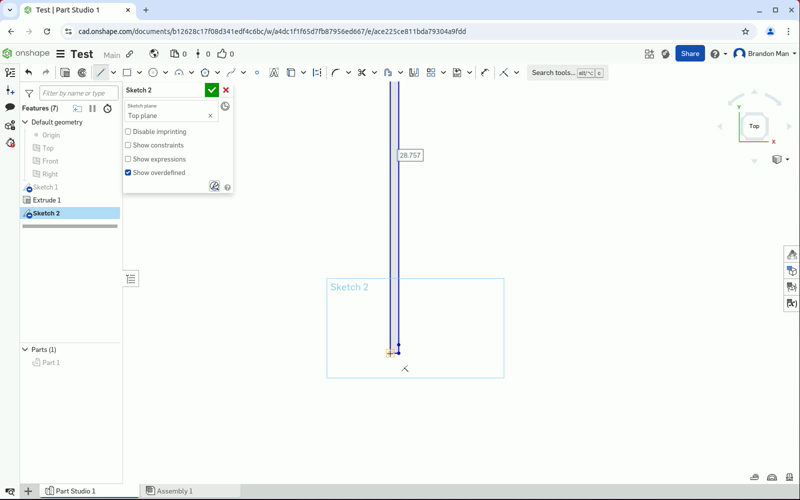
scroll(-6)
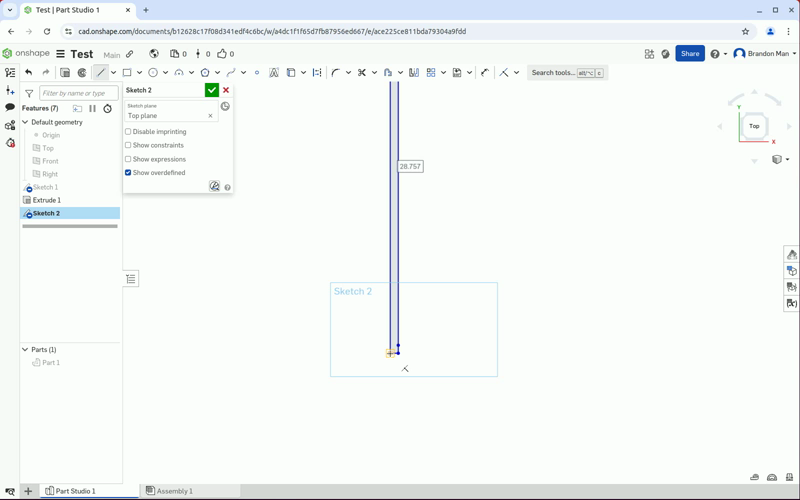
scroll(-6)
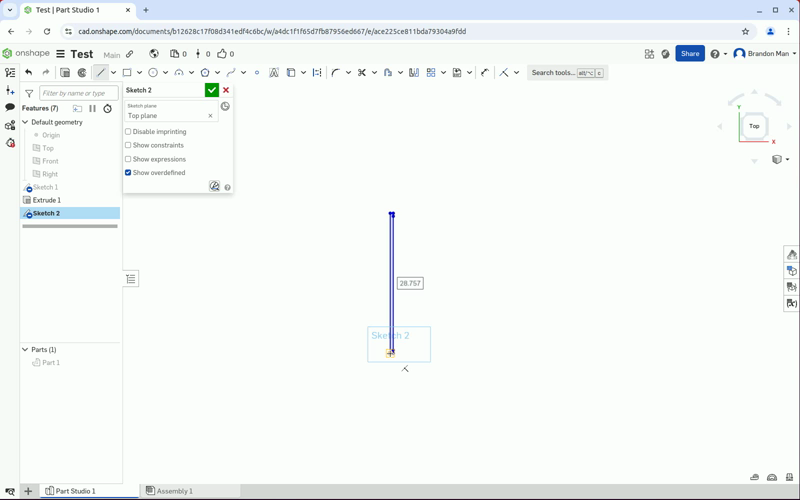
key(esc)
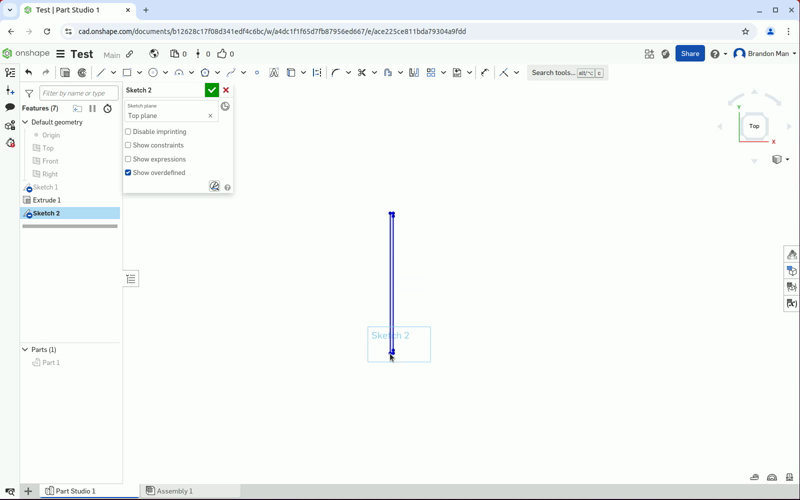
mouse_move(392, 272)
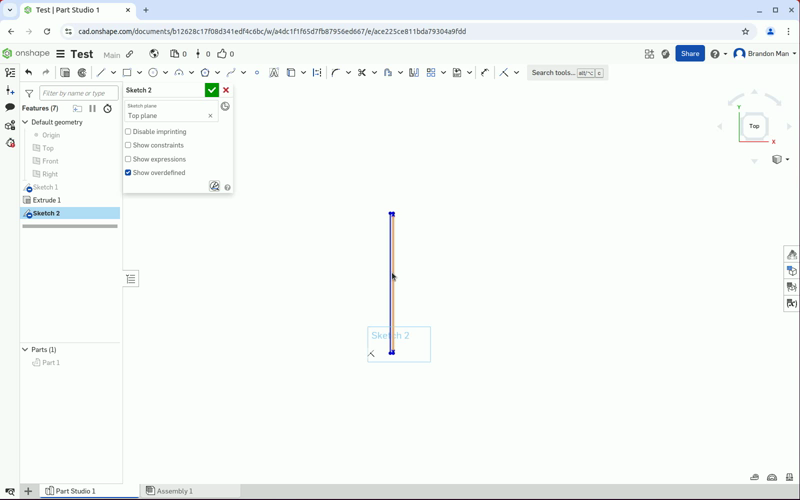
scroll(6)
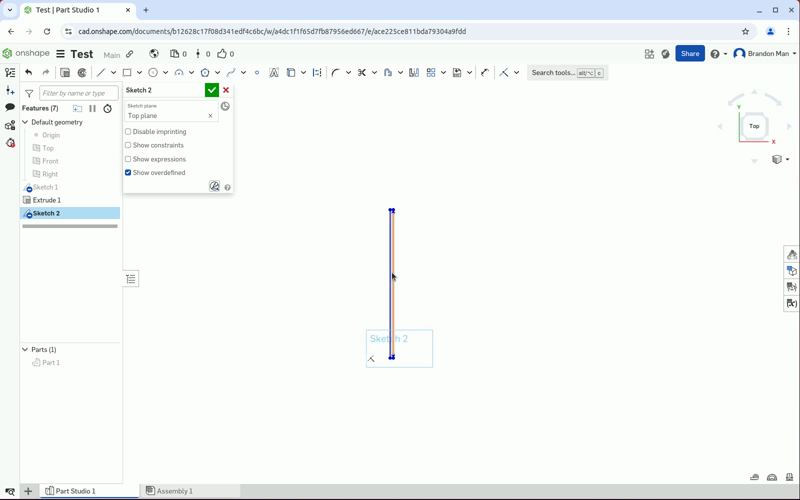
scroll(6)
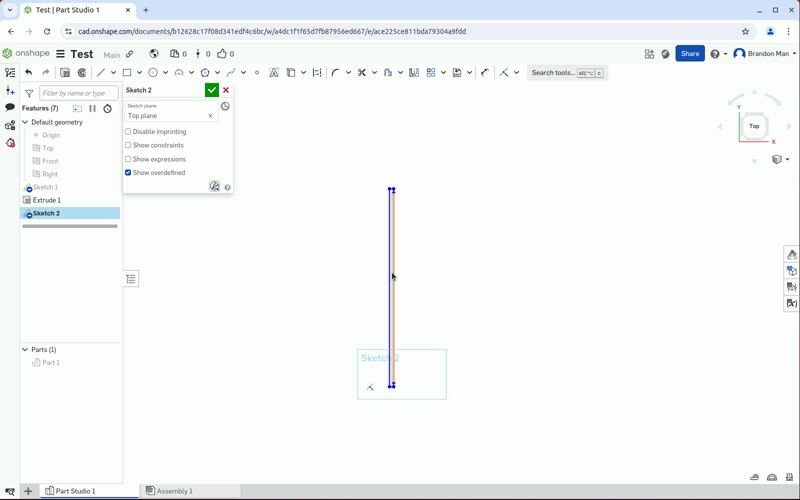
scroll(6)
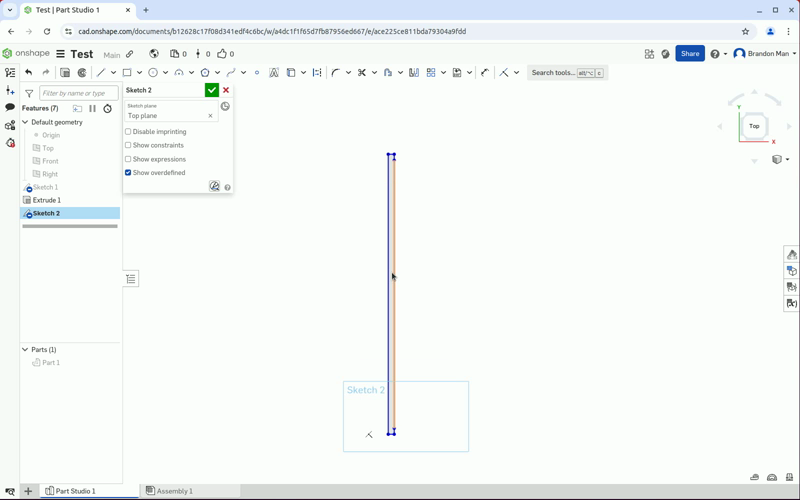
scroll(6)
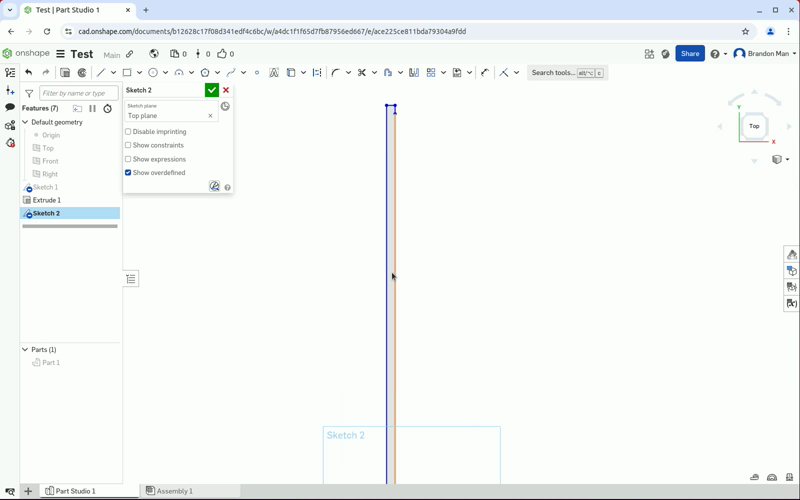
scroll(6)
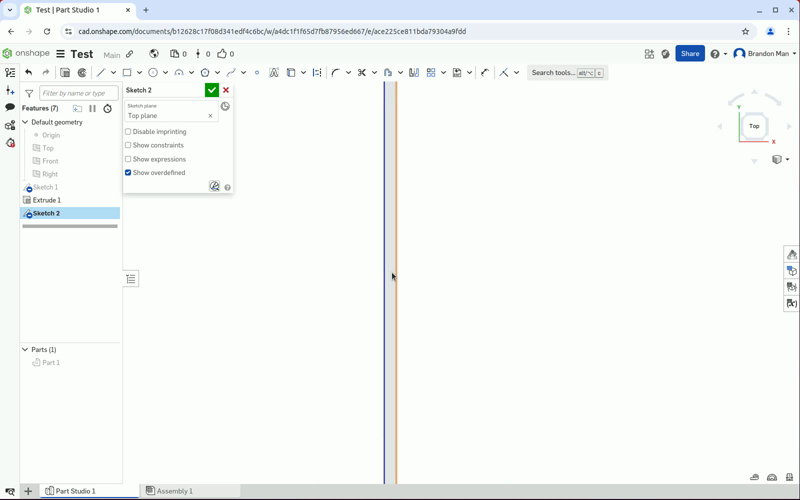
scroll(6)
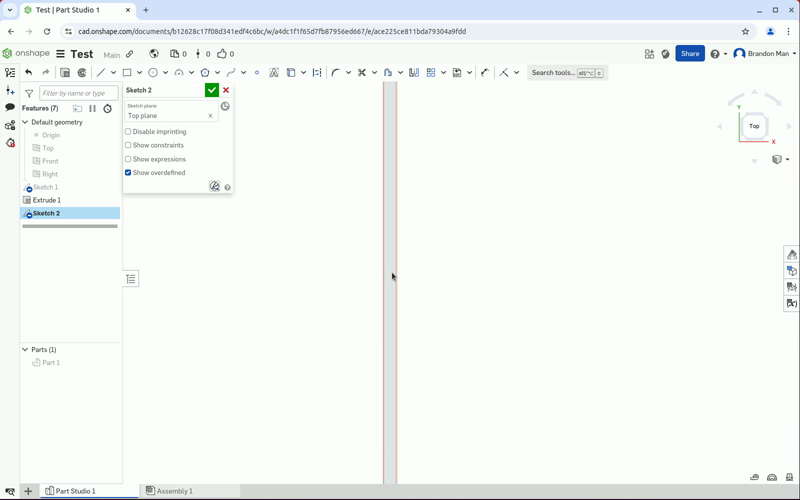
scroll(6)
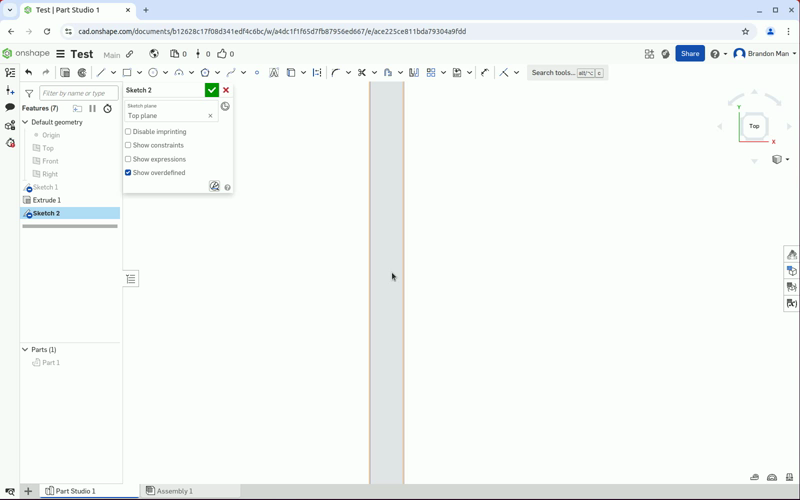
click(392, 272)
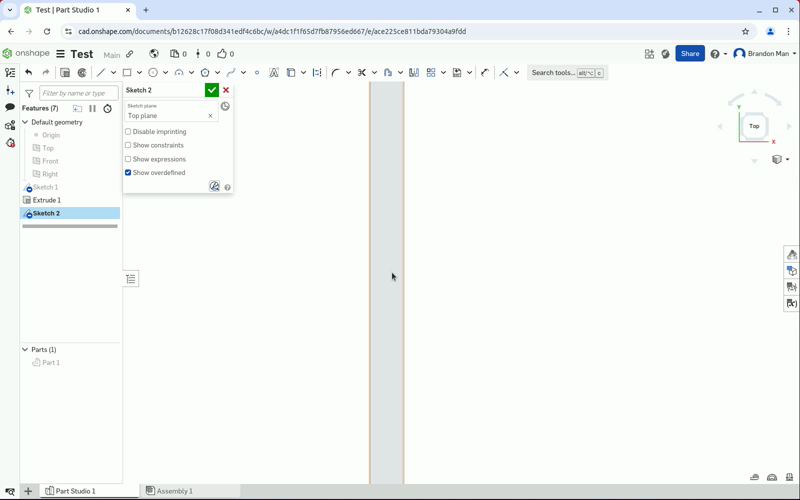
scroll(-6)
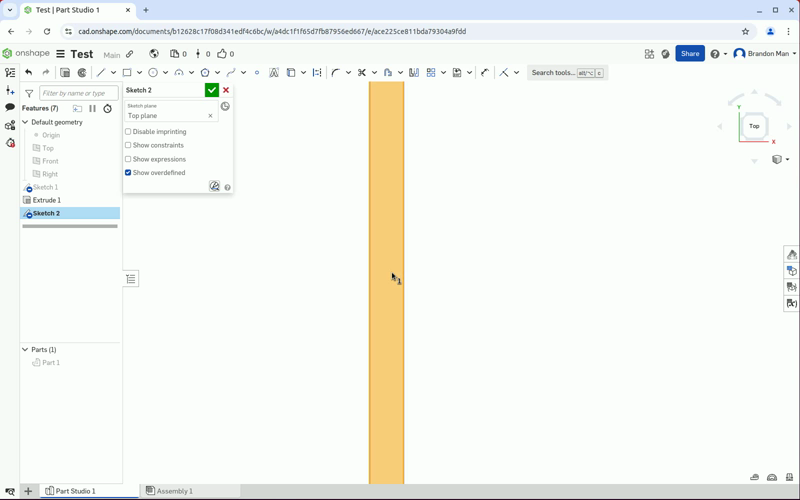
scroll(-6)
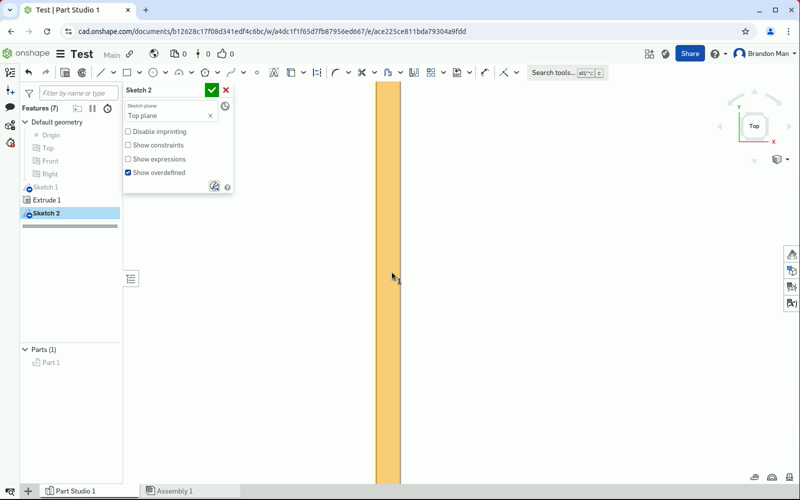
scroll(-6)
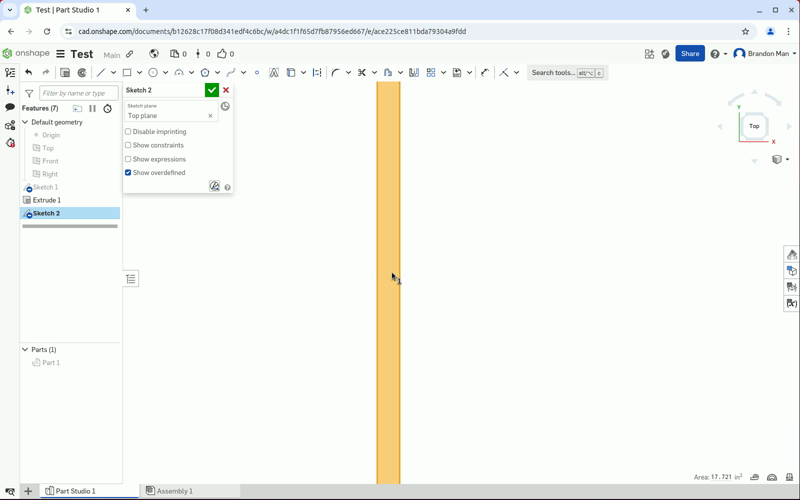
scroll(-6)
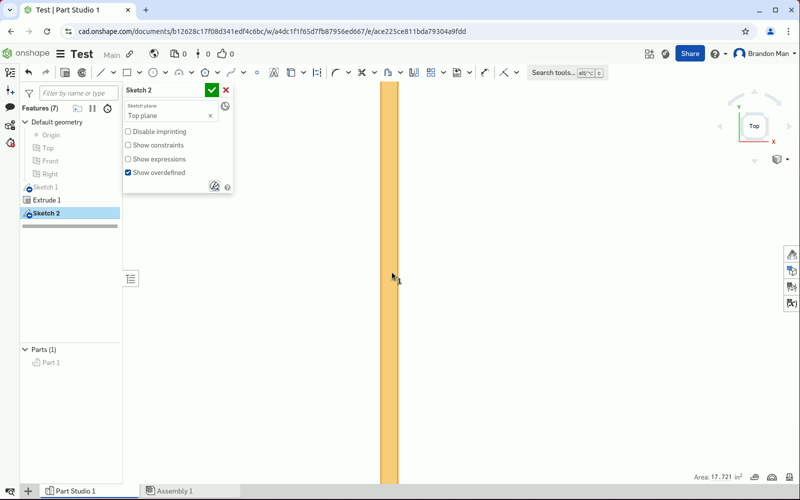
scroll(-6)
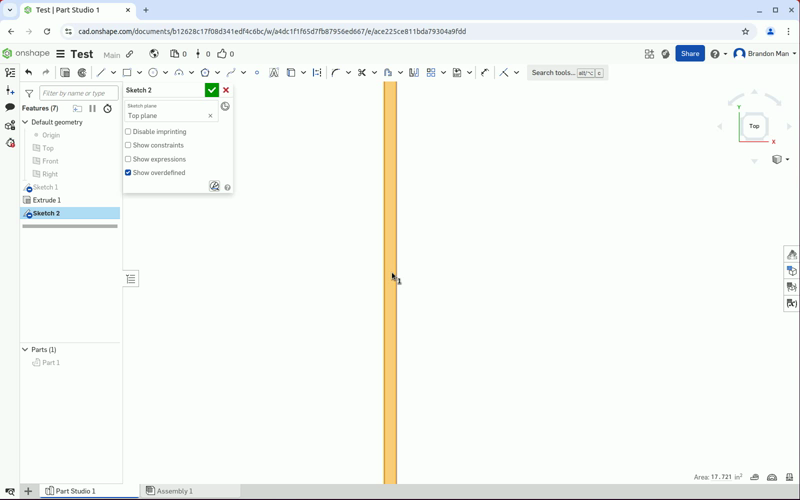
scroll(-6)
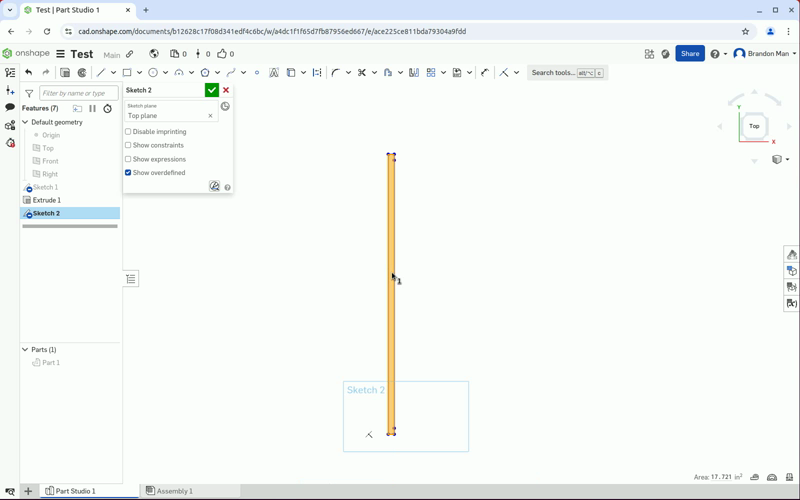
scroll(-6)
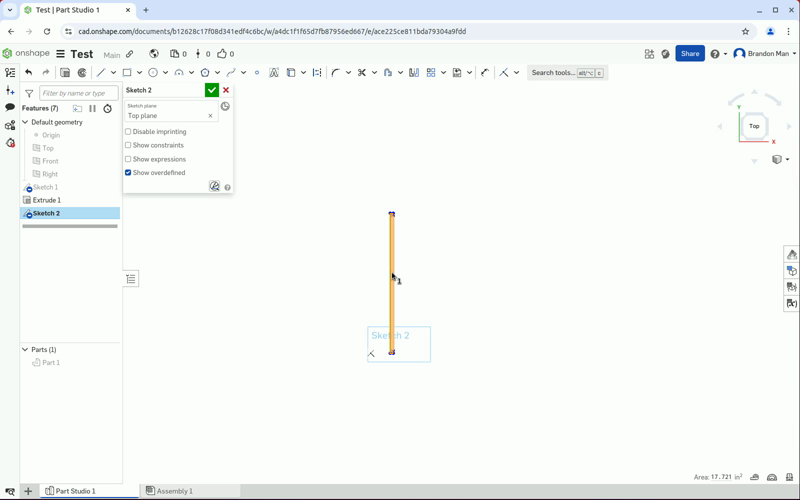
mouse_move(73, 352)
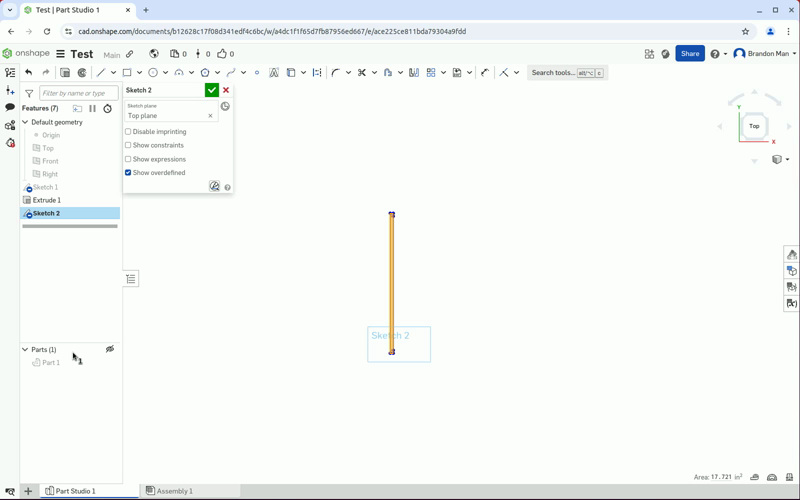
key(shift+y)
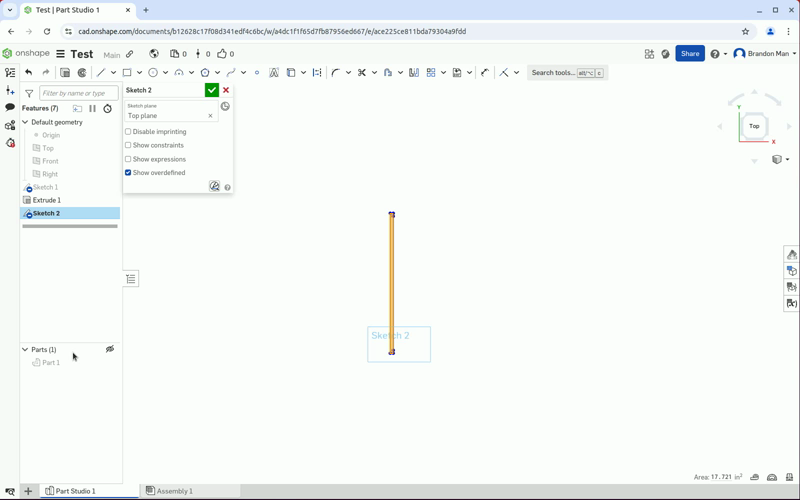
key(shift+e)
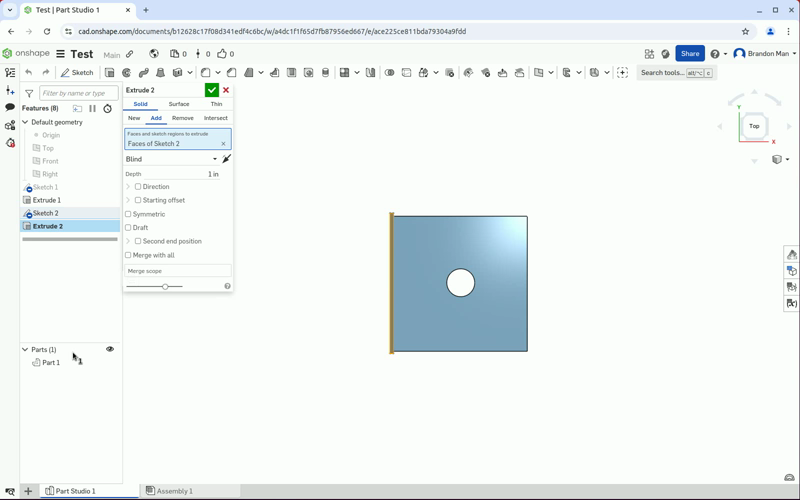
mouse_move(143, 106)
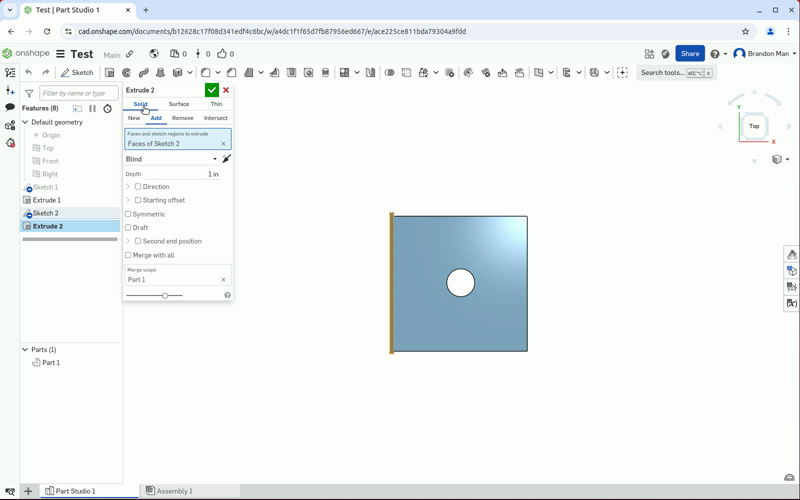
click(143, 106)
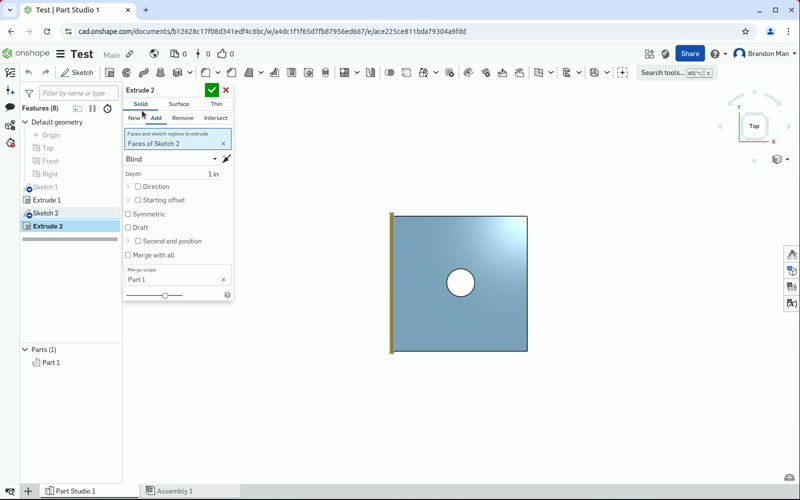
mouse_move(137, 120)
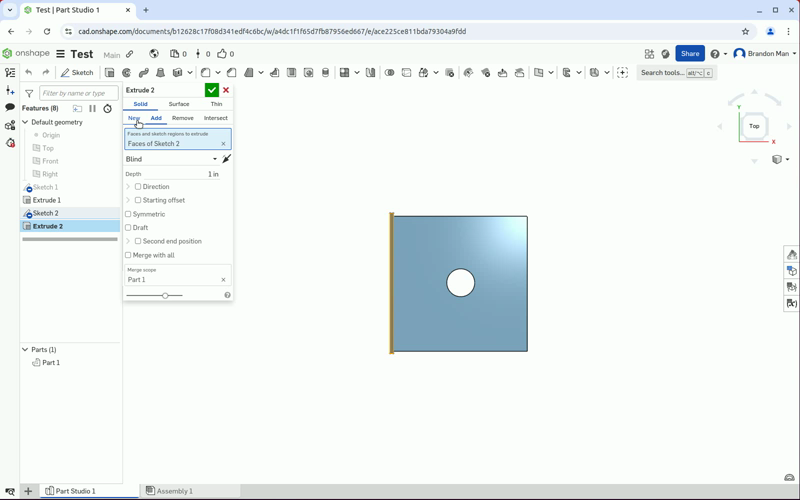
click(137, 120)
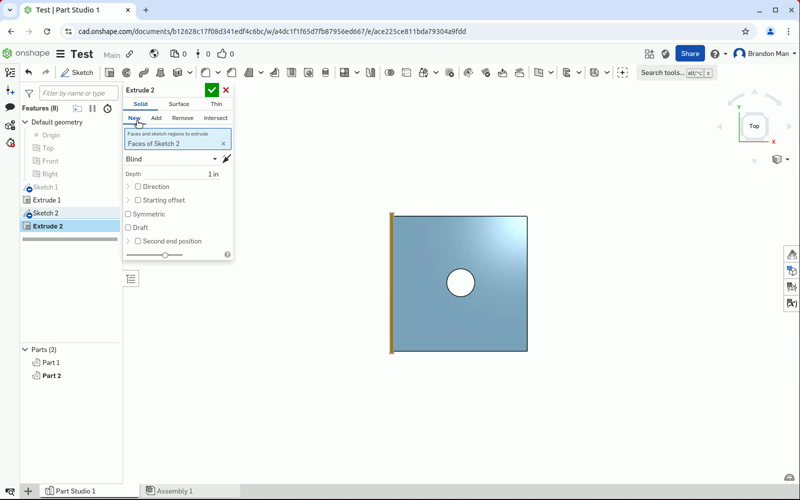
key(tab, 4)
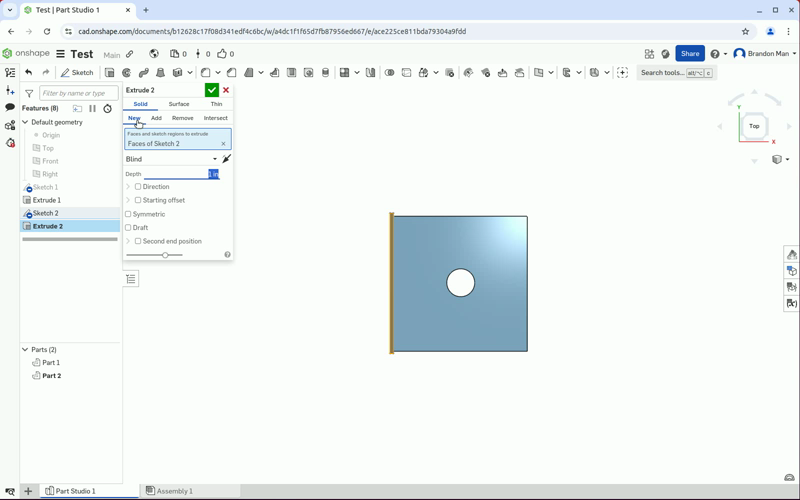
text(23.108)
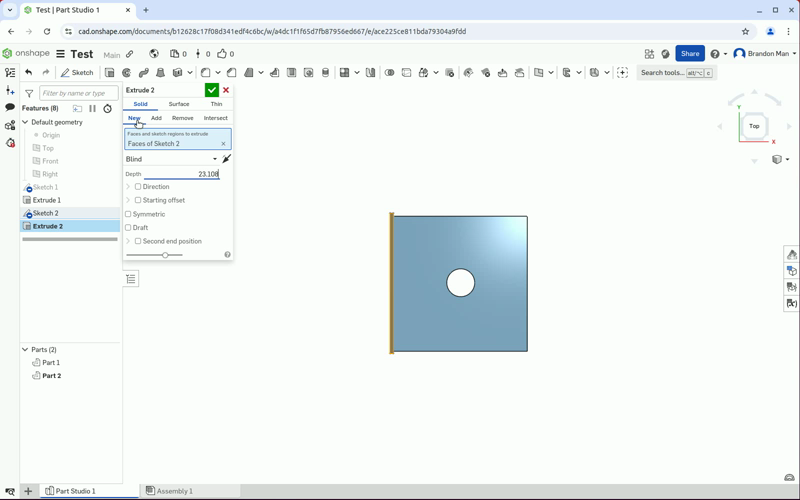
key(enter)
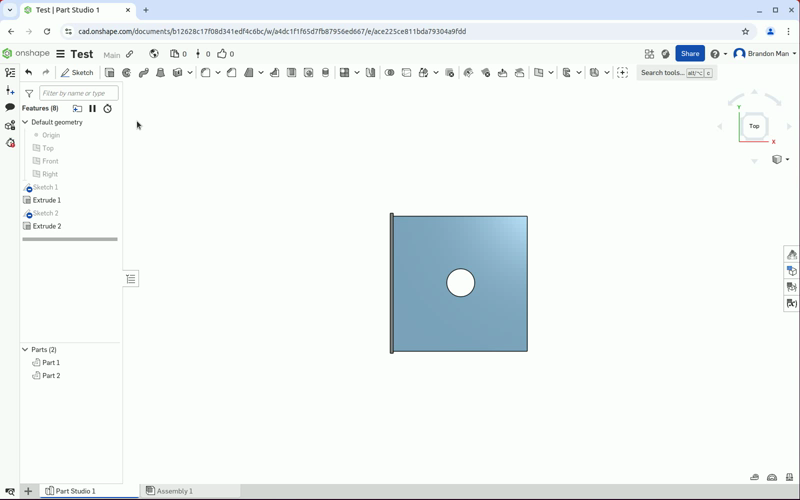
key(shift+h)
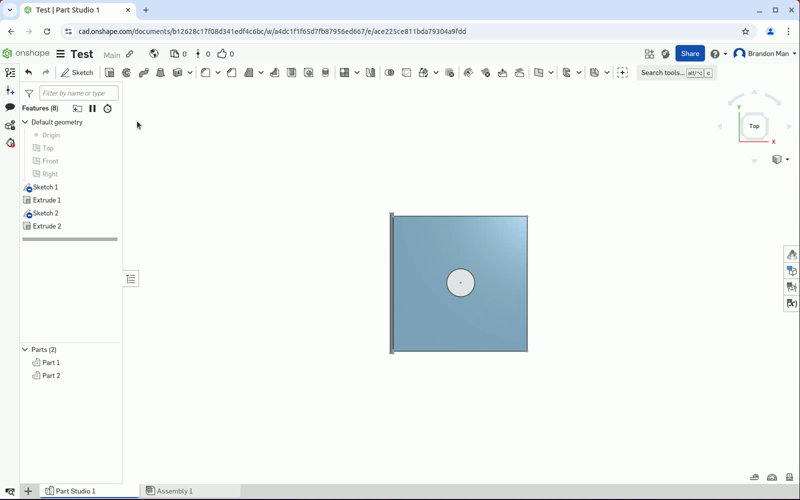
key(shift+h)
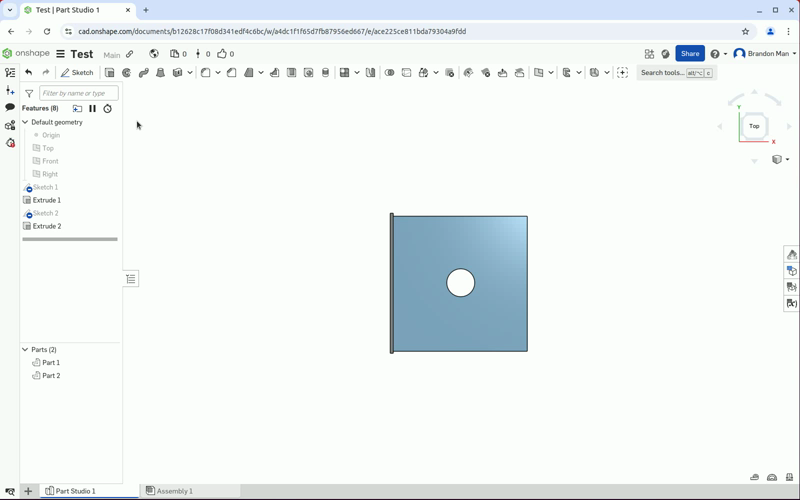
mouse_move(73, 189)
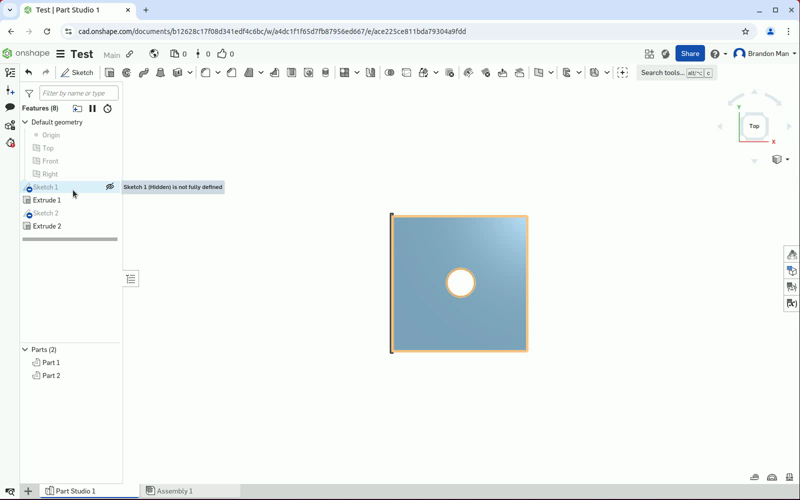
click(73, 189)
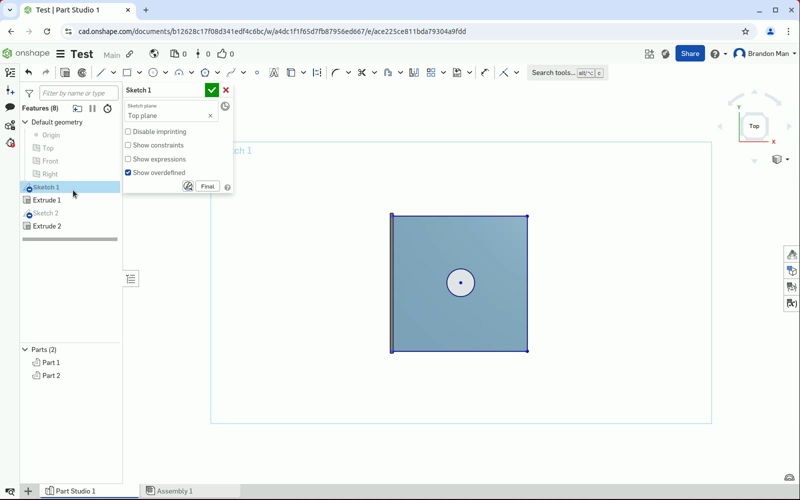
mouse_move(229, 92)
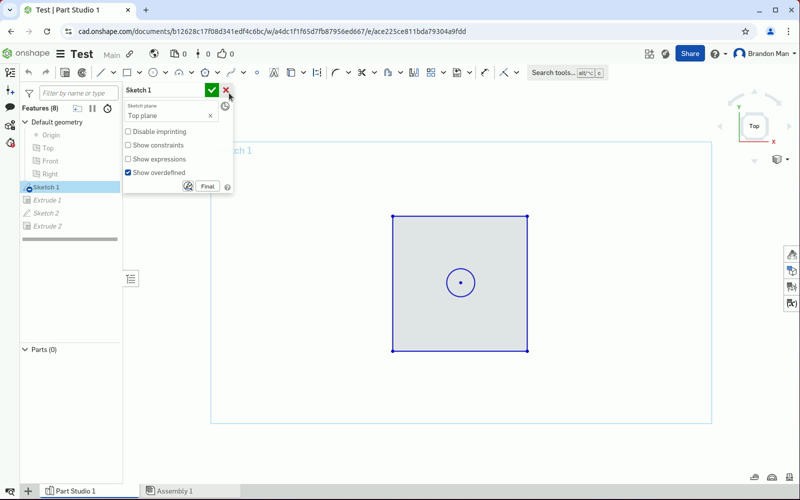
click(229, 92)
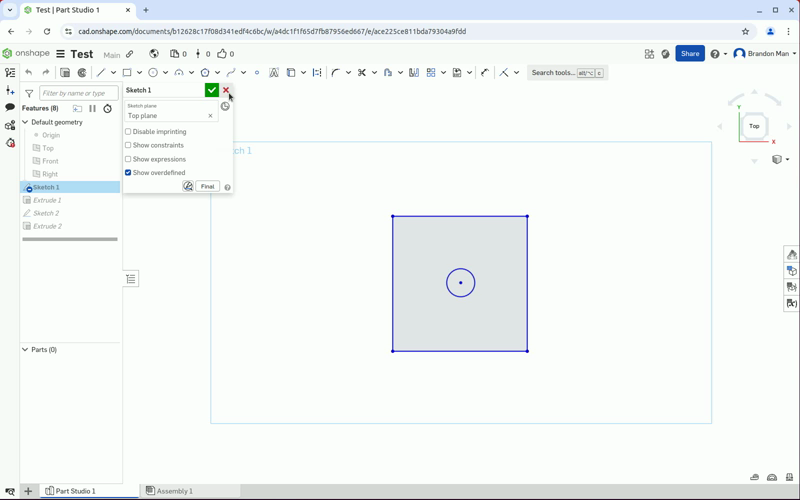
key(shift+s)
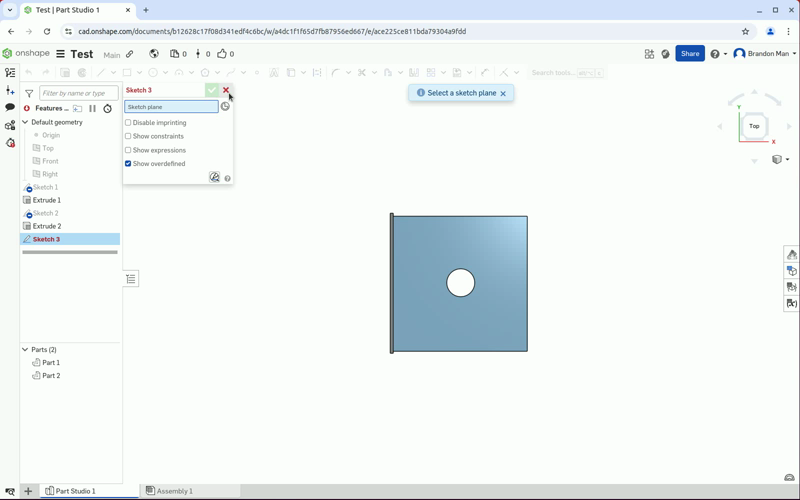
mouse_move(73, 150)
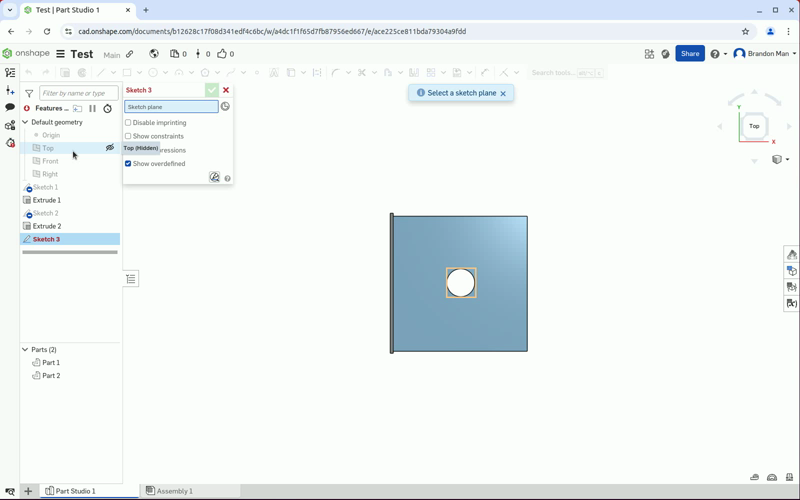
click(73, 150)
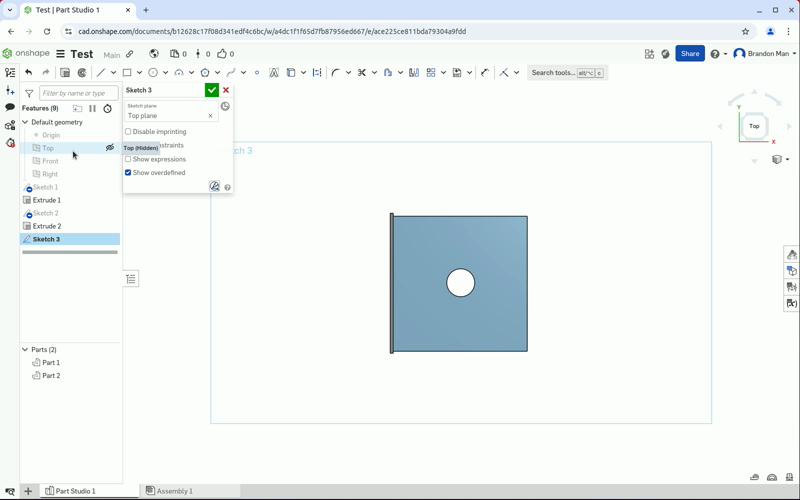
mouse_move(73, 352)
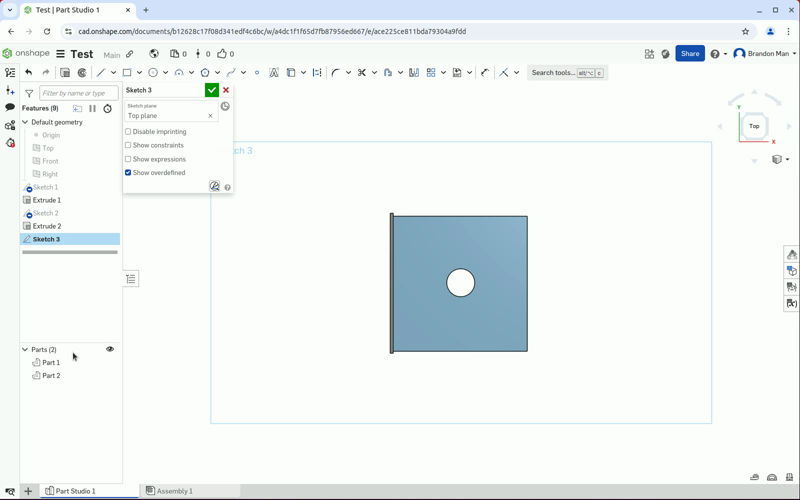
key(y)
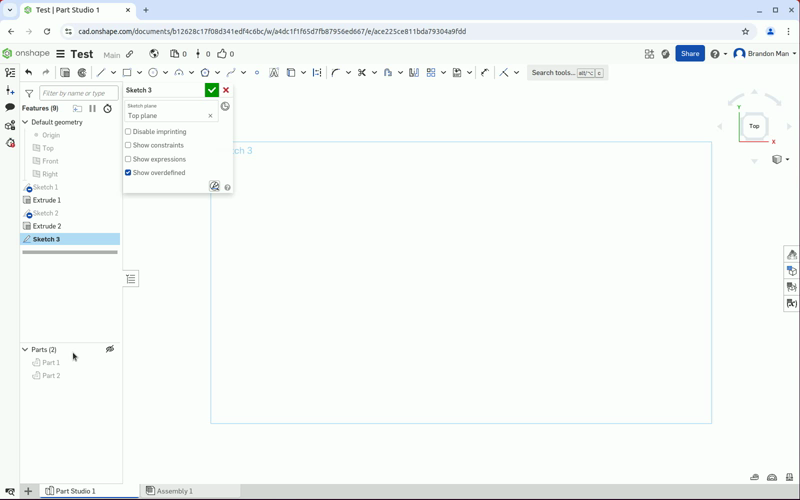
key(l)
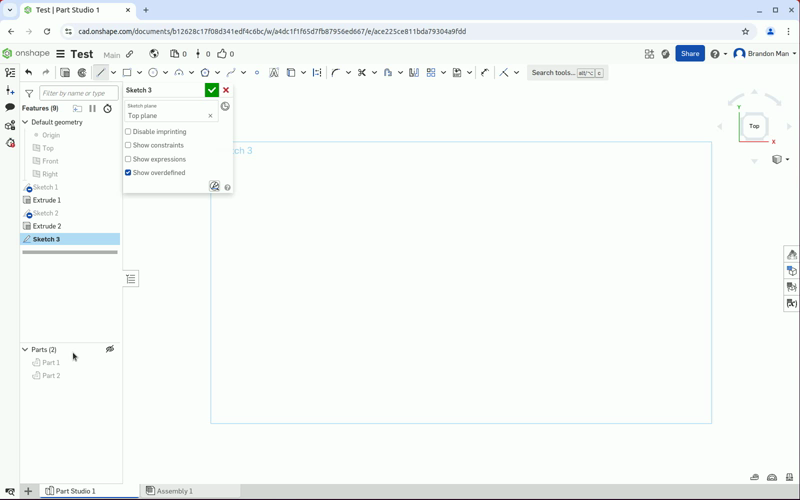
key_down(shift)
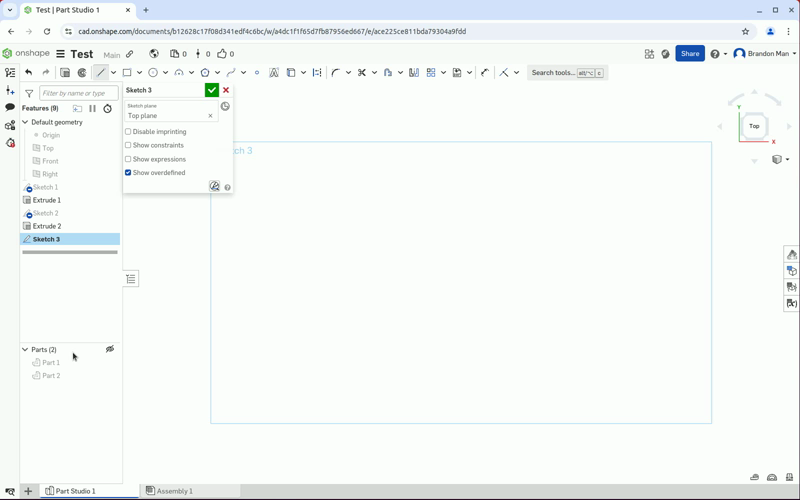
mouse_move(528, 353)
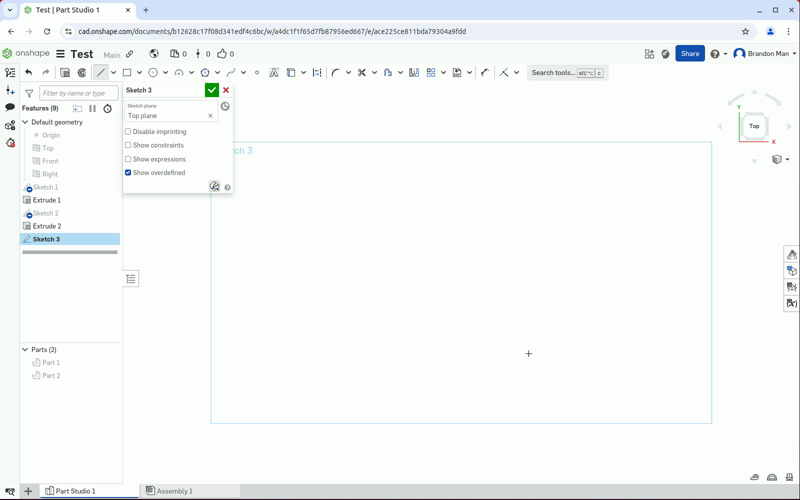
click(528, 353)
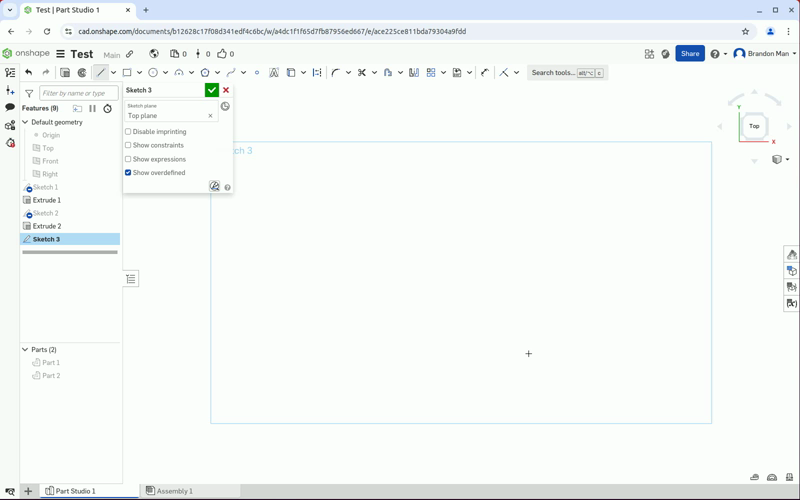
key_up(shift)
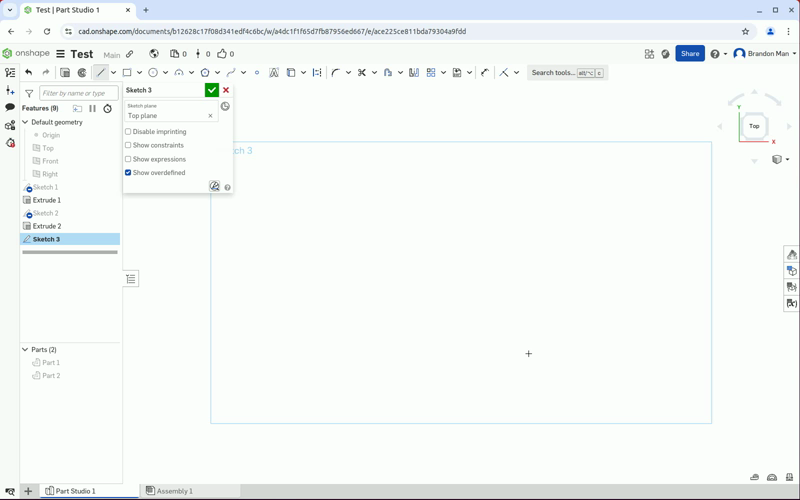
key_down(shift)
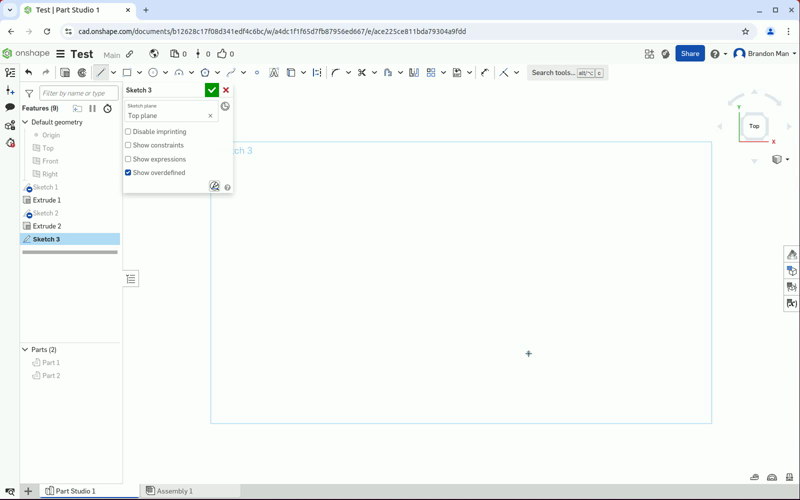
mouse_move(558, 353)
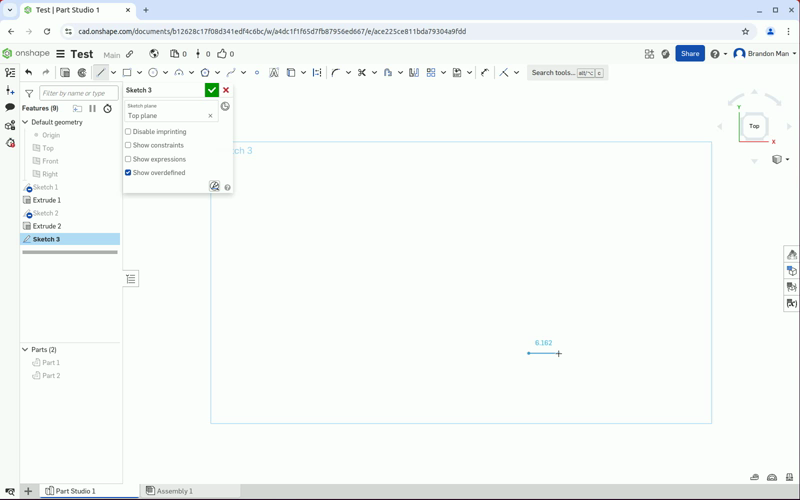
mouse_move(531, 353)
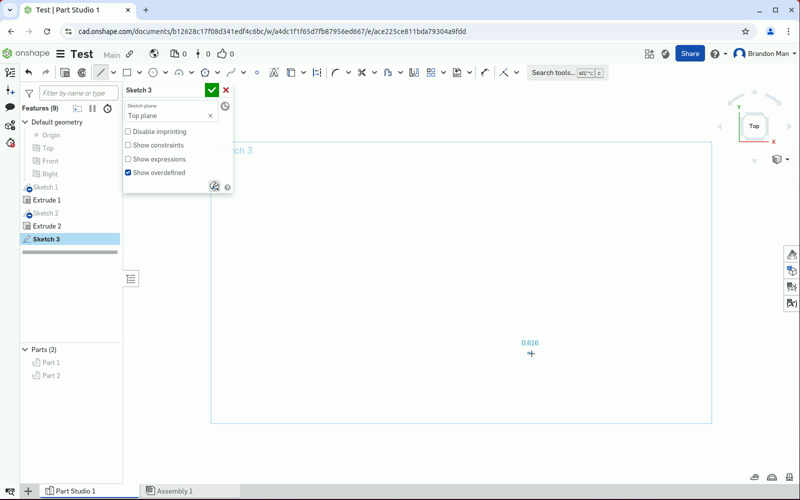
scroll(6)
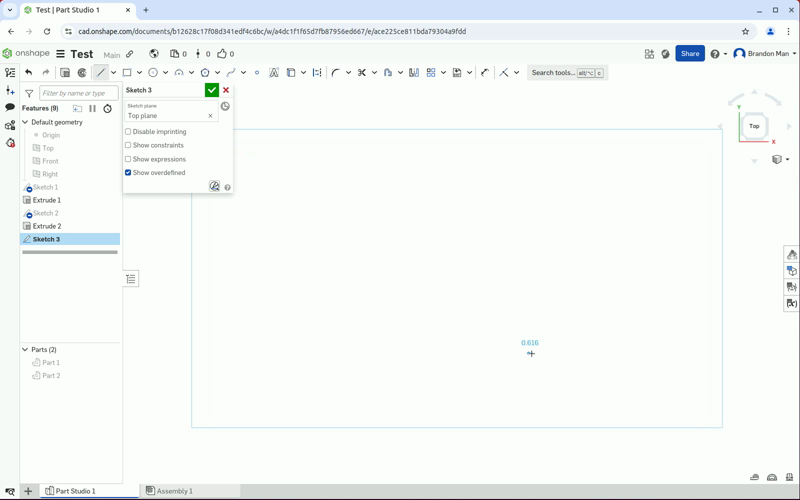
scroll(6)
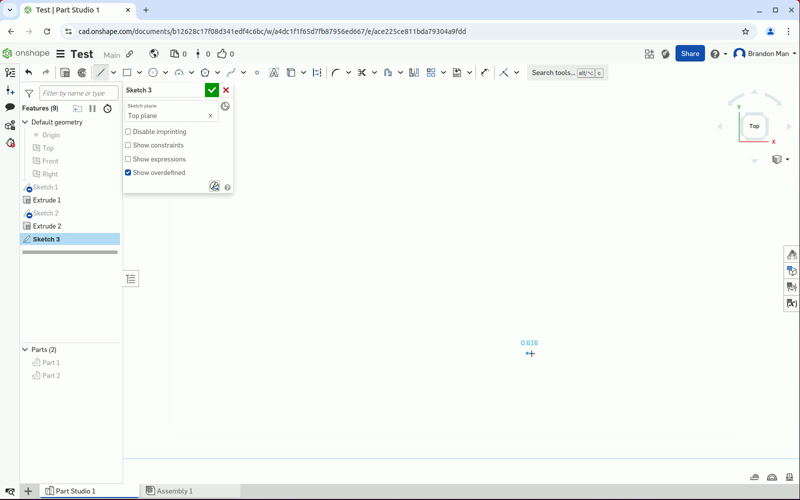
scroll(6)
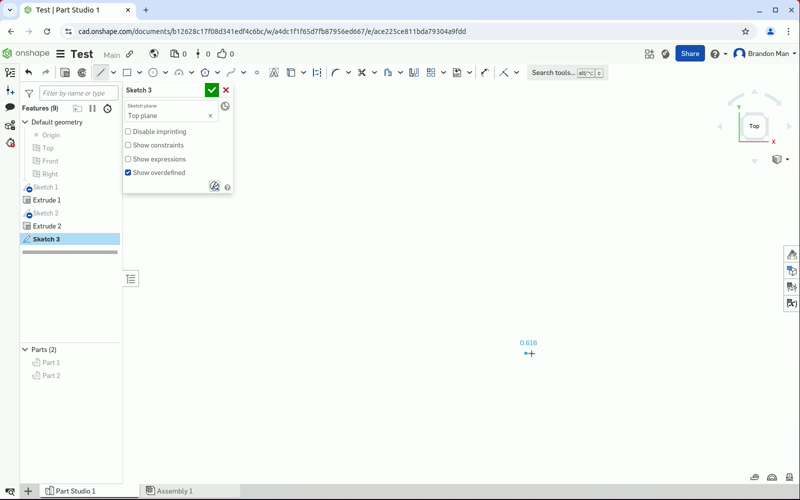
scroll(6)
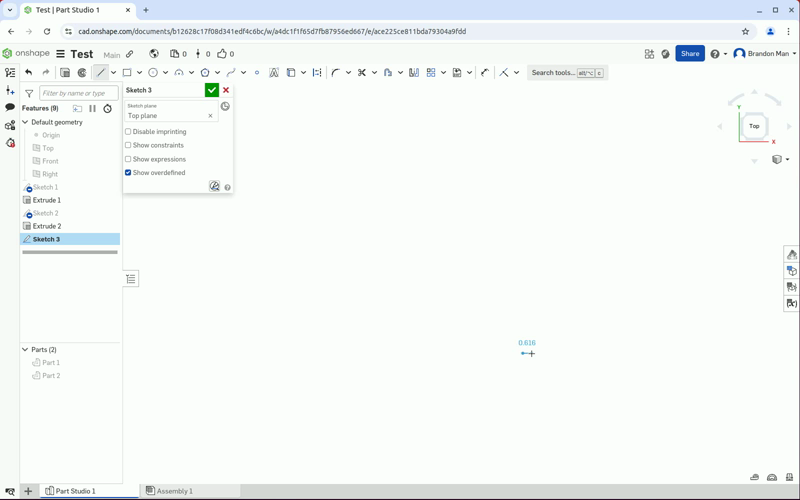
scroll(6)
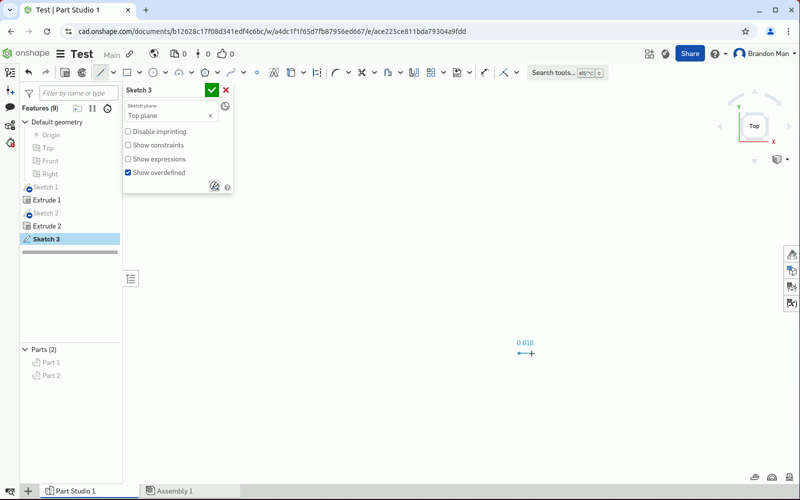
scroll(6)
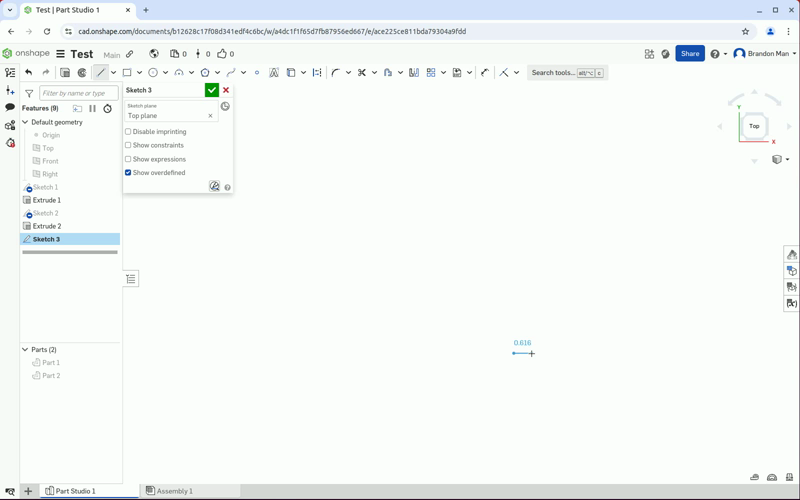
scroll(6)
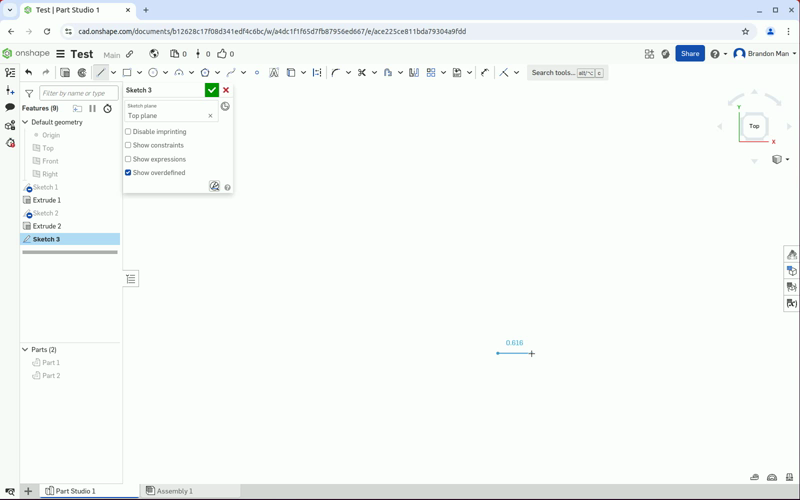
click(531, 353)
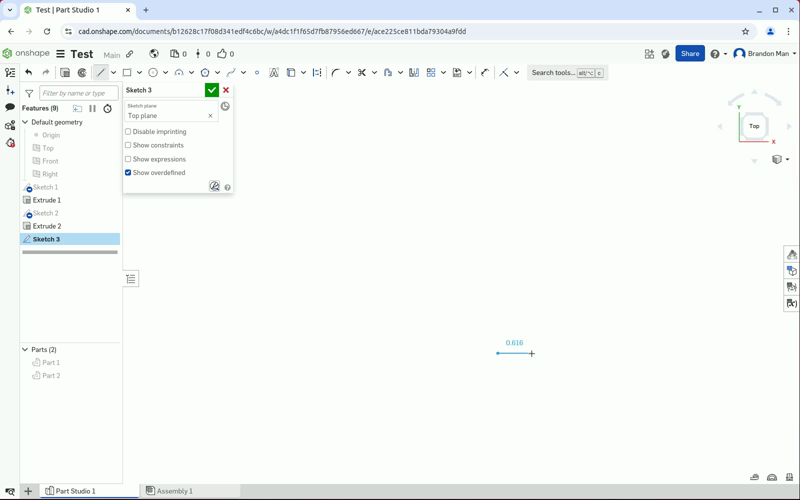
scroll(-6)
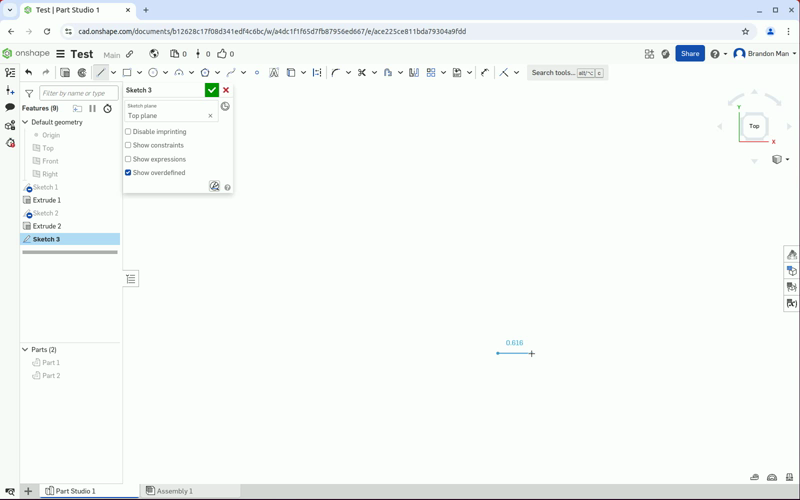
scroll(-6)
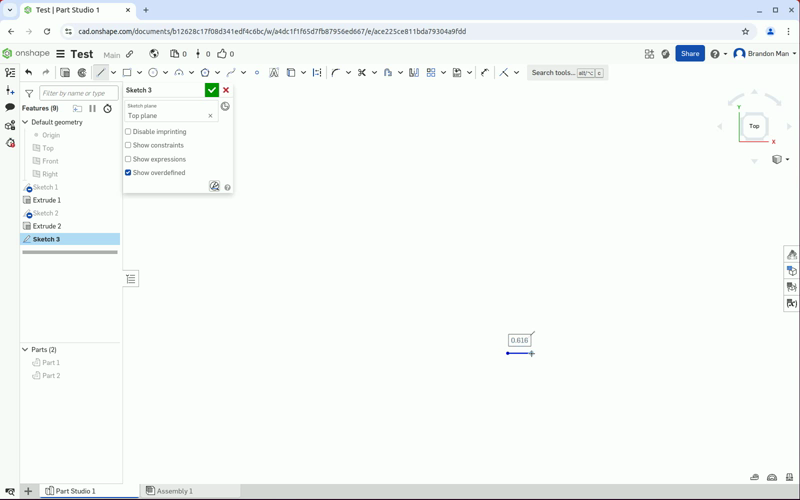
scroll(-6)
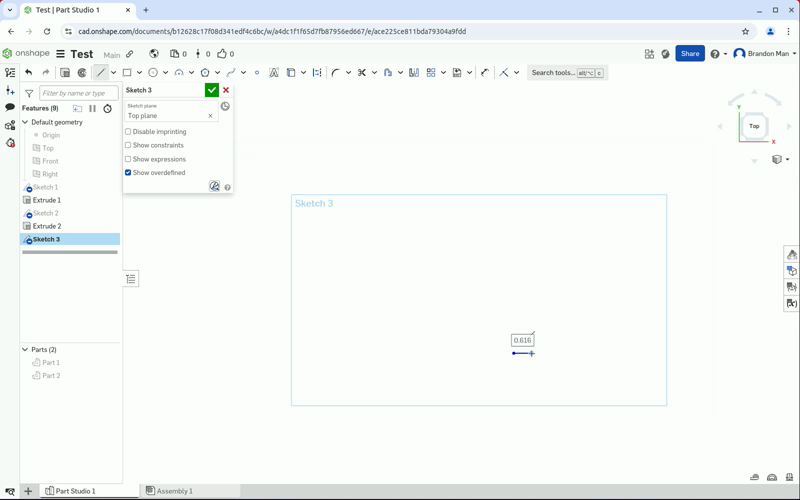
scroll(-6)
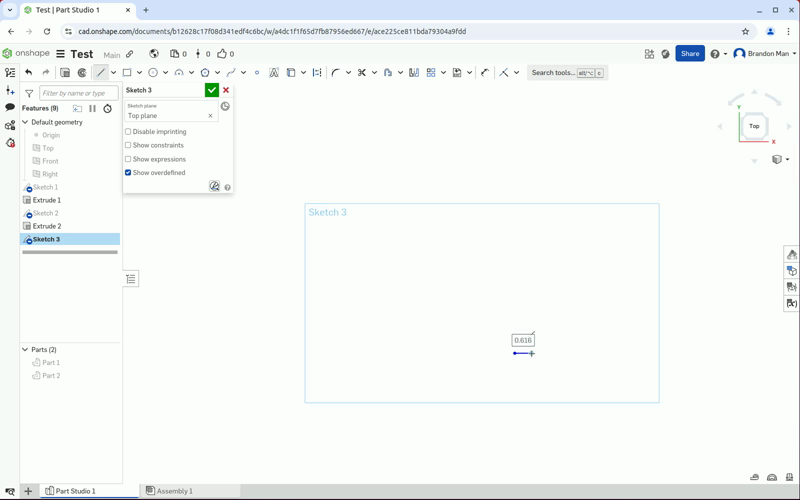
scroll(-6)
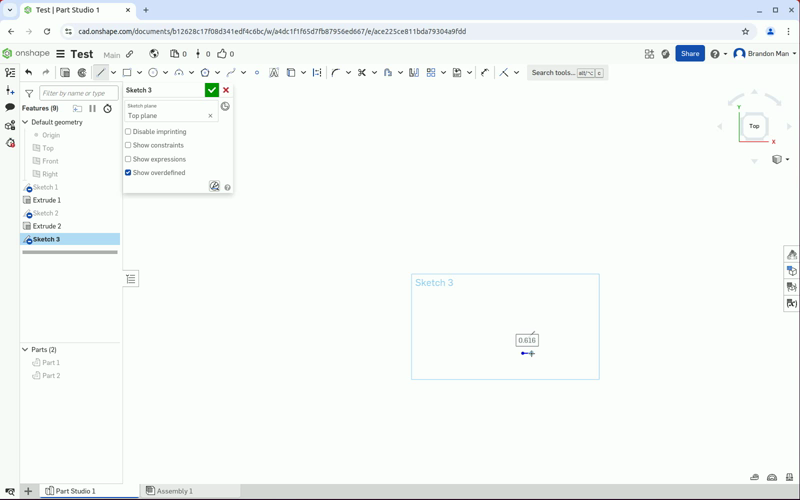
scroll(-6)
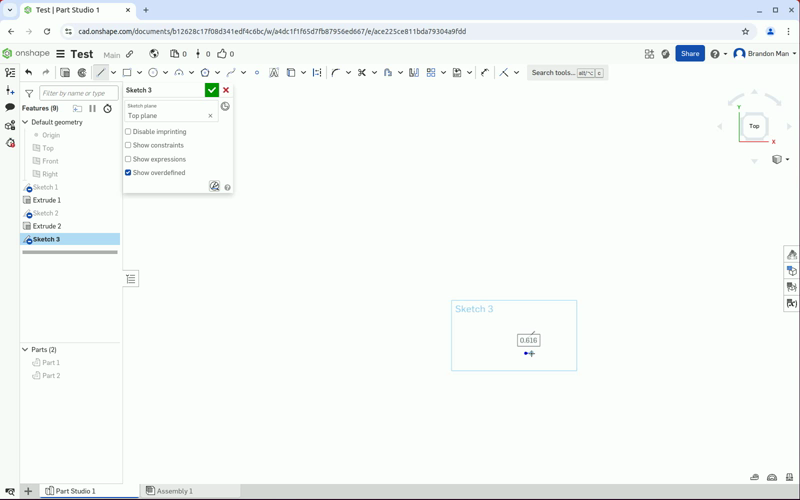
scroll(-6)
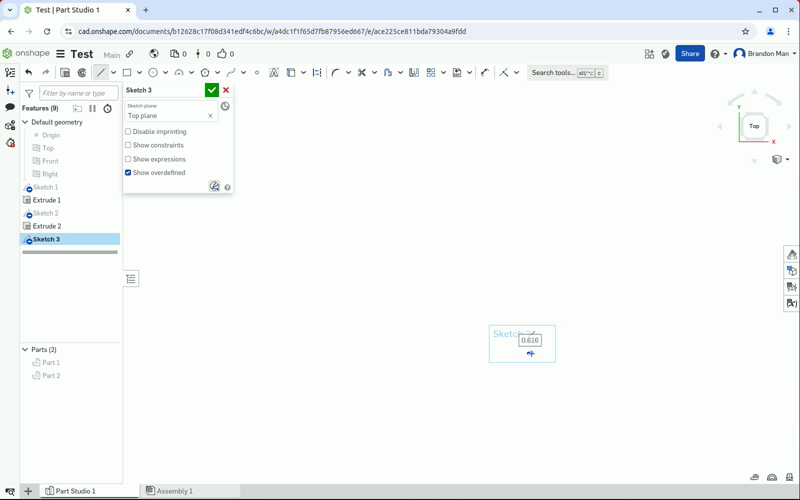
key_up(shift)
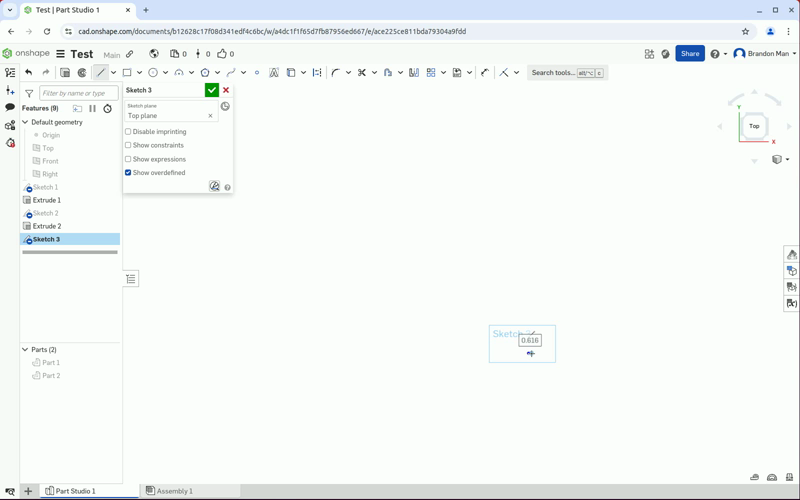
key_down(shift)
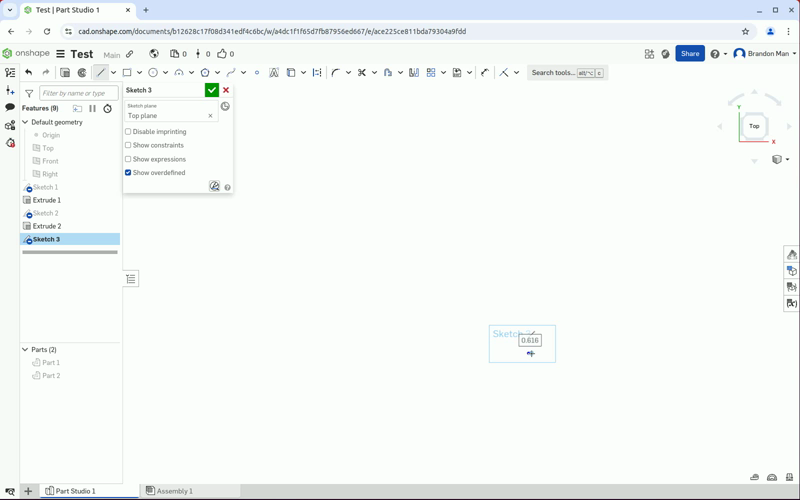
mouse_move(531, 213)
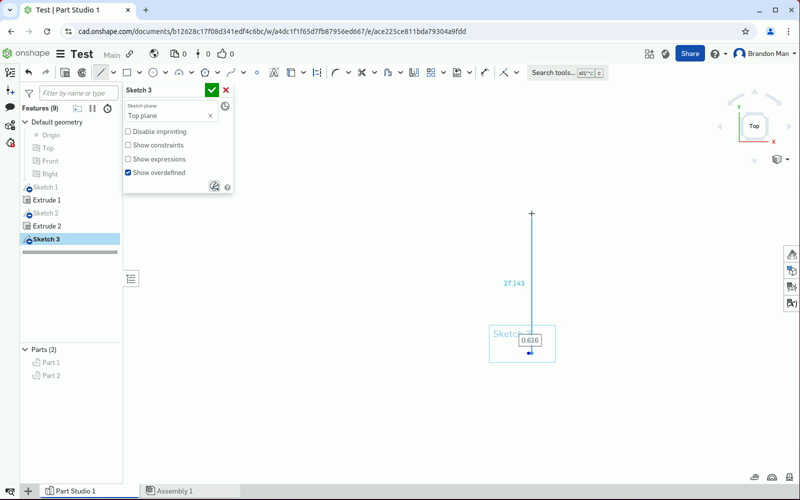
click(531, 213)
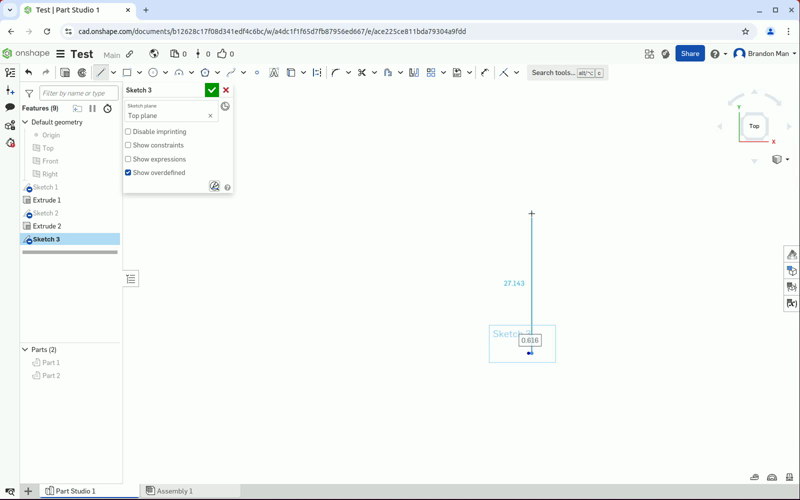
key_up(shift)
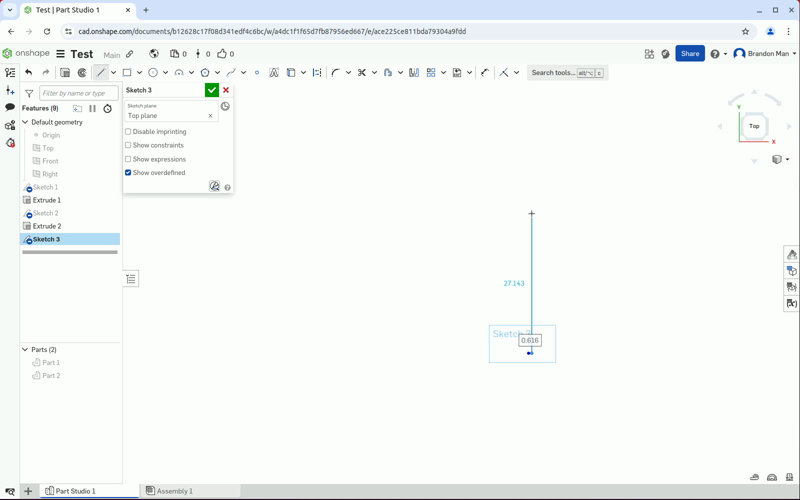
key_down(shift)
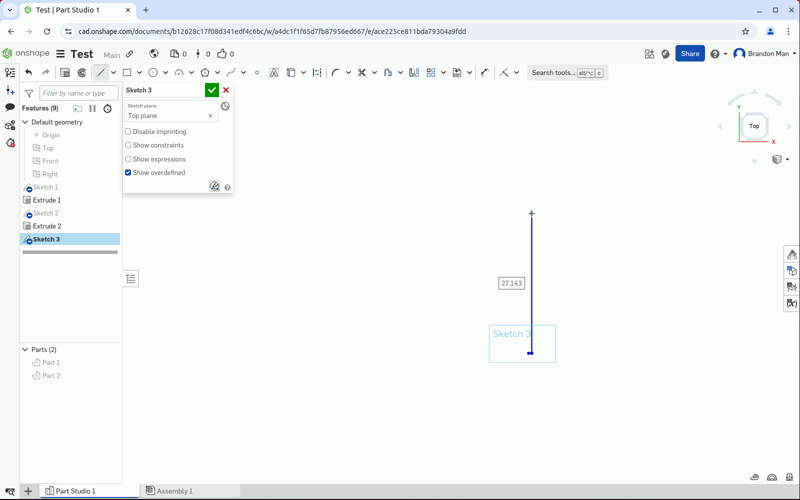
mouse_move(561, 213)
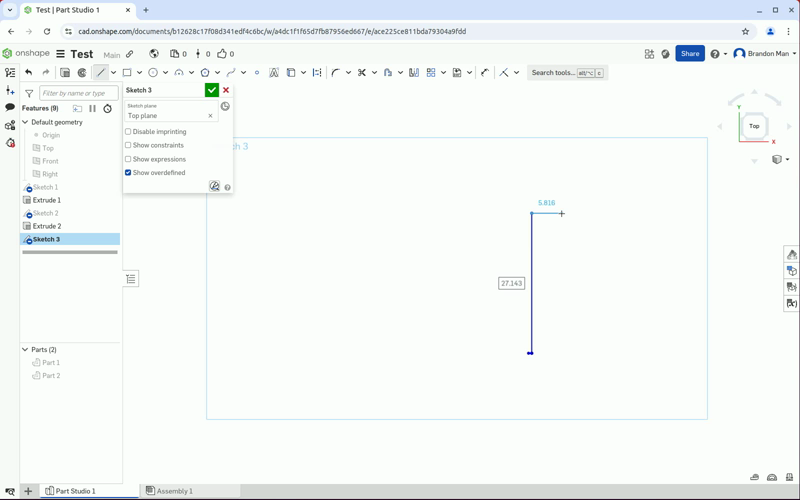
mouse_move(528, 213)
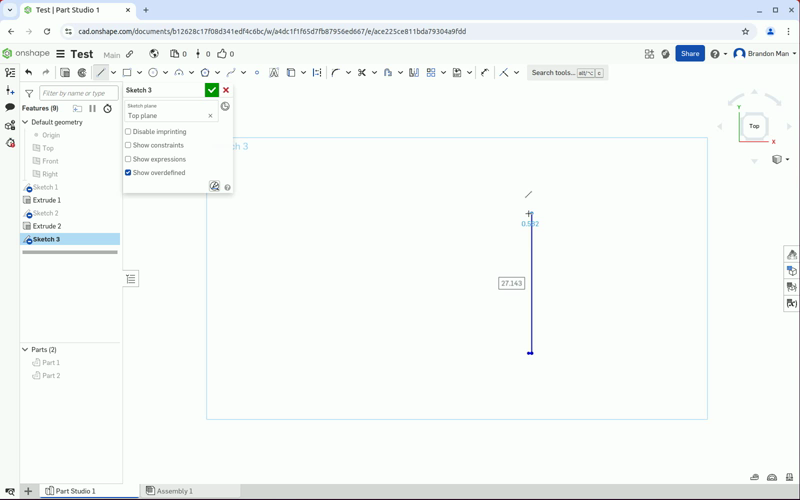
scroll(6)
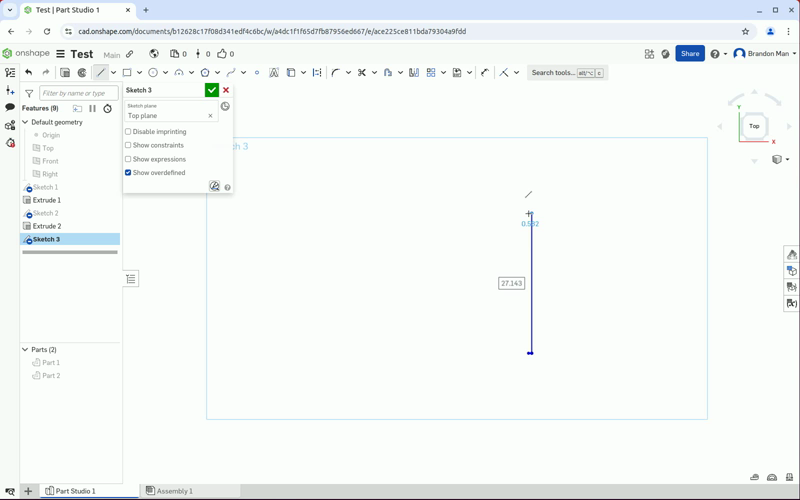
scroll(6)
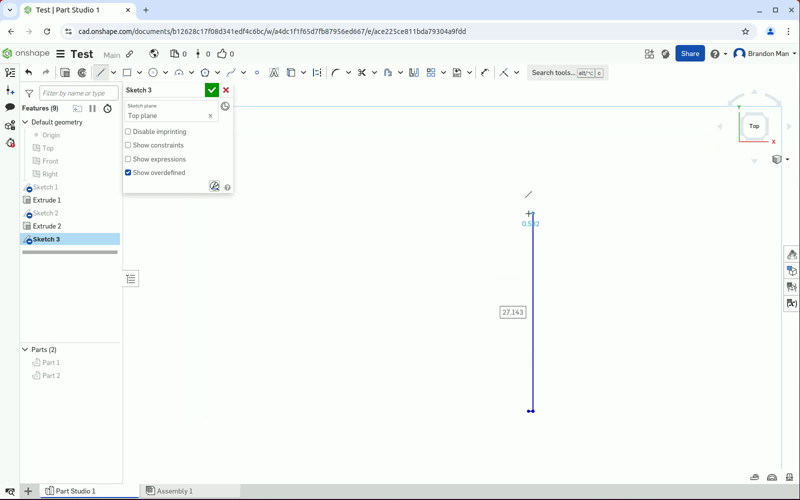
scroll(6)
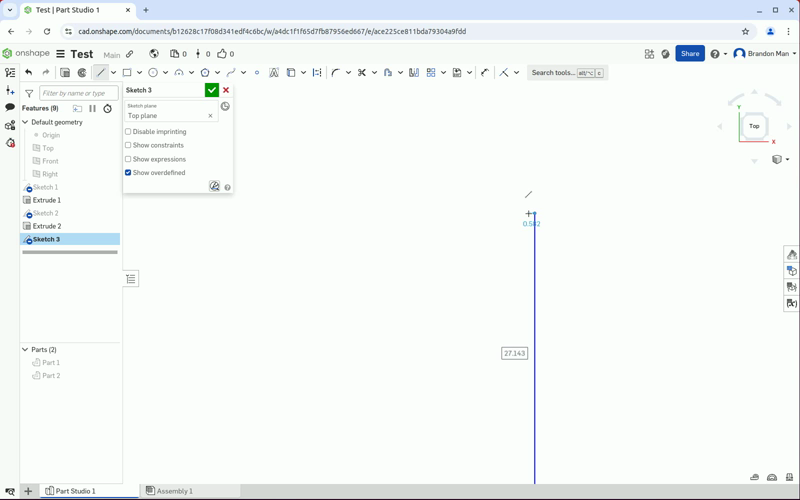
scroll(6)
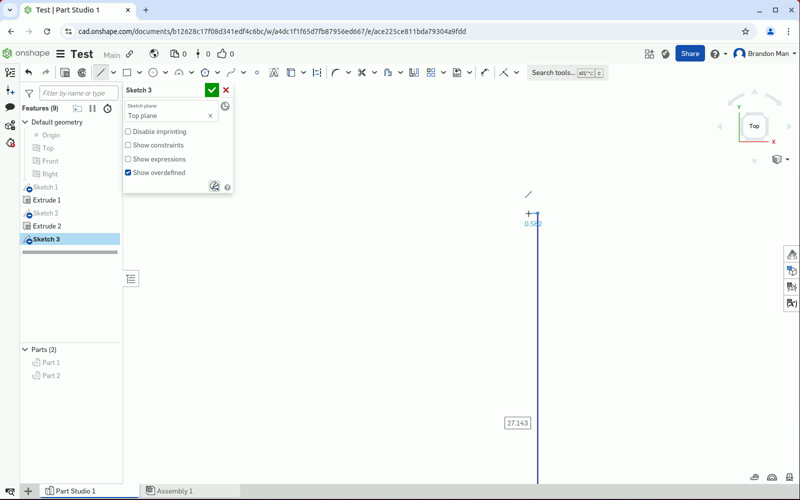
scroll(6)
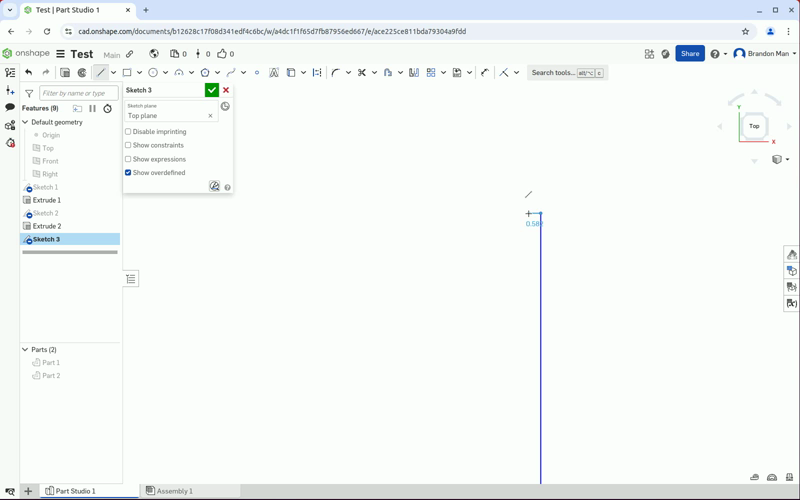
scroll(6)
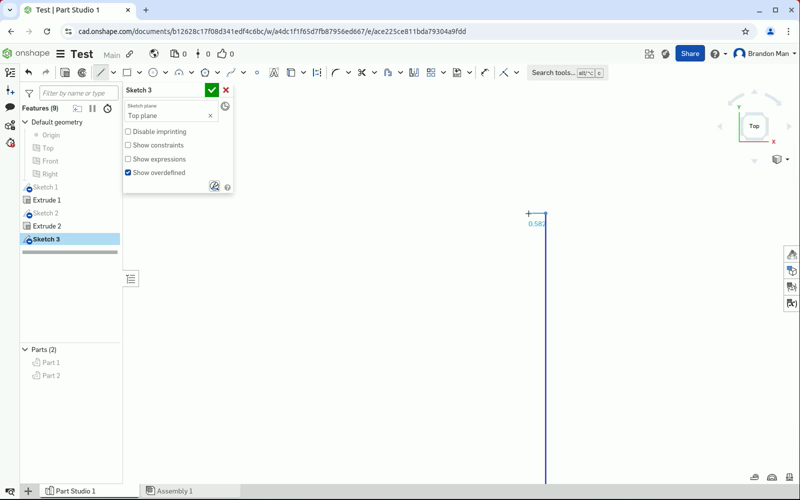
scroll(6)
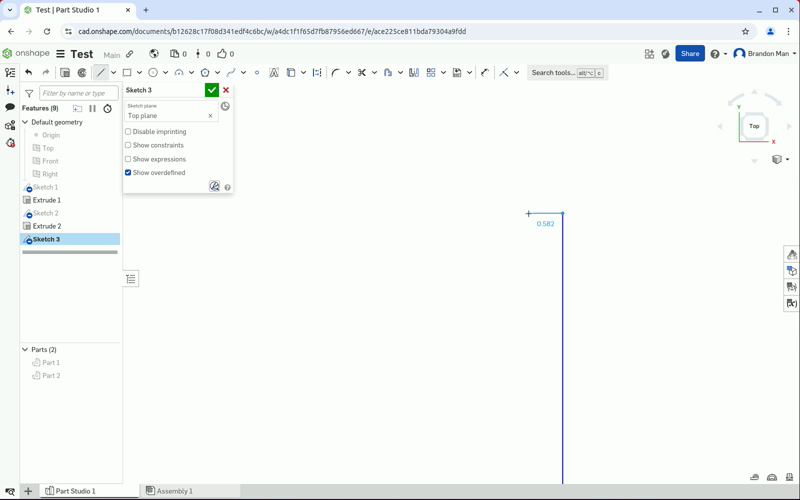
click(528, 213)
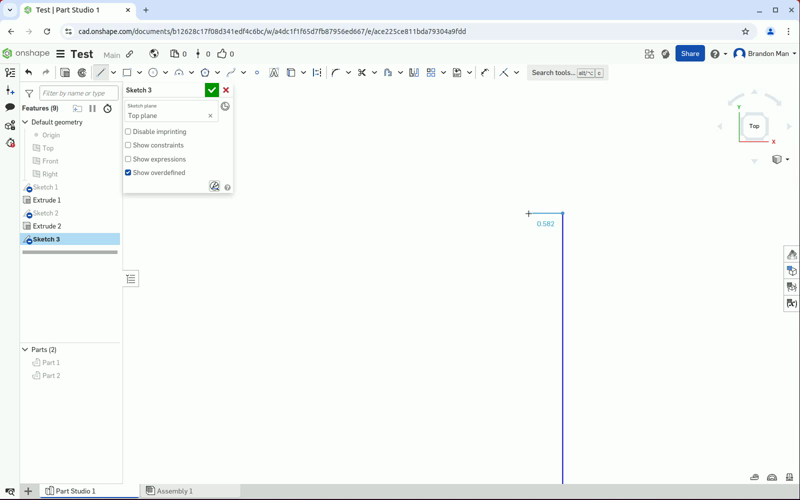
scroll(-6)
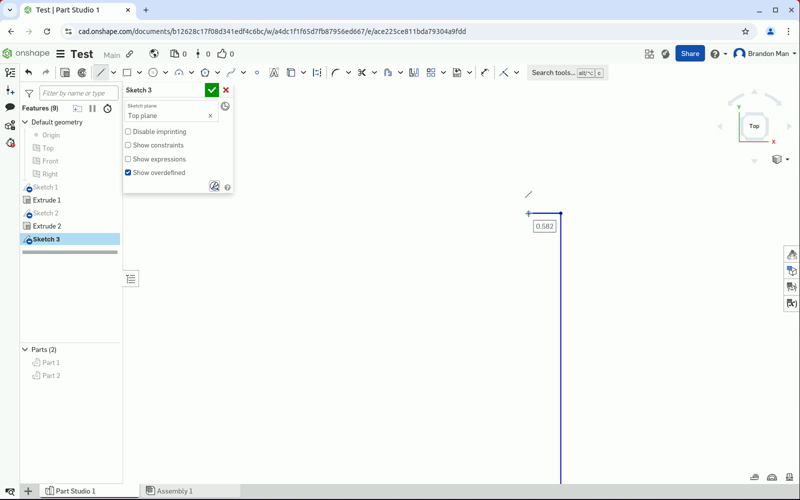
scroll(-6)
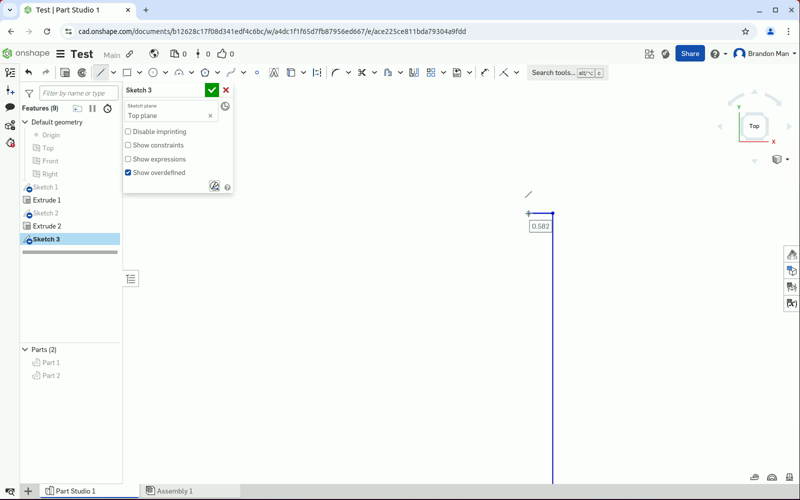
scroll(-6)
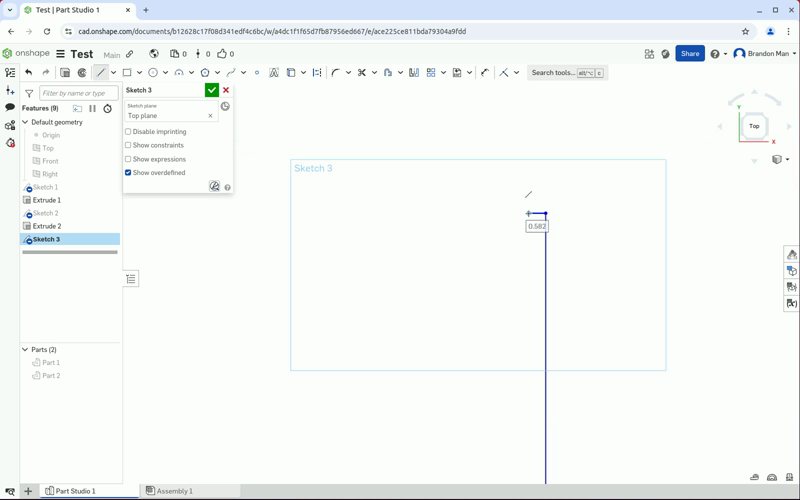
scroll(-6)
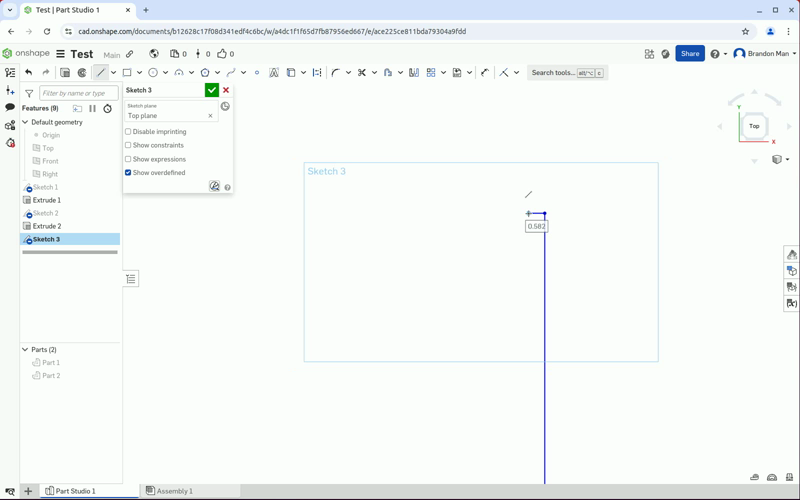
scroll(-6)
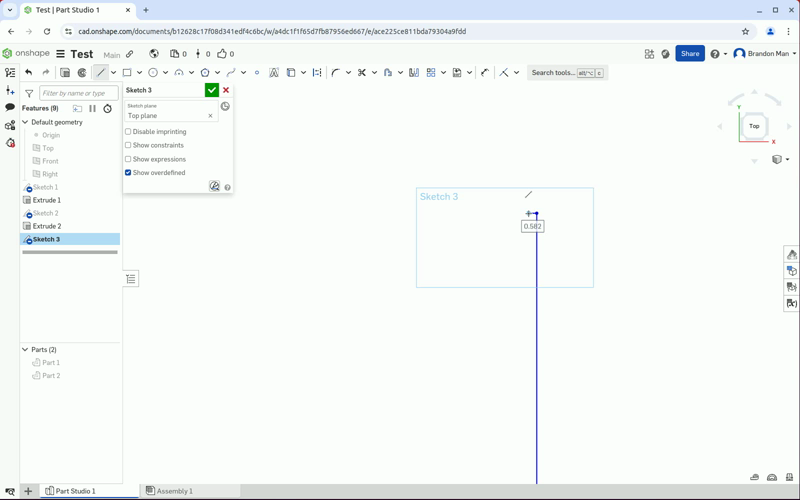
scroll(-6)
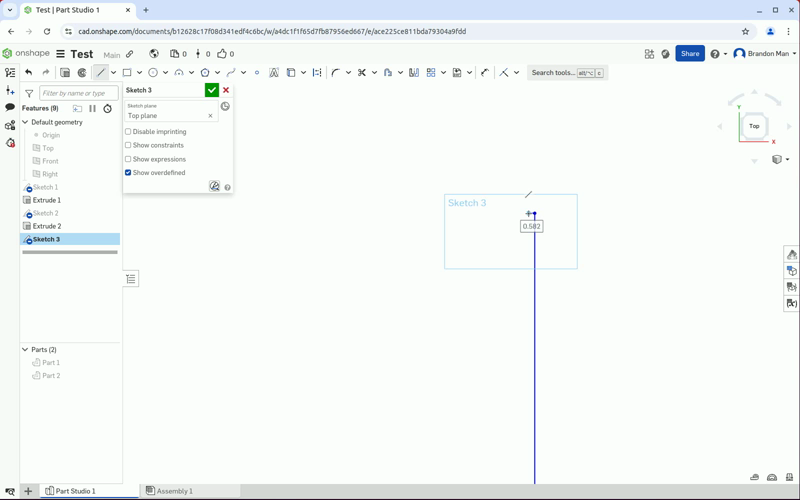
scroll(-6)
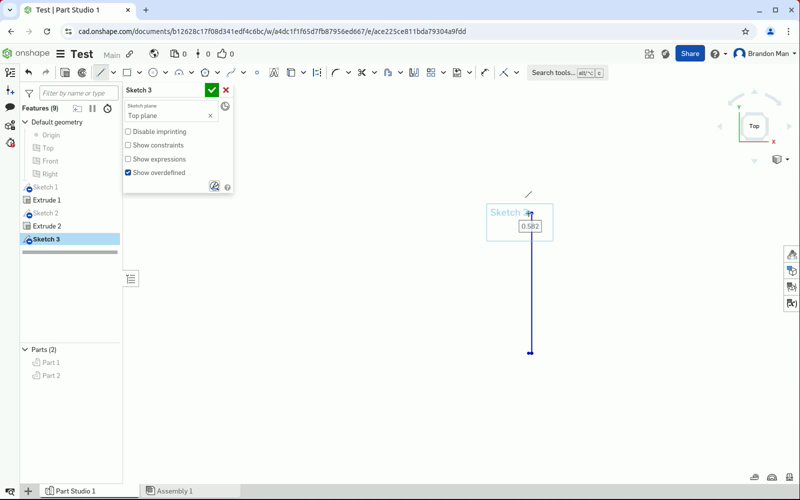
key_up(shift)
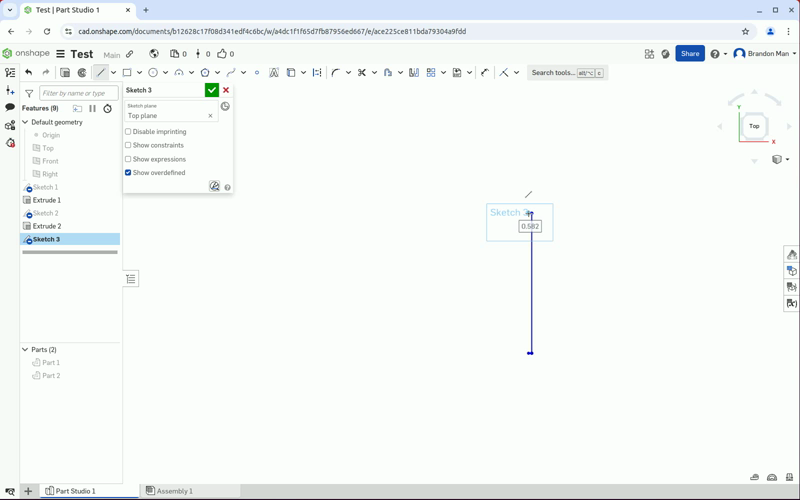
key_down(shift)
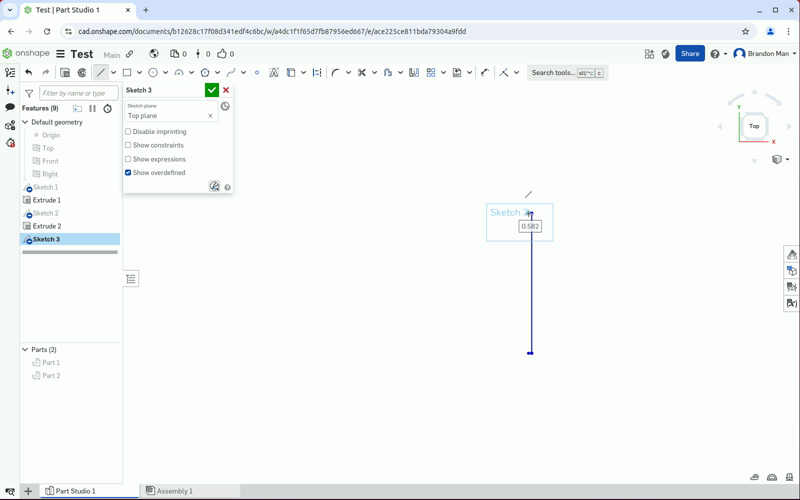
mouse_move(558, 213)
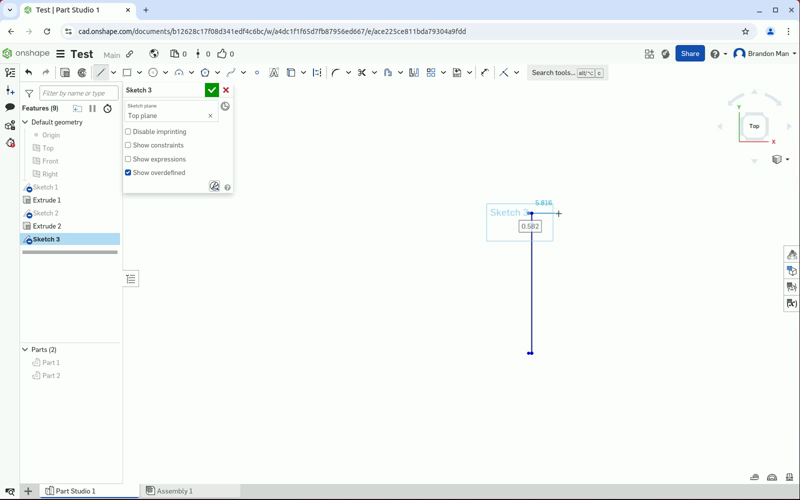
mouse_move(528, 216)
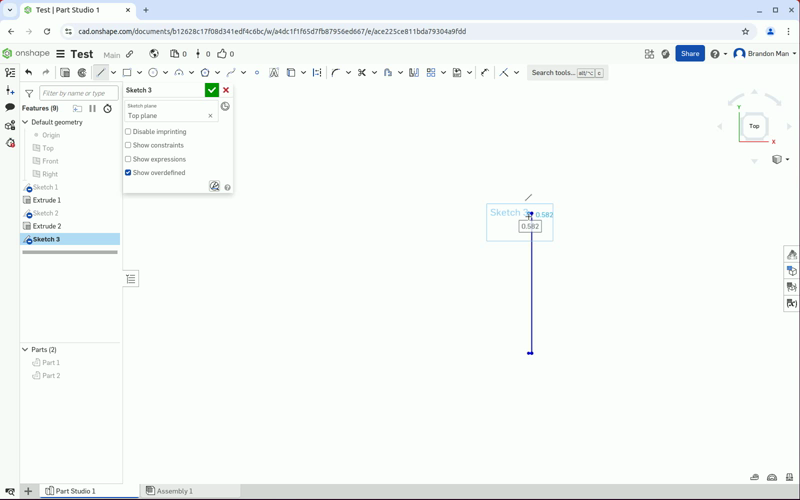
scroll(6)
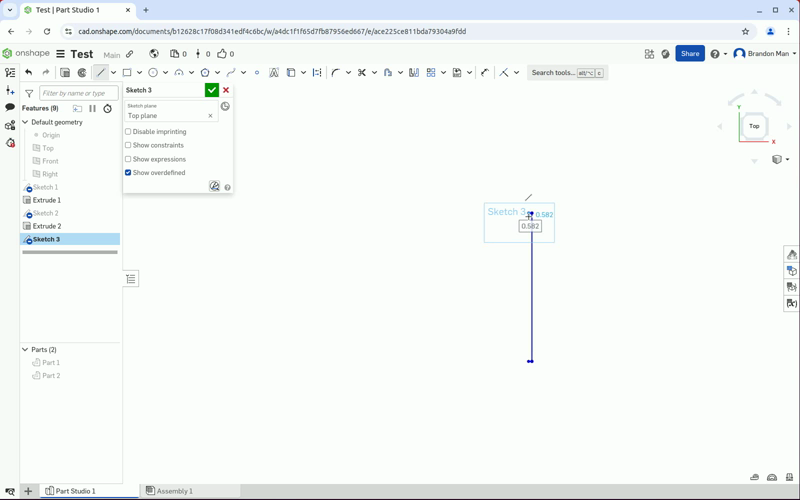
scroll(6)
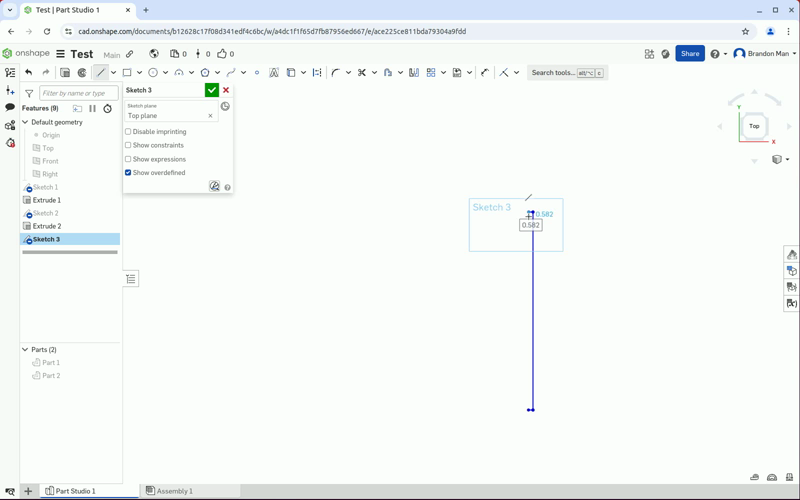
scroll(6)
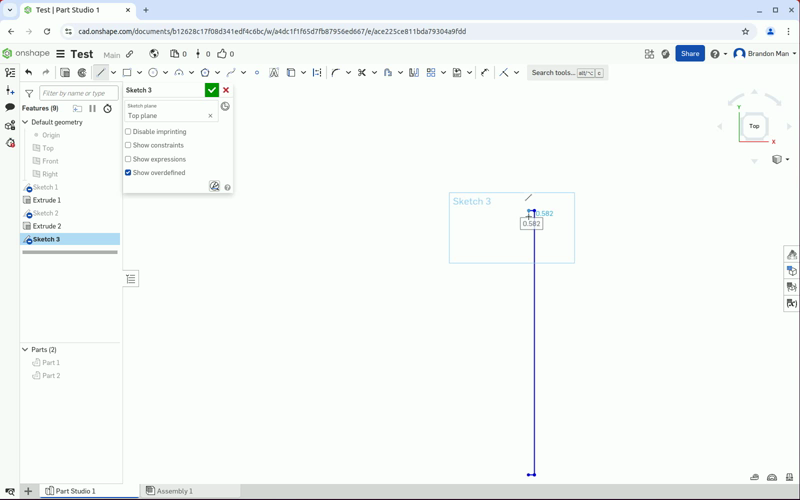
scroll(6)
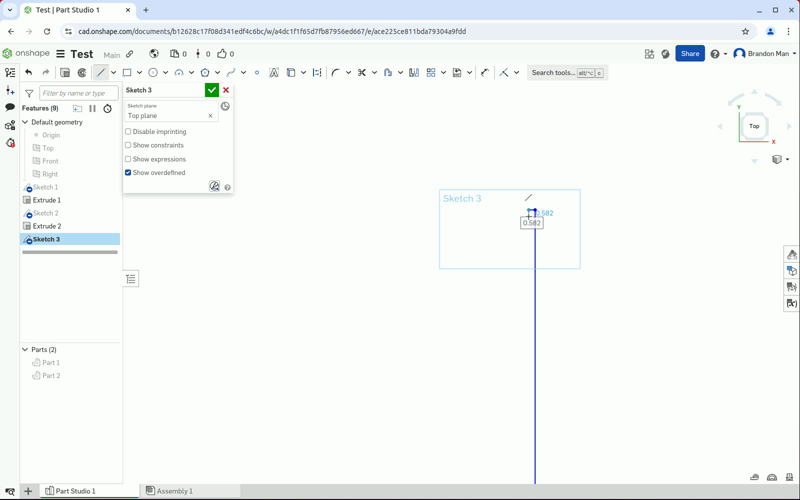
scroll(6)
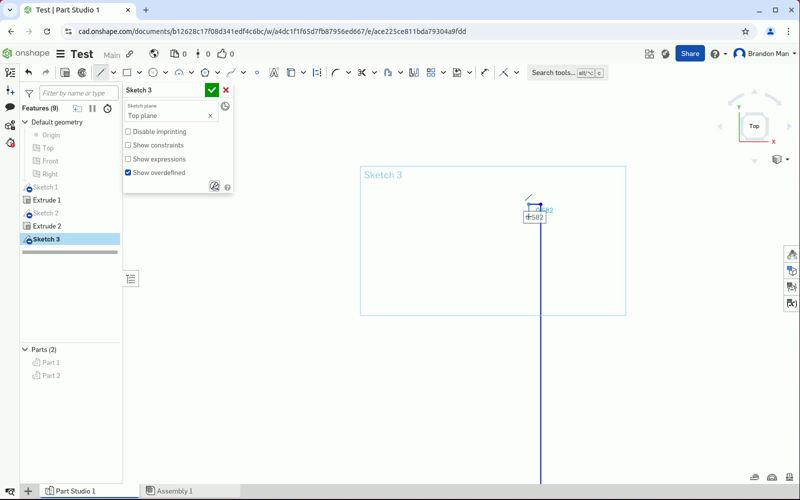
scroll(6)
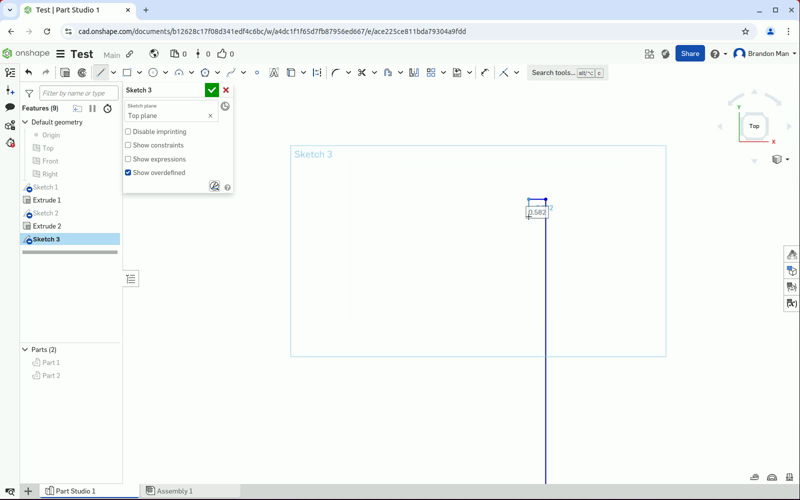
scroll(6)
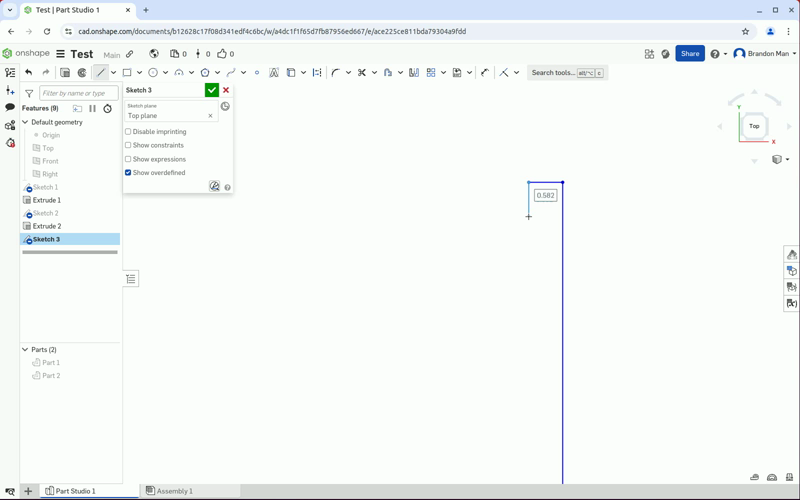
click(528, 216)
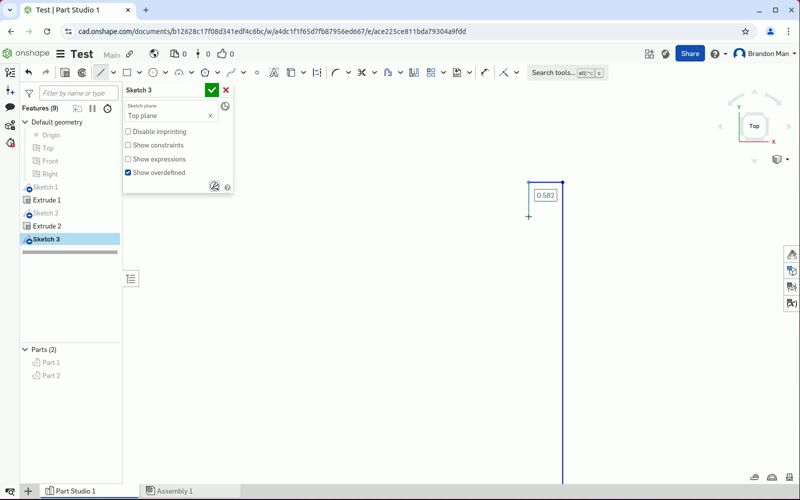
scroll(-6)
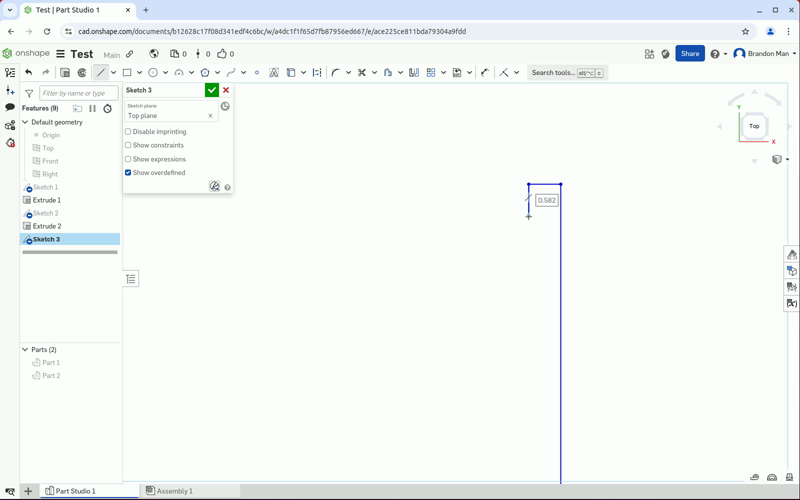
scroll(-6)
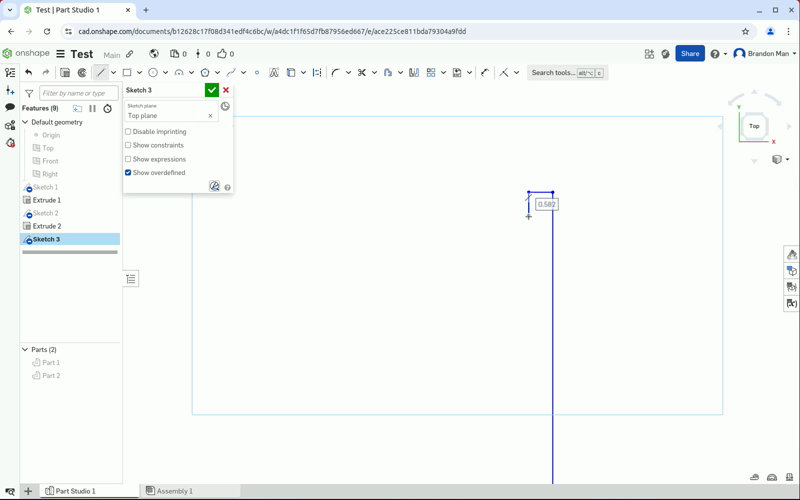
scroll(-6)
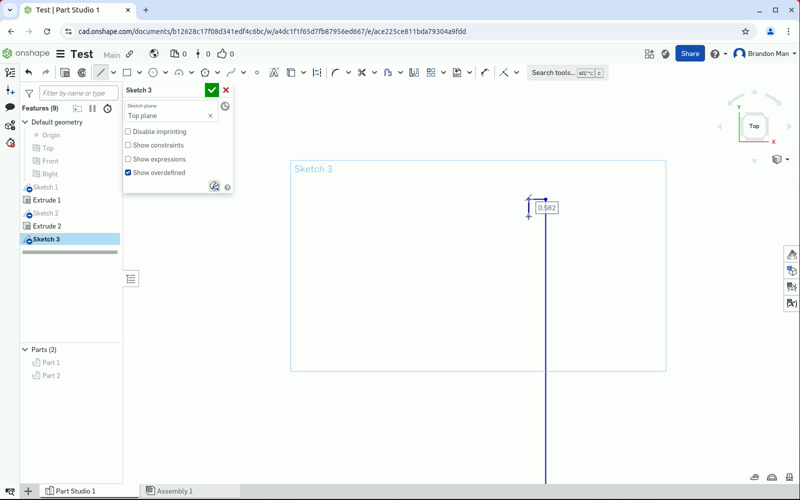
scroll(-6)
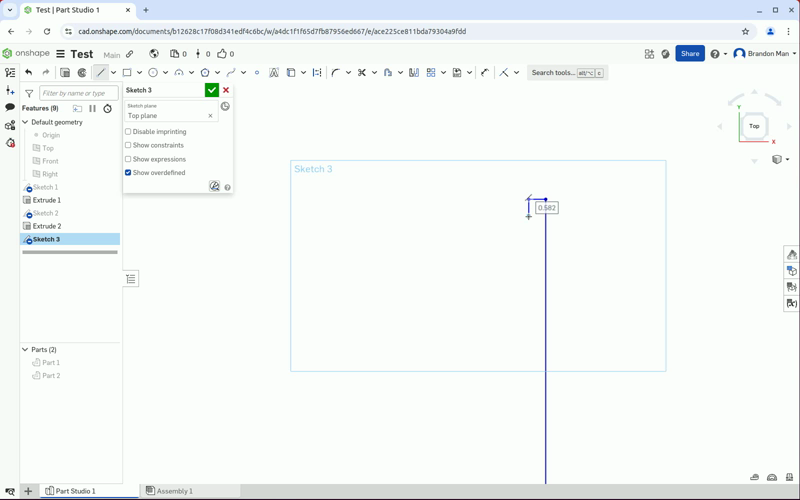
scroll(-6)
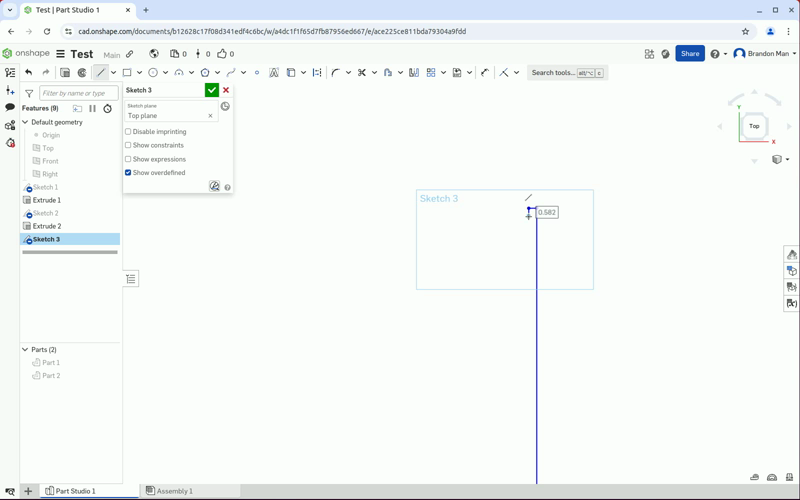
scroll(-6)
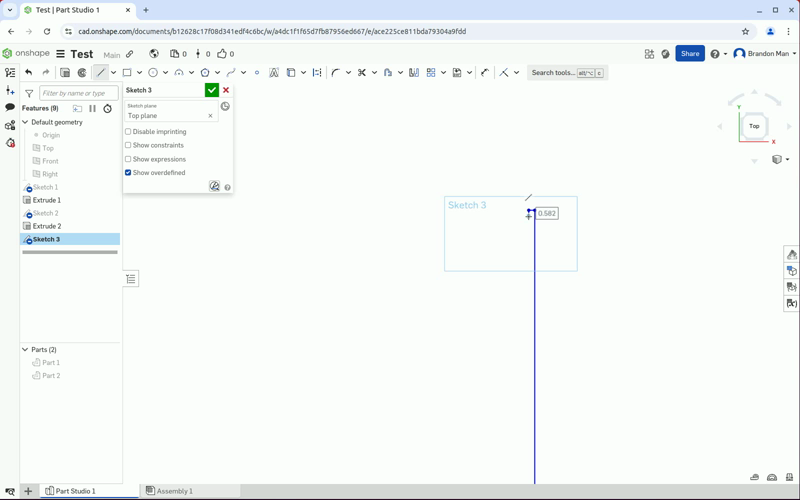
scroll(-6)
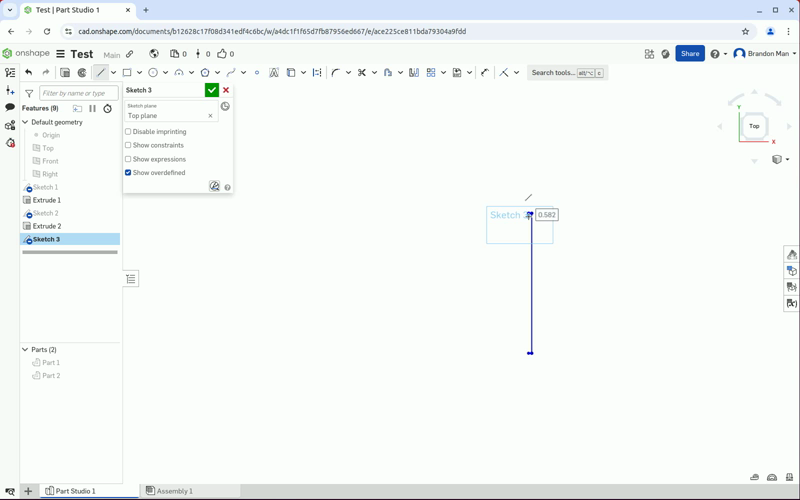
key_up(shift)
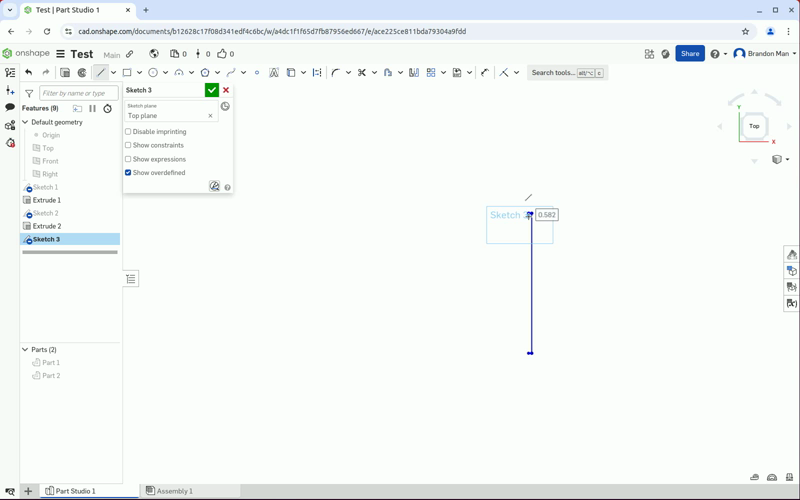
key_down(shift)
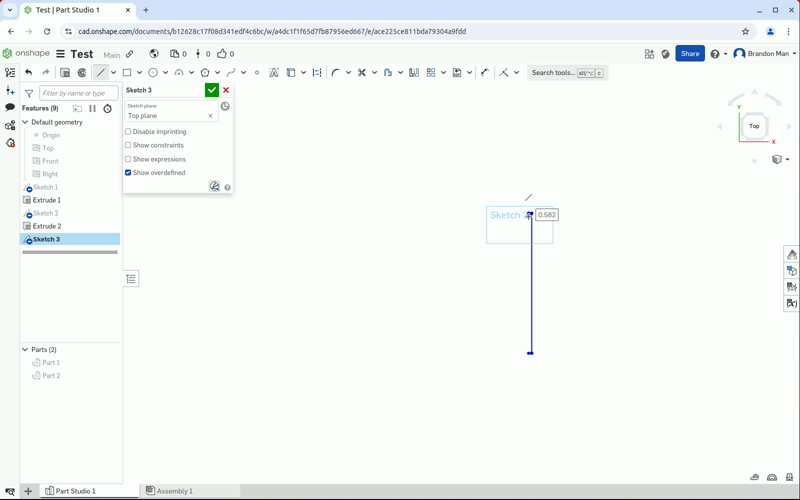
mouse_move(528, 350)
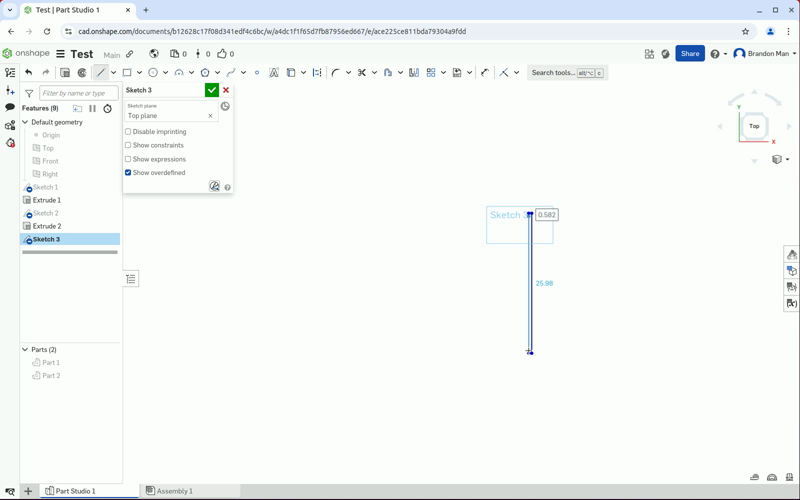
scroll(6)
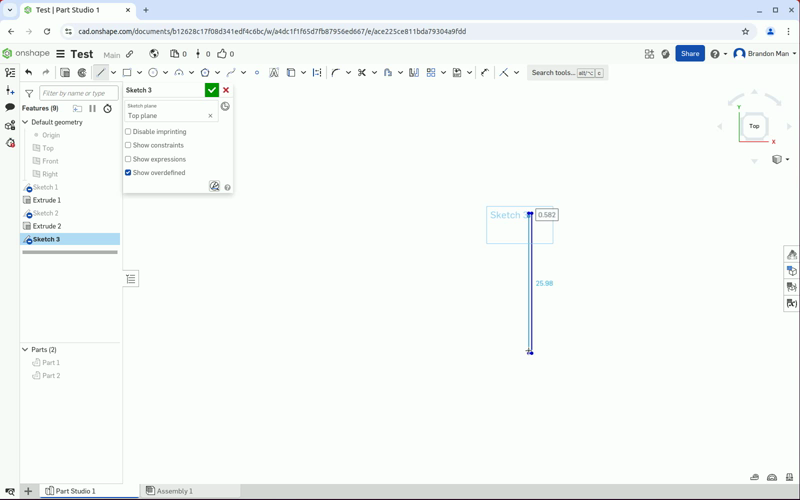
scroll(6)
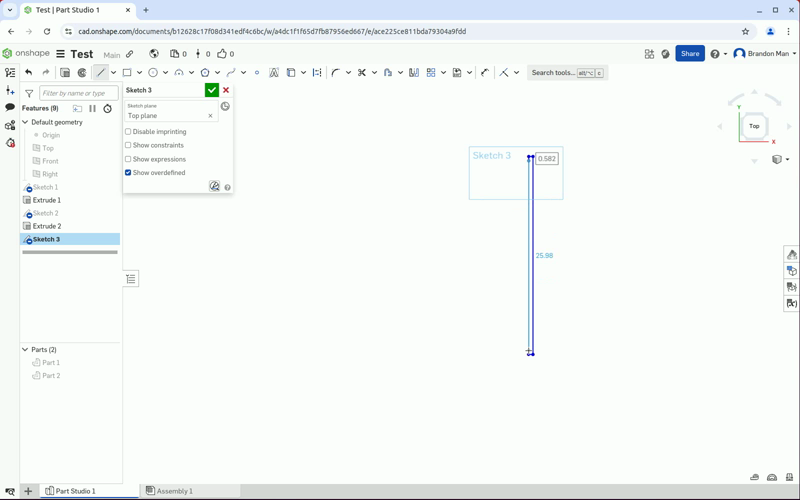
scroll(6)
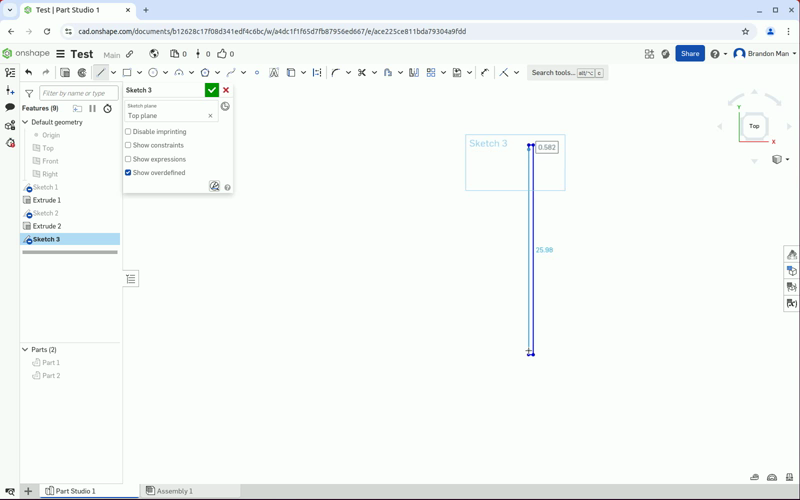
scroll(6)
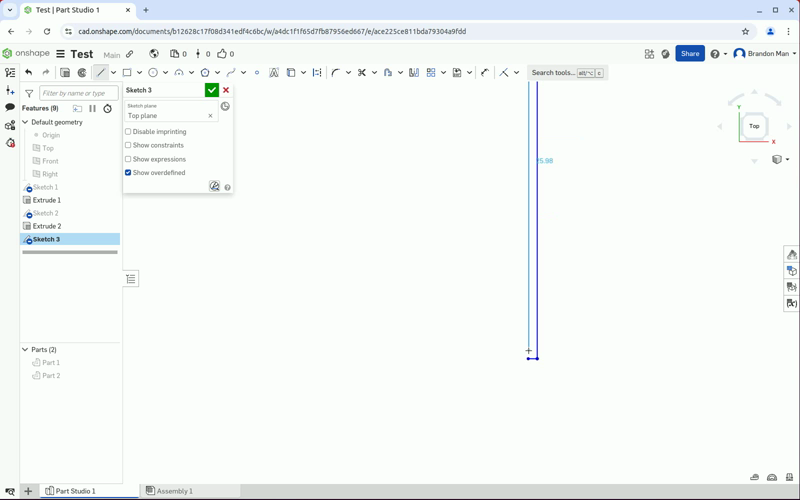
scroll(6)
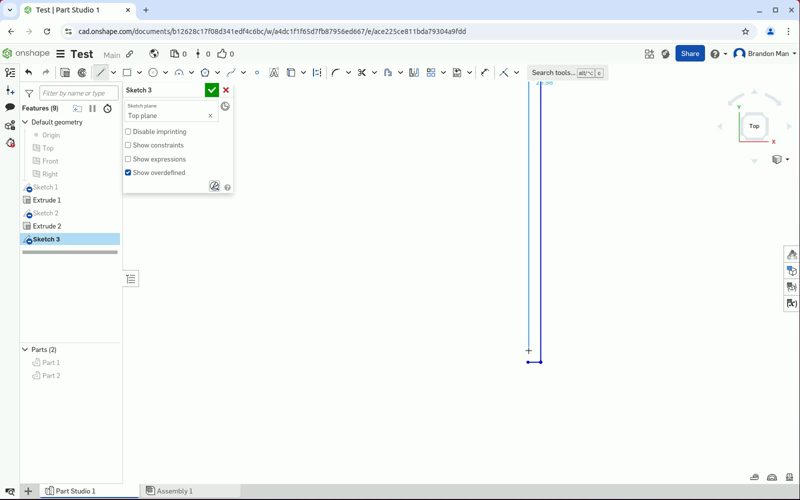
scroll(6)
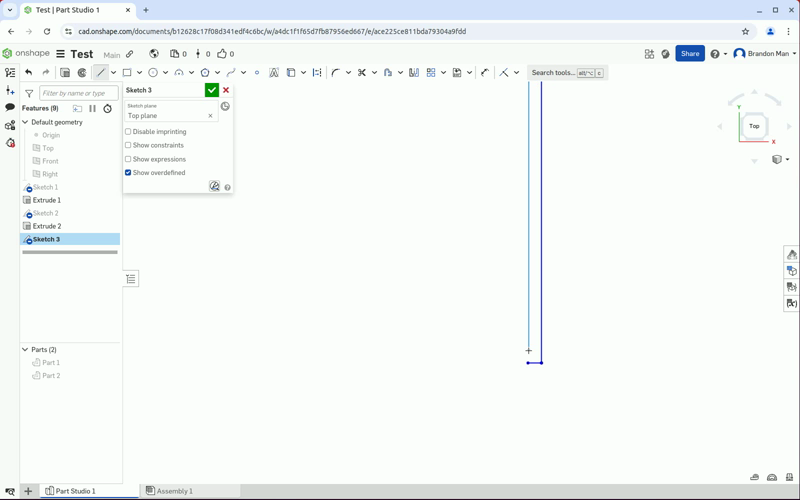
scroll(6)
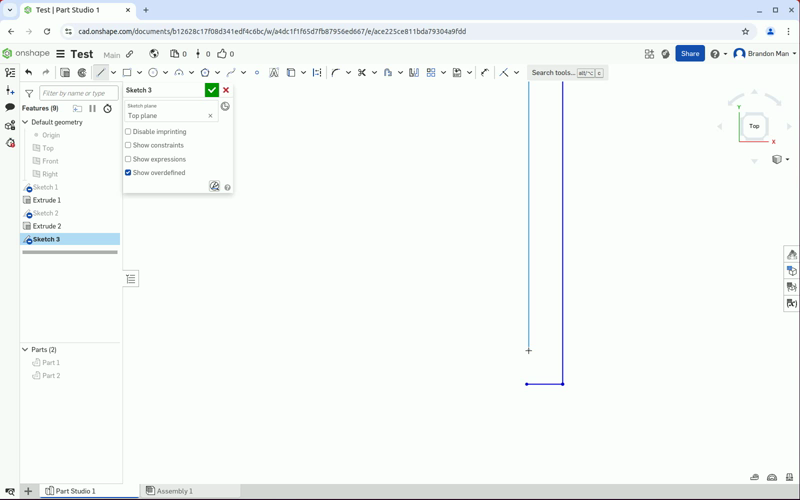
click(528, 350)
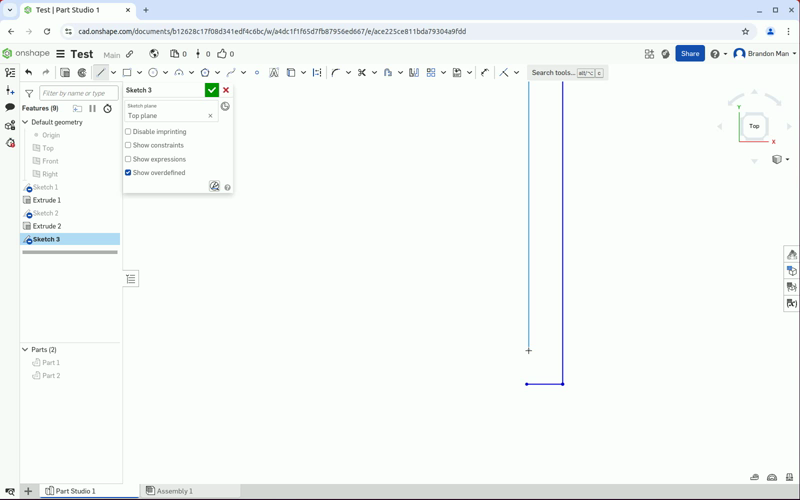
scroll(-6)
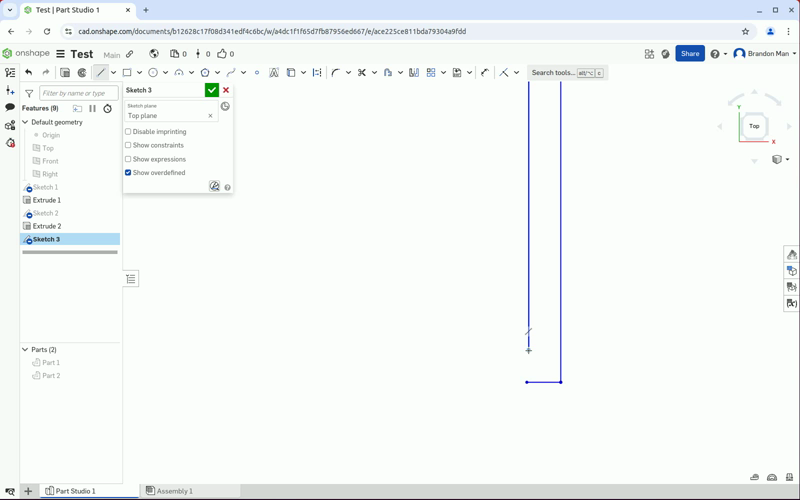
scroll(-6)
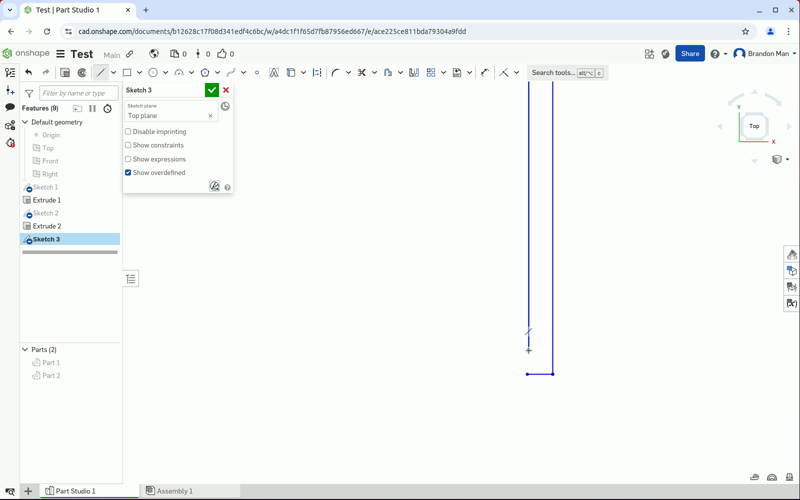
scroll(-6)
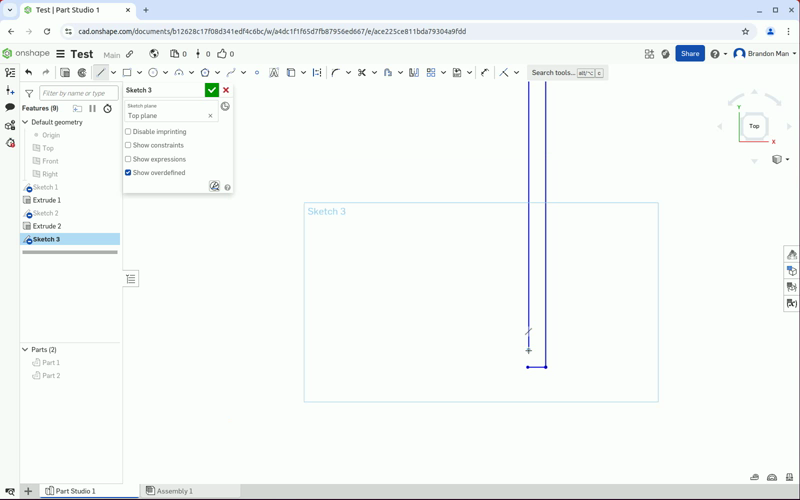
scroll(-6)
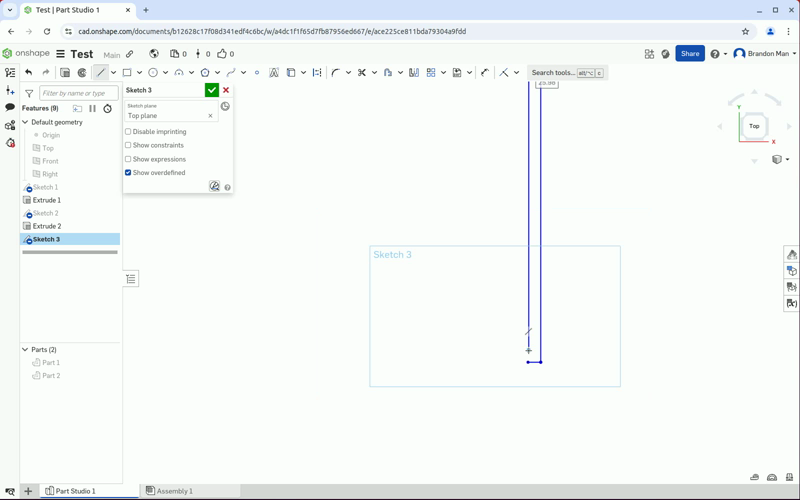
scroll(-6)
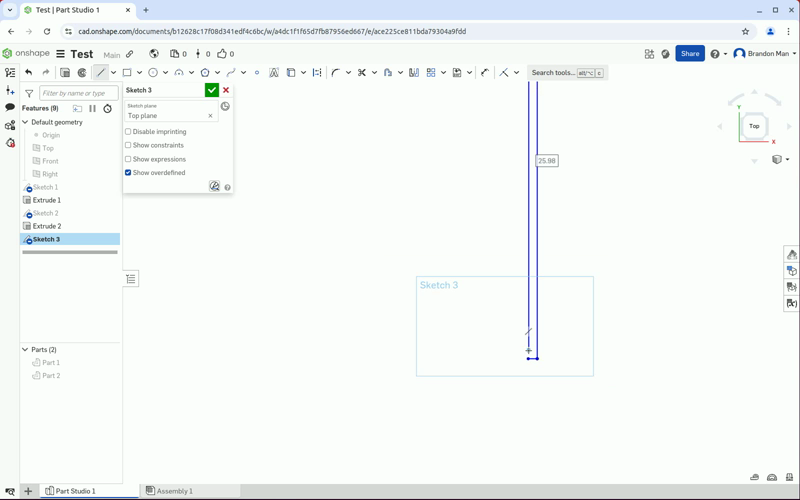
scroll(-6)
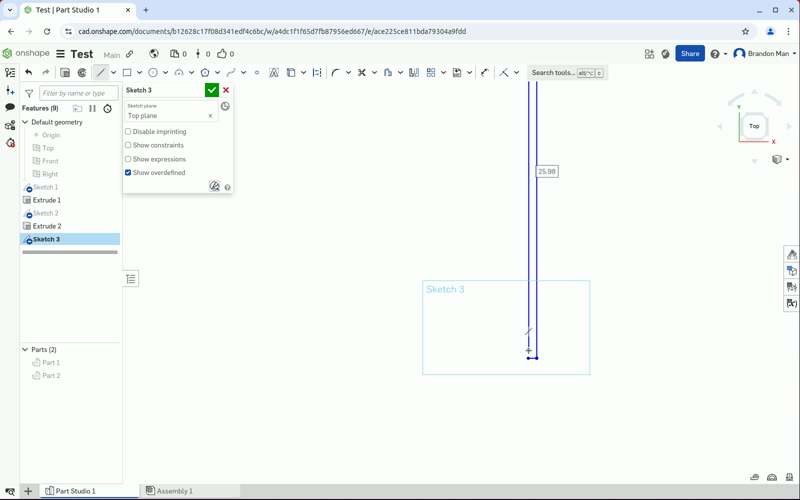
scroll(-6)
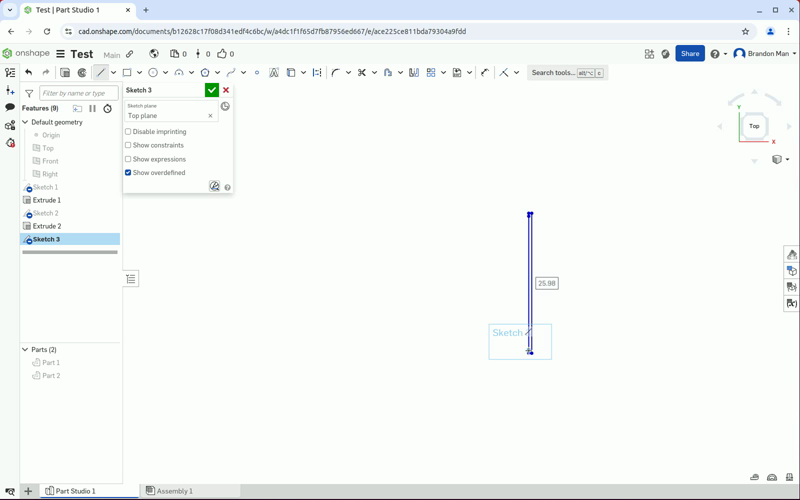
key_up(shift)
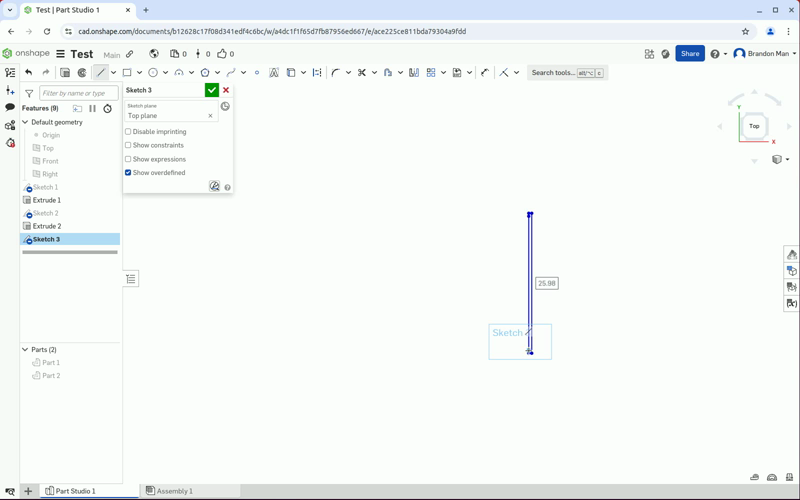
mouse_move(558, 350)
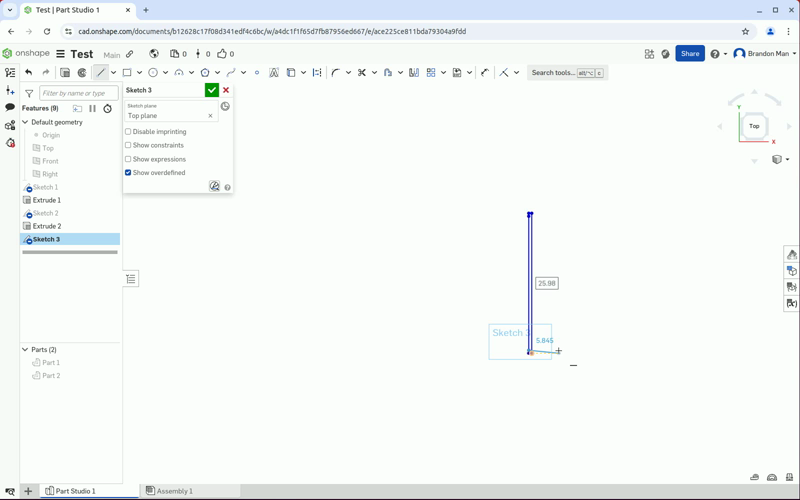
key_down(shift)
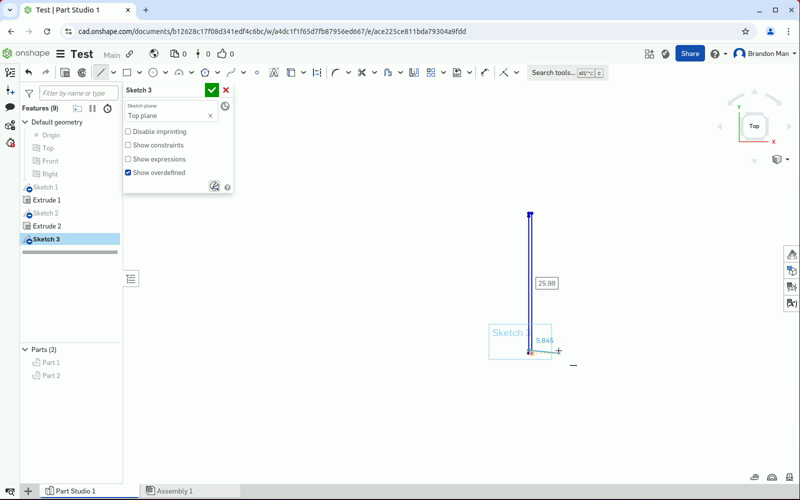
mouse_move(528, 353)
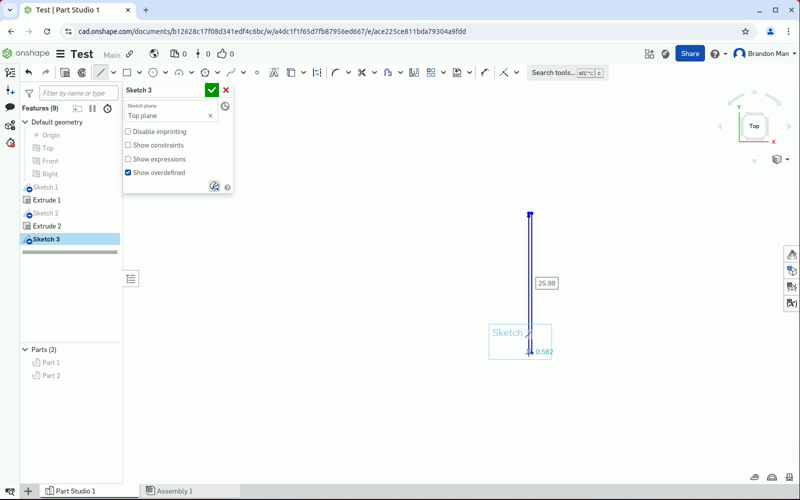
scroll(6)
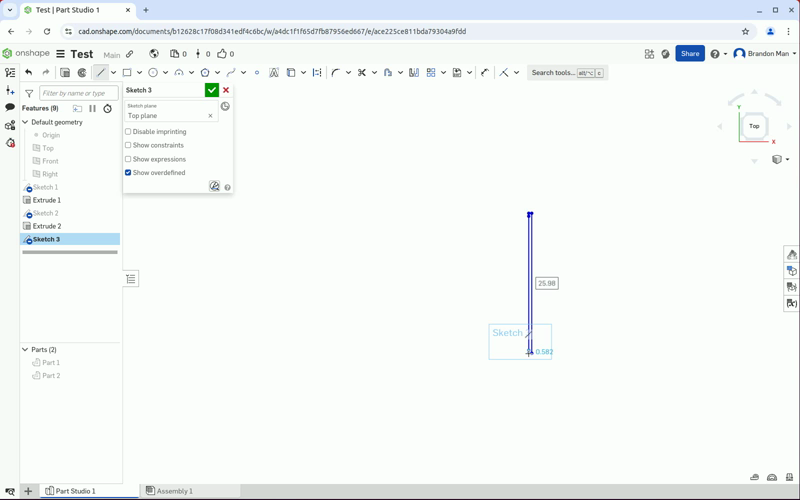
scroll(6)
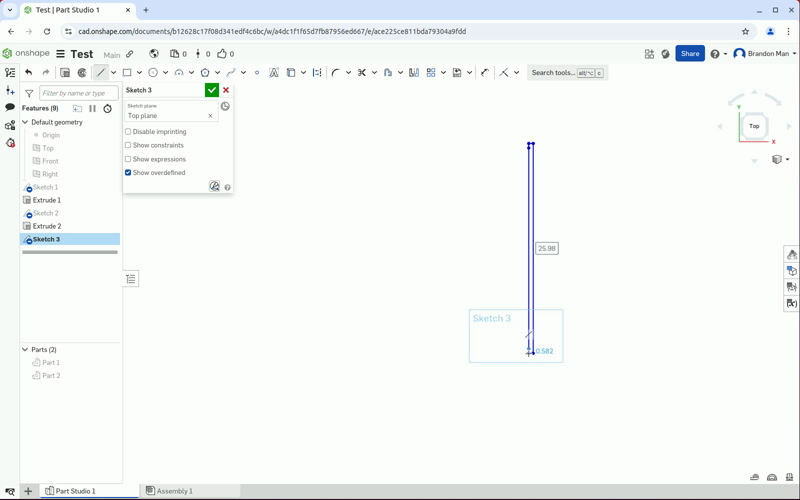
scroll(6)
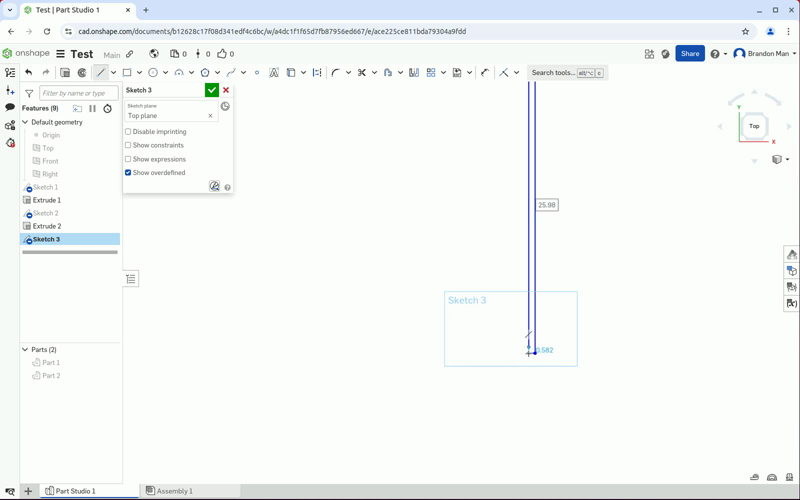
scroll(6)
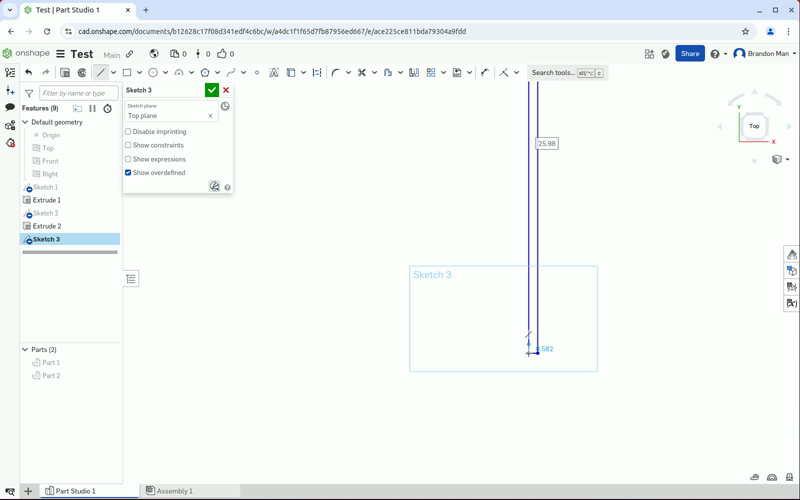
scroll(6)
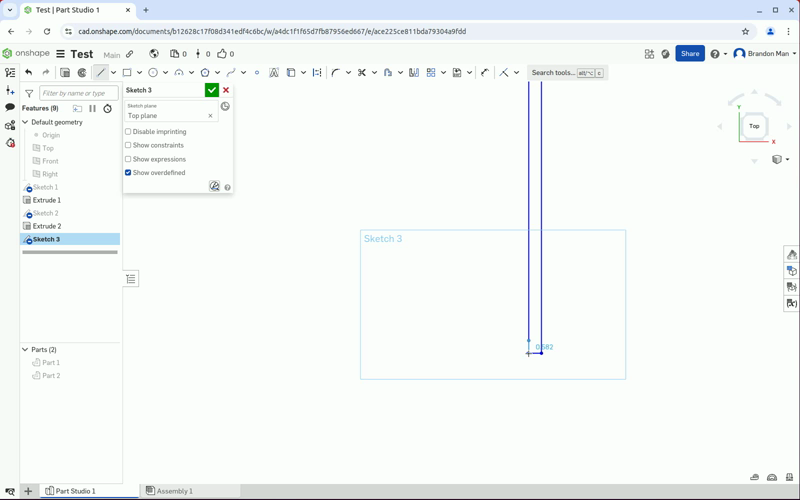
scroll(6)
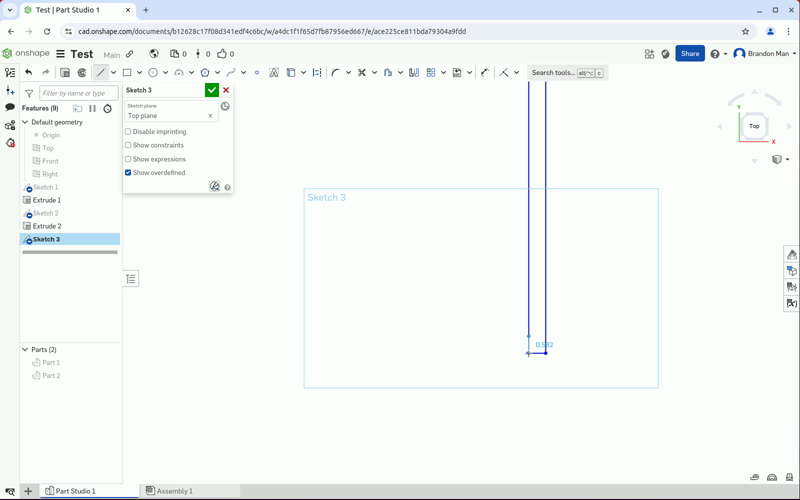
scroll(6)
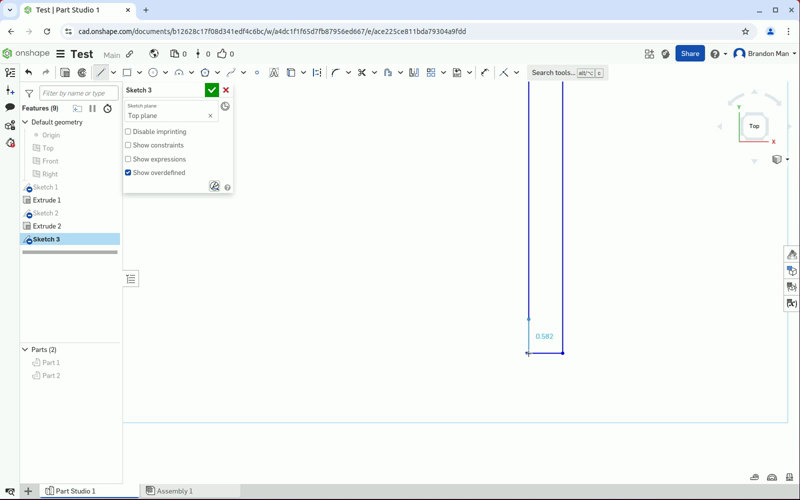
key_up(shift)
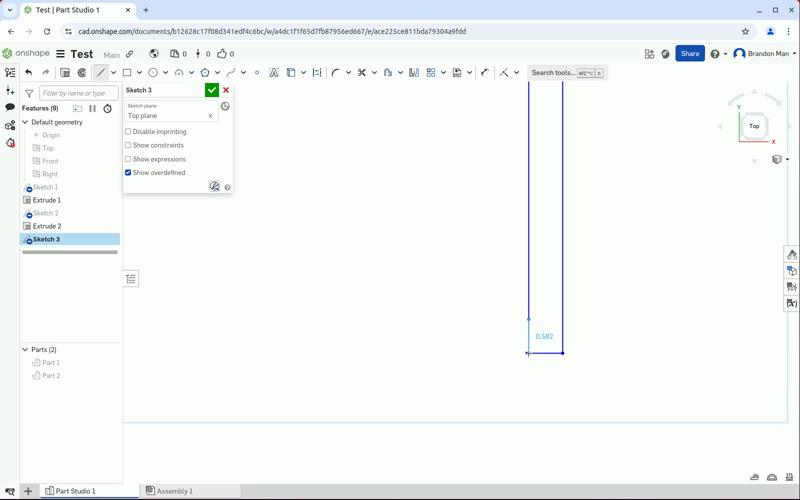
click(528, 353)
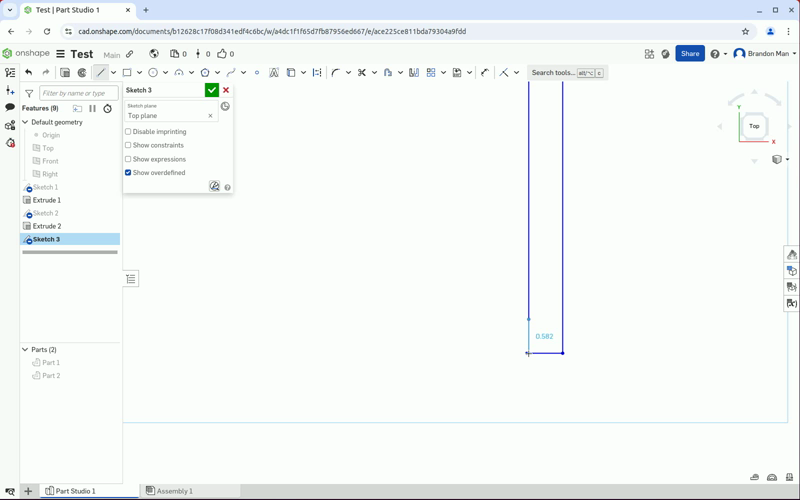
scroll(-6)
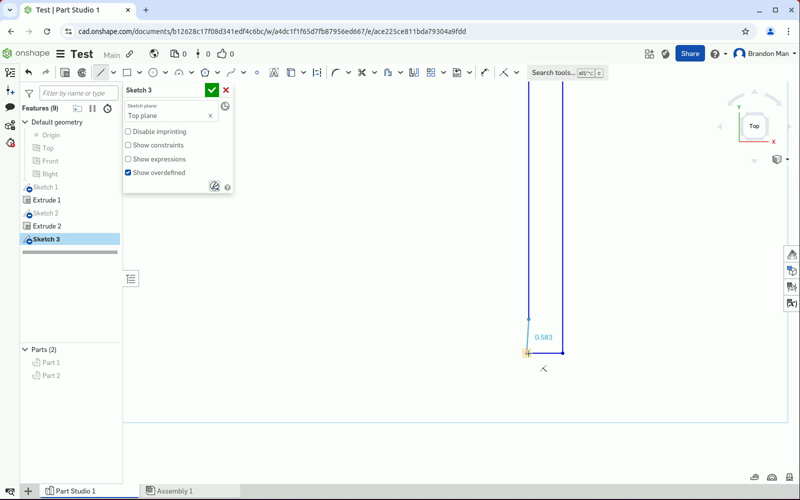
scroll(-6)
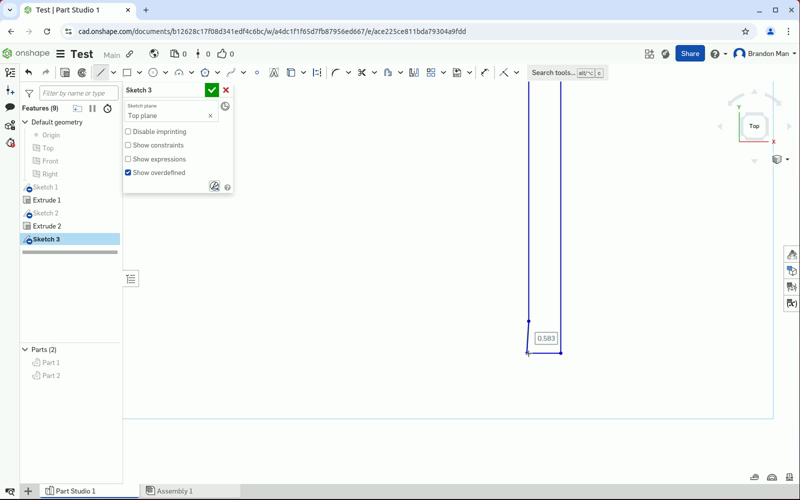
scroll(-6)
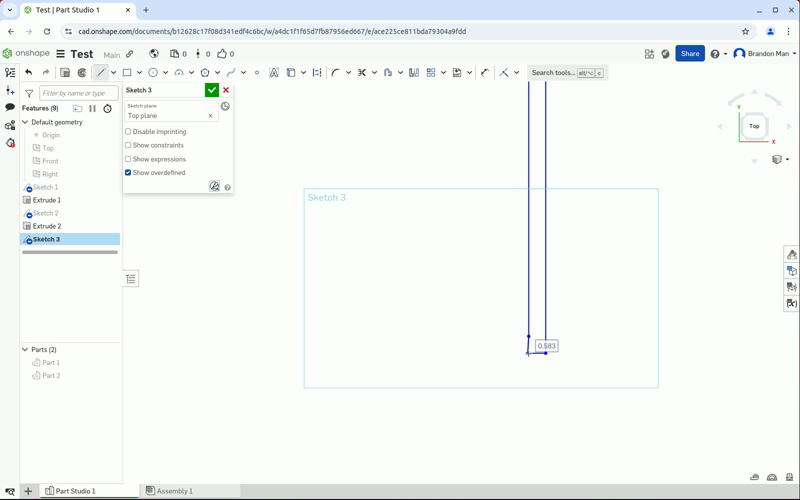
scroll(-6)
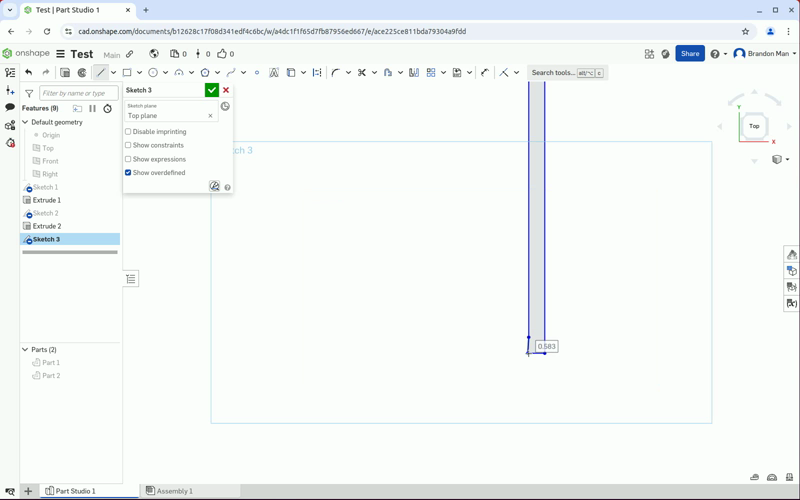
scroll(-6)
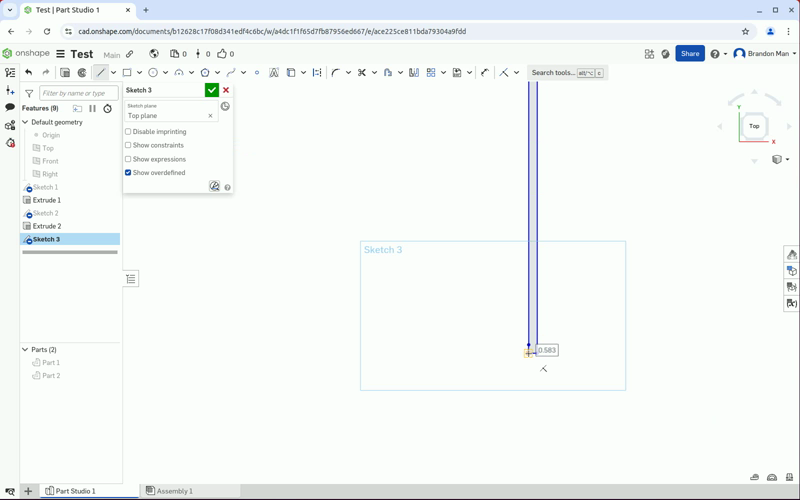
scroll(-6)
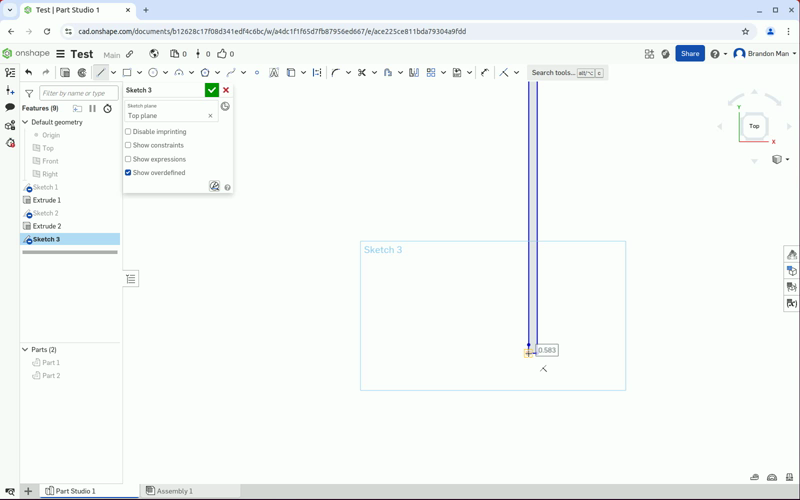
scroll(-6)
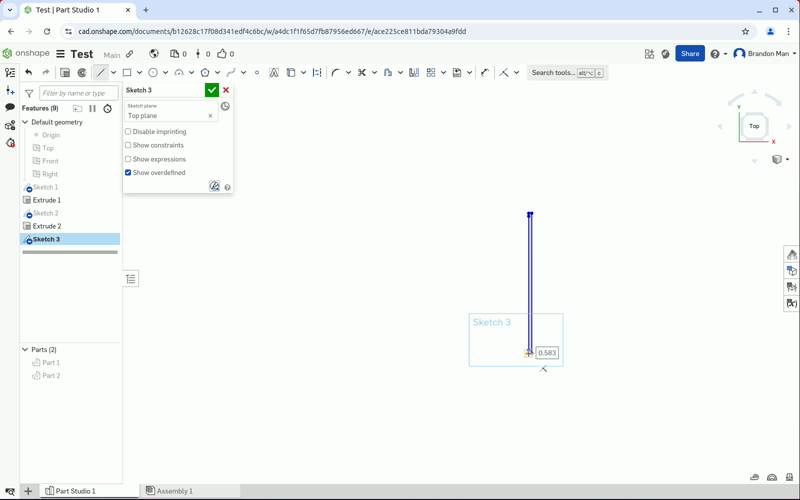
key(esc)
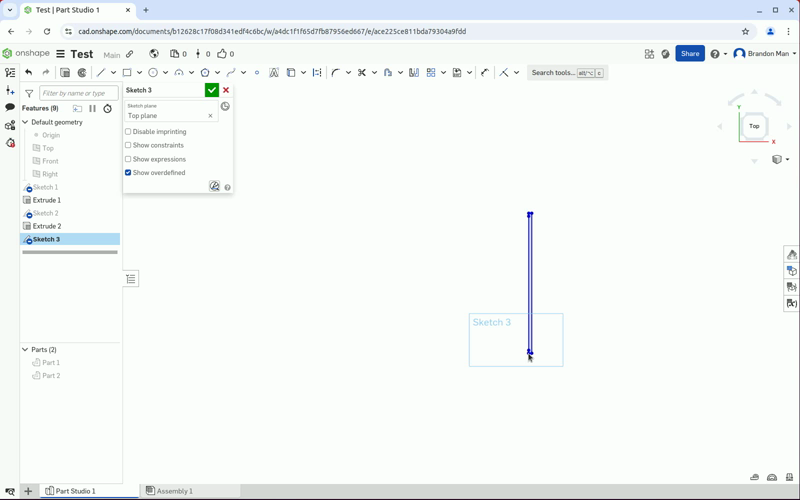
mouse_move(531, 313)
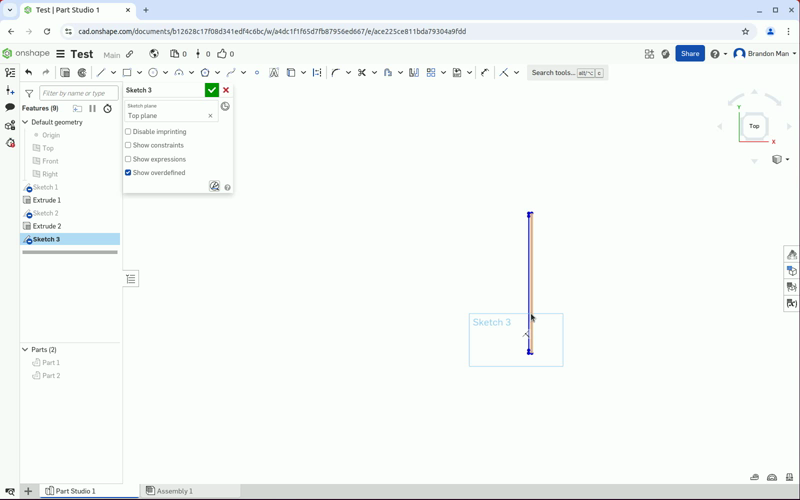
scroll(6)
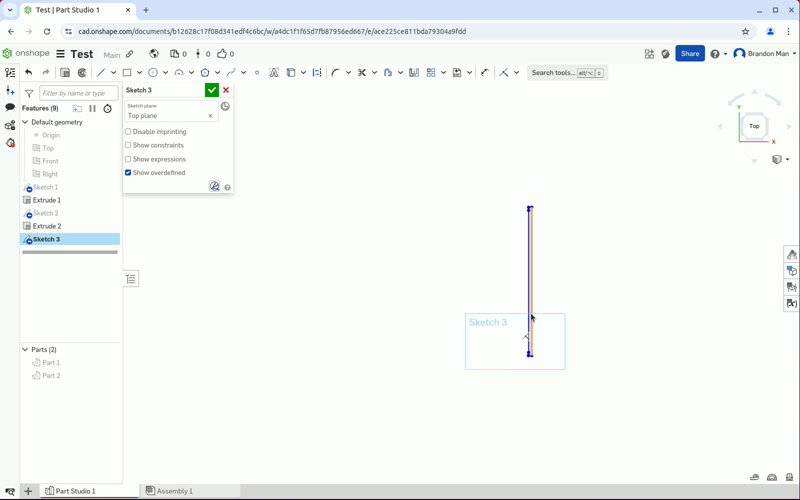
scroll(6)
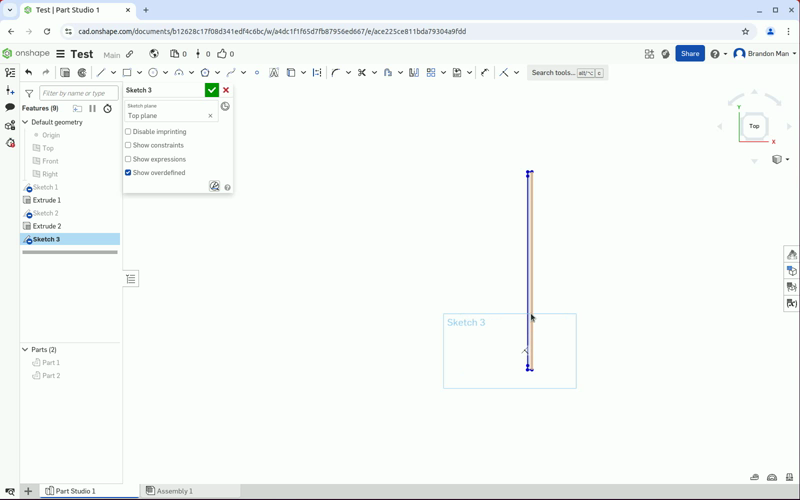
scroll(6)
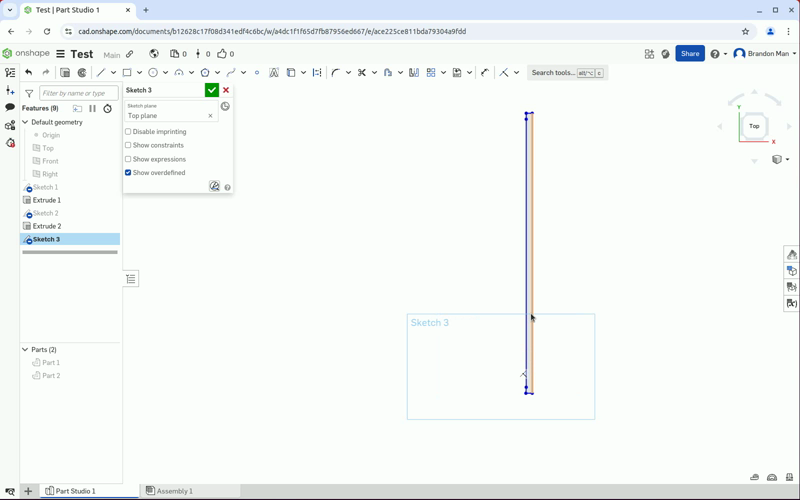
scroll(6)
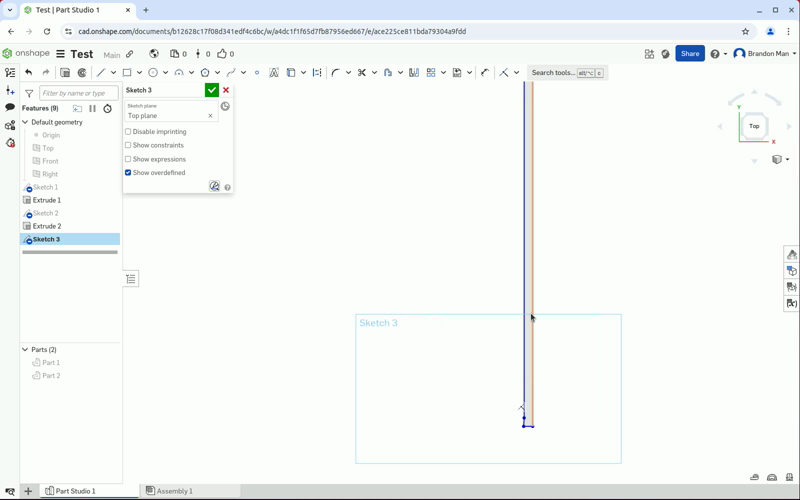
scroll(6)
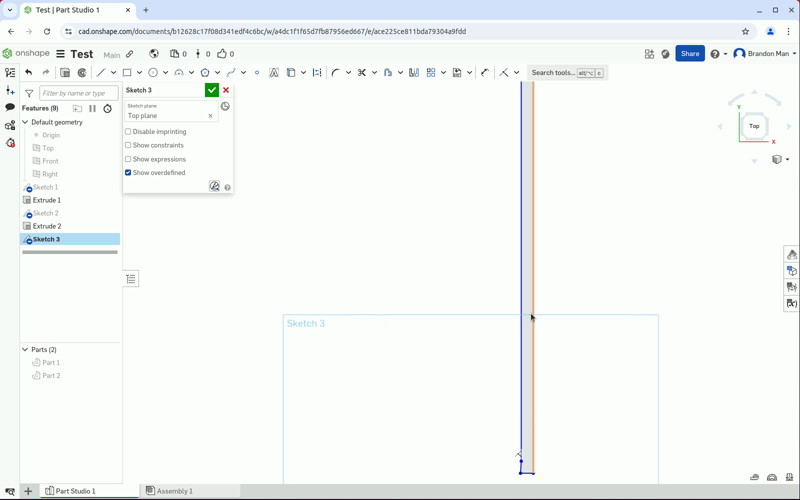
scroll(6)
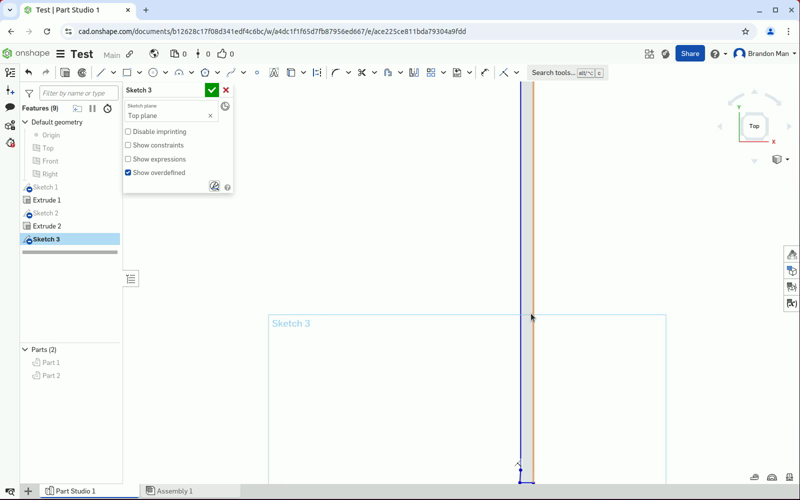
scroll(6)
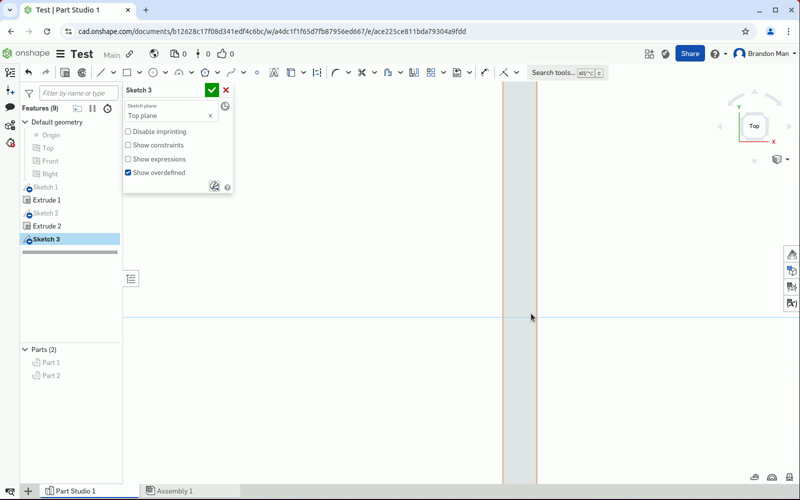
click(531, 313)
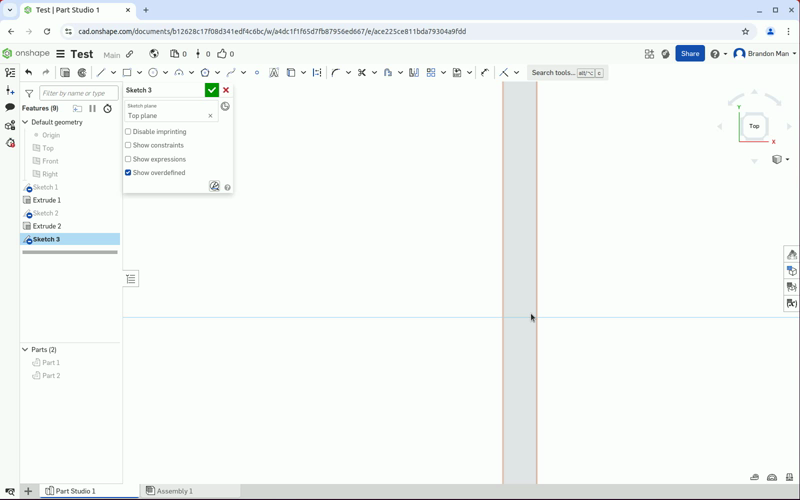
scroll(-6)
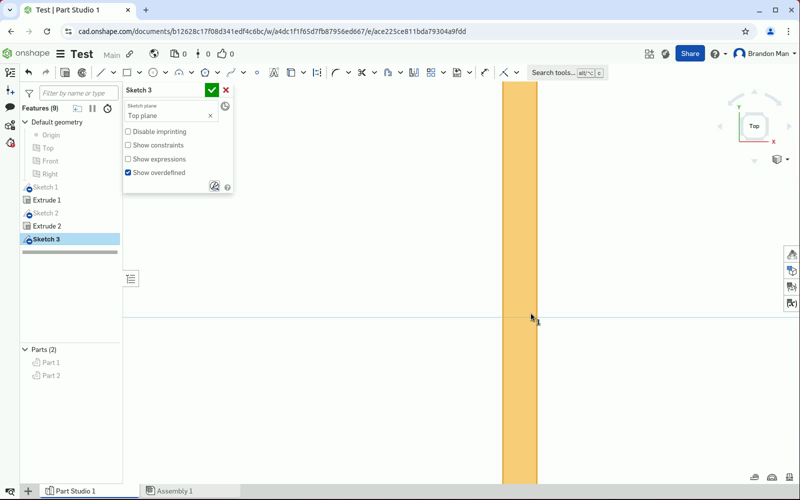
scroll(-6)
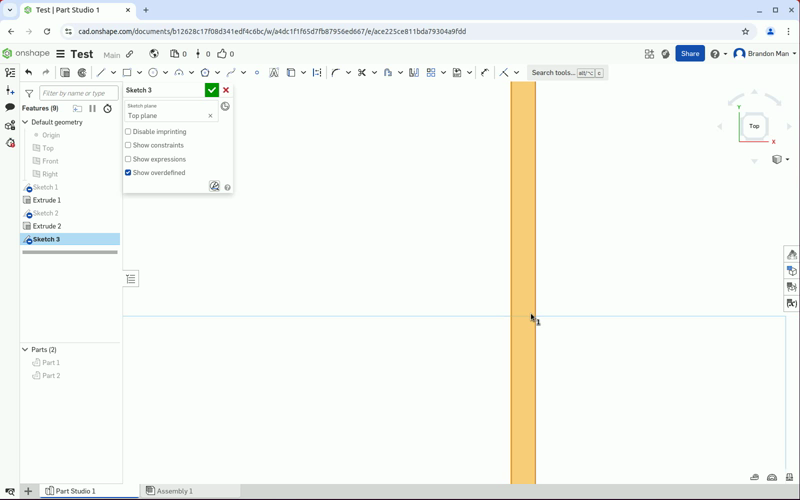
scroll(-6)
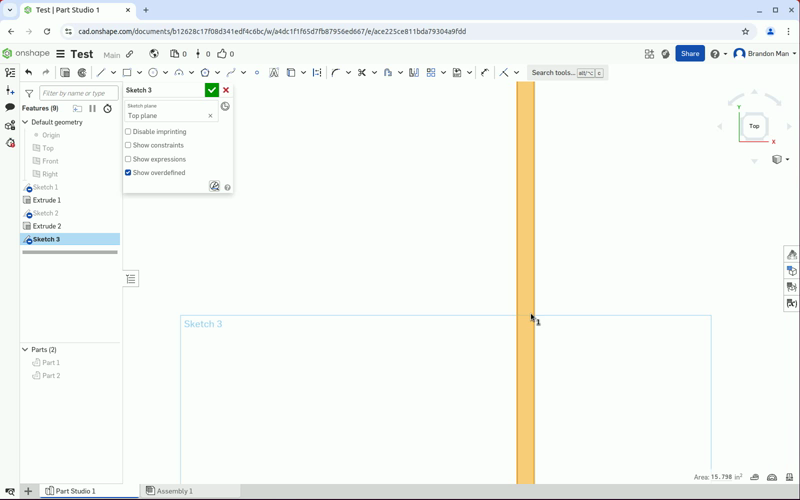
scroll(-6)
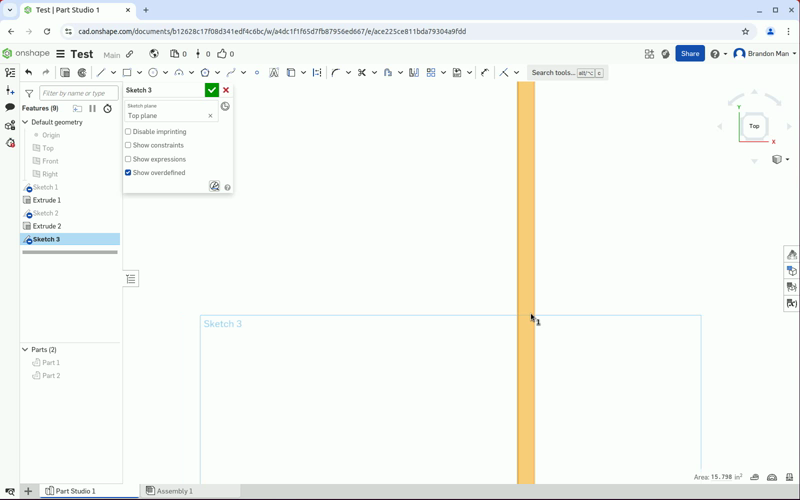
scroll(-6)
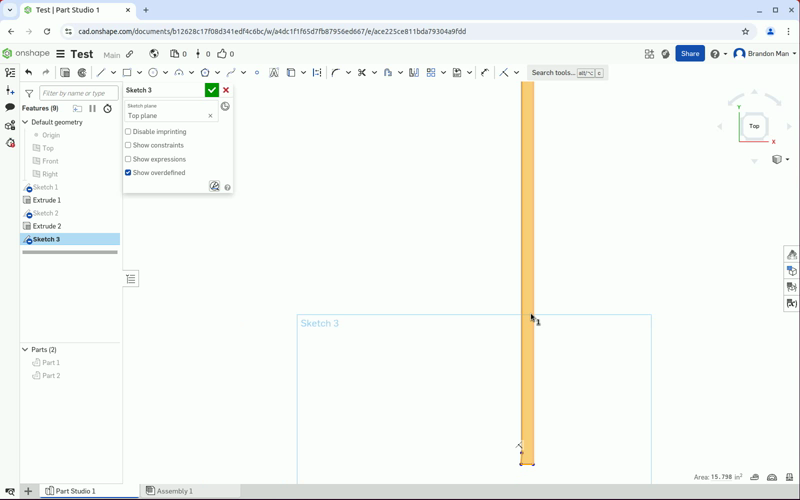
scroll(-6)
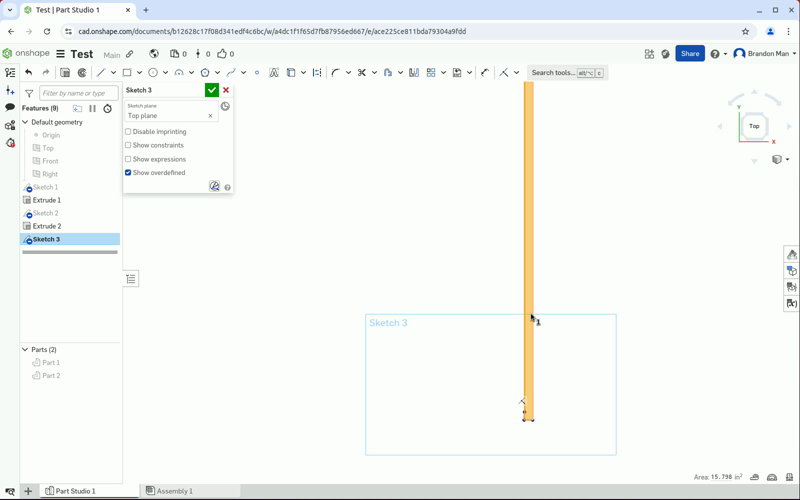
scroll(-6)
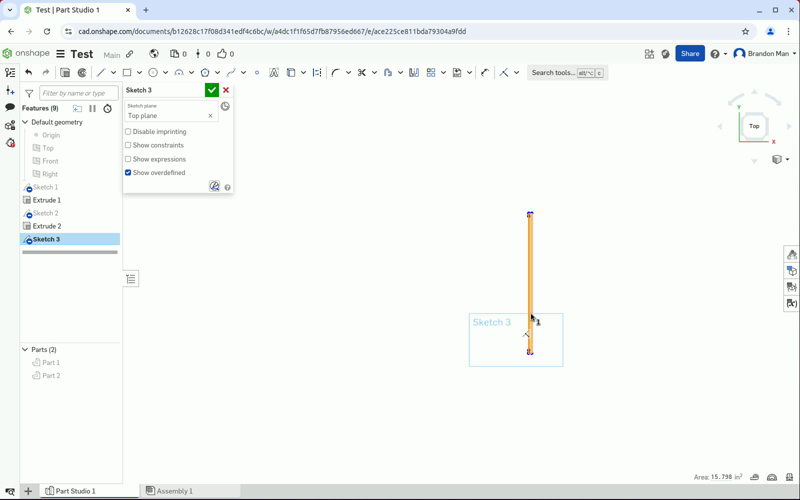
mouse_move(73, 352)
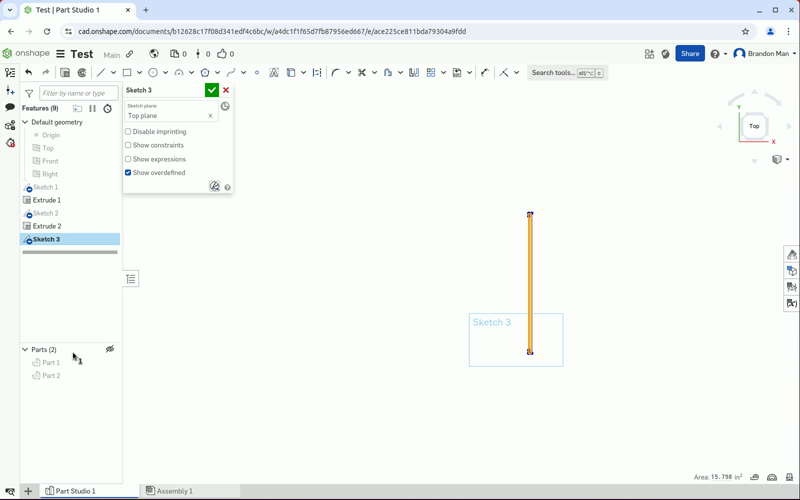
key(shift+y)
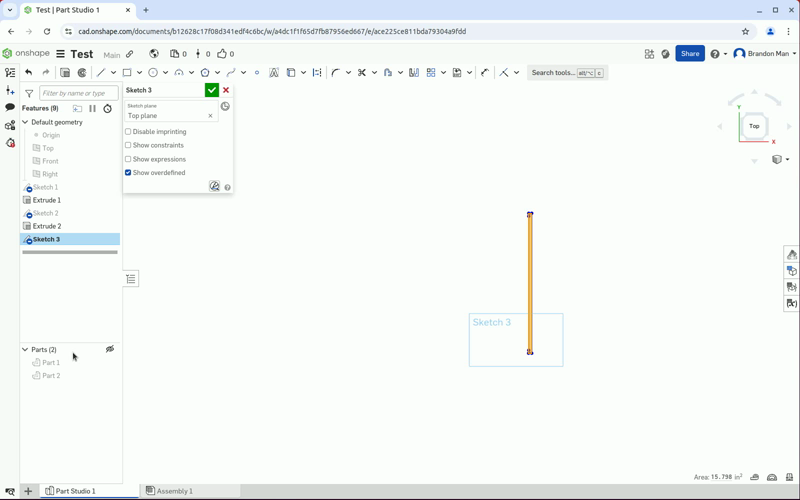
key(shift+e)
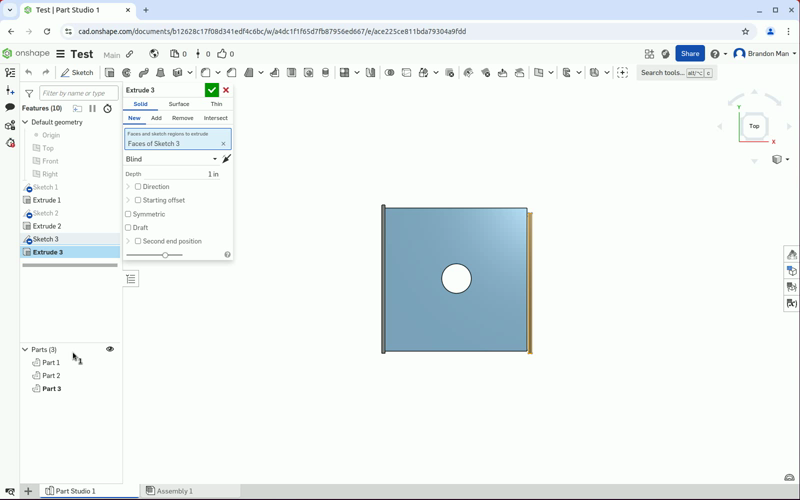
mouse_move(143, 106)
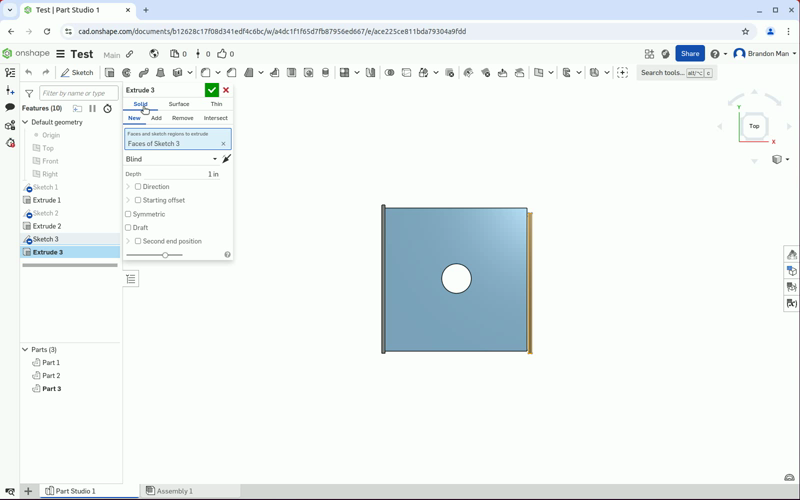
click(143, 106)
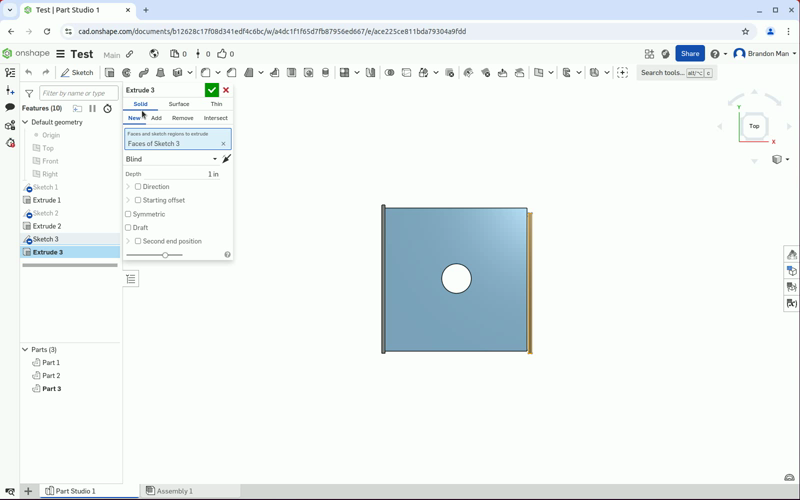
mouse_move(137, 120)
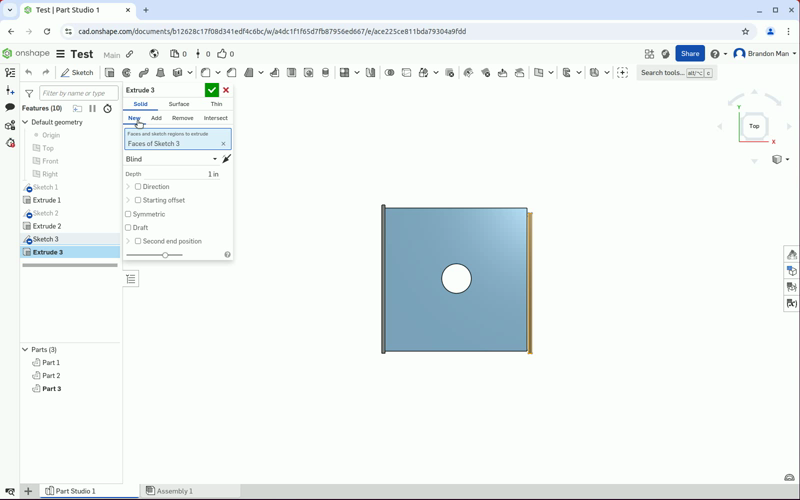
click(137, 120)
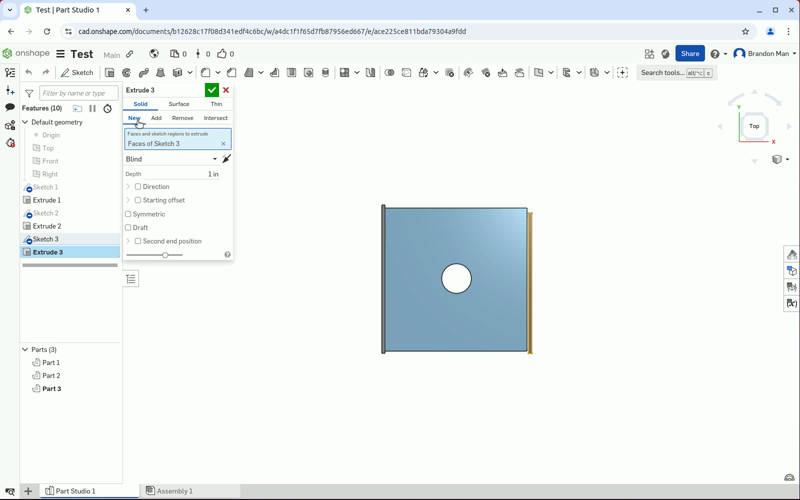
key(tab, 4)
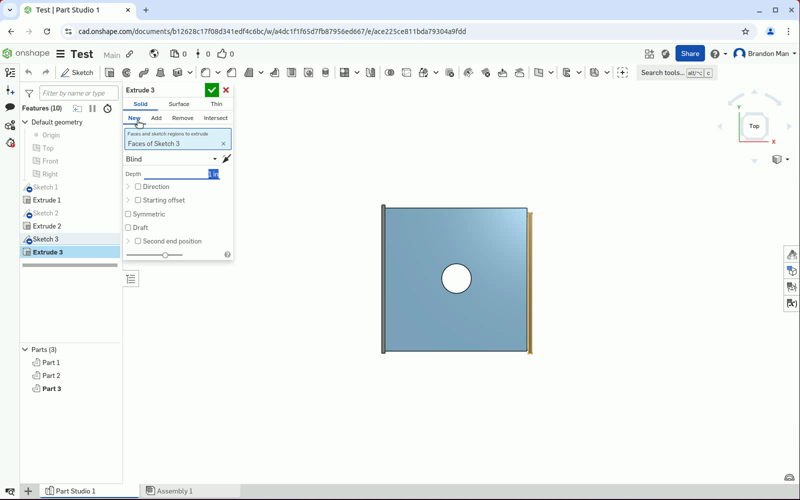
text(23.108)
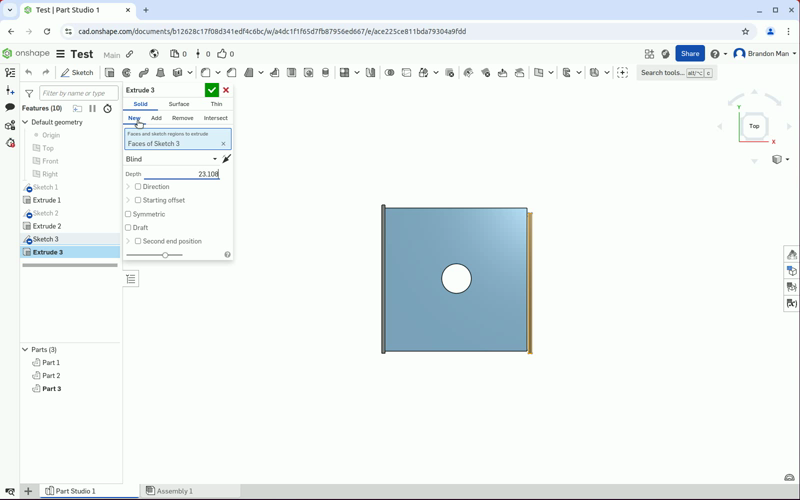
key(enter)
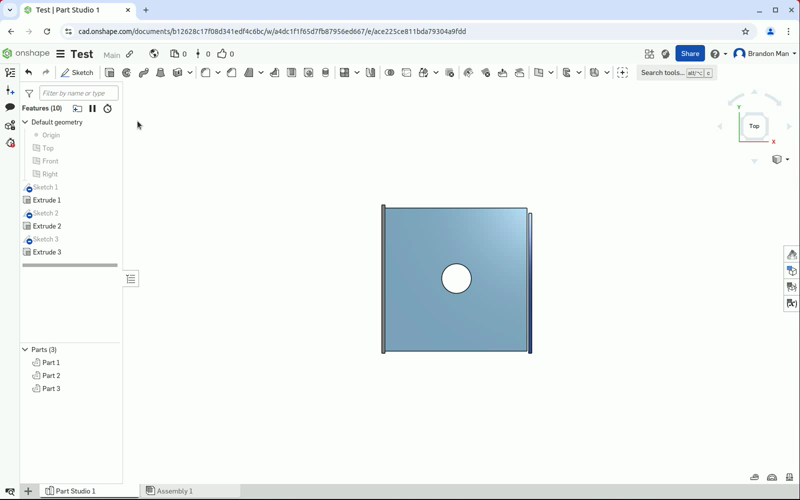
key(shift+h)
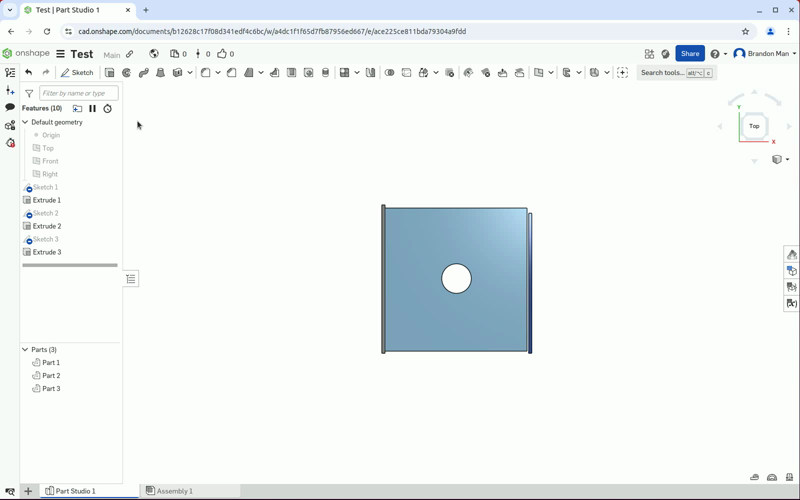
key(shift+h)
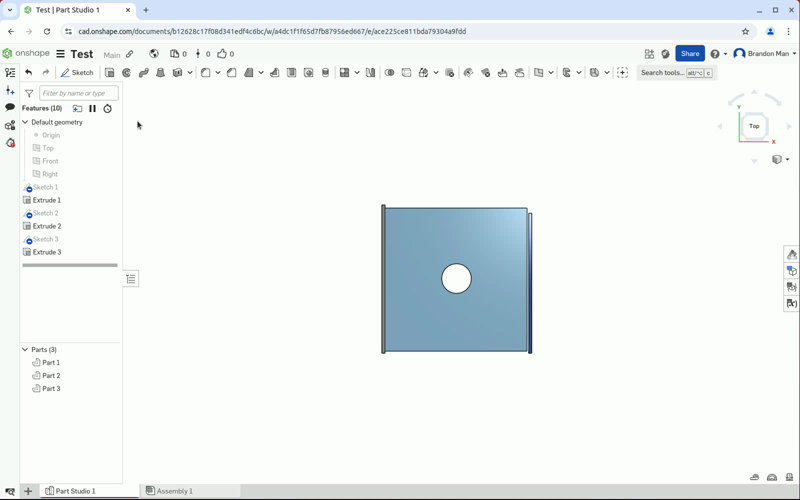
mouse_move(73, 189)
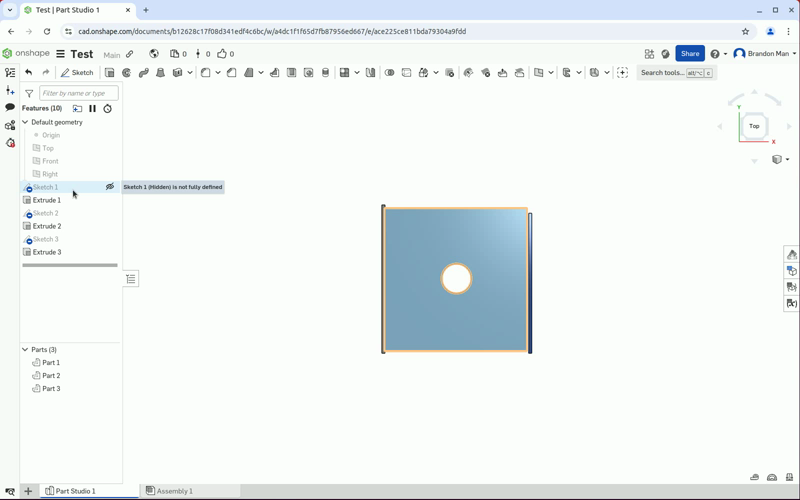
click(73, 189)
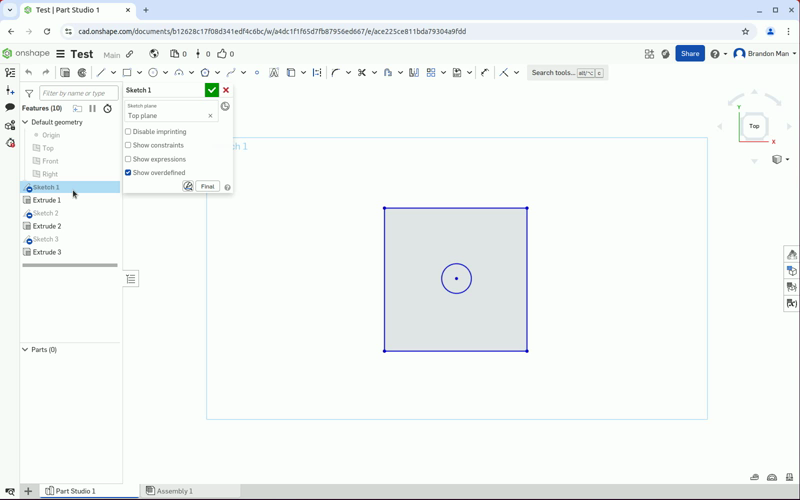
mouse_move(229, 92)
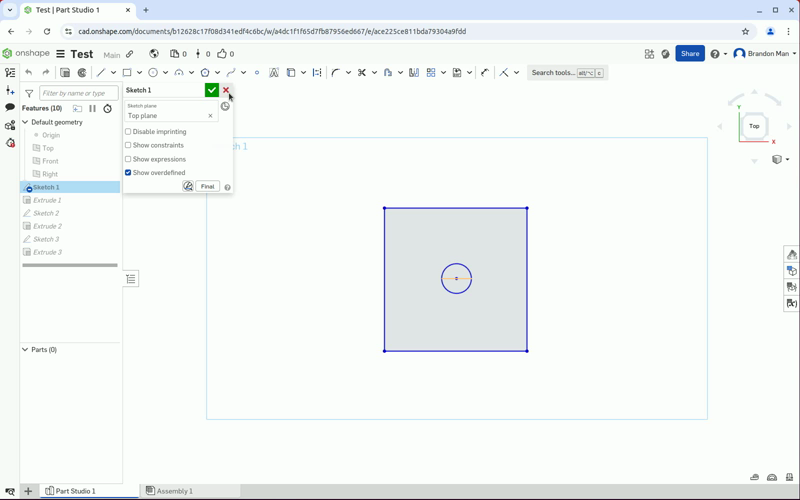
click(229, 92)
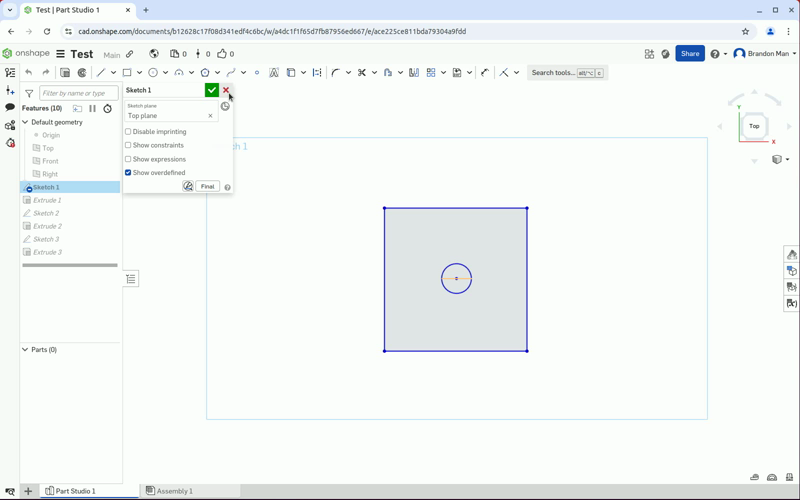
key(shift+s)
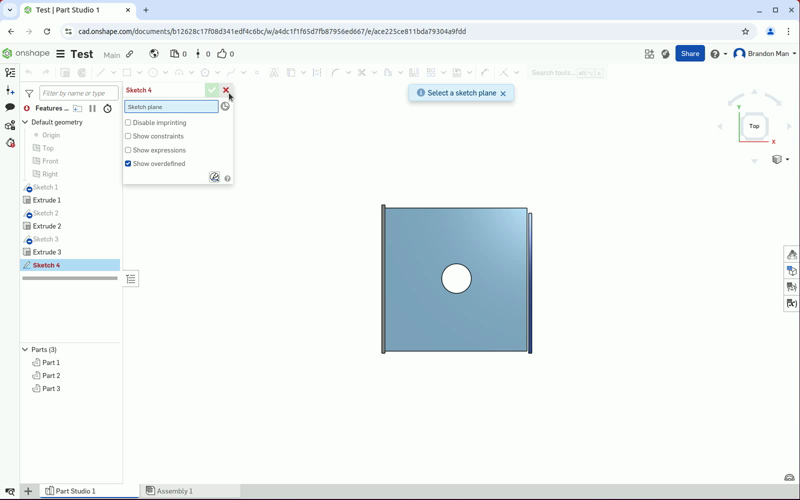
mouse_move(73, 150)
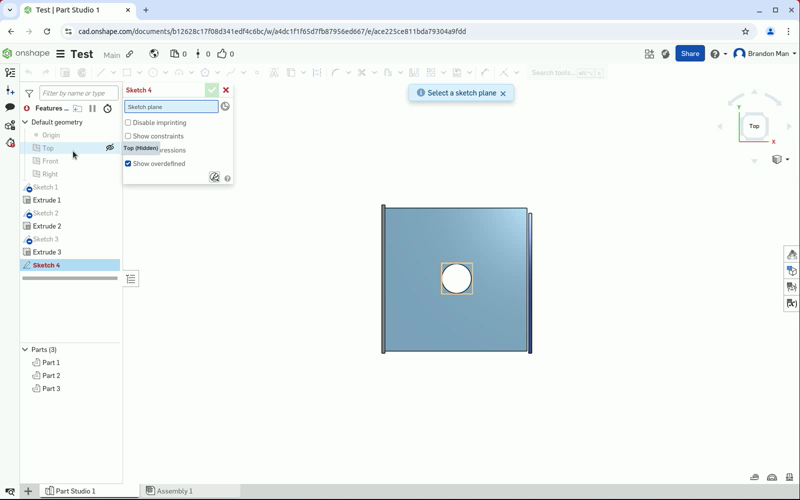
click(73, 150)
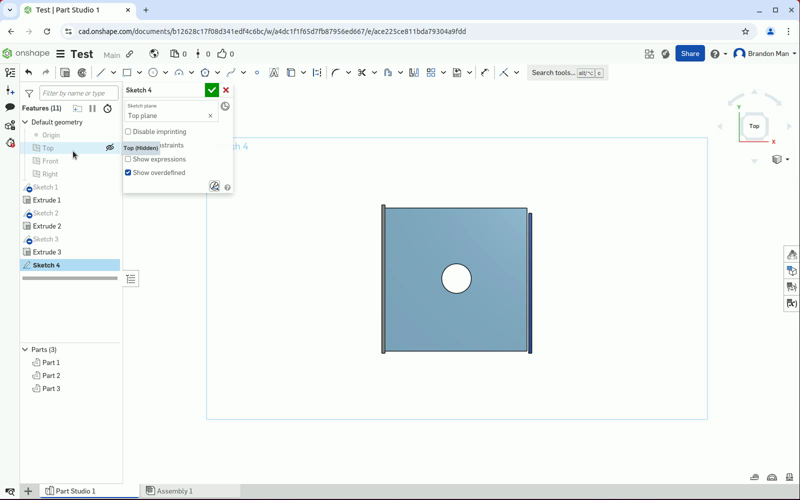
mouse_move(73, 352)
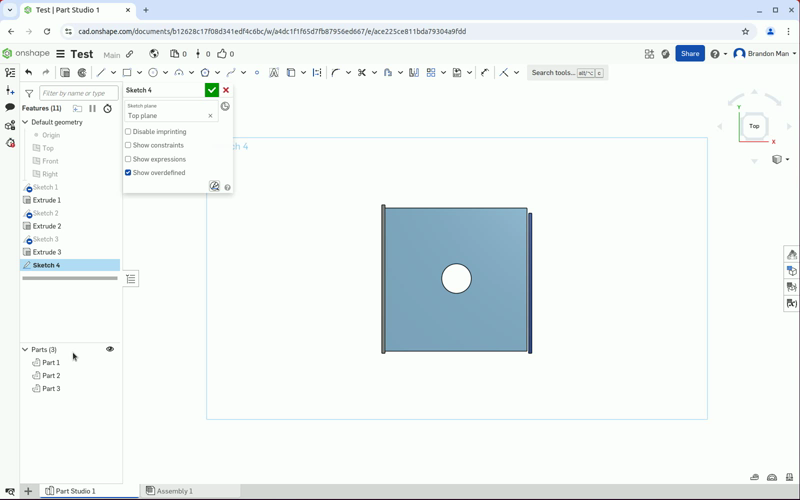
key(y)
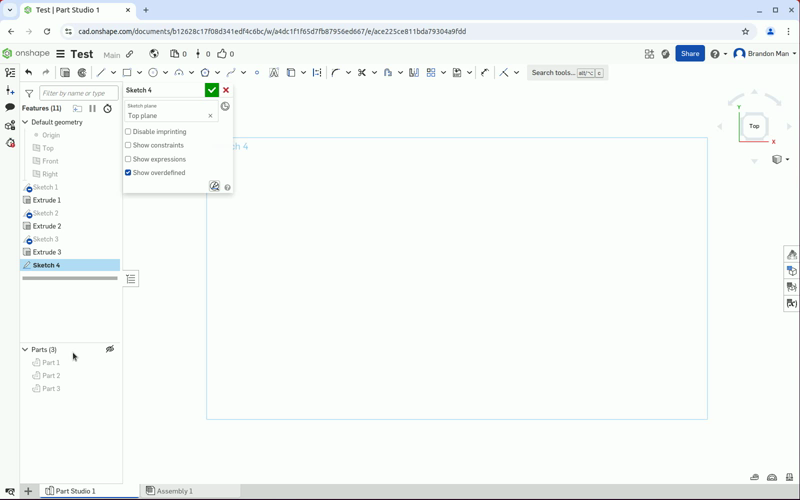
key(l)
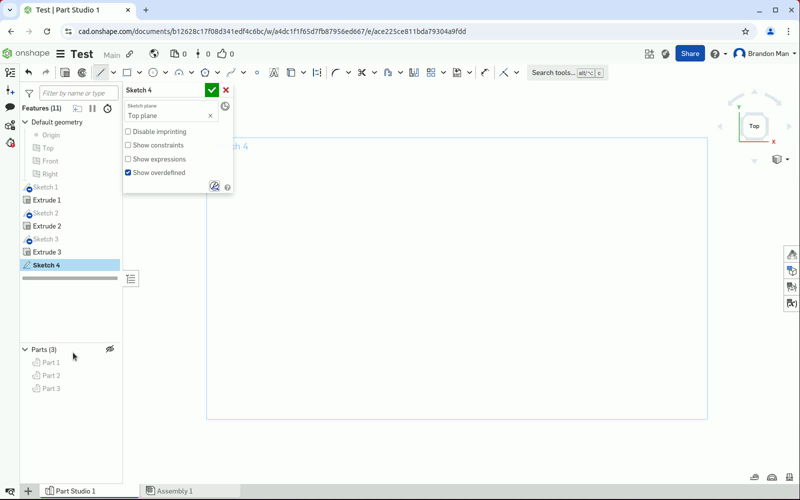
key_down(shift)
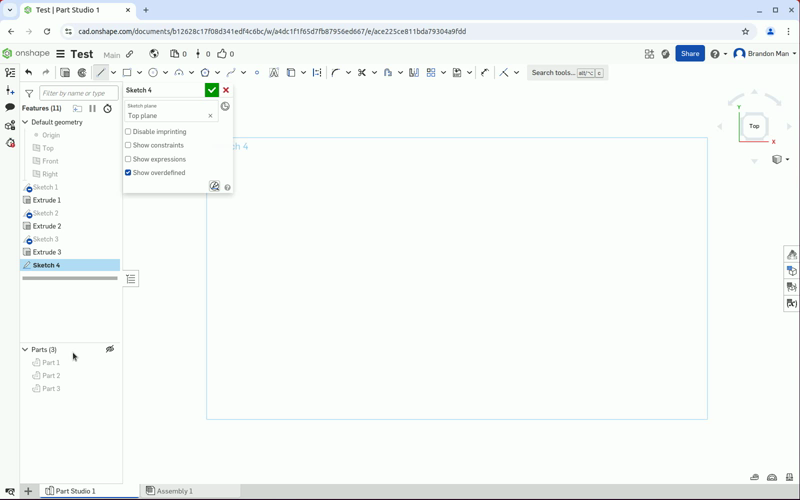
mouse_move(392, 353)
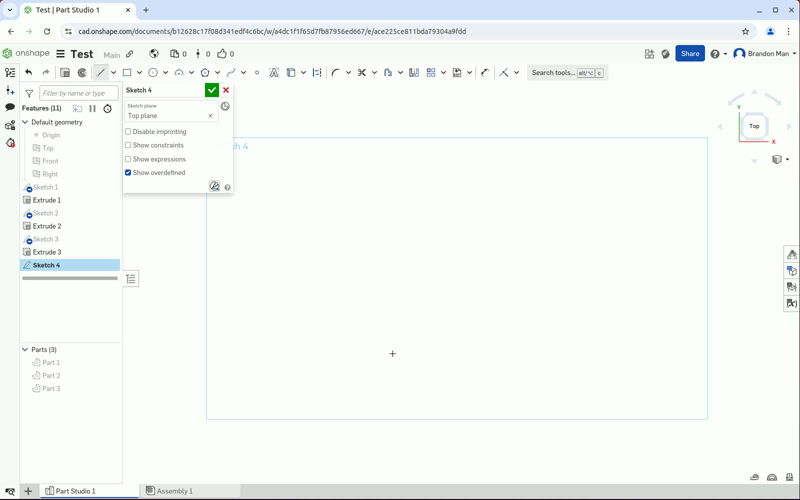
click(392, 353)
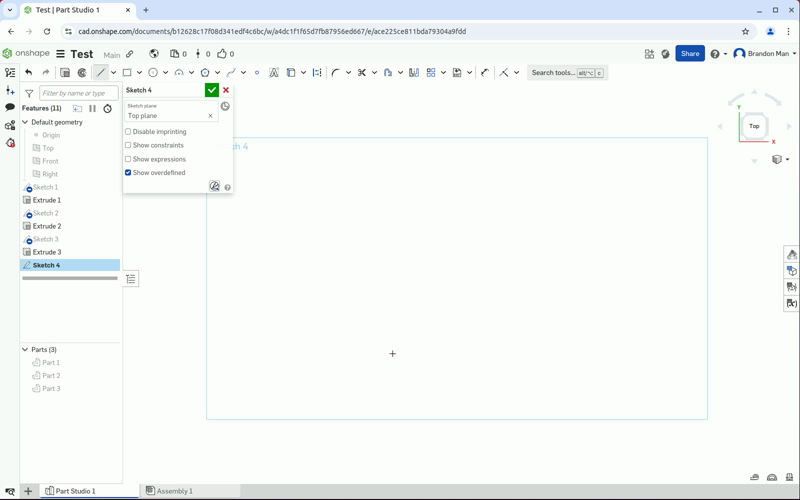
key_up(shift)
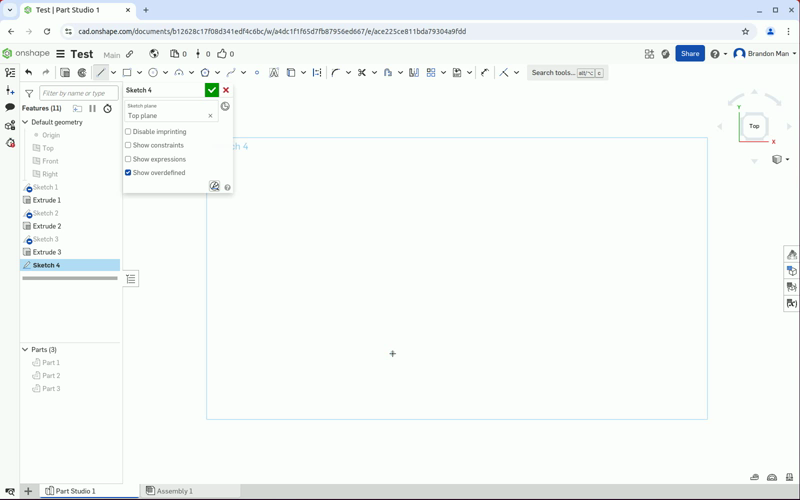
key_down(shift)
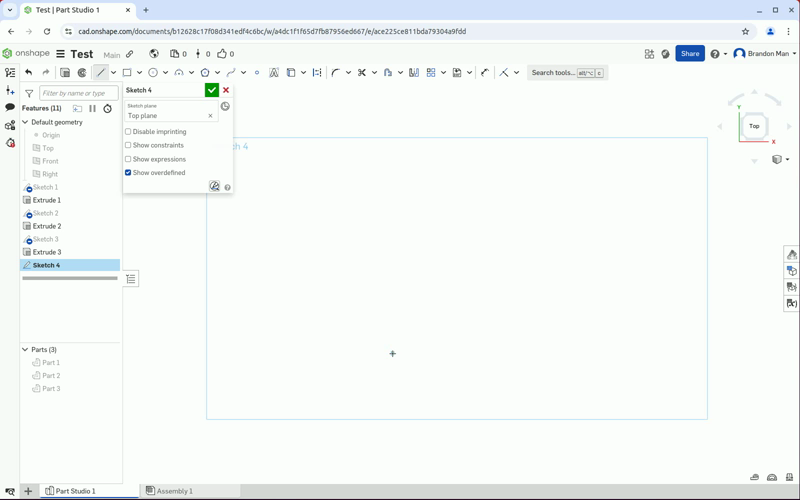
mouse_move(527, 353)
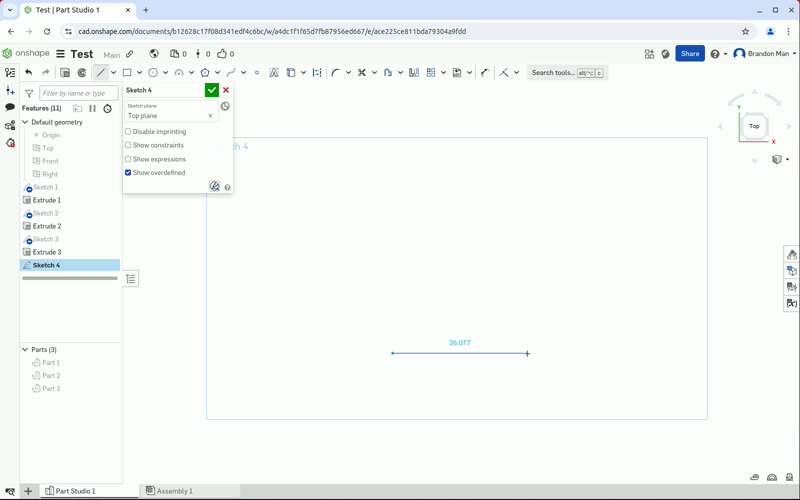
click(527, 353)
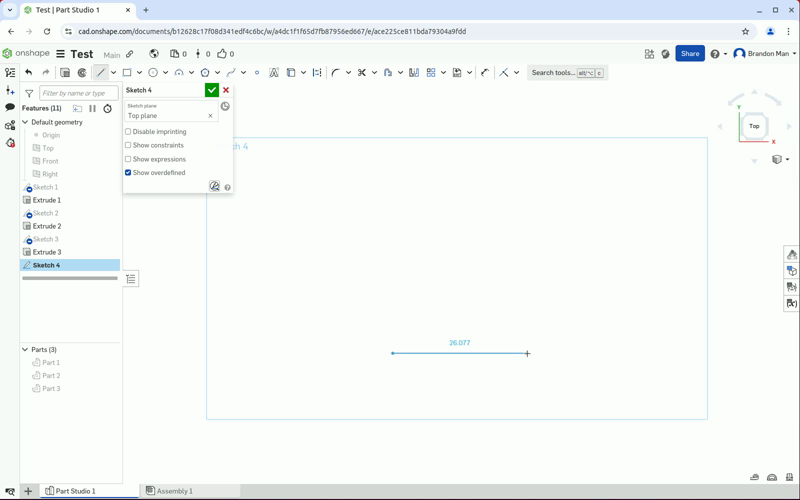
key_up(shift)
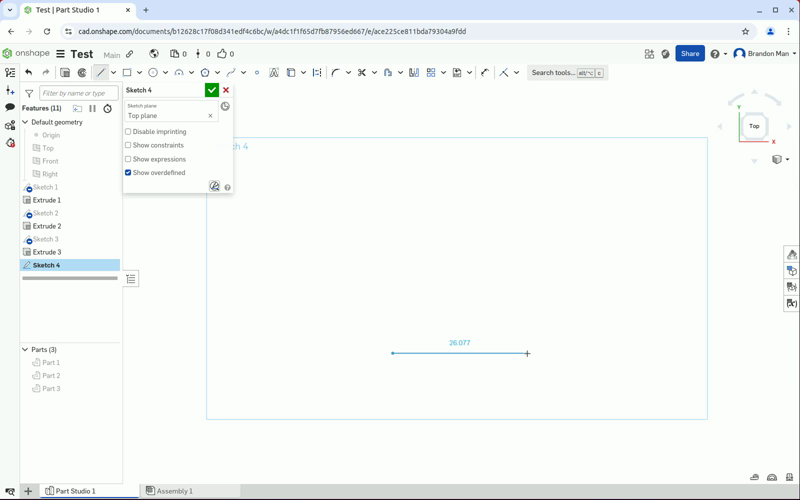
key_down(shift)
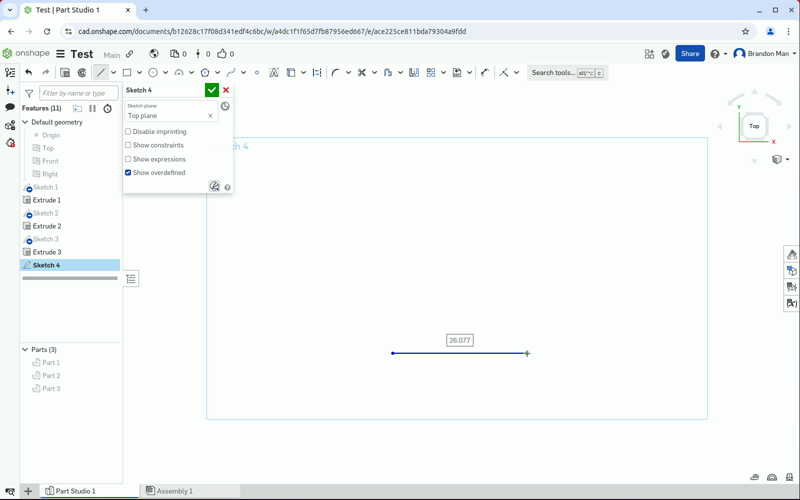
mouse_move(557, 353)
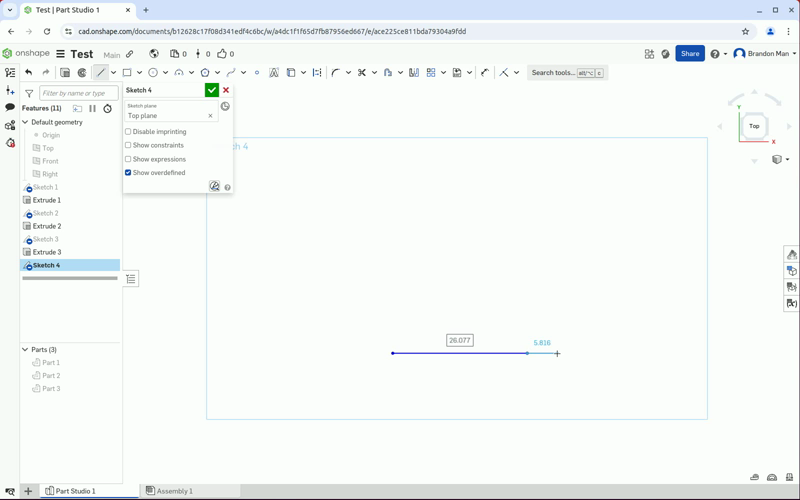
mouse_move(527, 350)
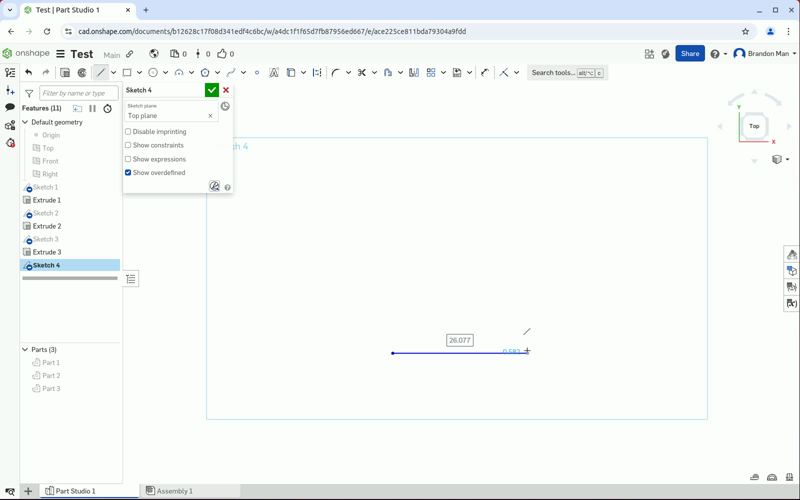
scroll(6)
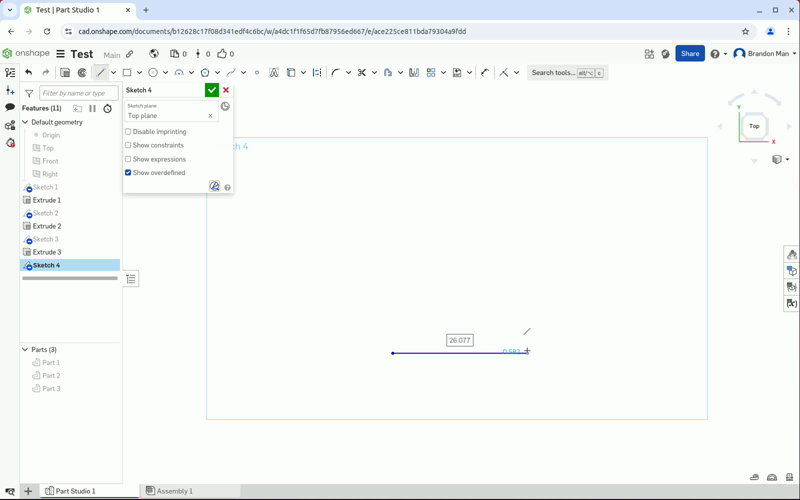
scroll(6)
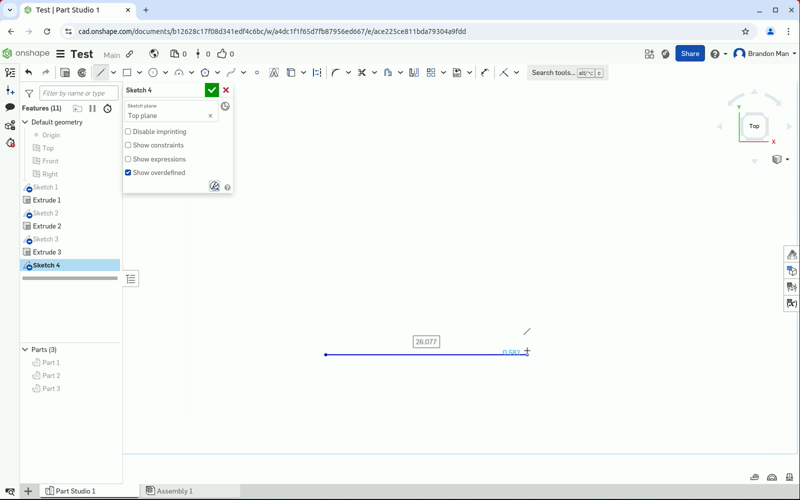
scroll(6)
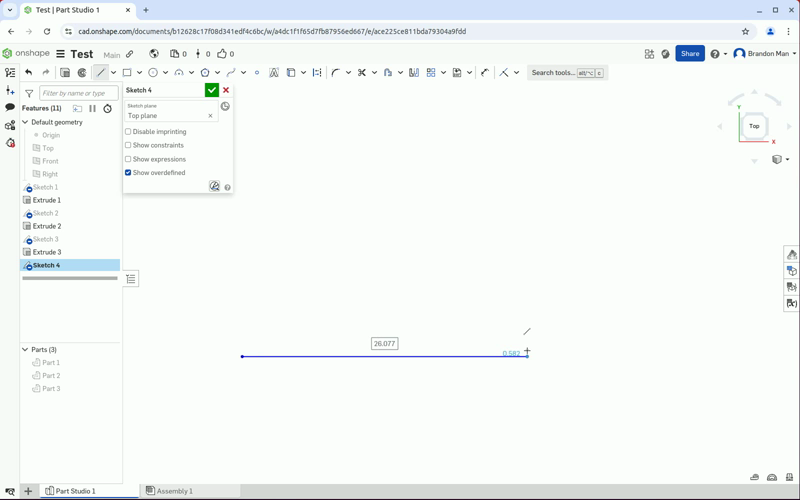
scroll(6)
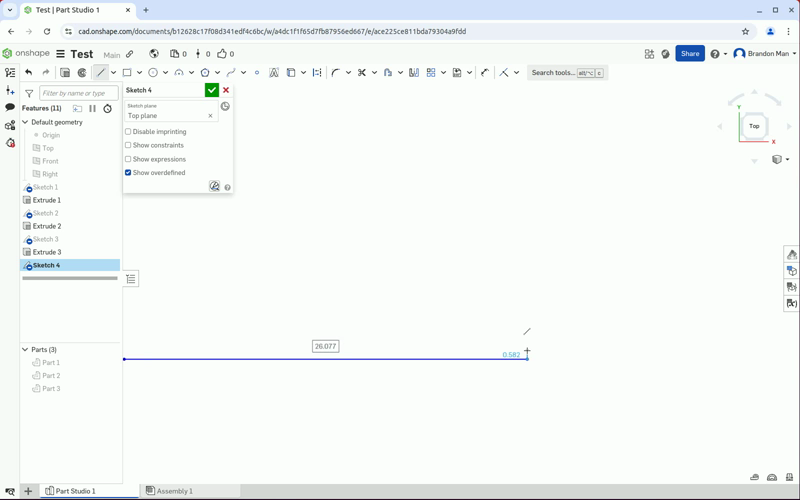
scroll(6)
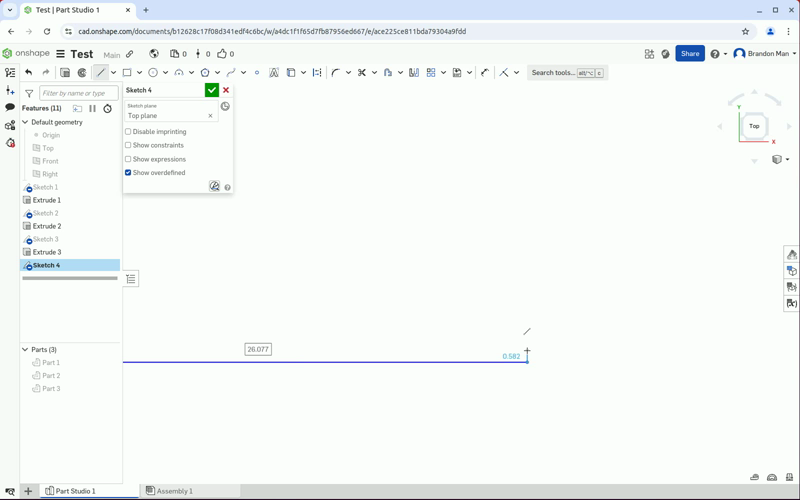
scroll(6)
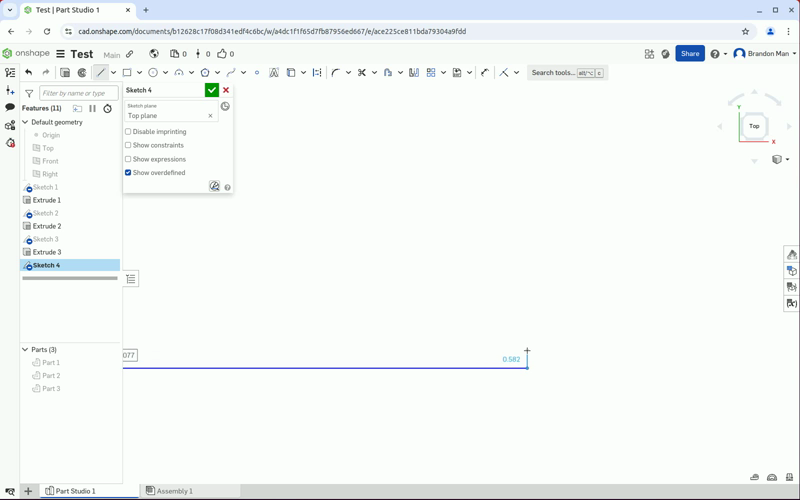
scroll(6)
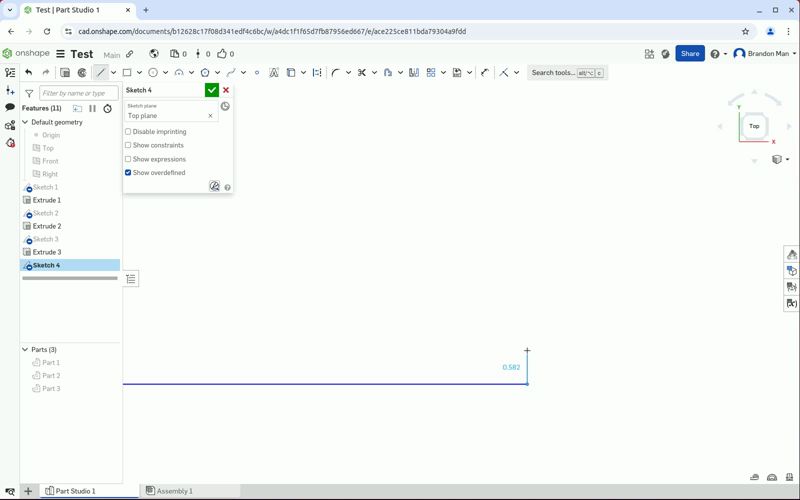
click(527, 350)
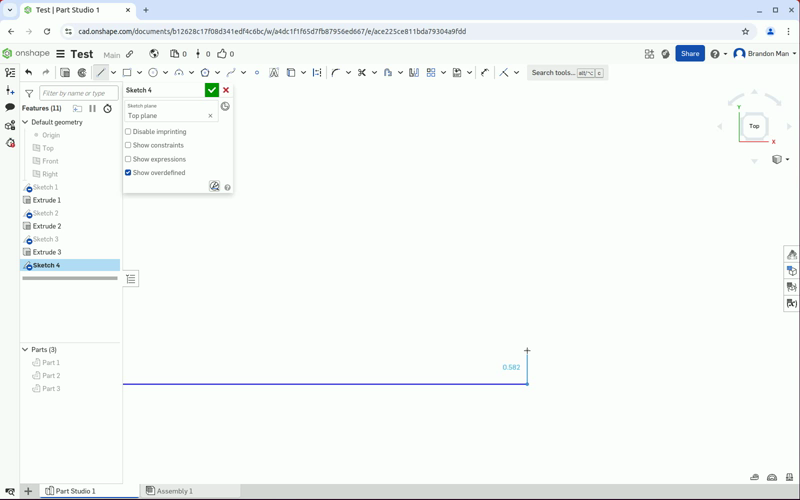
scroll(-6)
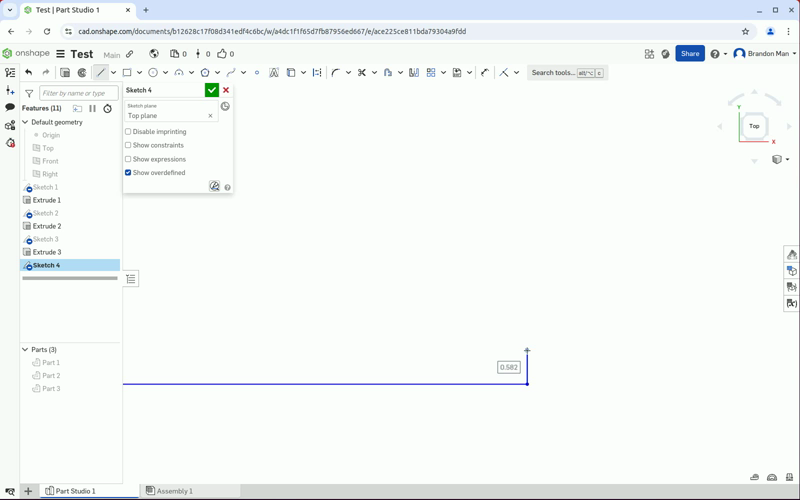
scroll(-6)
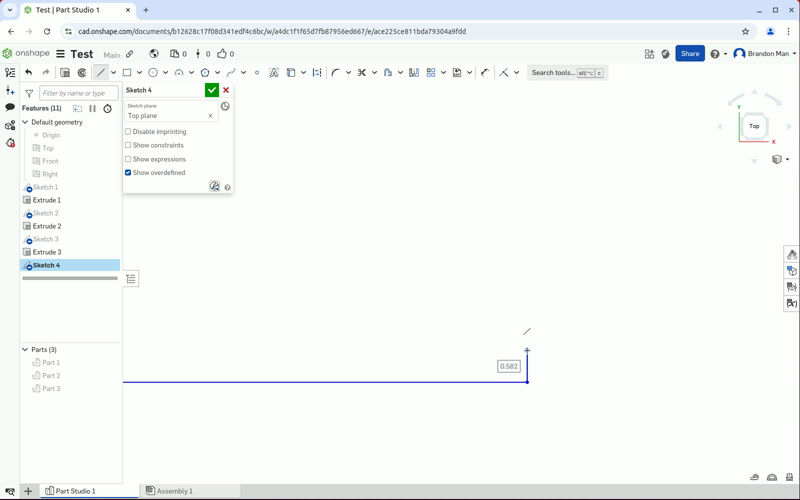
scroll(-6)
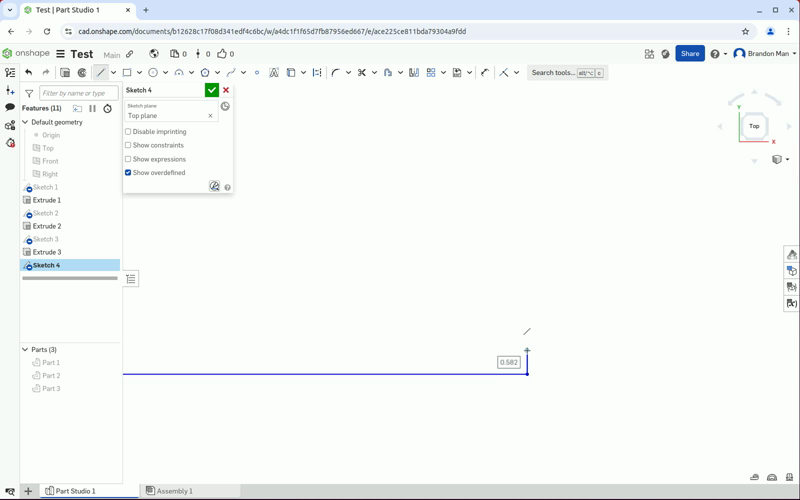
scroll(-6)
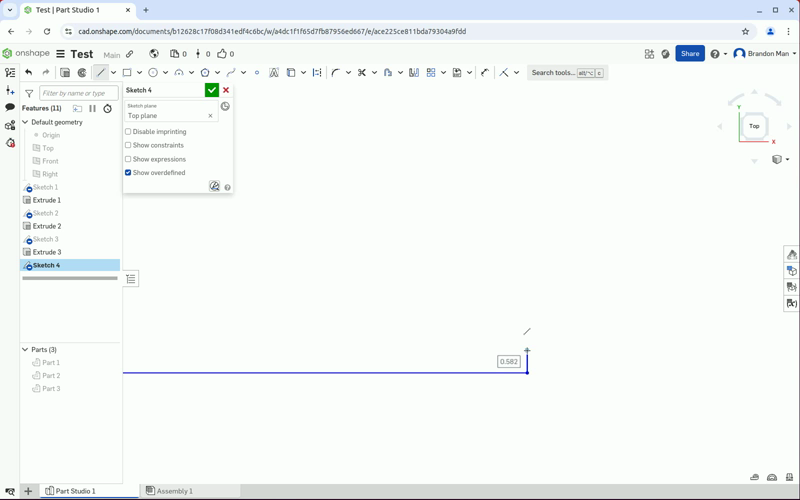
scroll(-6)
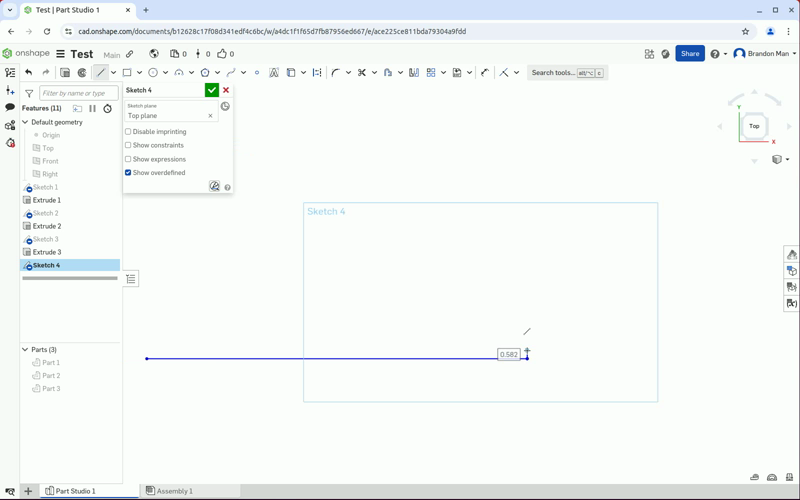
scroll(-6)
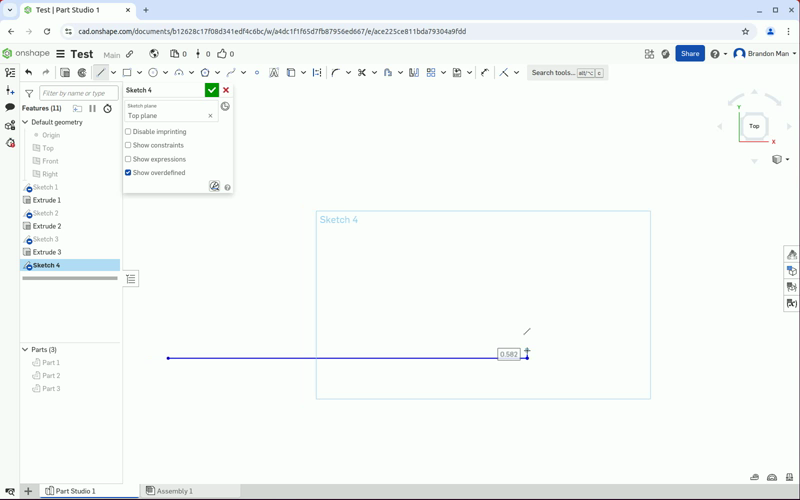
scroll(-6)
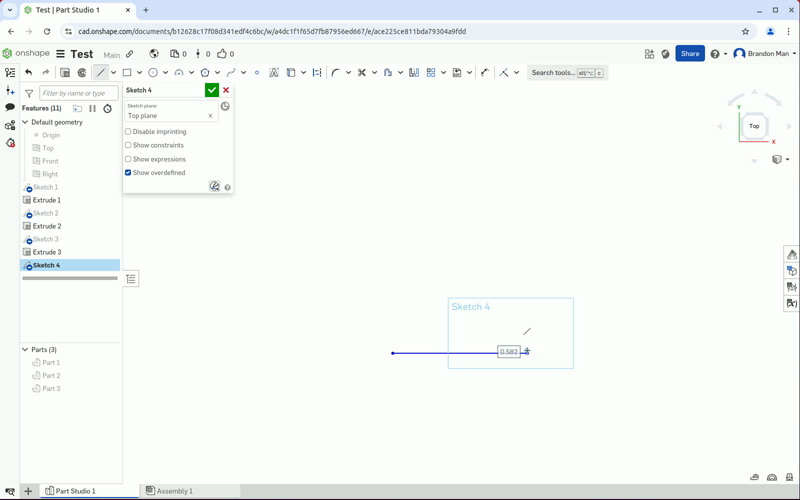
key_up(shift)
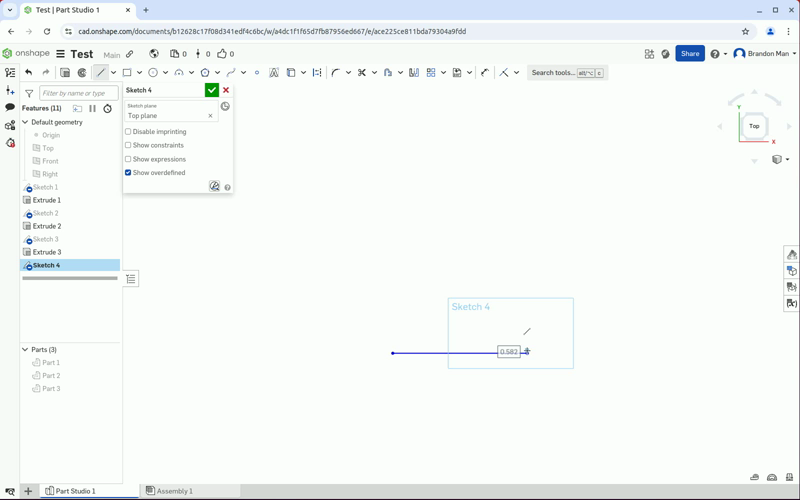
key_down(shift)
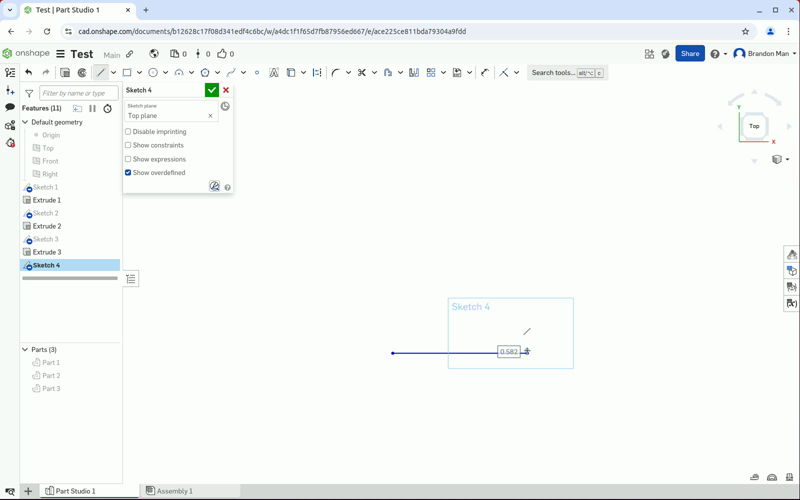
mouse_move(392, 350)
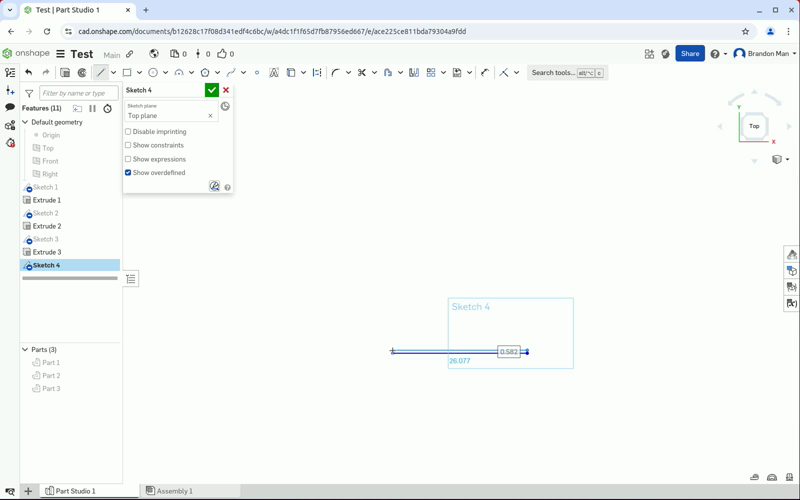
scroll(6)
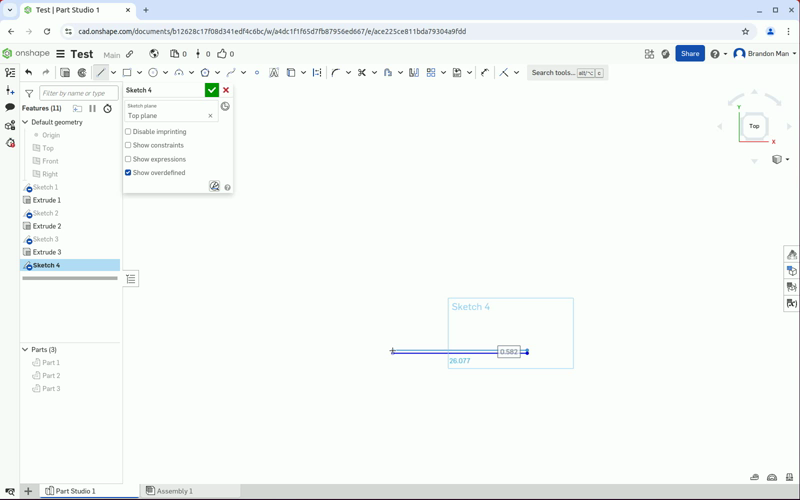
scroll(6)
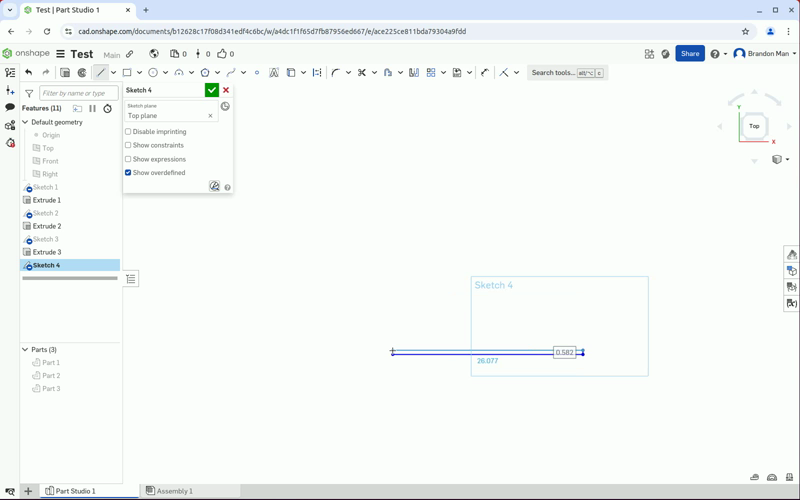
scroll(6)
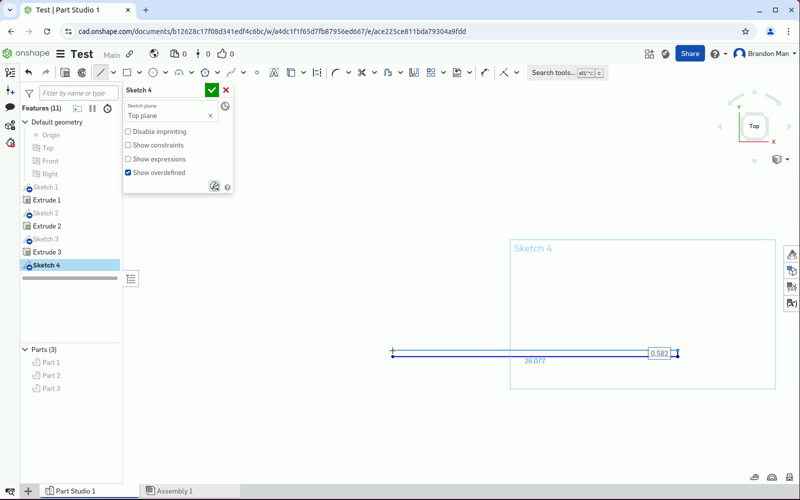
scroll(6)
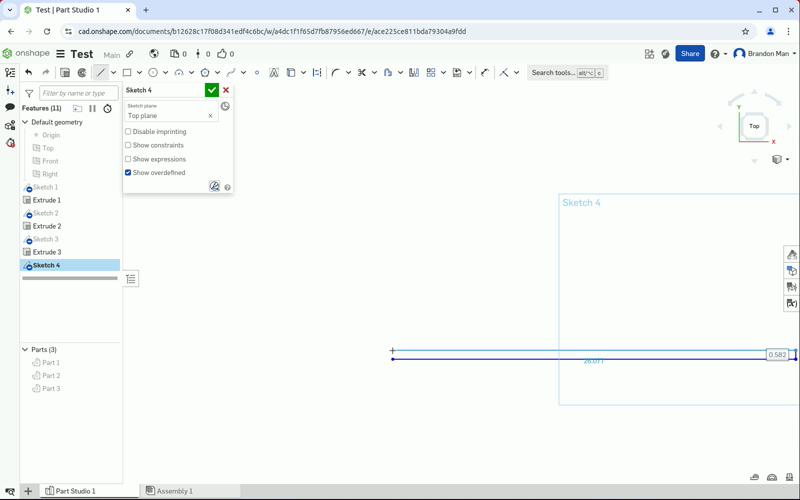
scroll(6)
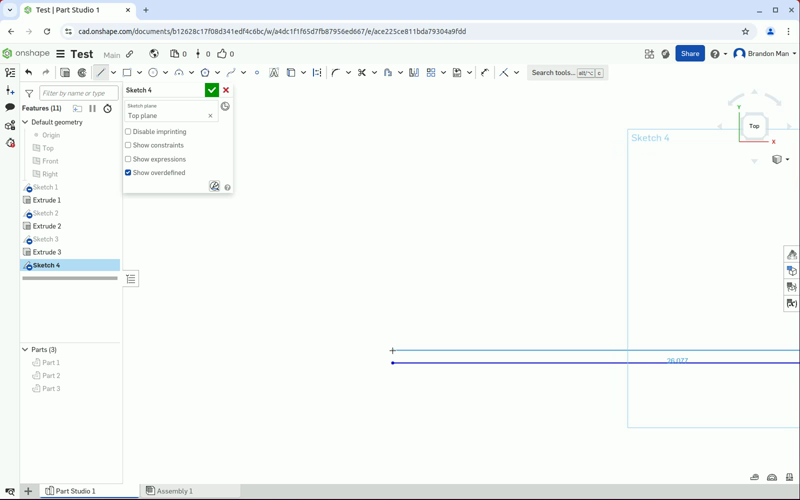
scroll(6)
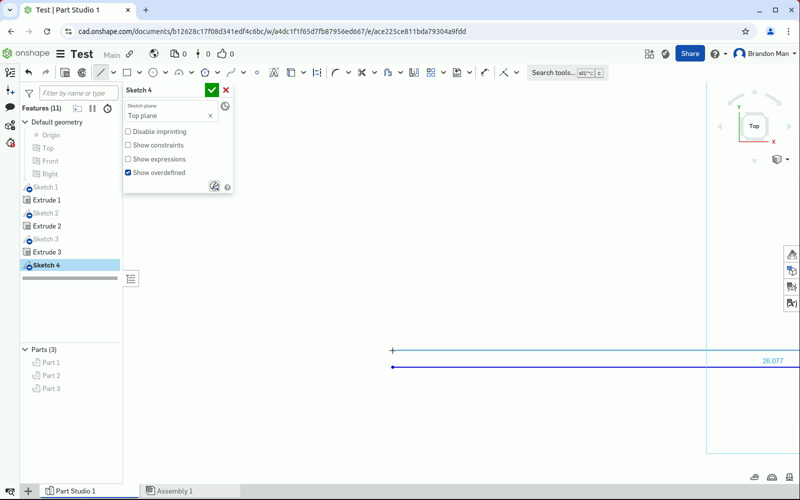
scroll(6)
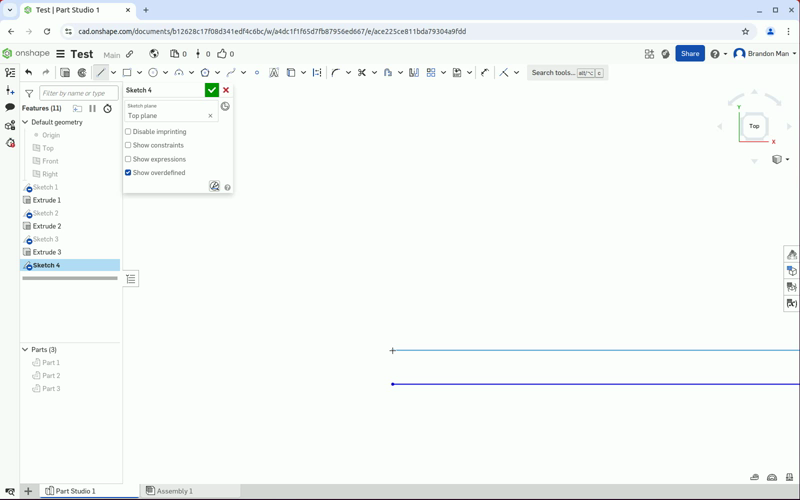
click(392, 350)
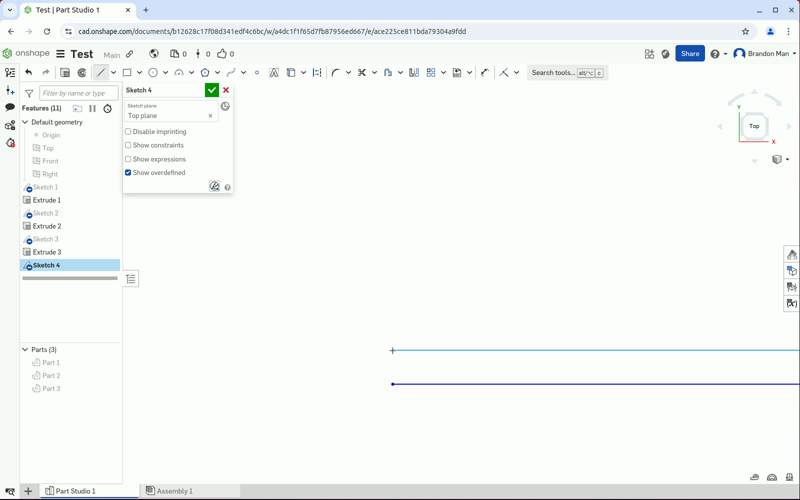
scroll(-6)
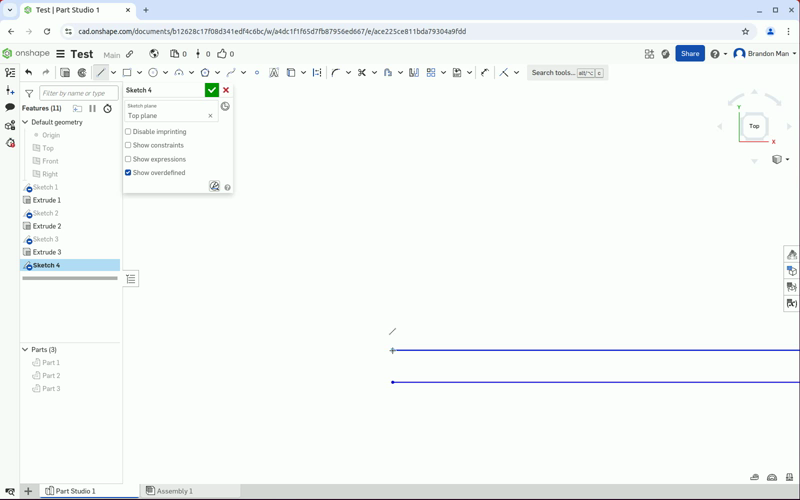
scroll(-6)
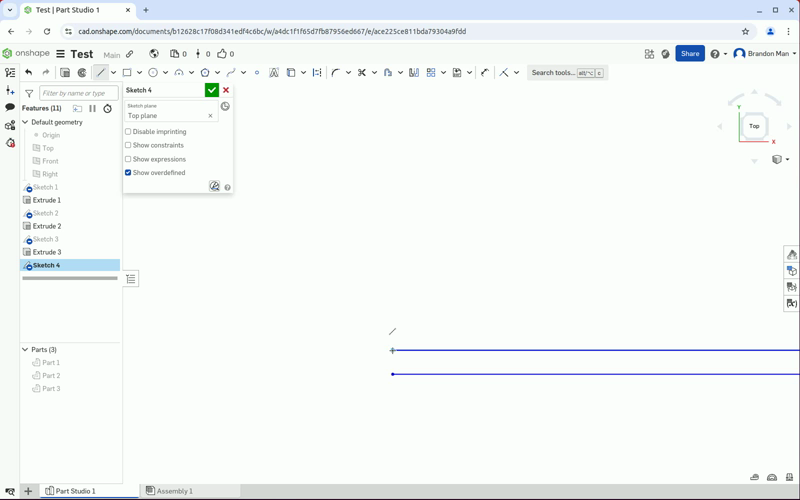
scroll(-6)
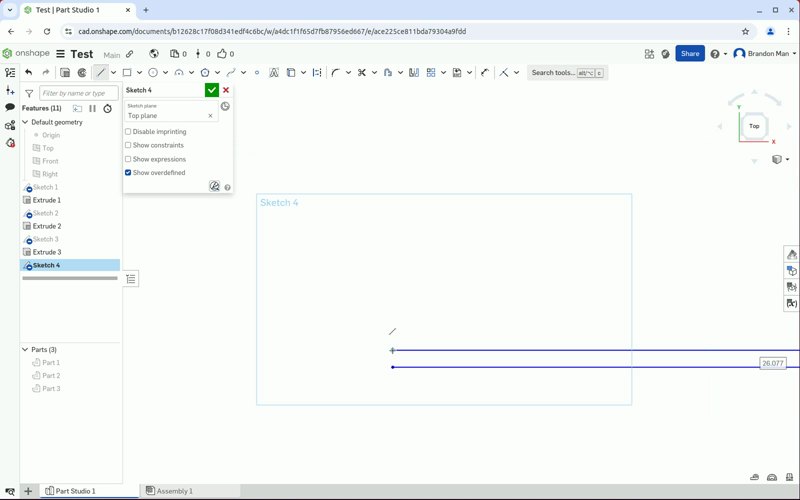
scroll(-6)
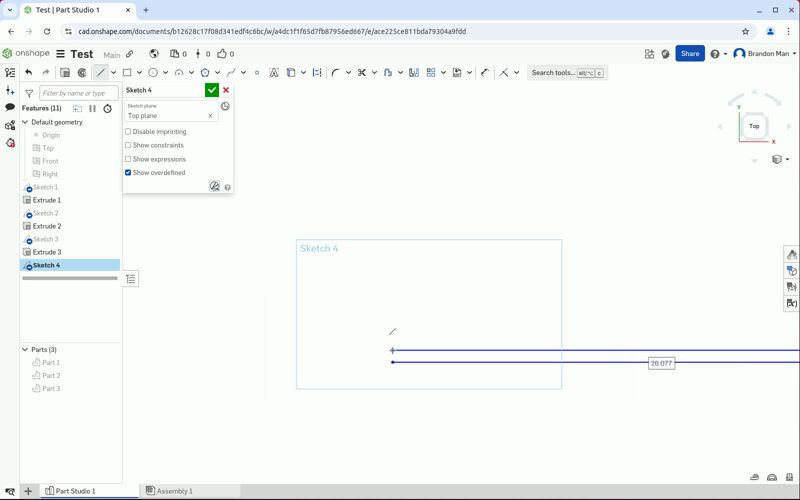
scroll(-6)
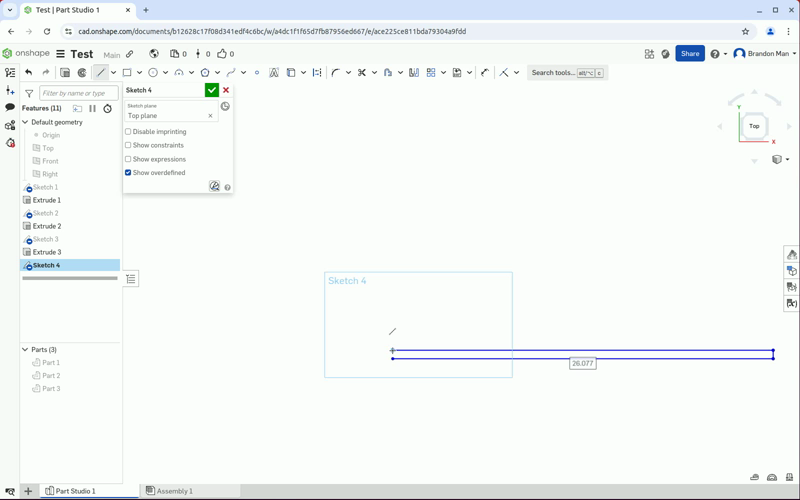
scroll(-6)
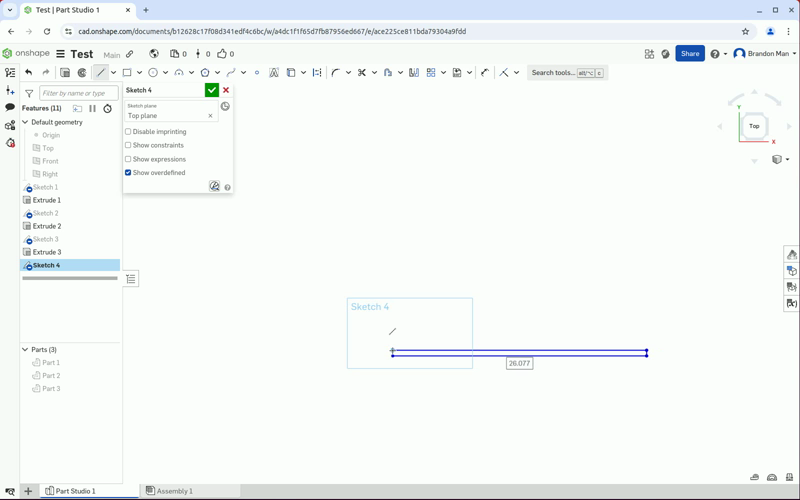
scroll(-6)
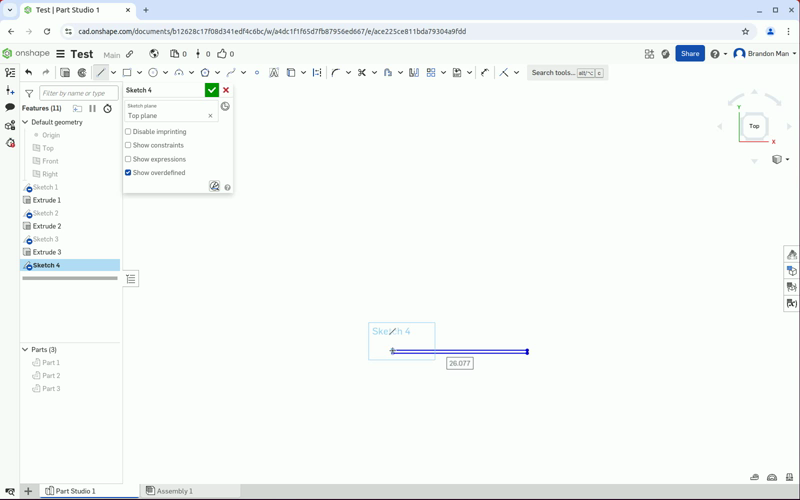
key_up(shift)
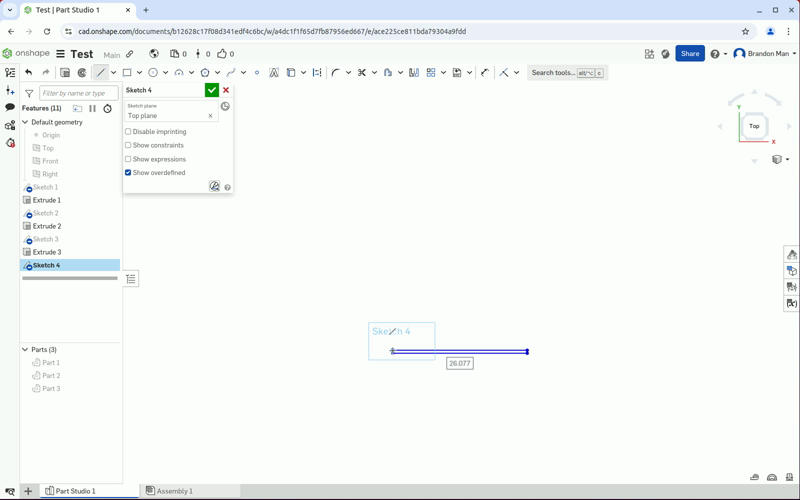
mouse_move(422, 350)
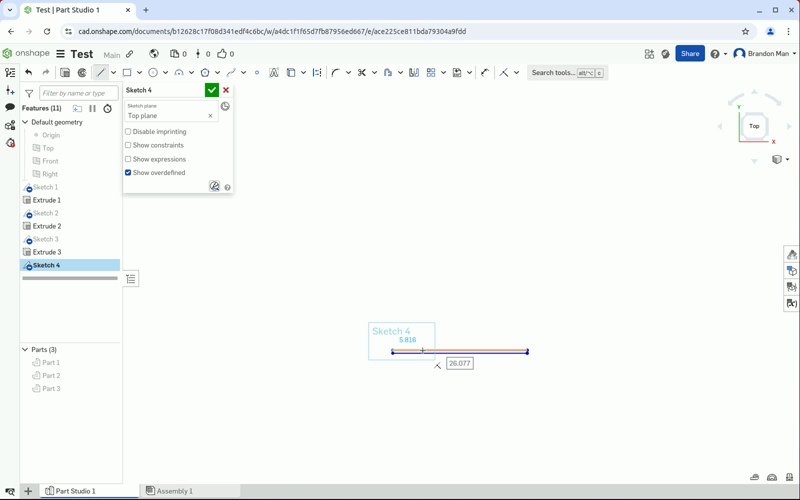
key_down(shift)
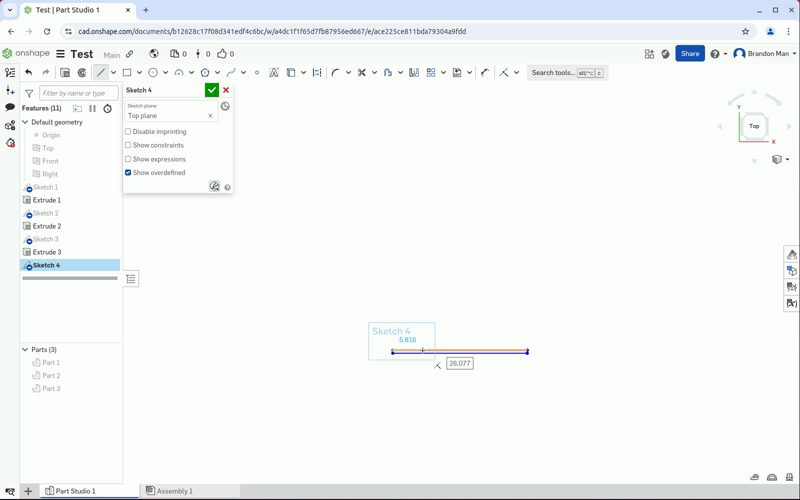
mouse_move(392, 353)
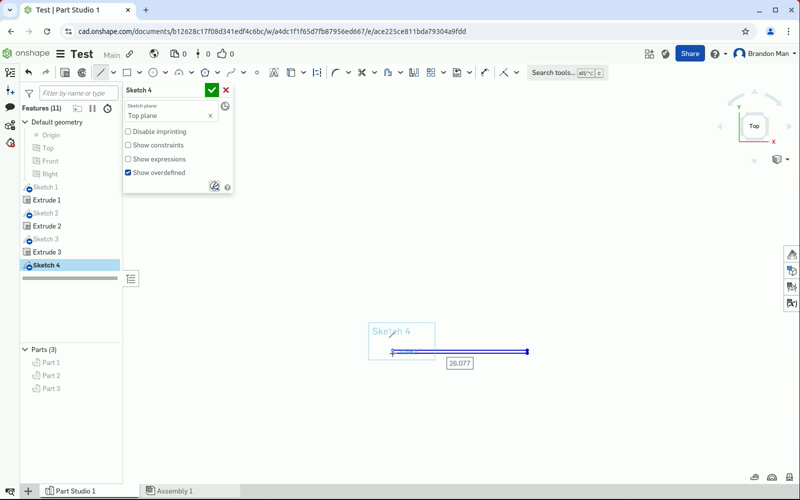
scroll(6)
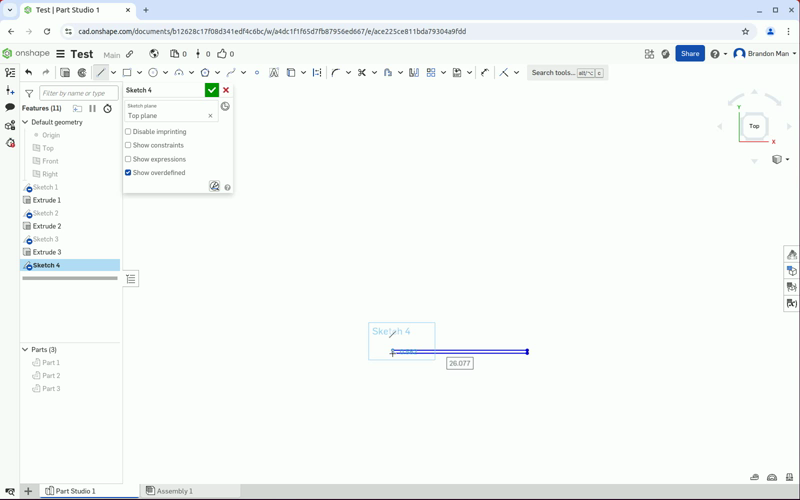
scroll(6)
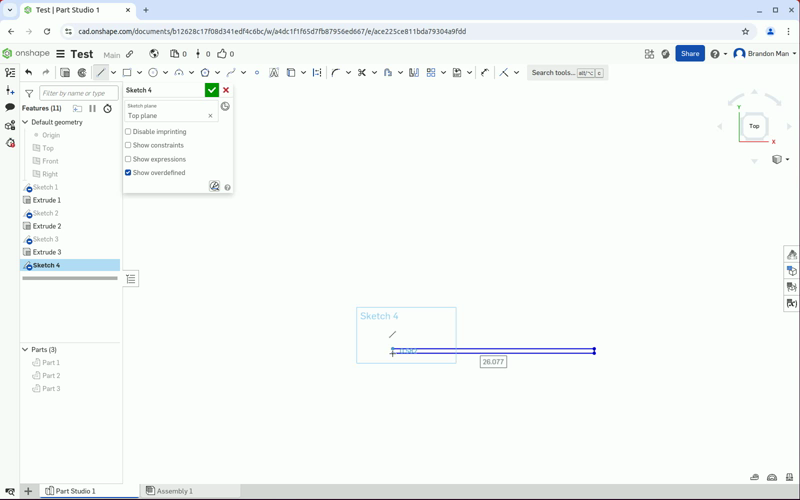
scroll(6)
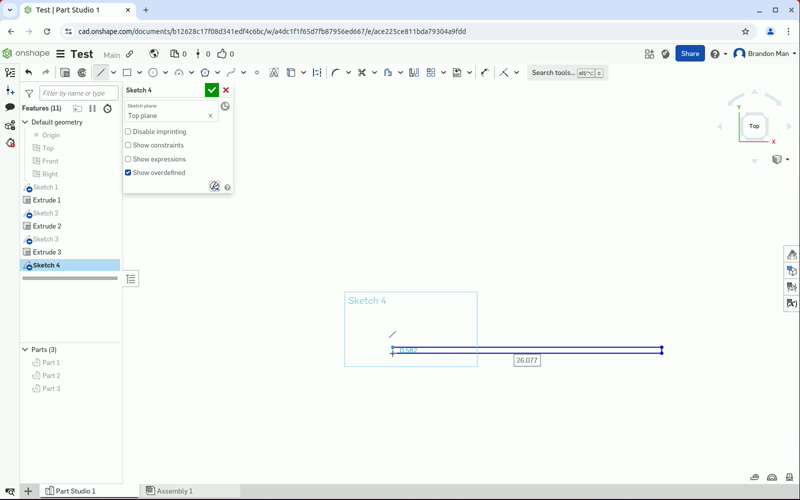
scroll(6)
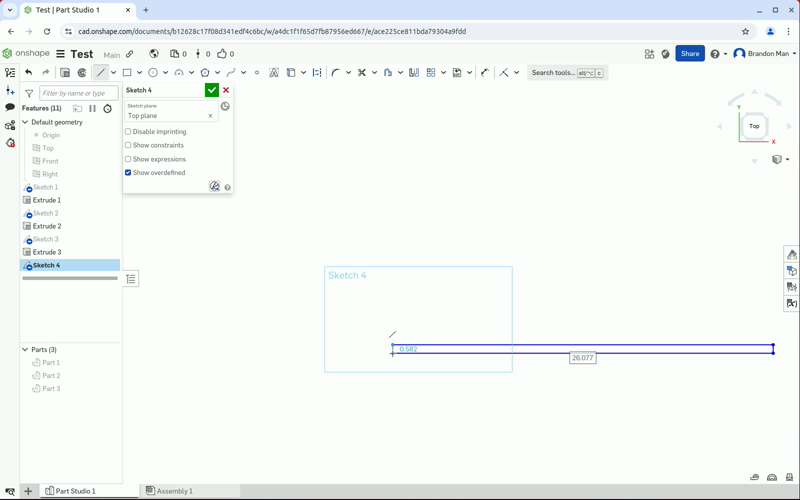
scroll(6)
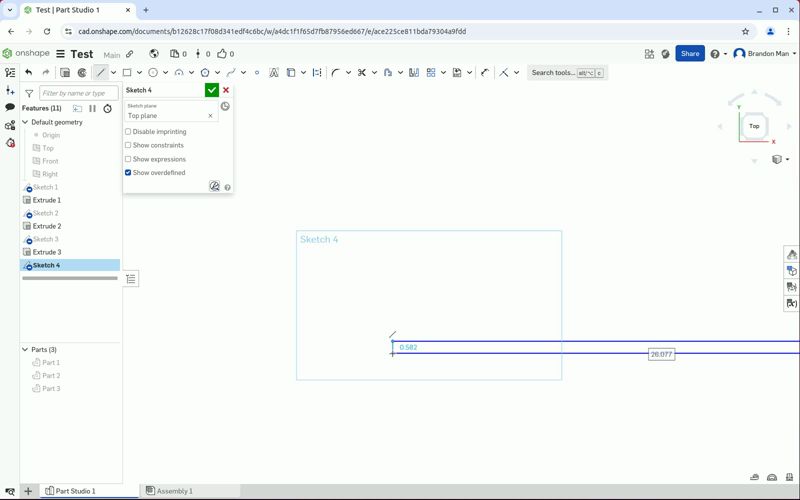
scroll(6)
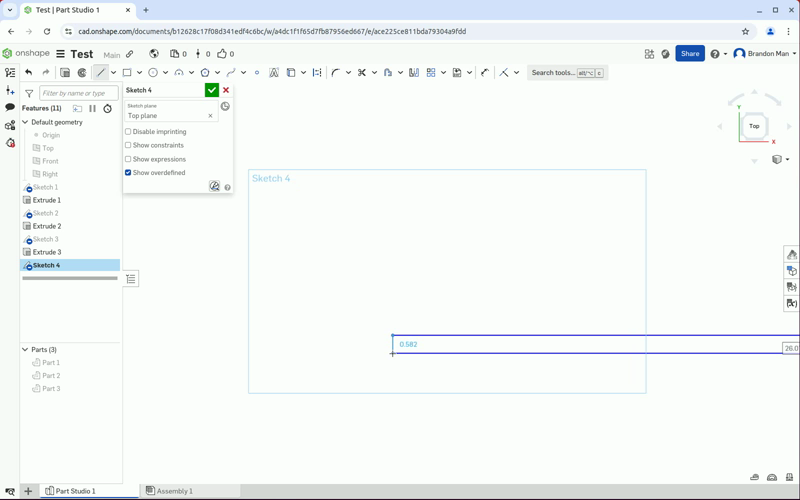
scroll(6)
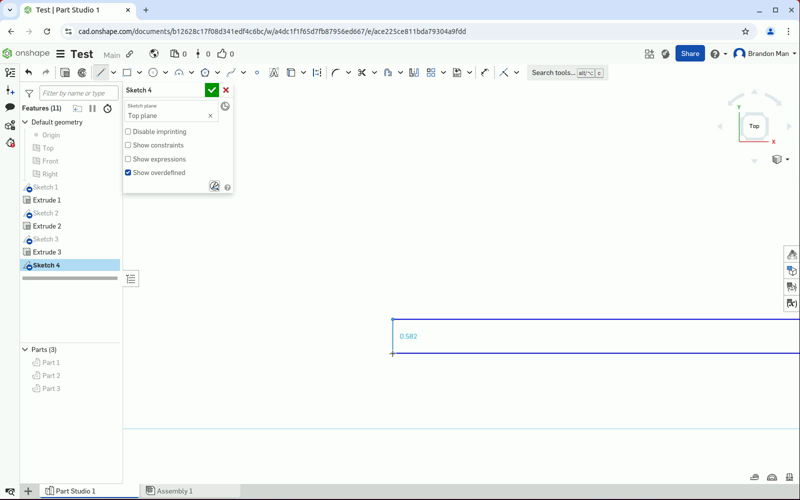
key_up(shift)
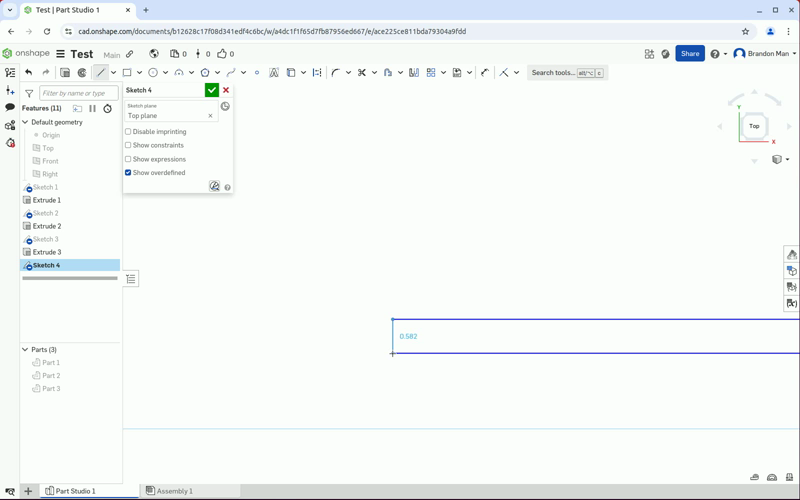
click(392, 353)
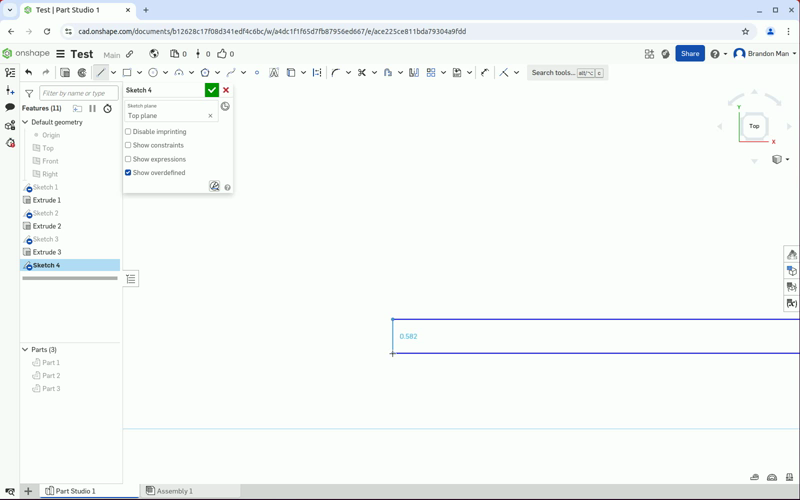
scroll(-6)
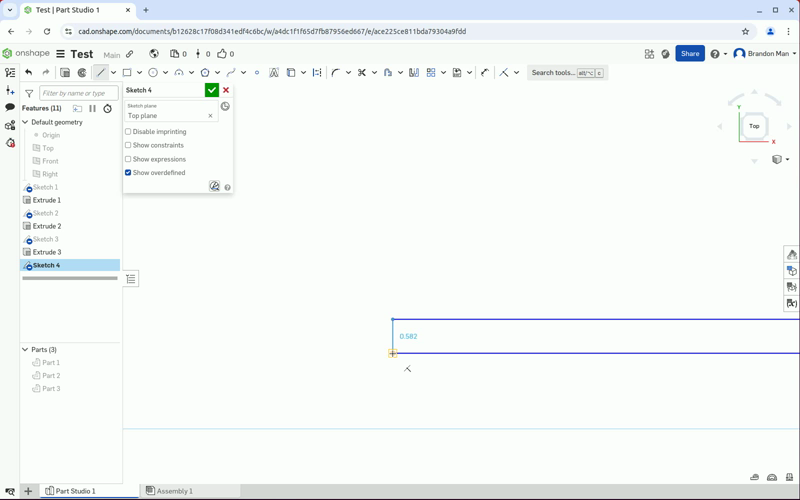
scroll(-6)
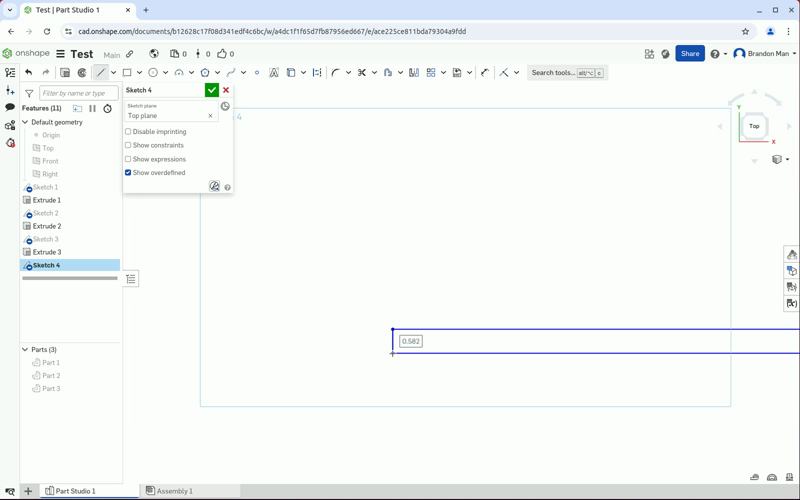
scroll(-6)
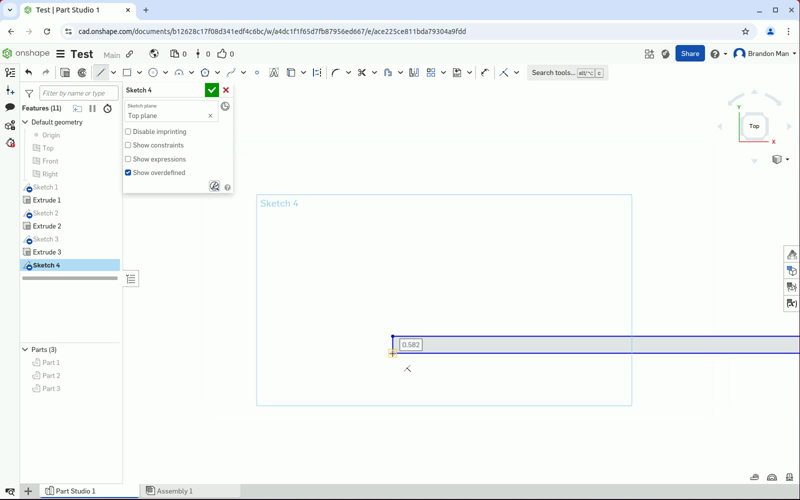
scroll(-6)
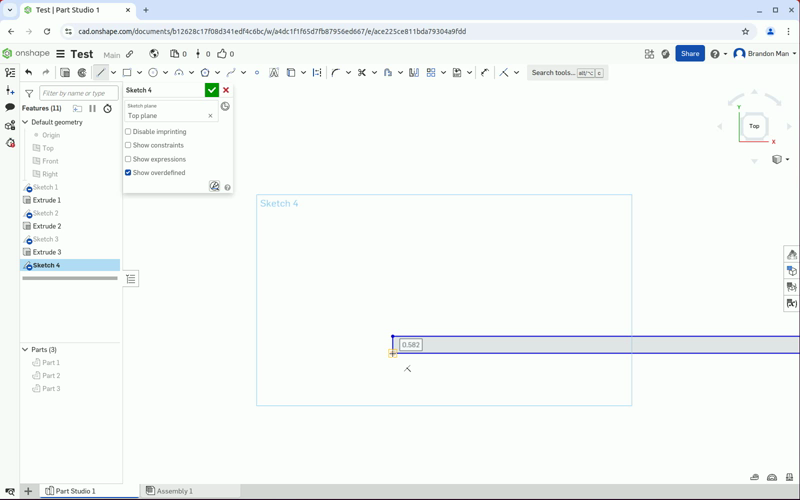
scroll(-6)
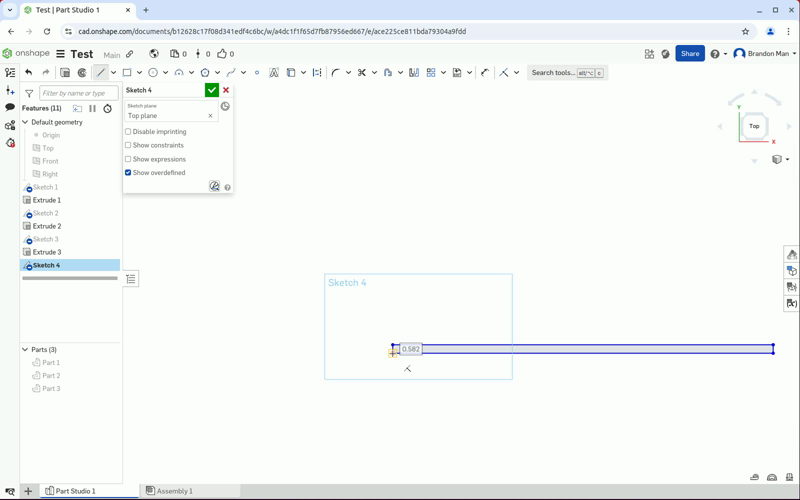
scroll(-6)
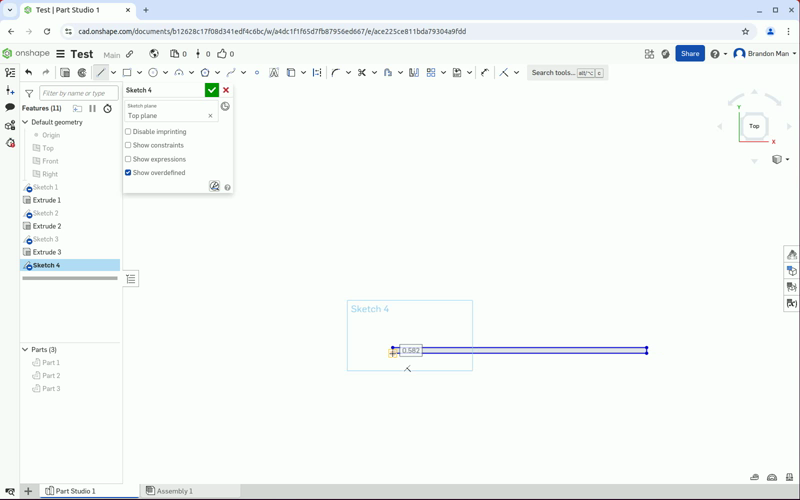
scroll(-6)
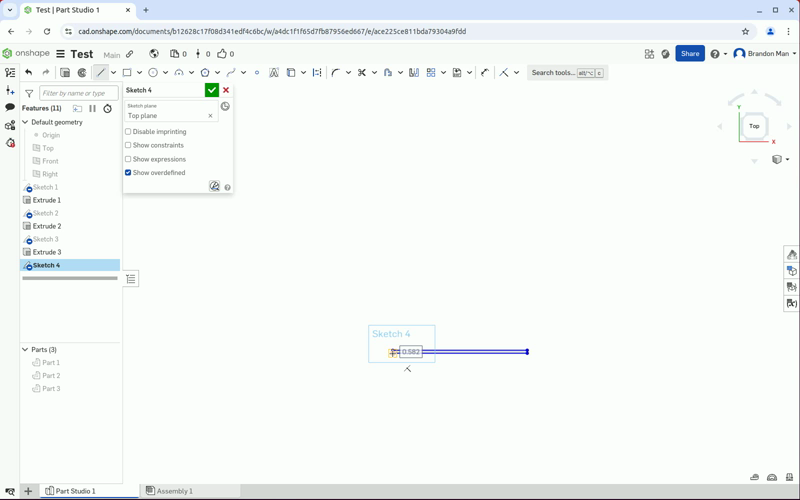
key(esc)
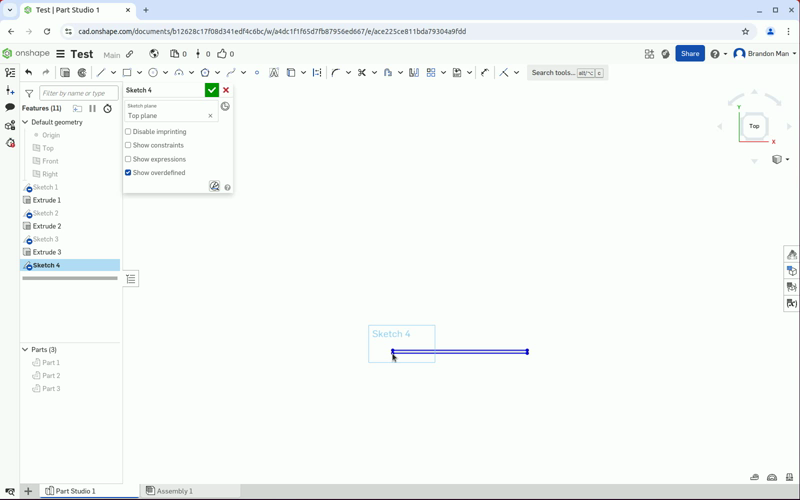
mouse_move(411, 351)
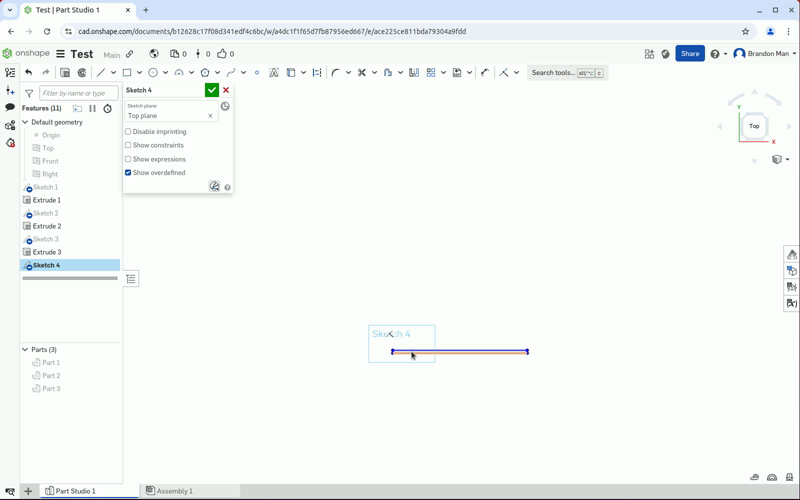
scroll(6)
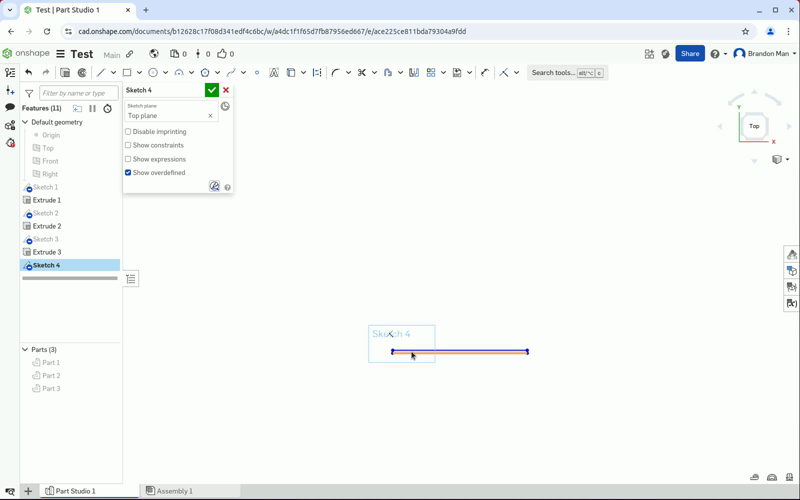
scroll(6)
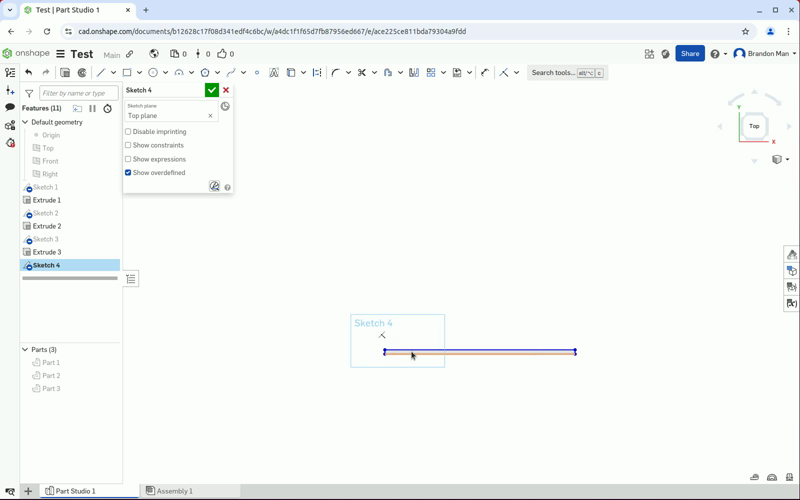
scroll(6)
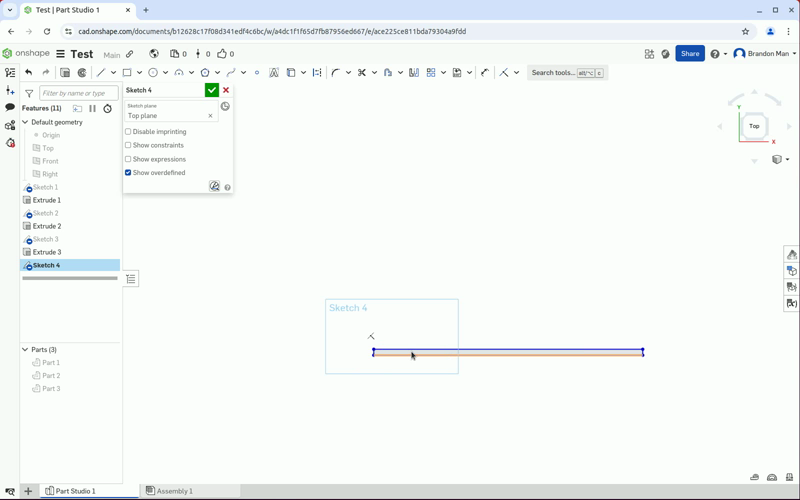
scroll(6)
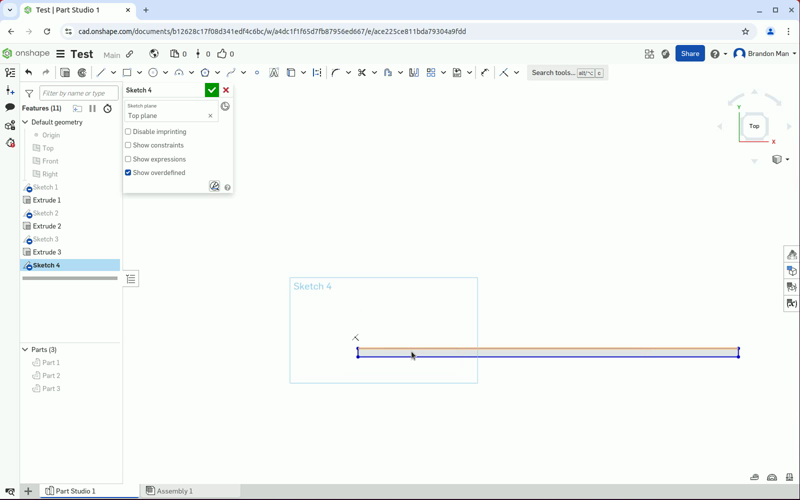
scroll(6)
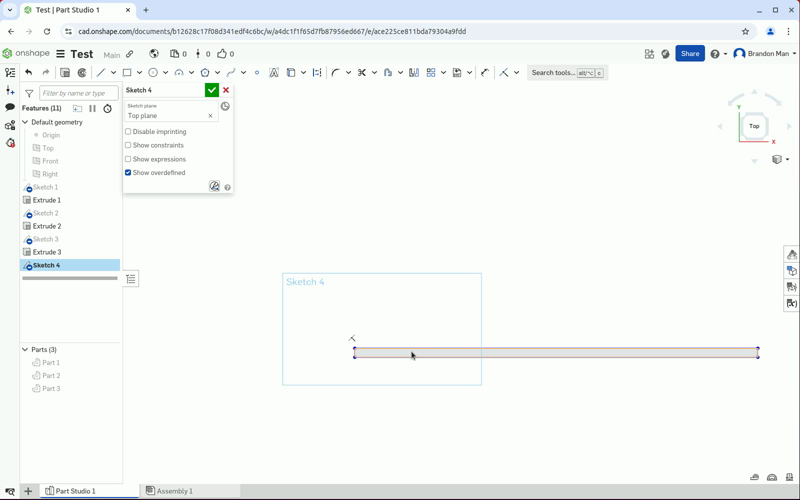
scroll(6)
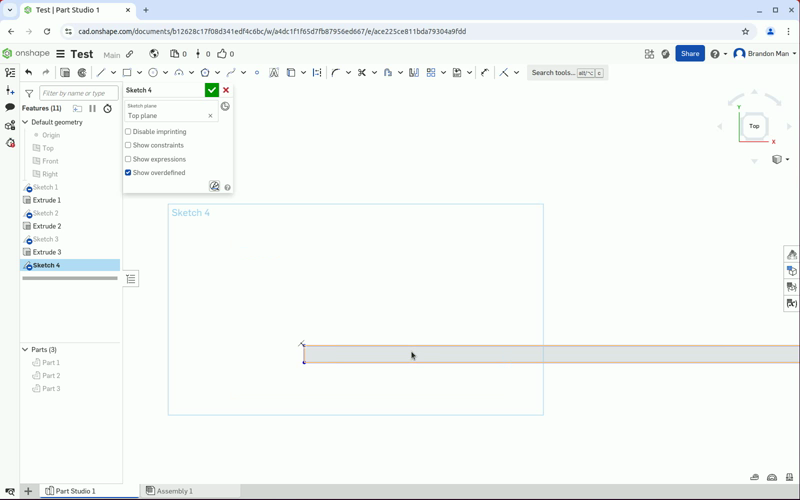
scroll(6)
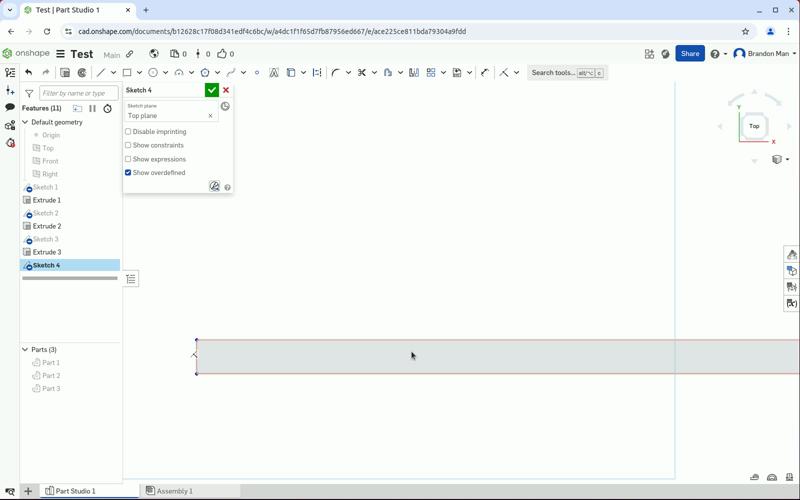
click(411, 351)
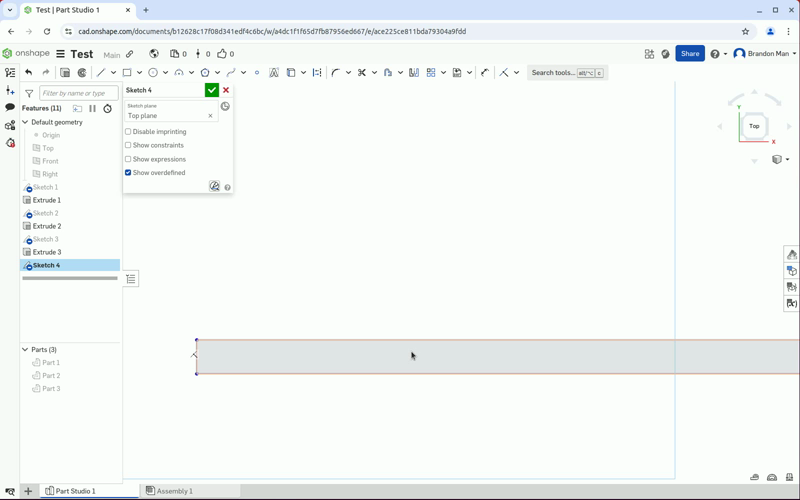
scroll(-6)
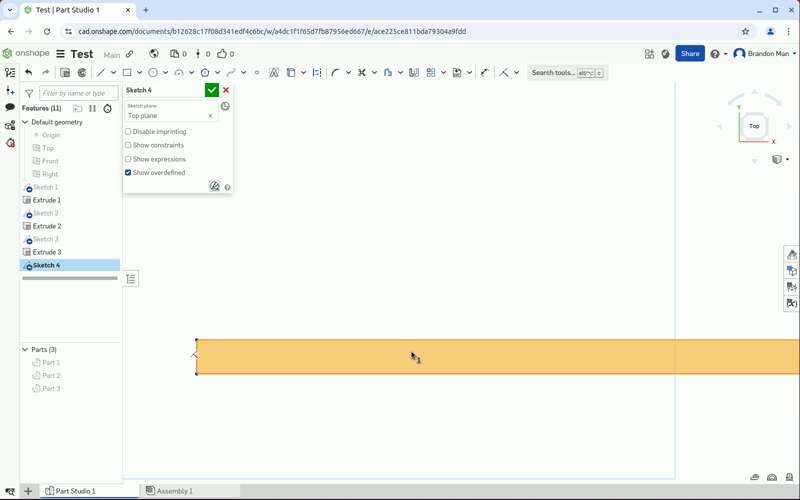
scroll(-6)
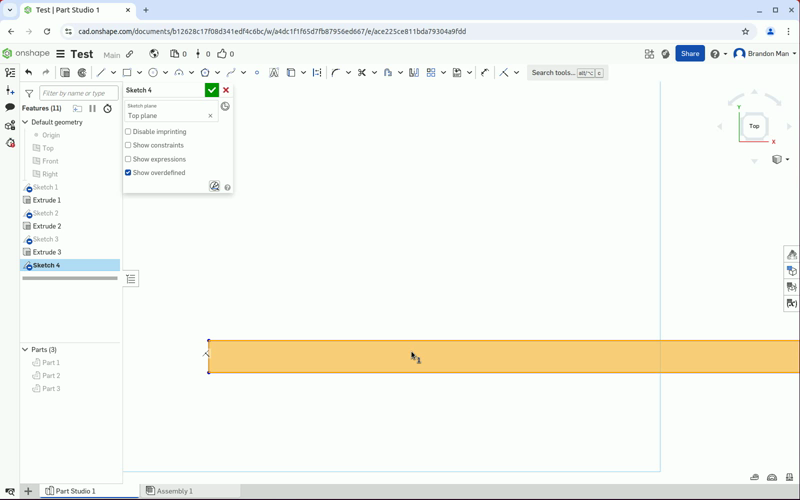
scroll(-6)
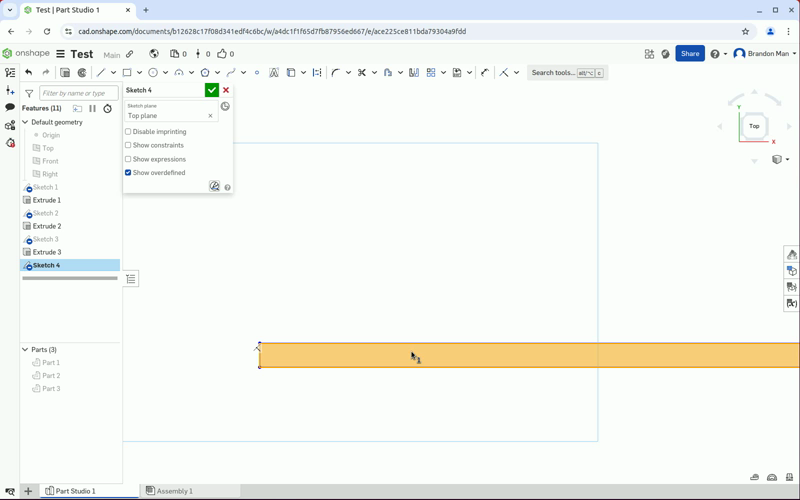
scroll(-6)
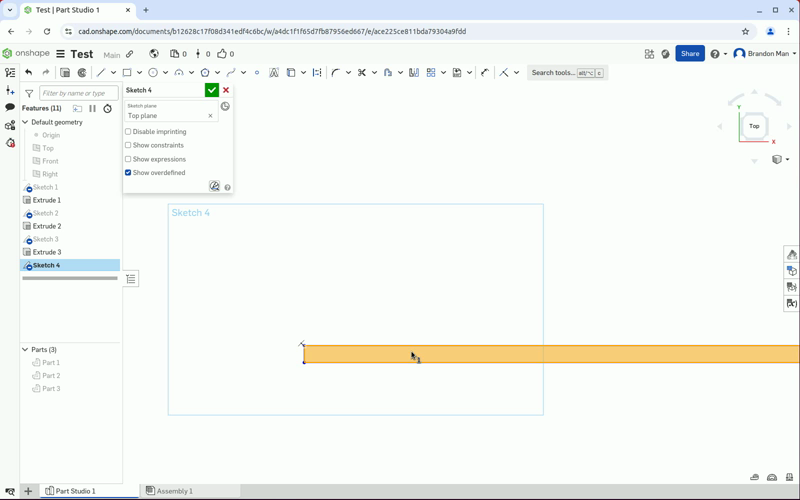
scroll(-6)
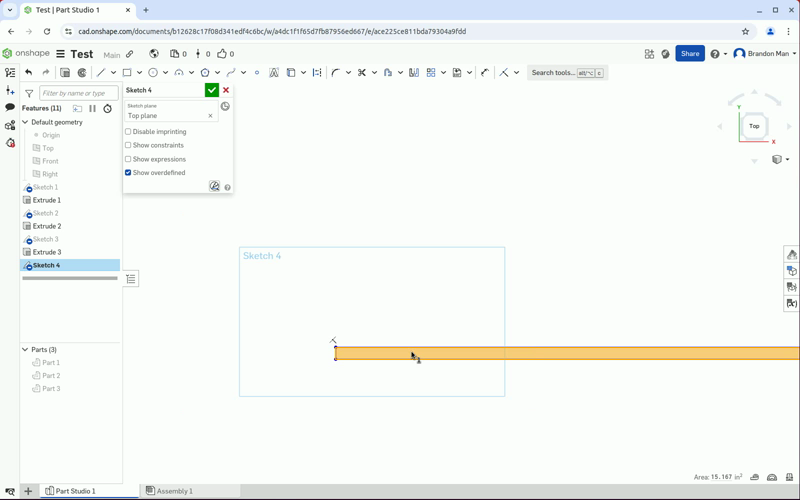
scroll(-6)
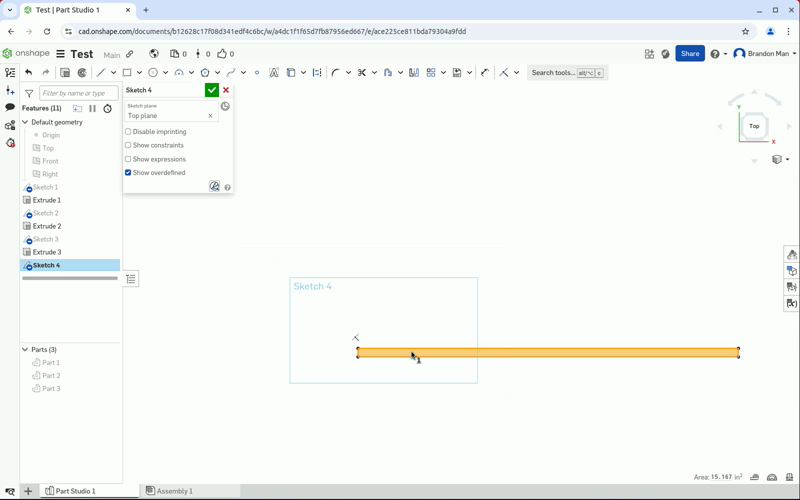
scroll(-6)
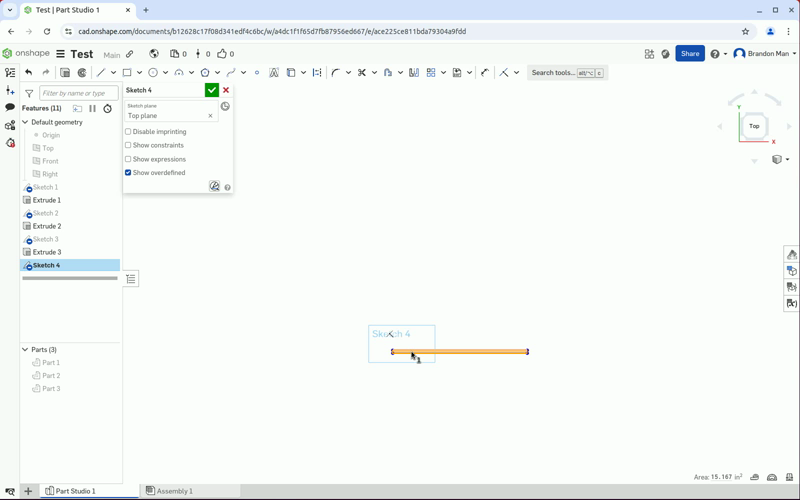
mouse_move(73, 352)
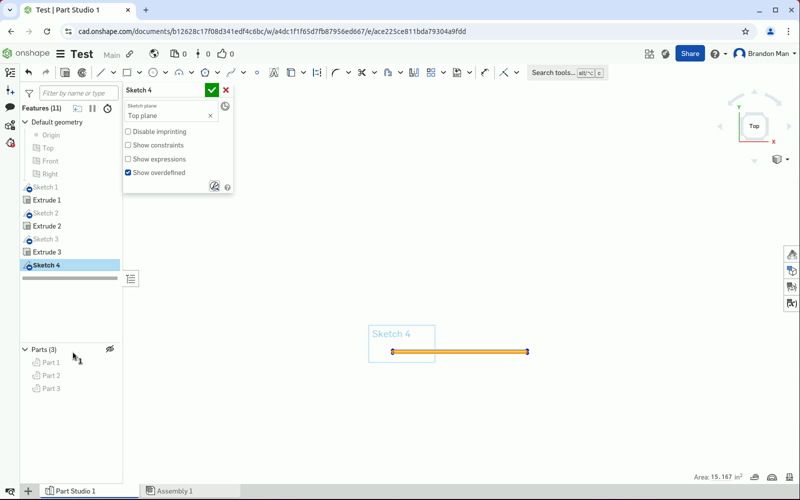
key(shift+y)
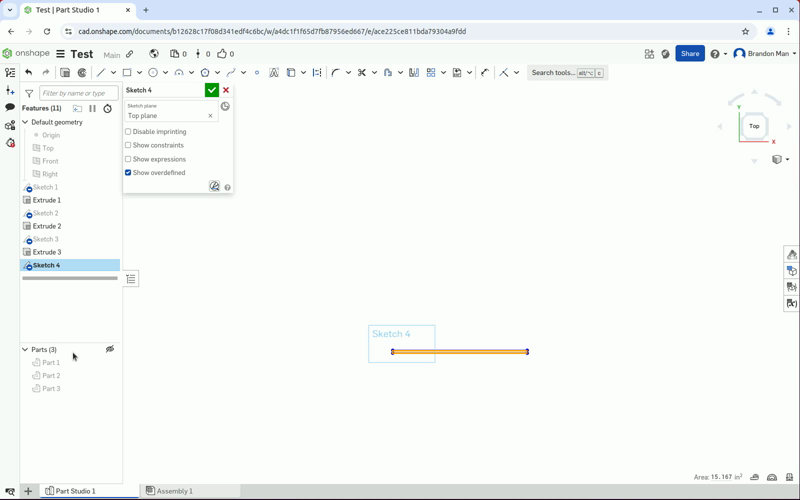
key(shift+e)
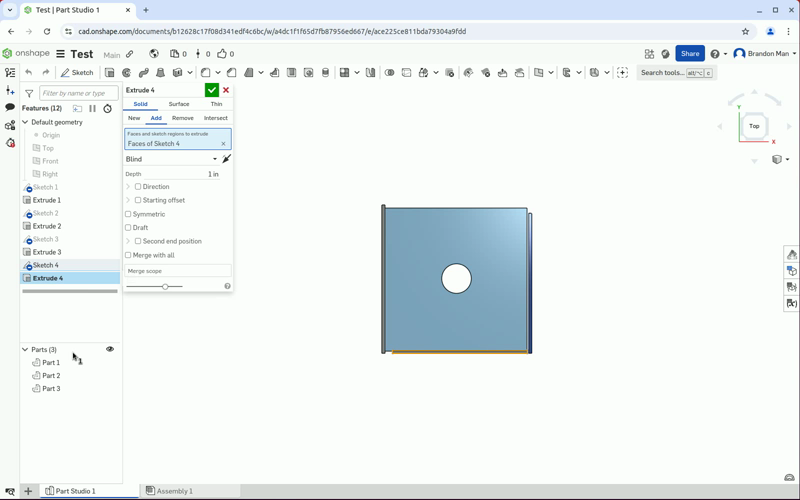
mouse_move(143, 106)
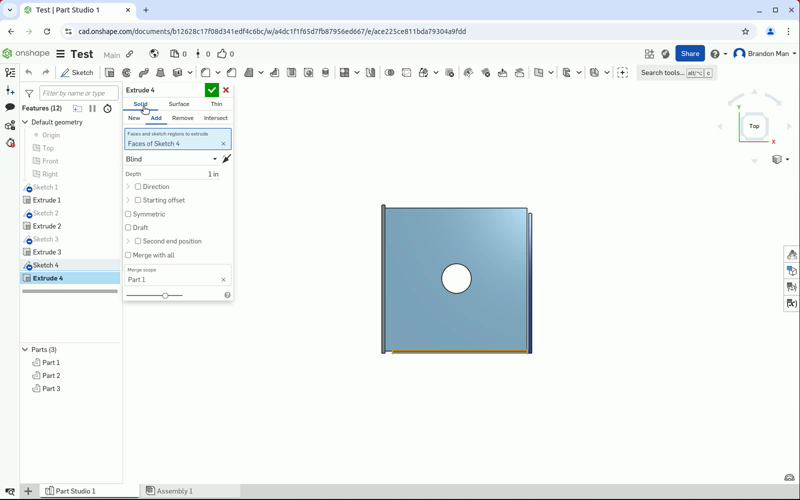
click(143, 106)
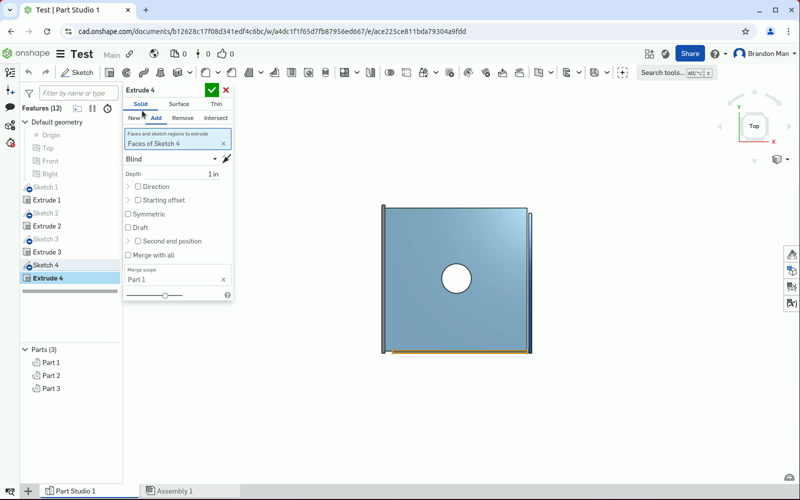
mouse_move(137, 120)
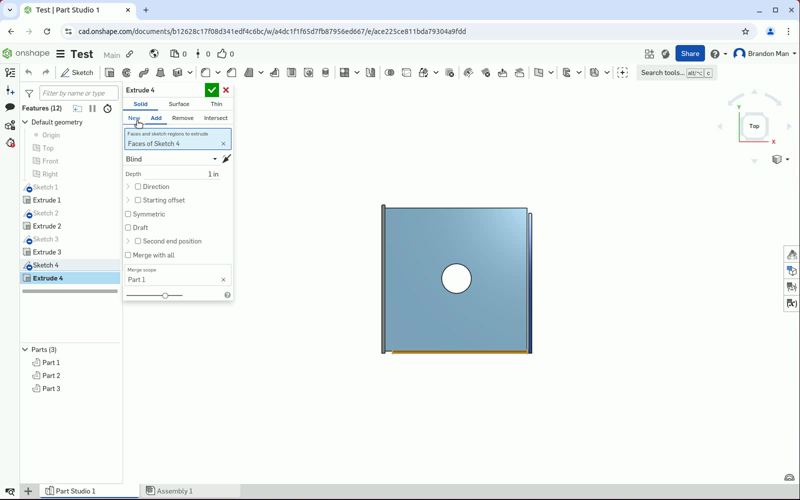
click(137, 120)
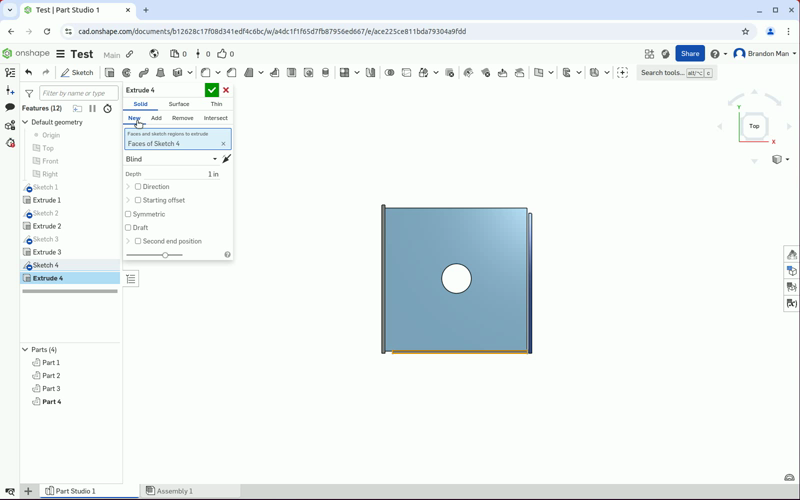
key(tab, 4)
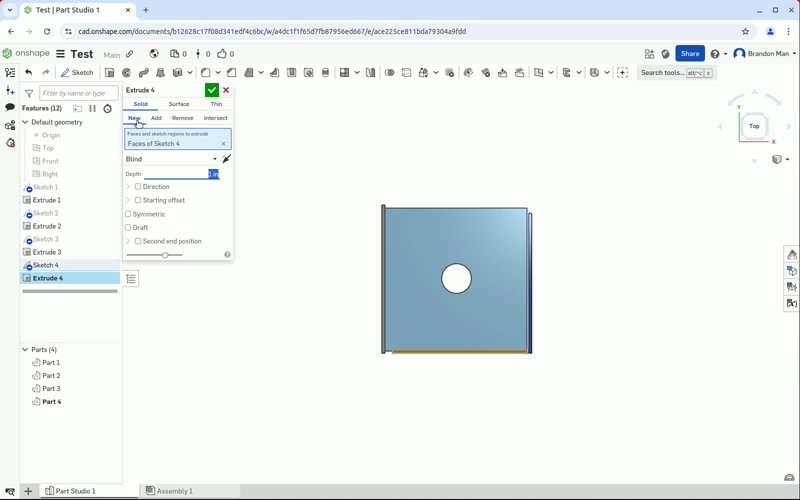
text(21.905)
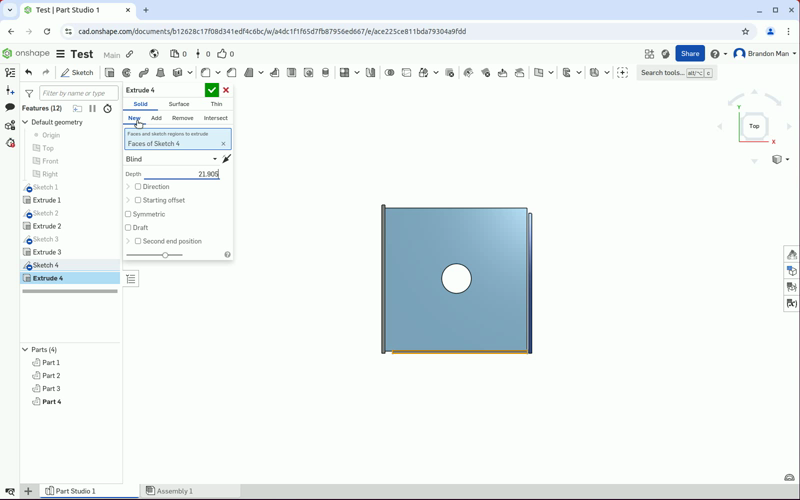
key(enter)
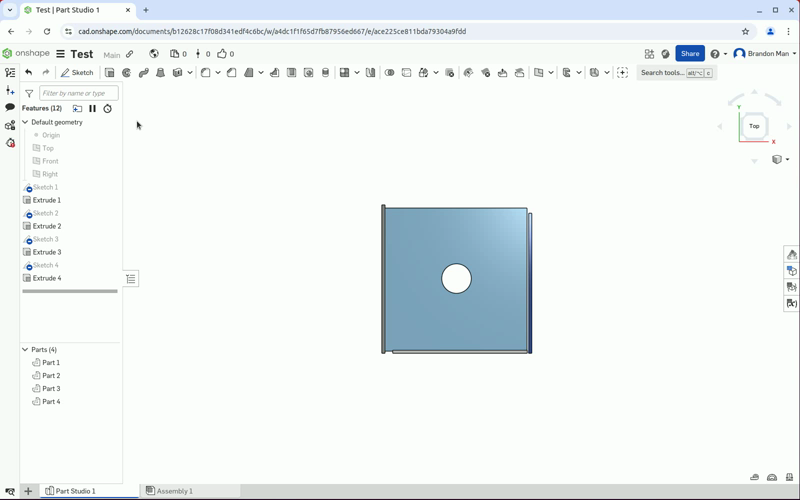
key(shift+h)
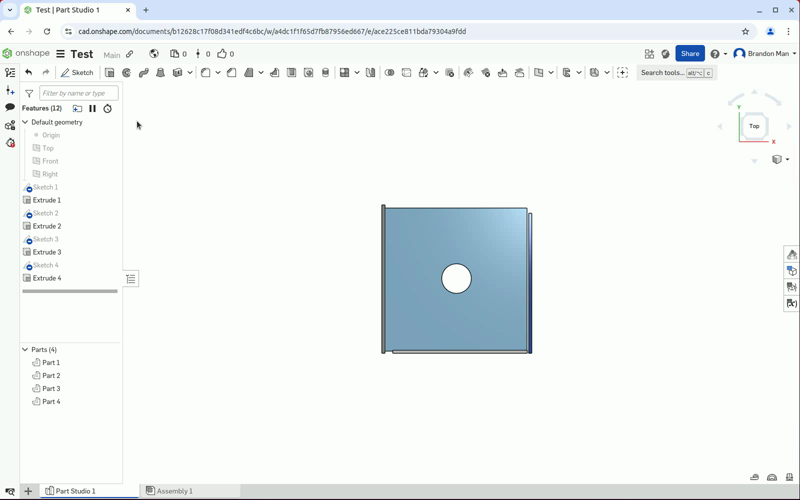
key(shift+h)
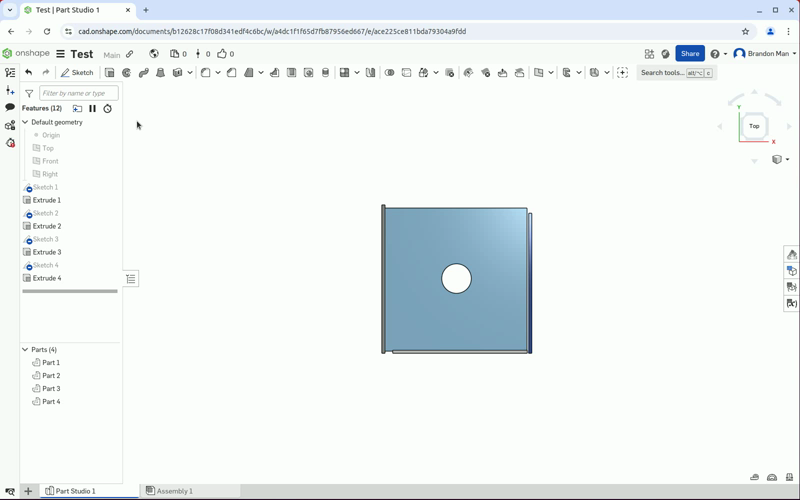
mouse_move(73, 189)
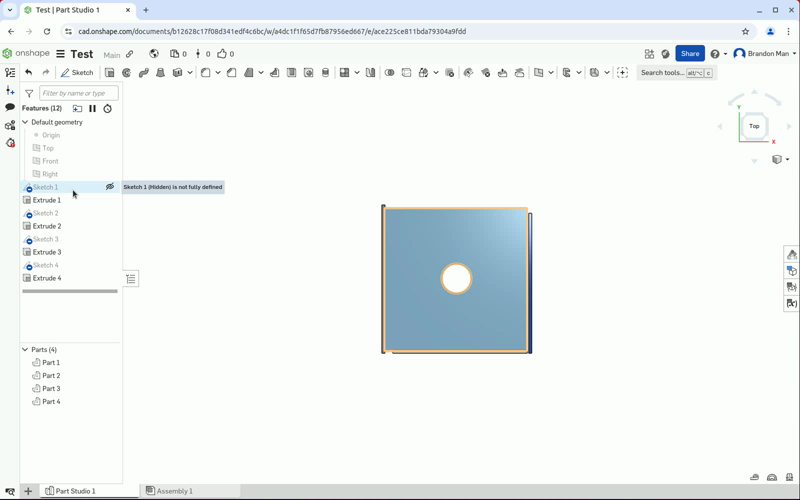
click(73, 189)
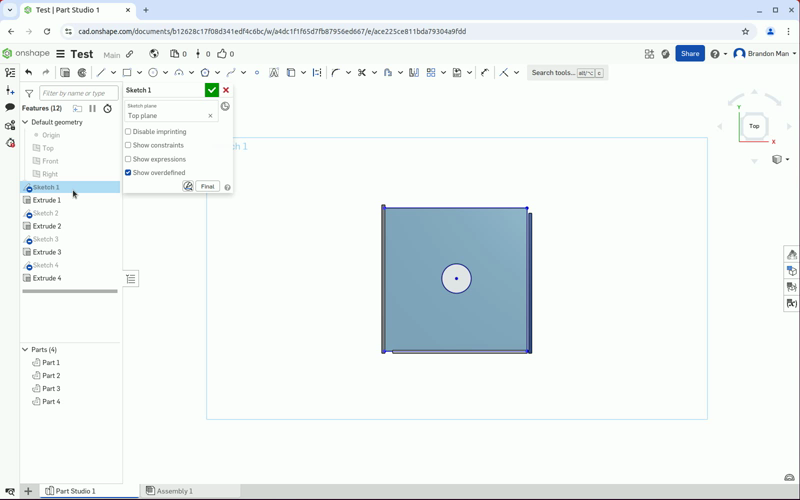
mouse_move(229, 92)
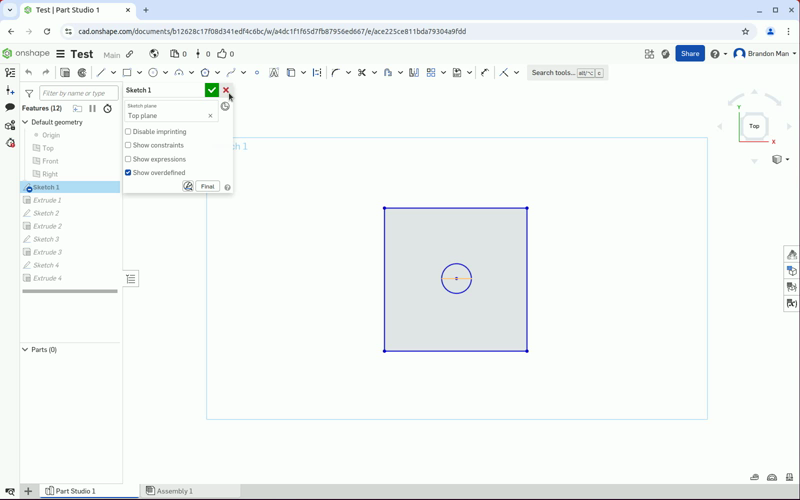
click(229, 92)
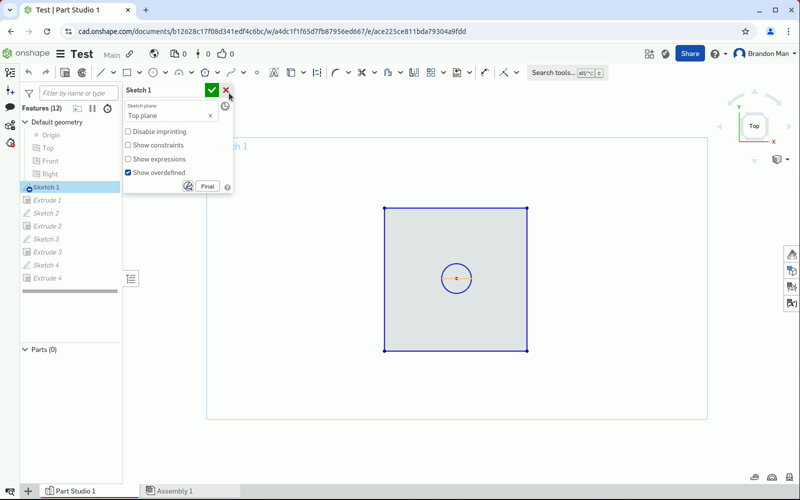
key(shift+s)
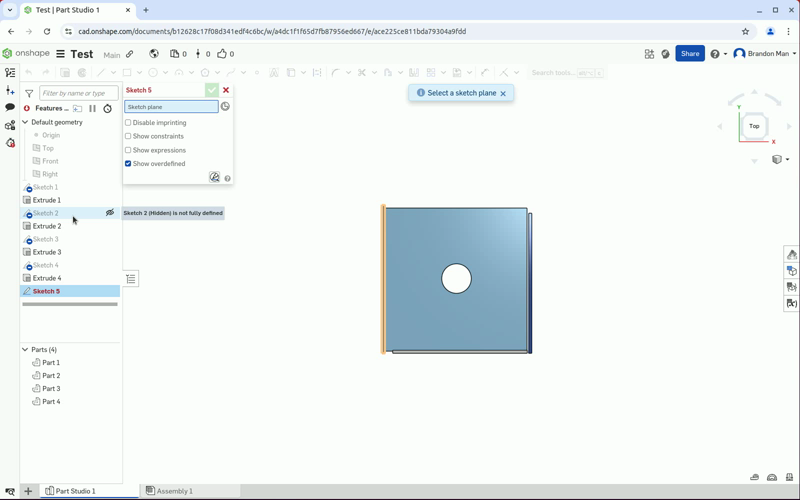
scroll(3)
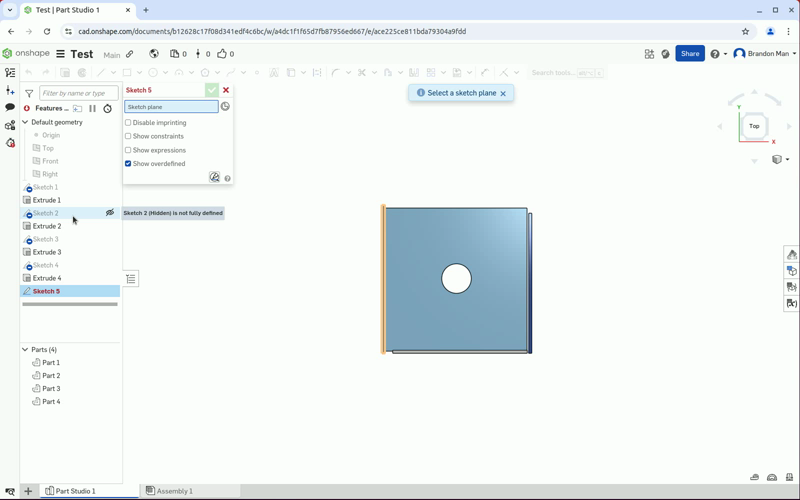
mouse_move(73, 150)
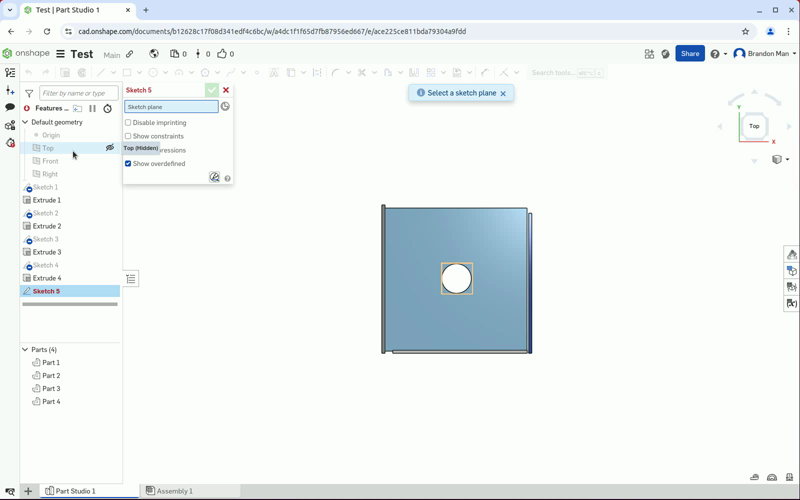
click(73, 150)
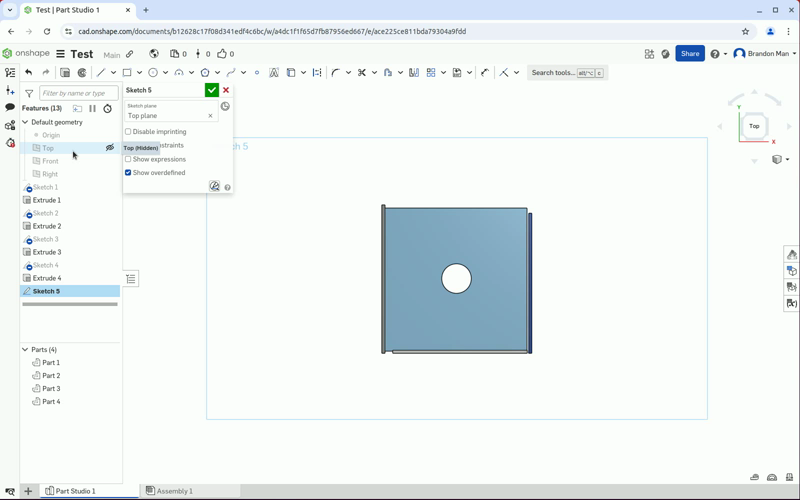
mouse_move(73, 352)
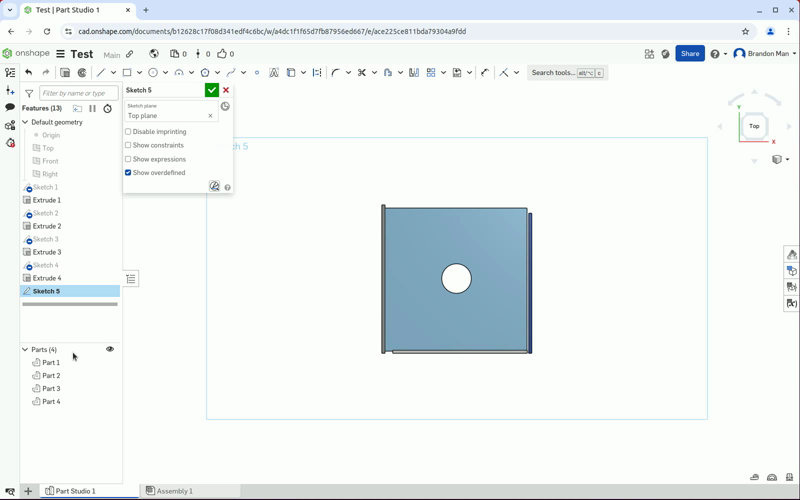
key(y)
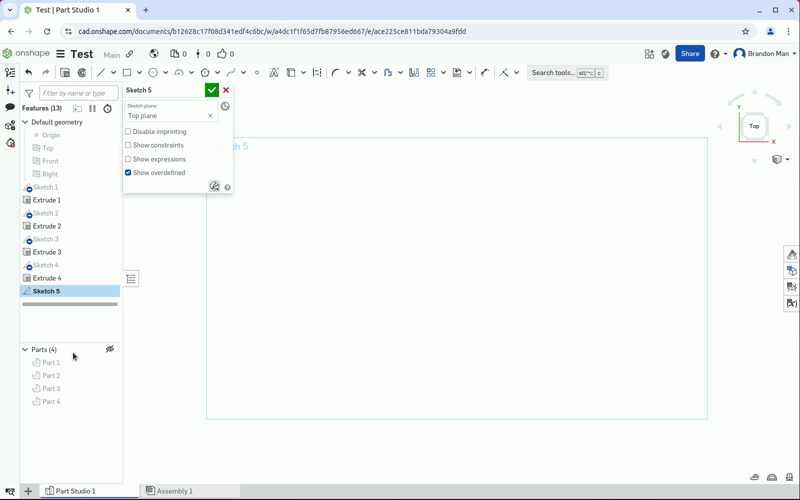
key(l)
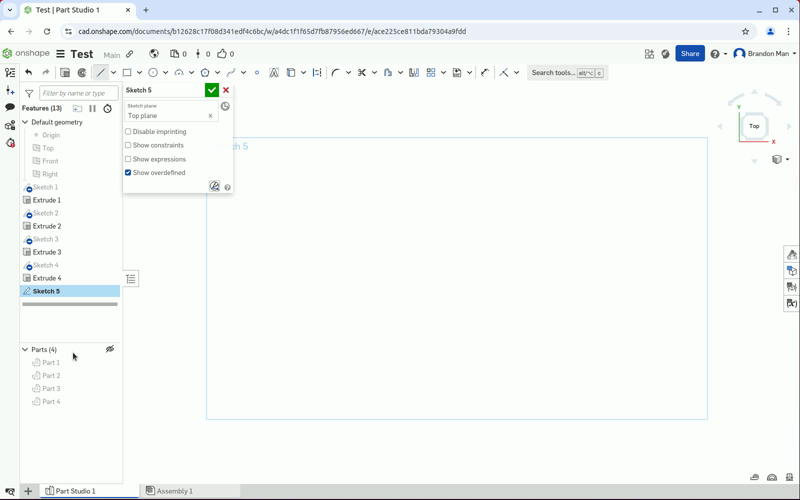
key_down(shift)
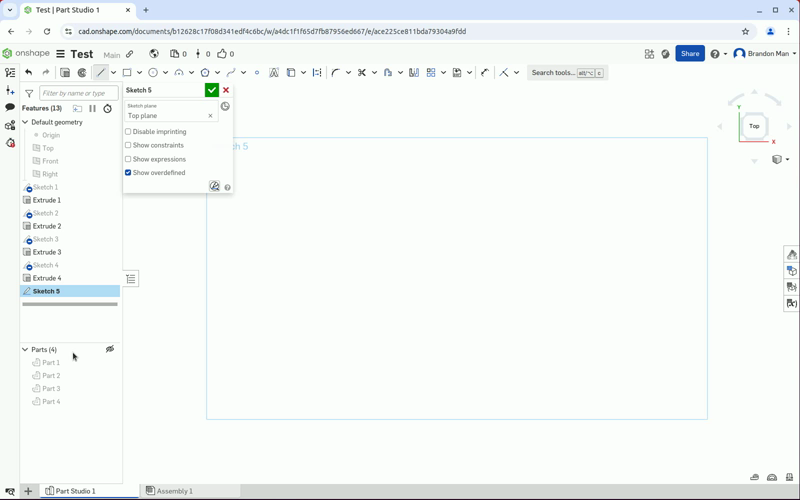
mouse_move(392, 215)
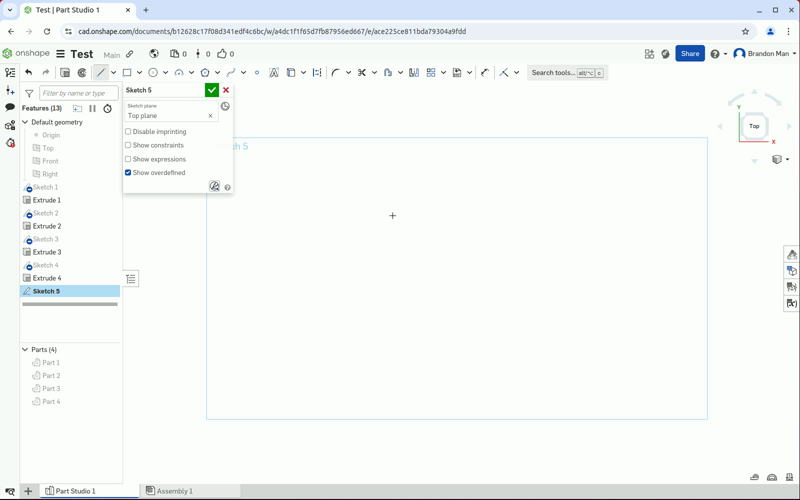
click(392, 215)
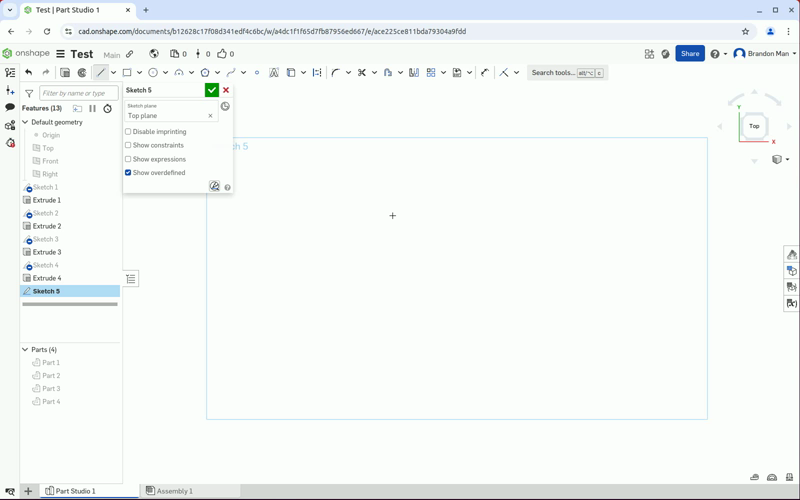
key_up(shift)
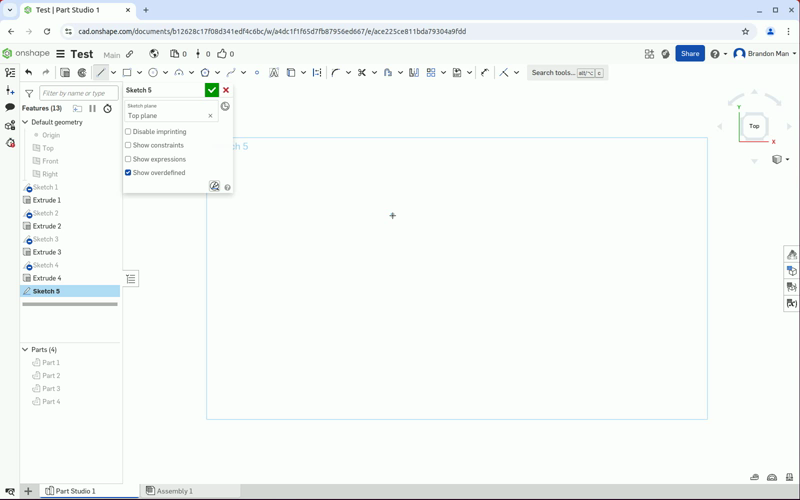
key_down(shift)
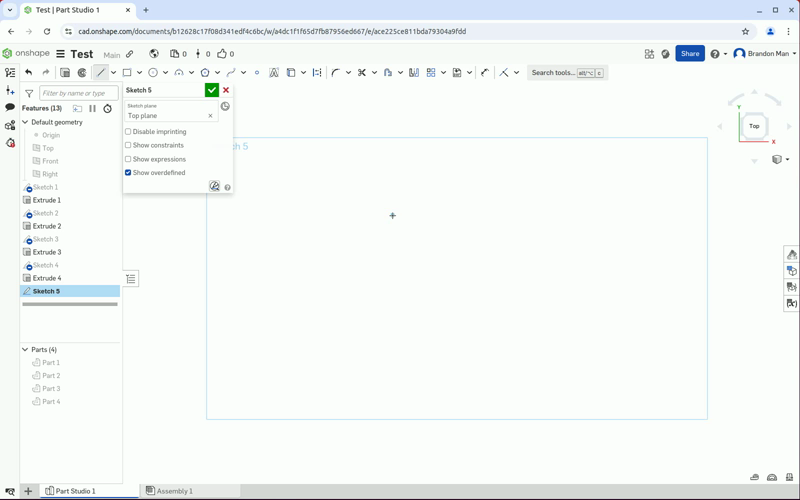
mouse_move(527, 215)
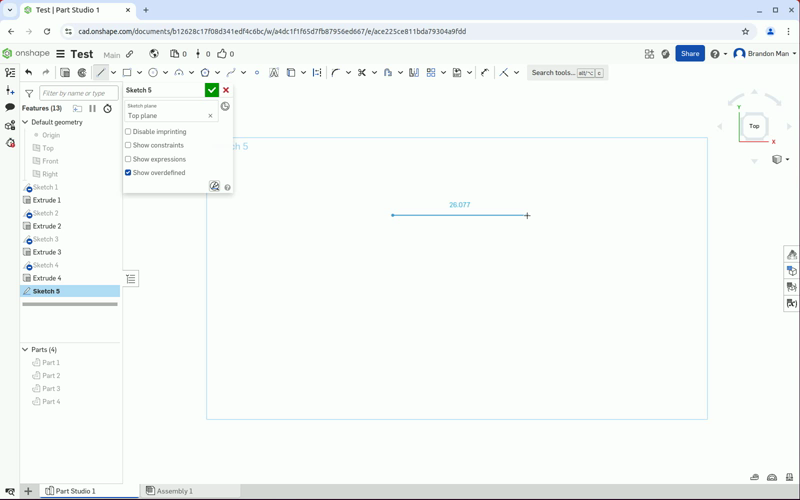
click(527, 215)
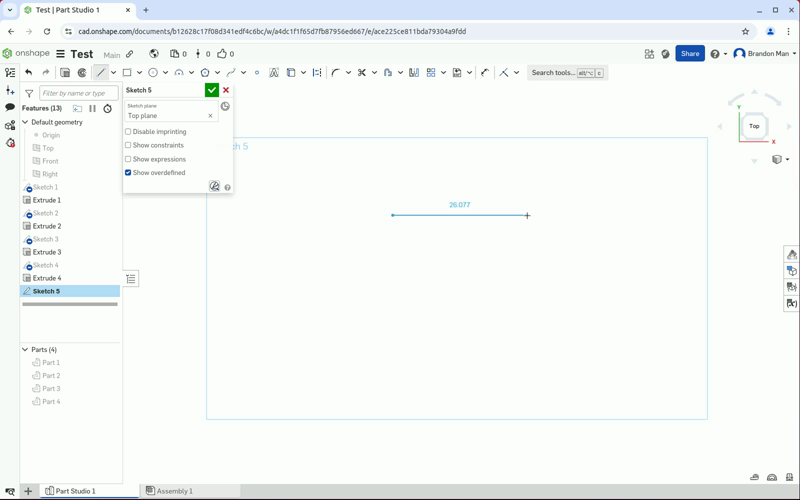
key_up(shift)
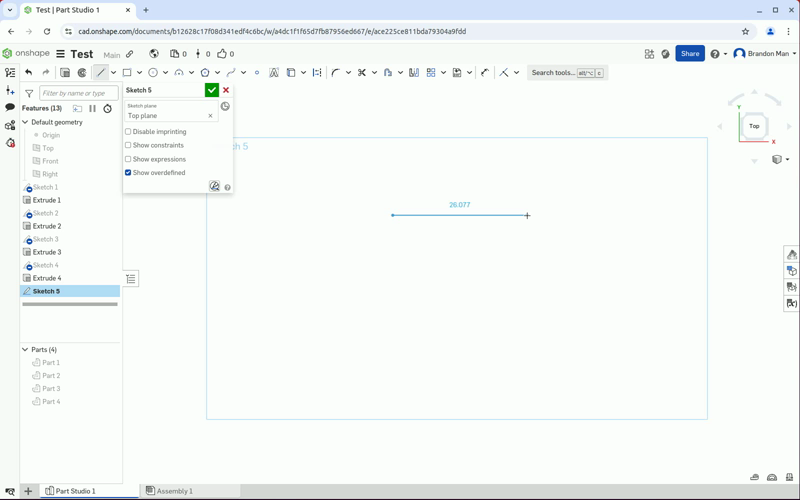
key_down(shift)
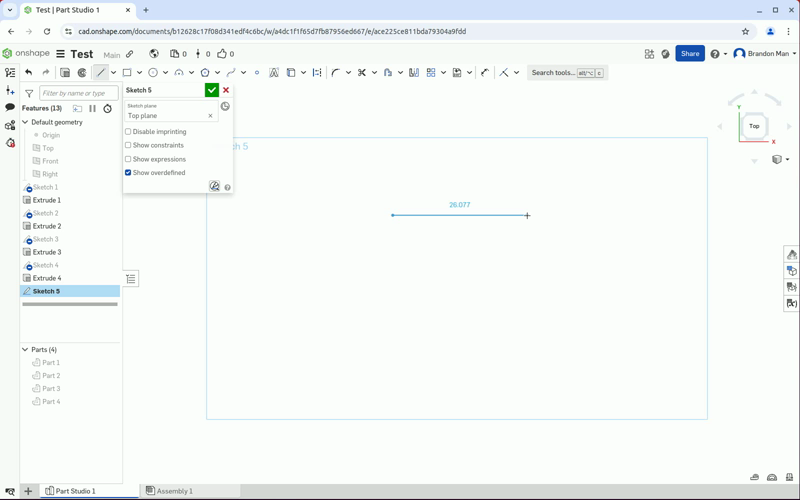
mouse_move(557, 215)
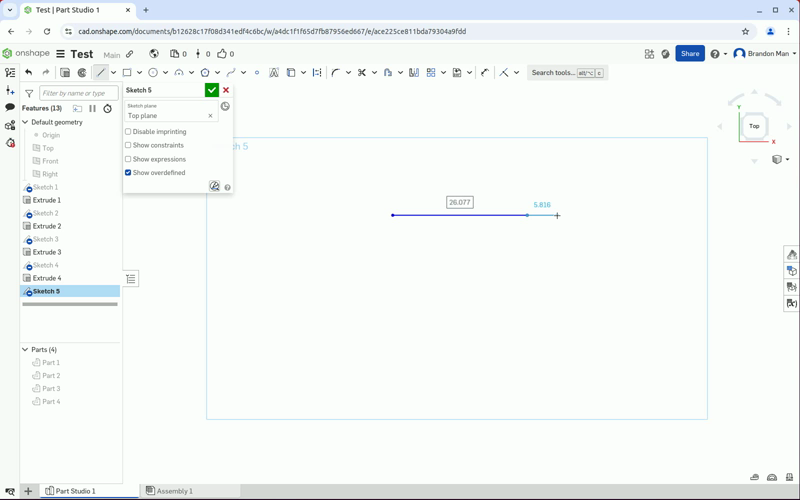
mouse_move(527, 212)
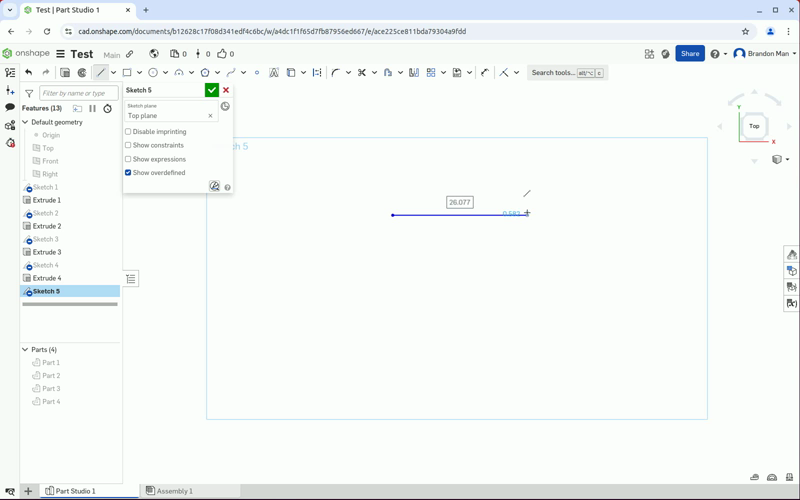
scroll(6)
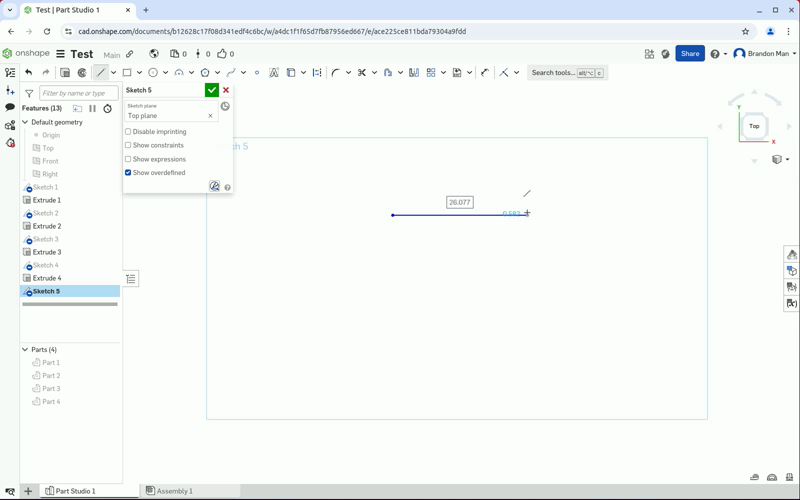
scroll(6)
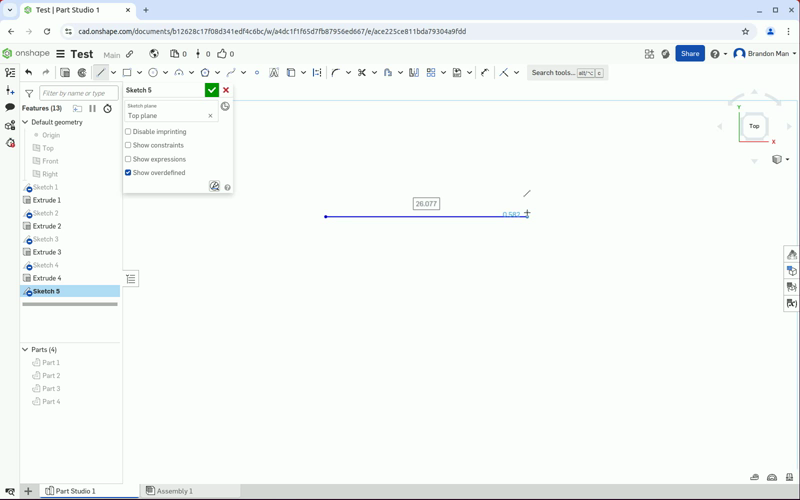
scroll(6)
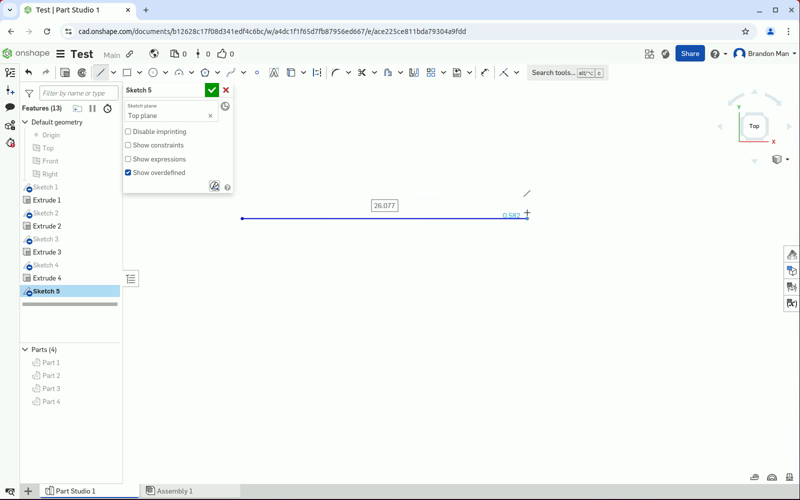
scroll(6)
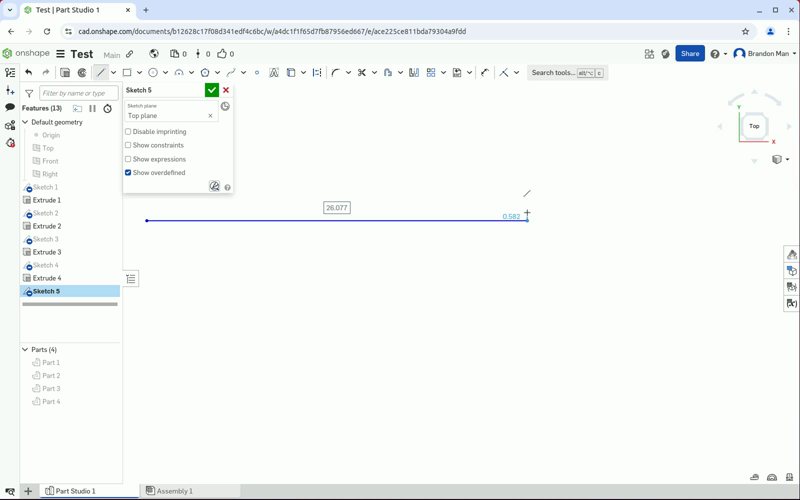
scroll(6)
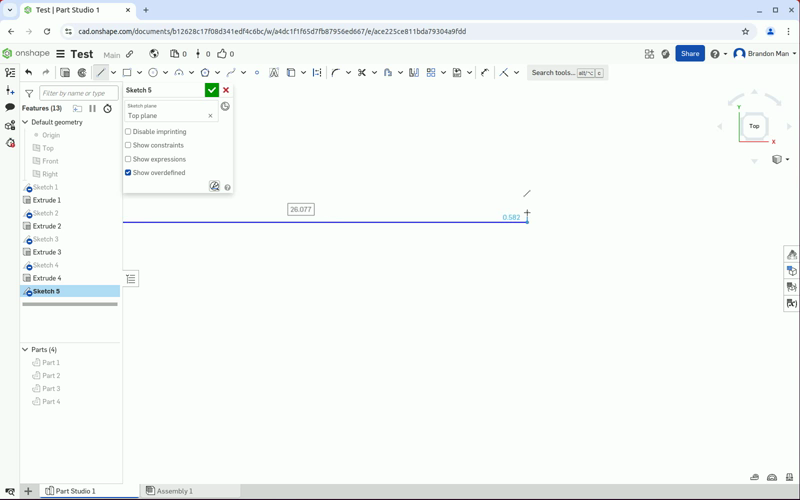
scroll(6)
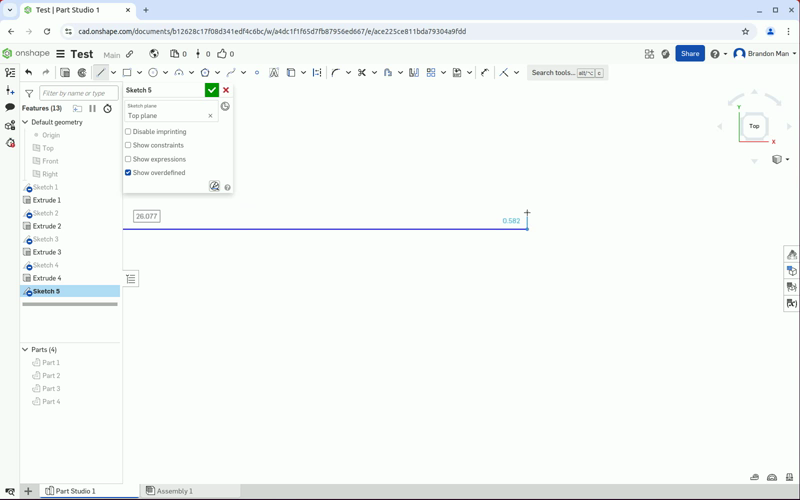
scroll(6)
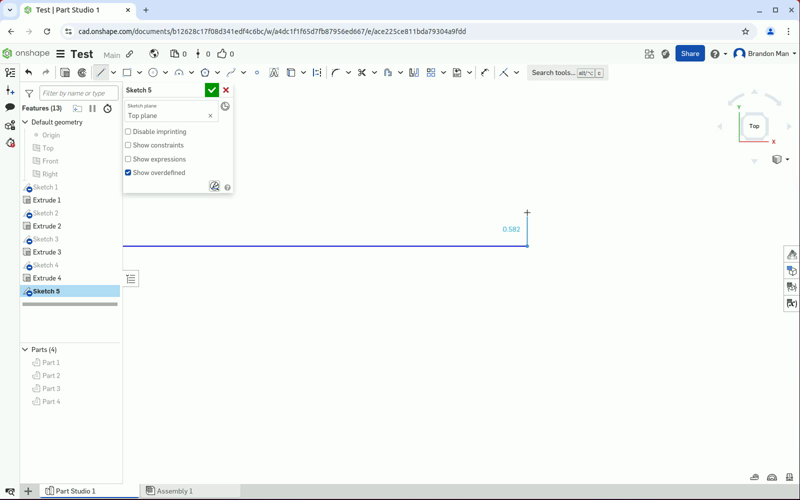
click(527, 212)
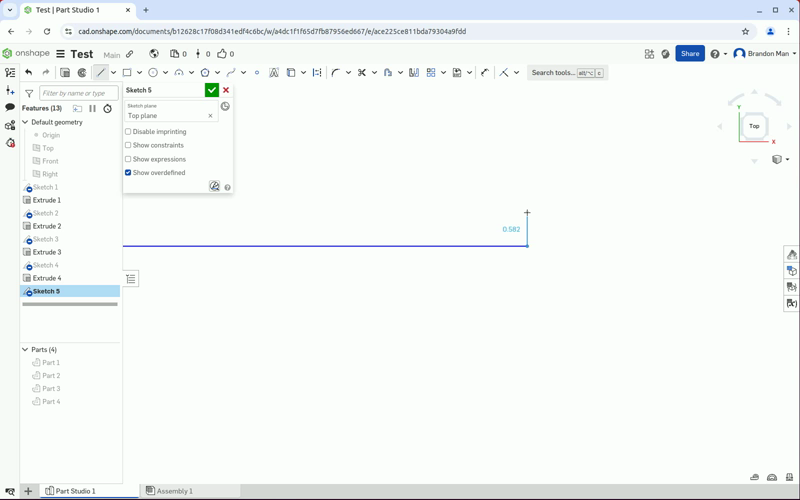
scroll(-6)
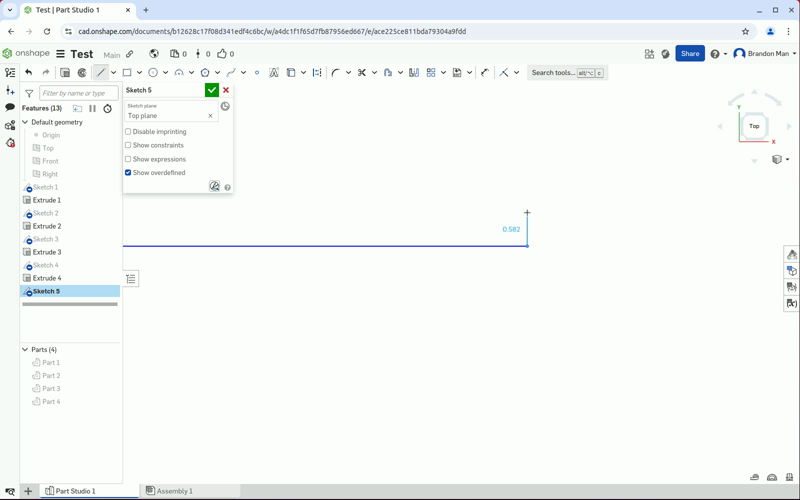
scroll(-6)
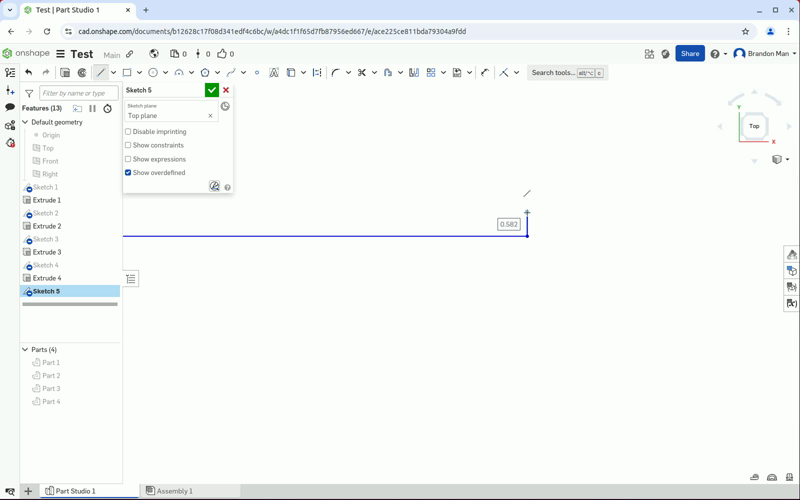
scroll(-6)
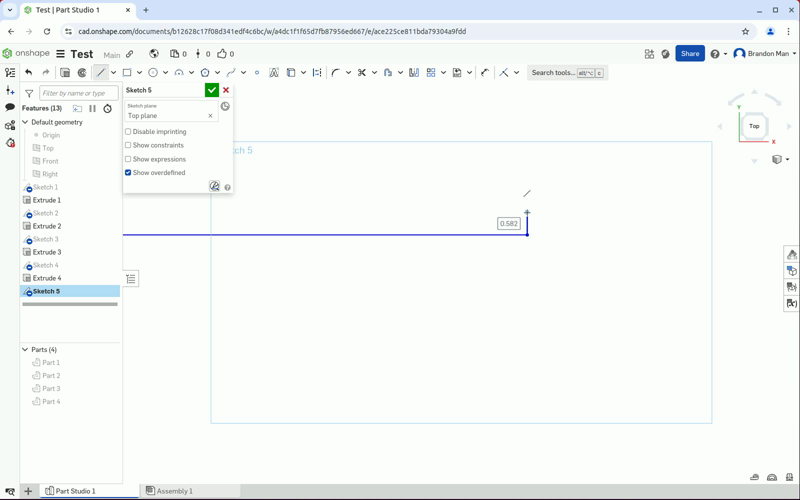
scroll(-6)
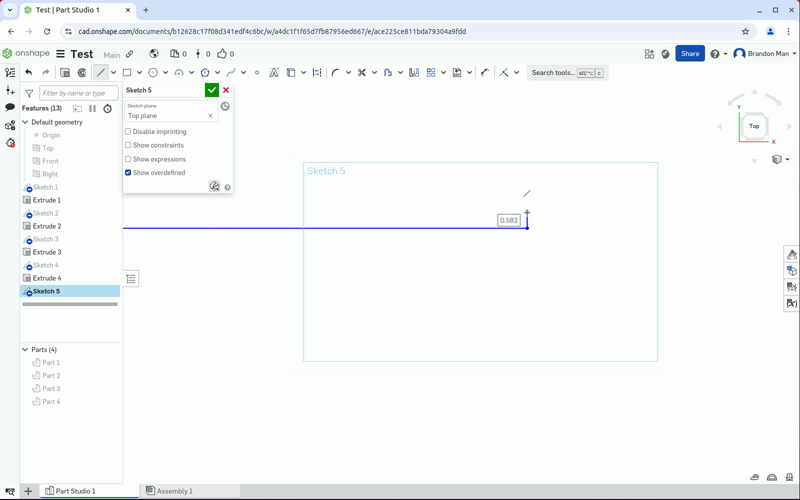
scroll(-6)
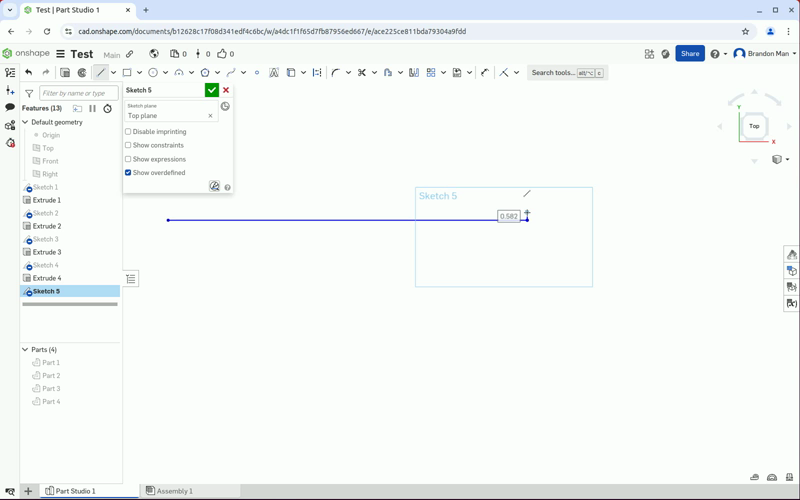
scroll(-6)
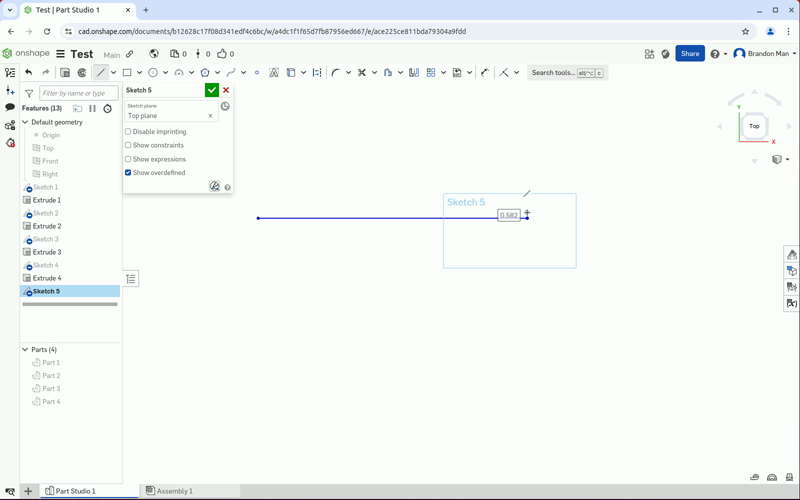
scroll(-6)
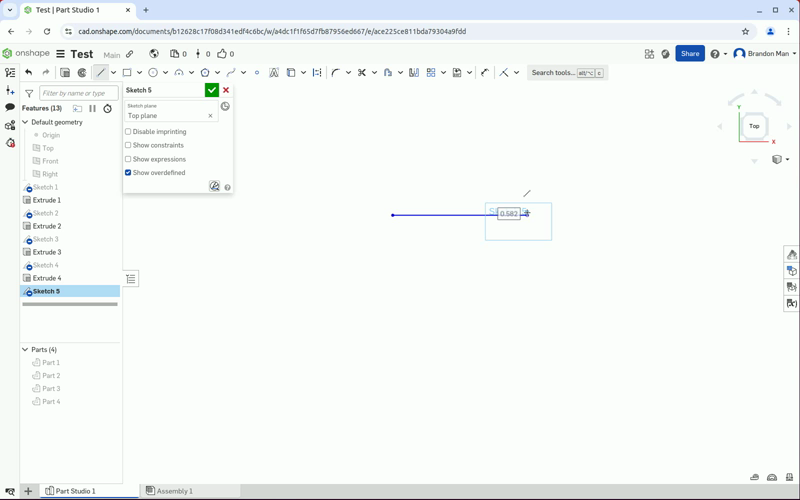
key_up(shift)
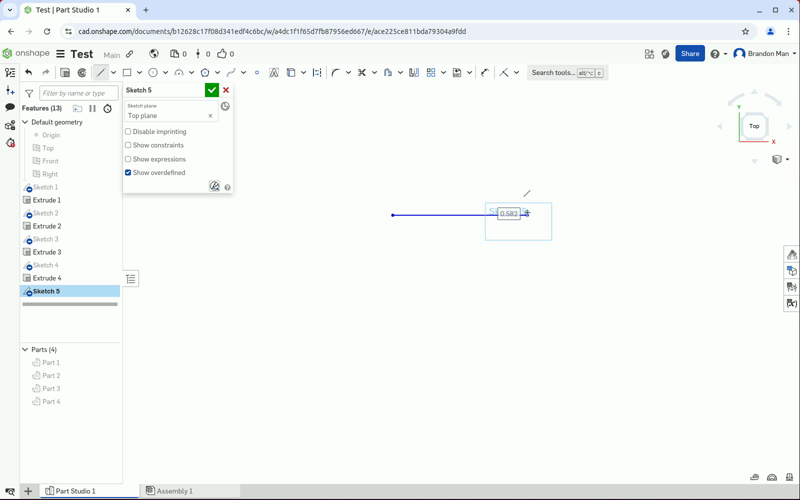
key_down(shift)
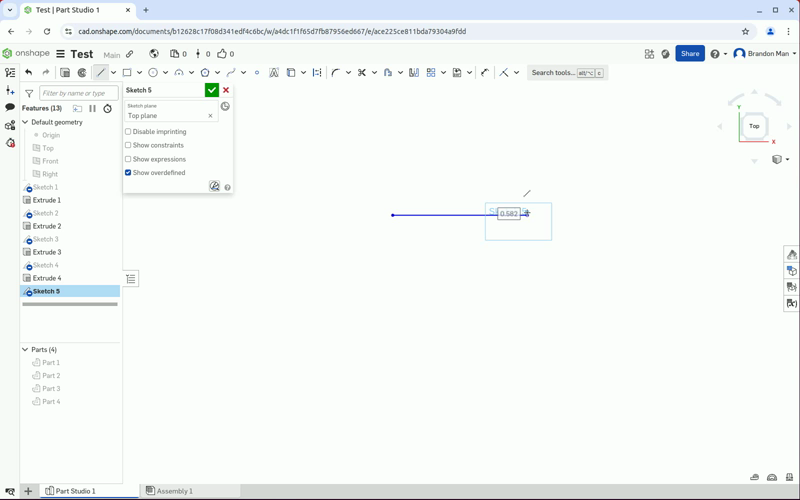
mouse_move(392, 212)
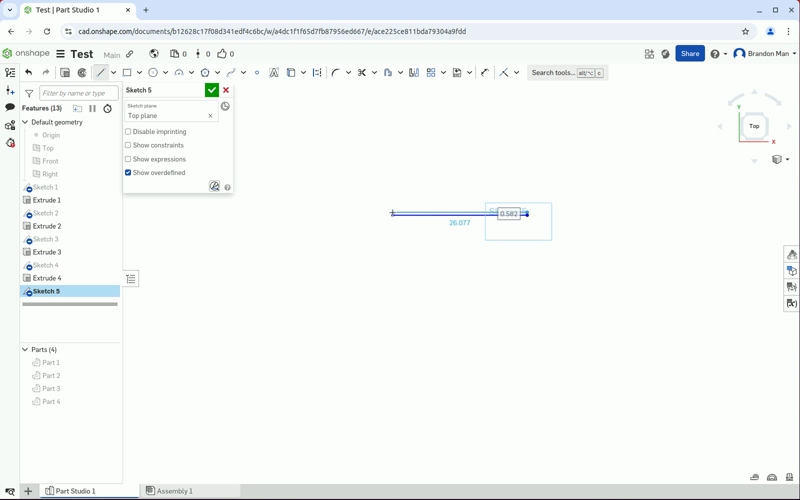
scroll(6)
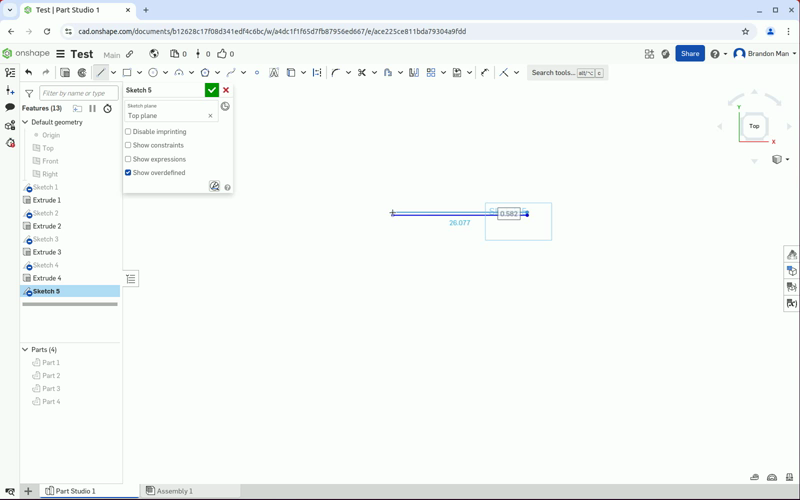
scroll(6)
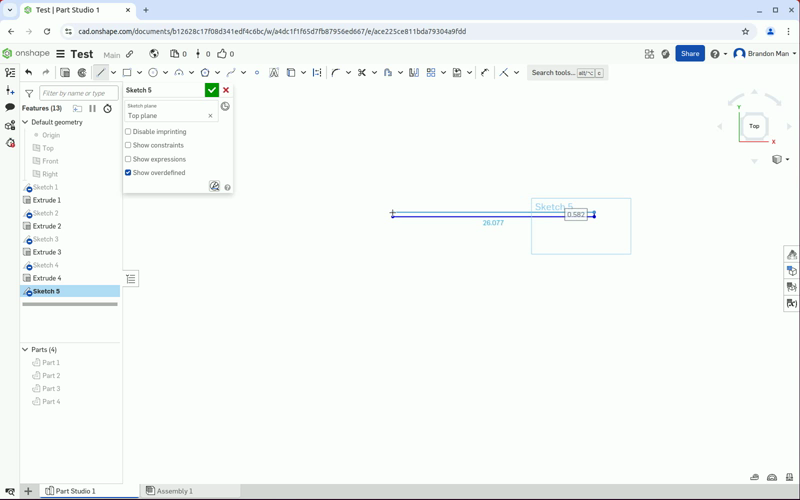
scroll(6)
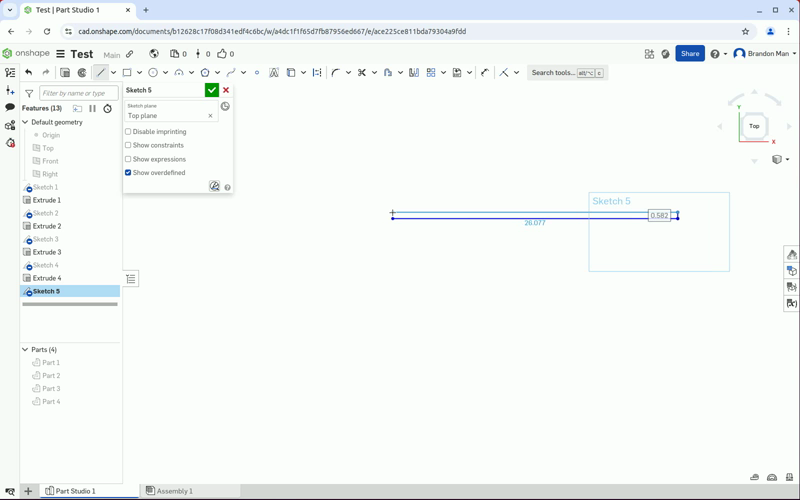
scroll(6)
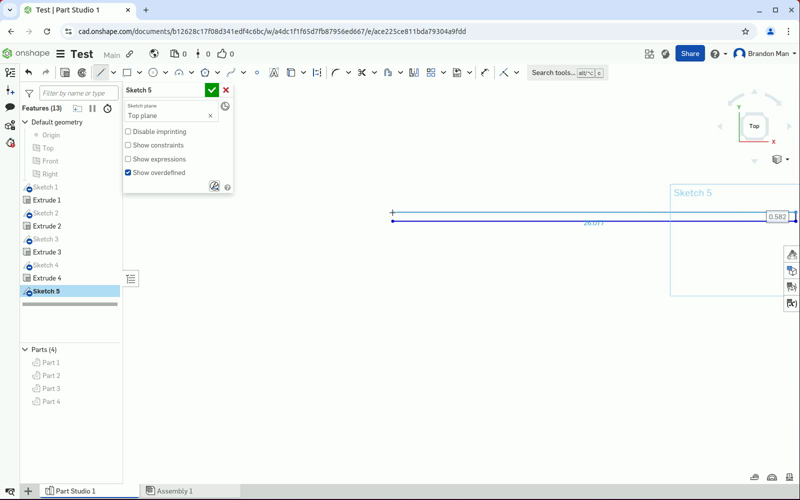
scroll(6)
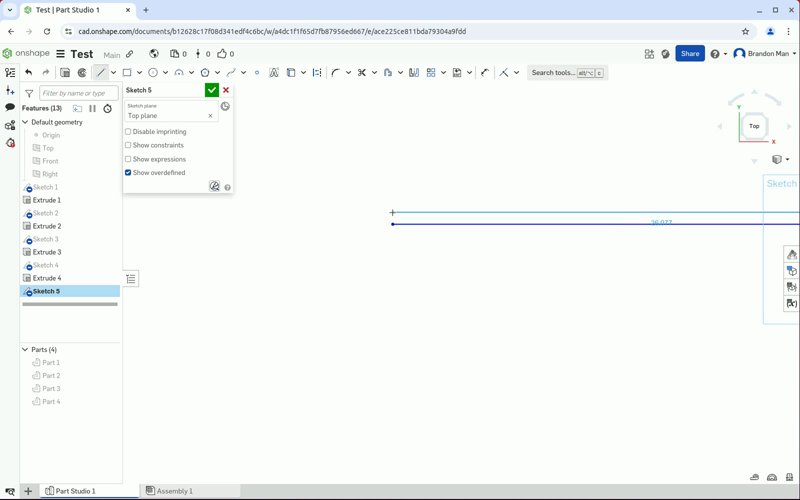
scroll(6)
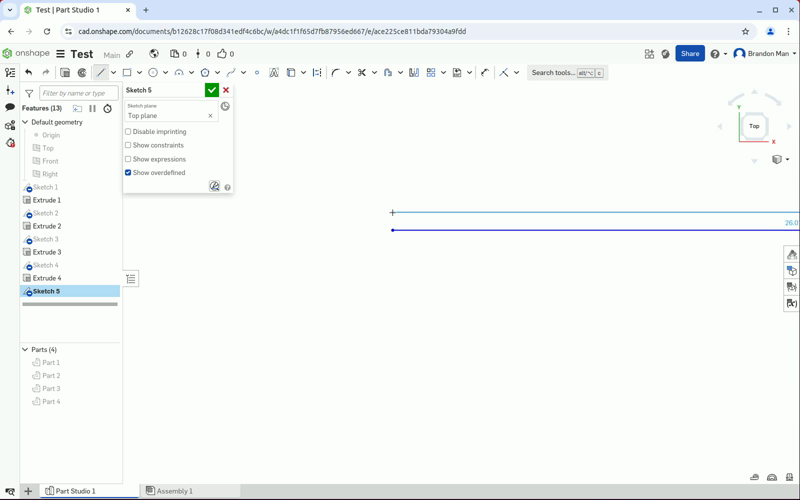
scroll(6)
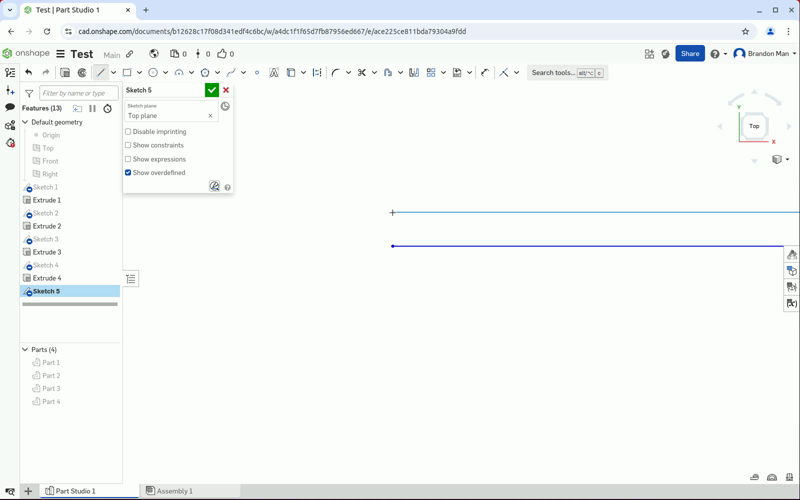
click(392, 212)
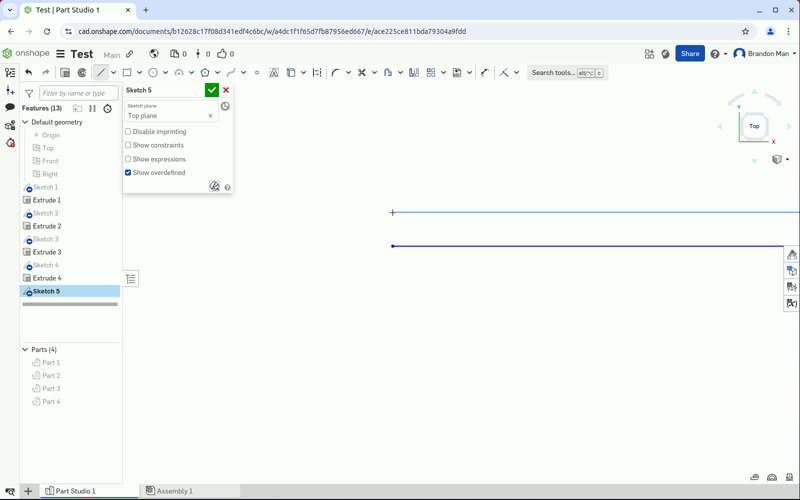
scroll(-6)
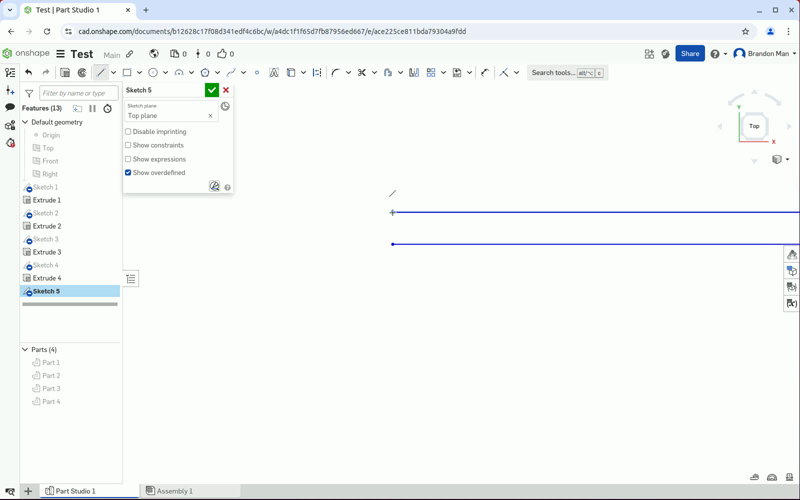
scroll(-6)
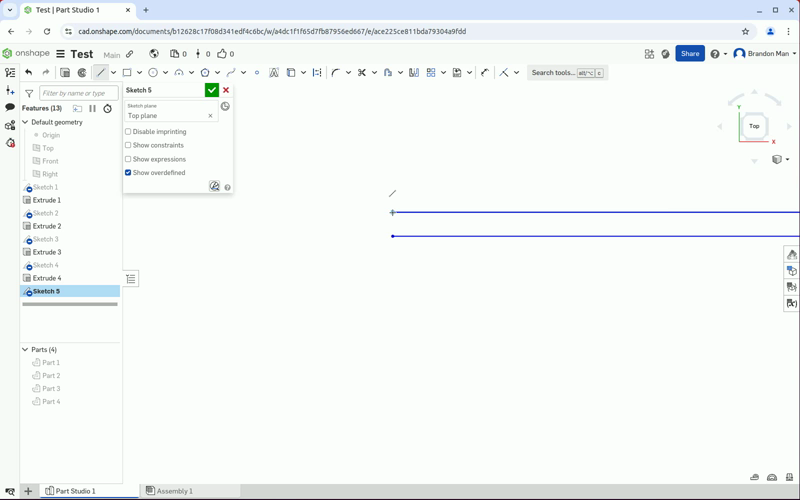
scroll(-6)
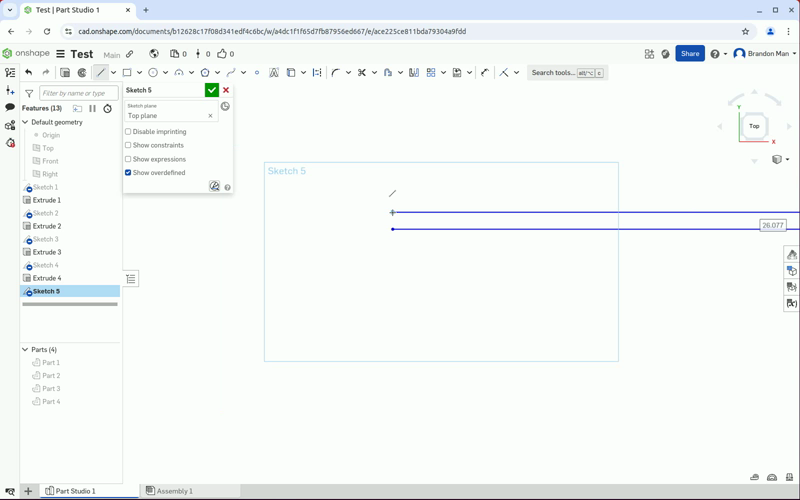
scroll(-6)
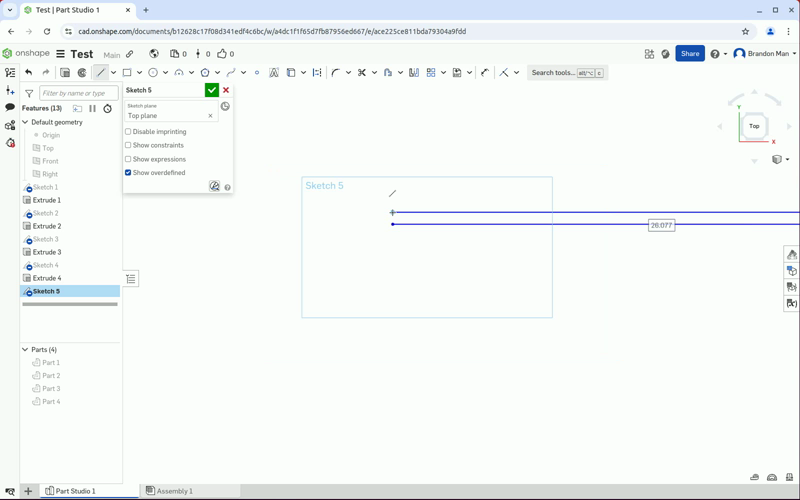
scroll(-6)
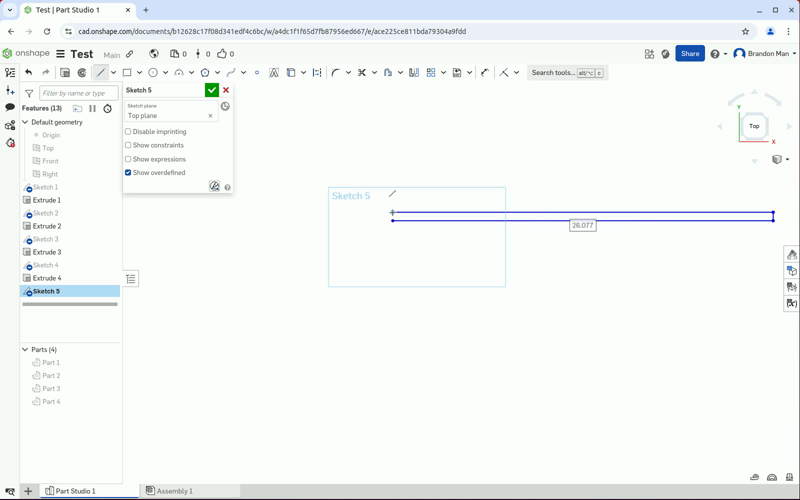
scroll(-6)
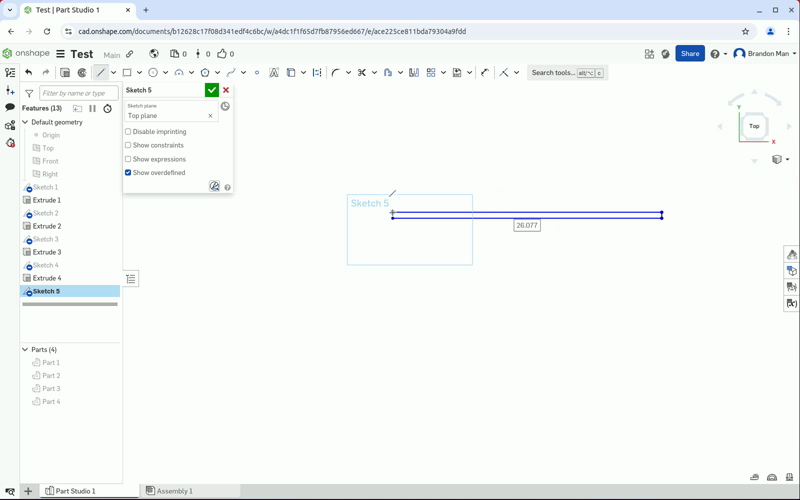
scroll(-6)
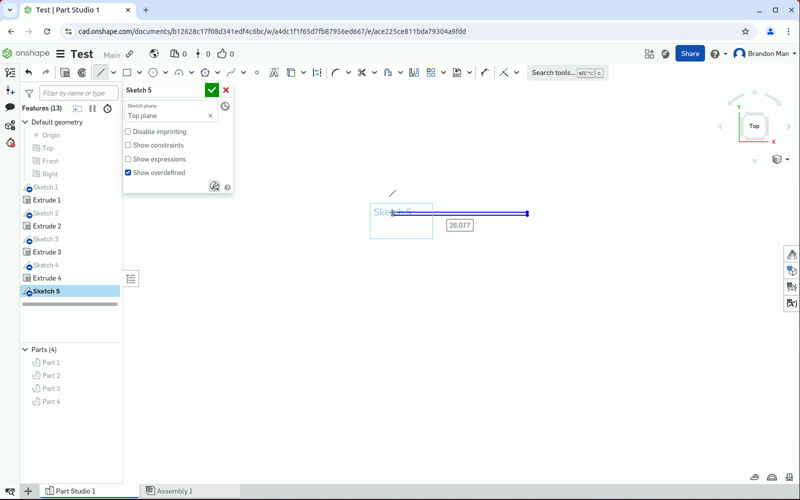
key_up(shift)
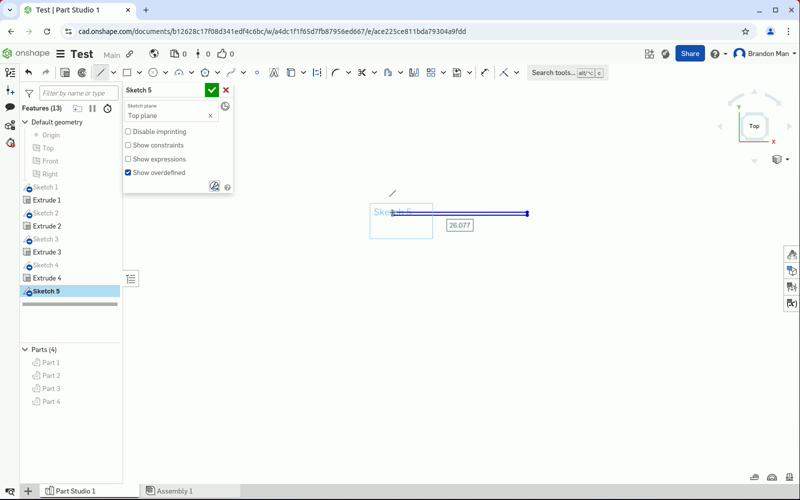
mouse_move(422, 212)
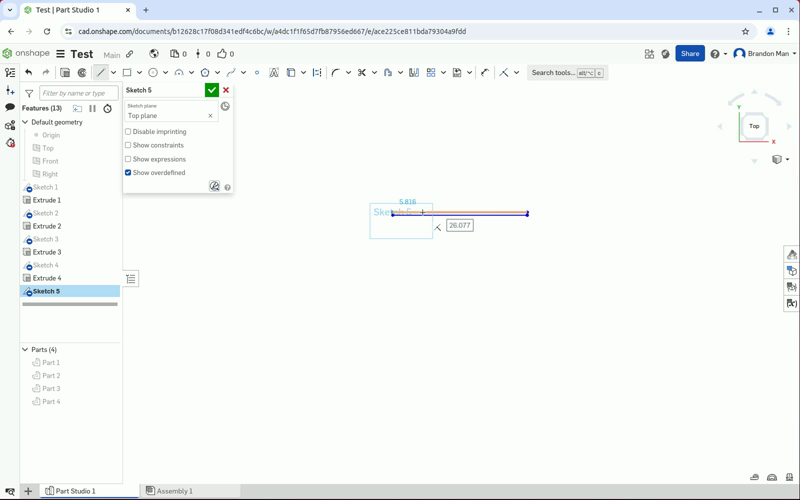
key_down(shift)
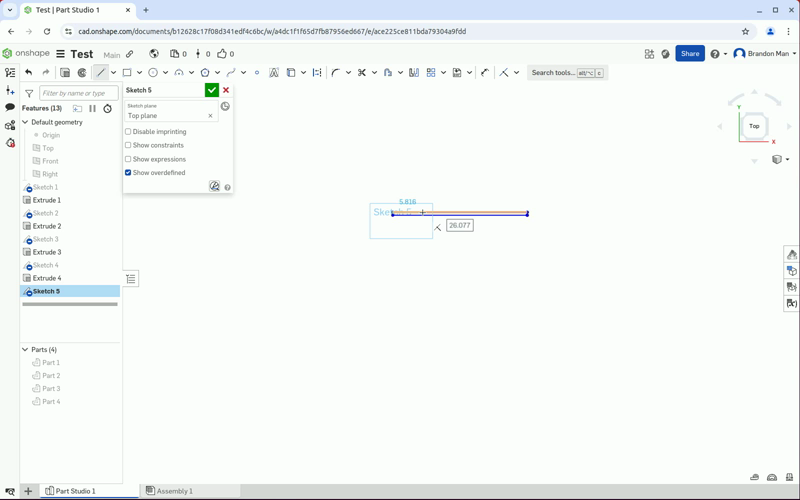
mouse_move(392, 215)
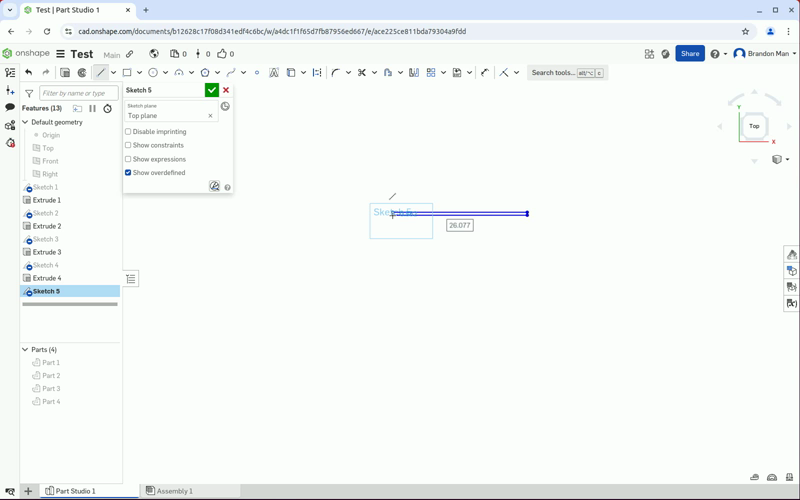
scroll(6)
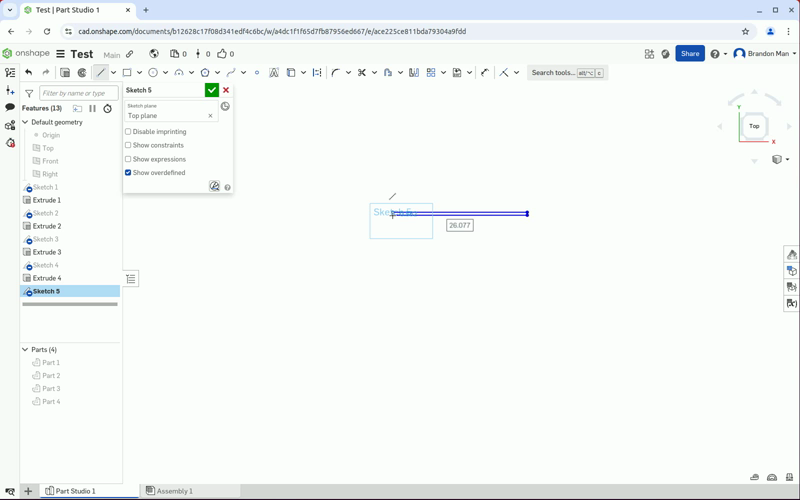
scroll(6)
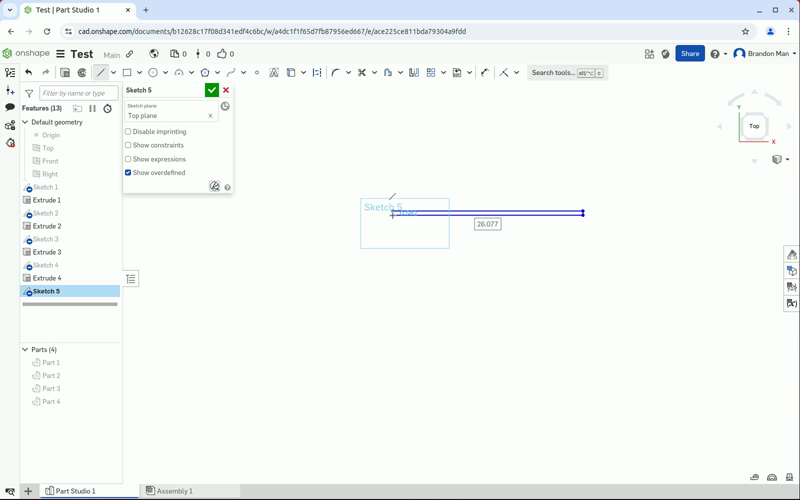
scroll(6)
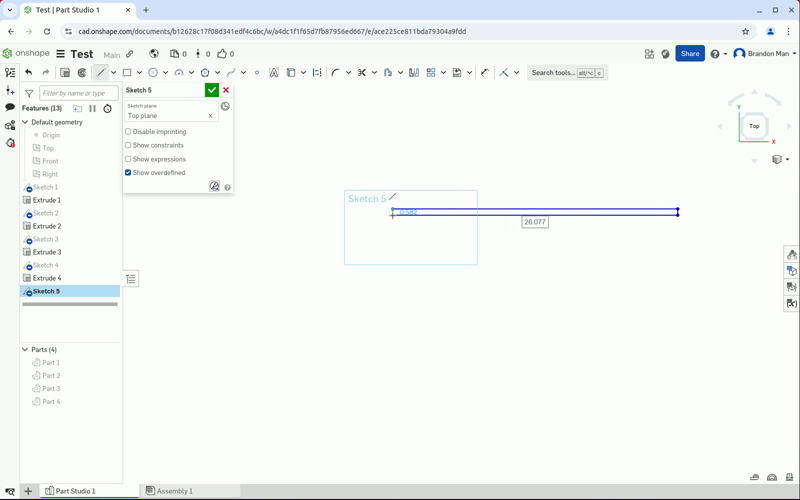
scroll(6)
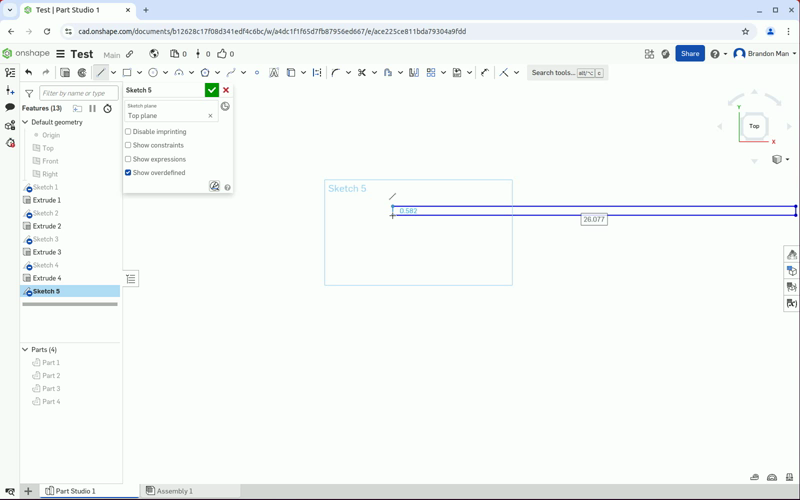
scroll(6)
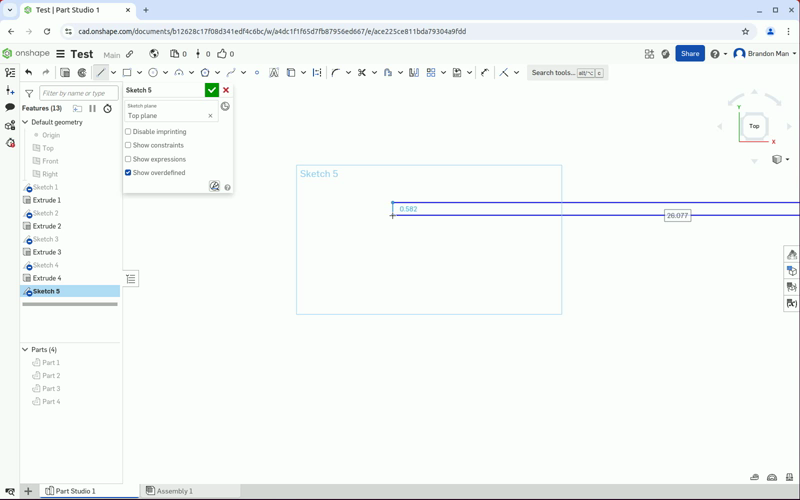
scroll(6)
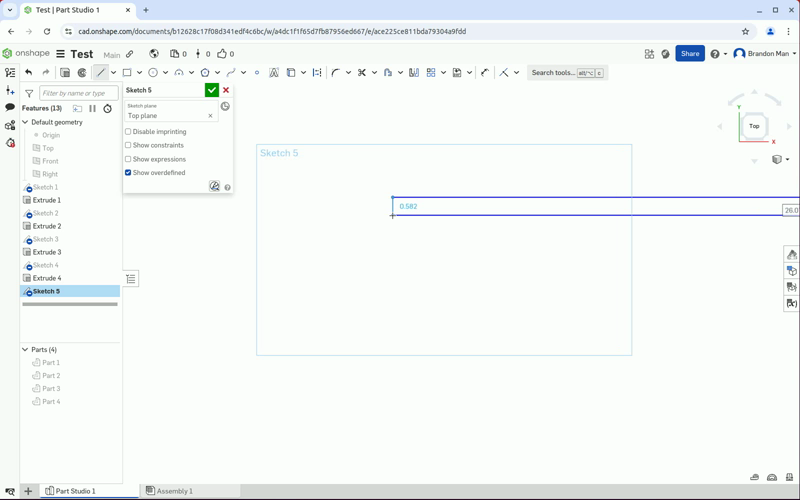
scroll(6)
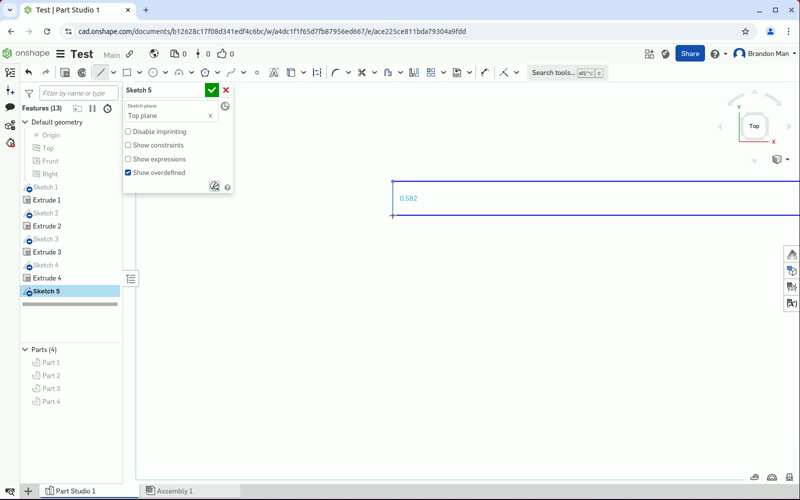
key_up(shift)
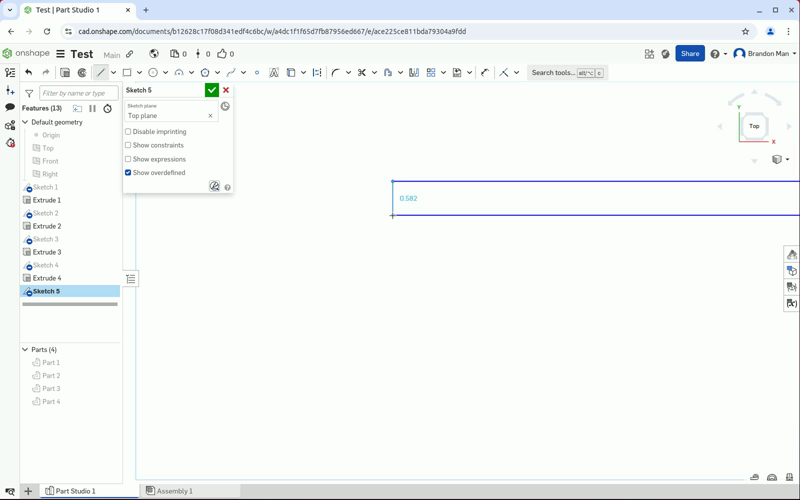
click(392, 215)
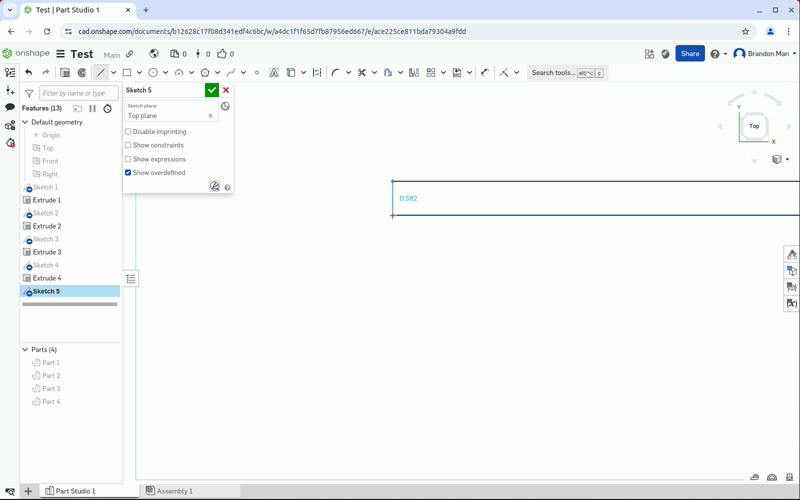
scroll(-6)
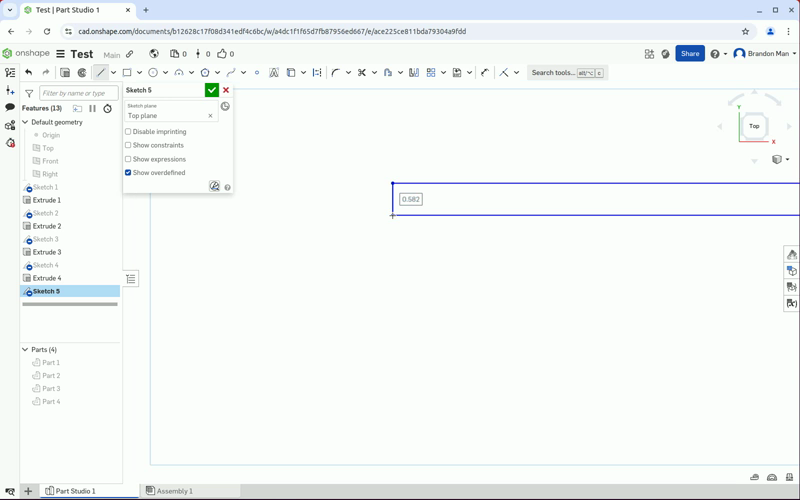
scroll(-6)
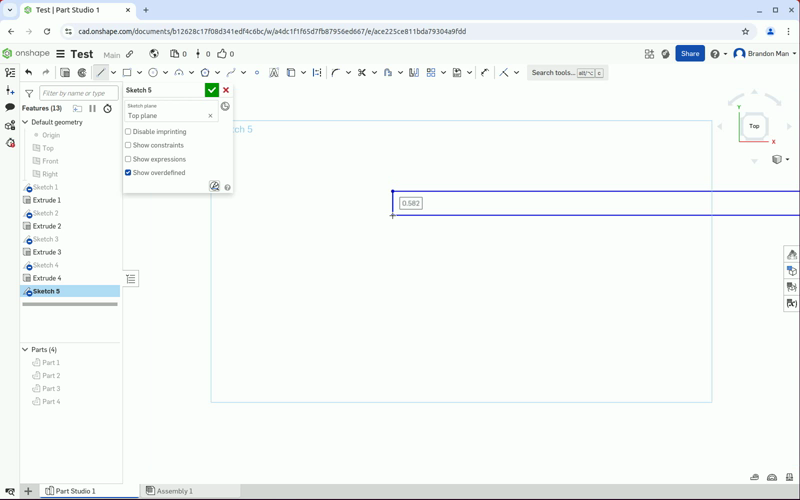
scroll(-6)
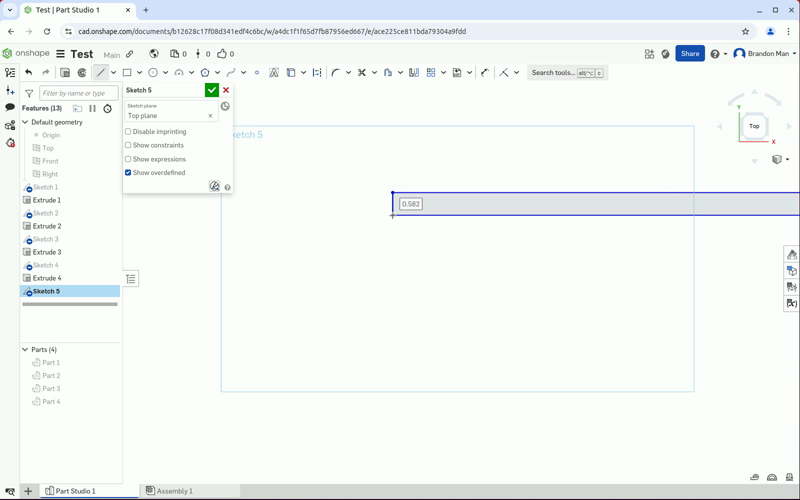
scroll(-6)
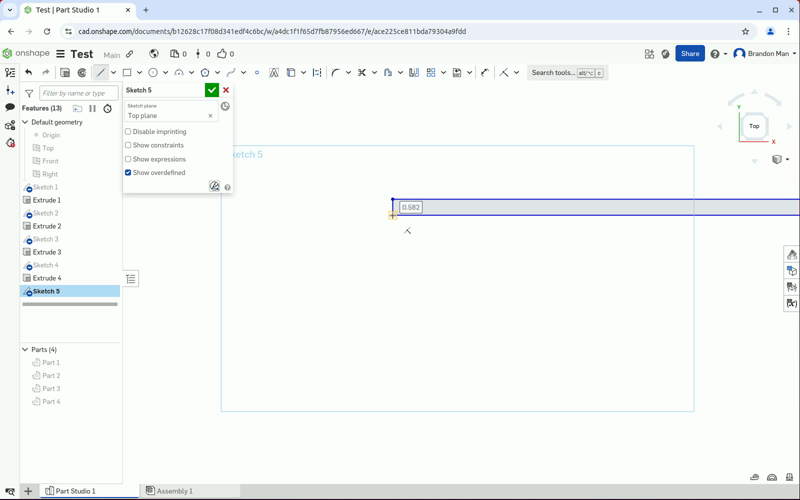
scroll(-6)
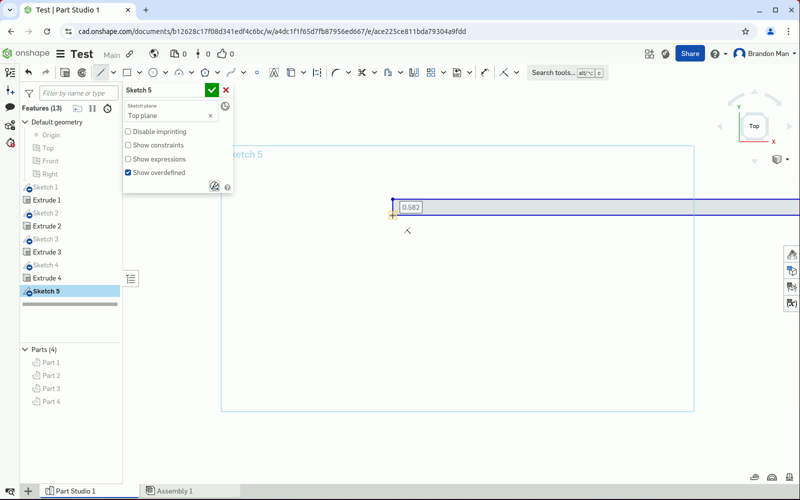
scroll(-6)
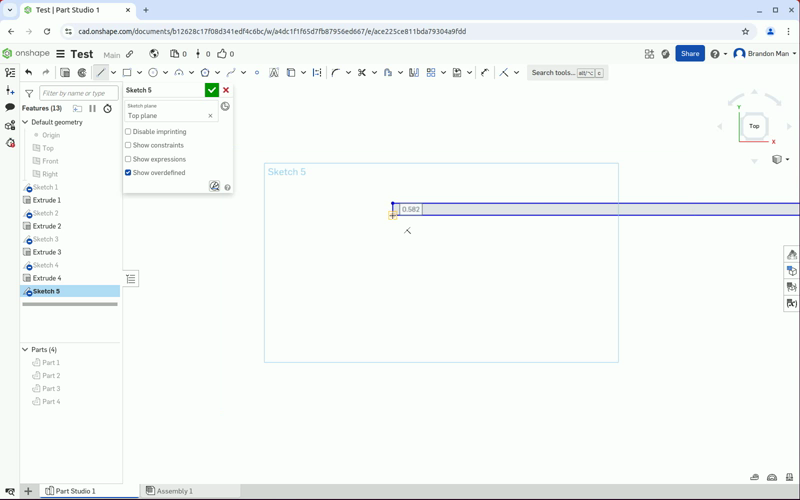
scroll(-6)
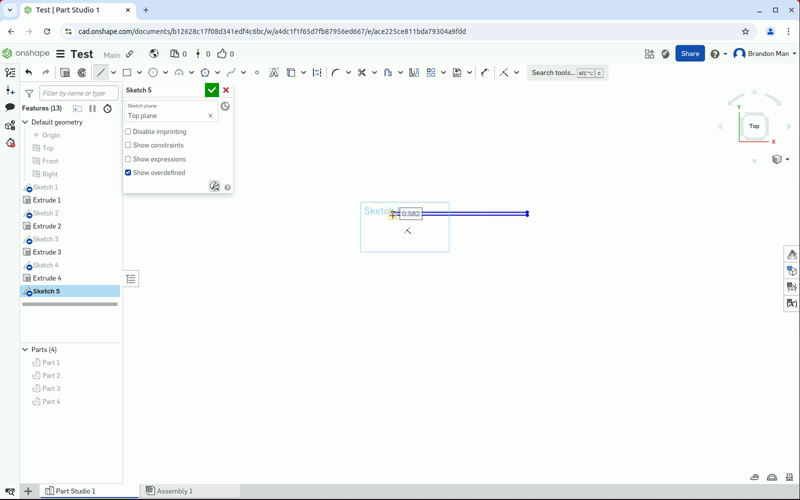
key(esc)
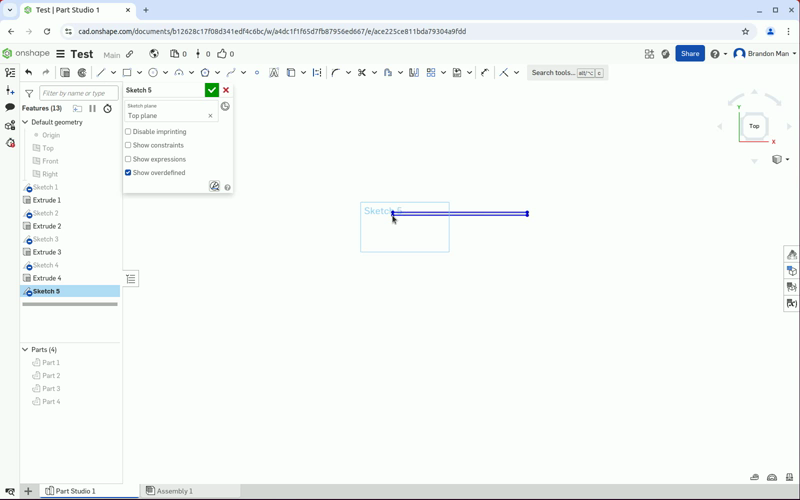
mouse_move(498, 213)
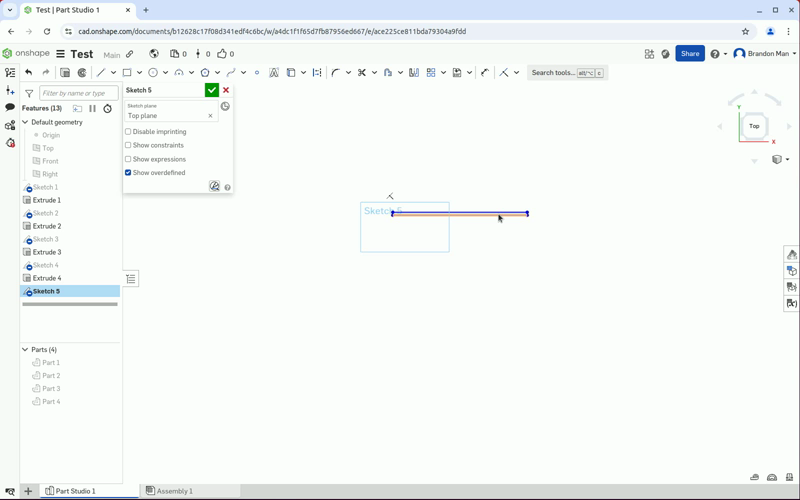
scroll(6)
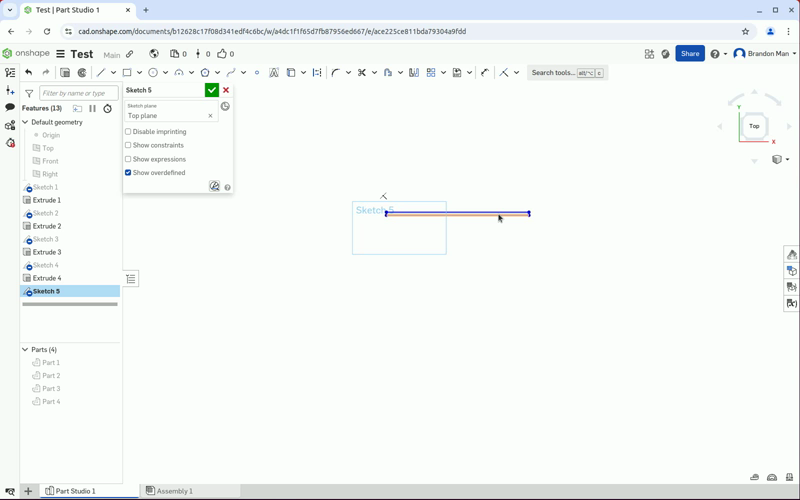
scroll(6)
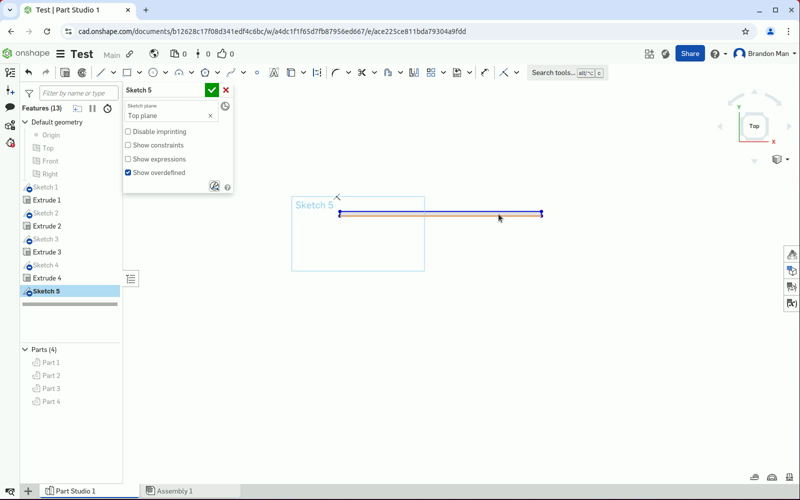
scroll(6)
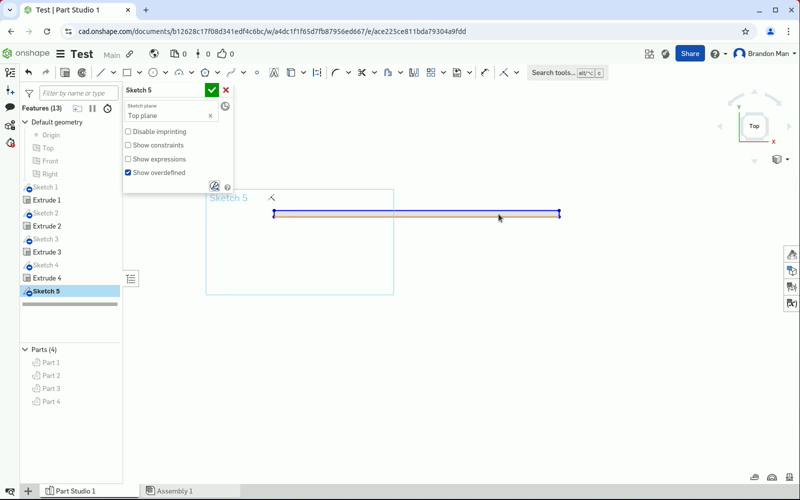
scroll(6)
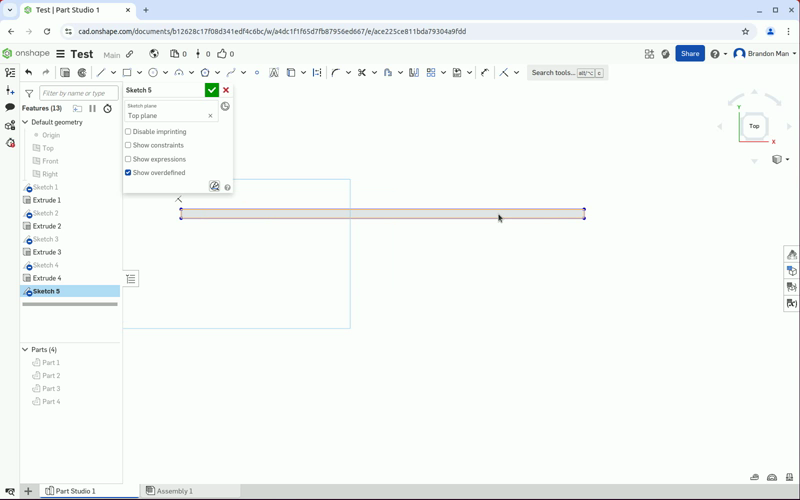
scroll(6)
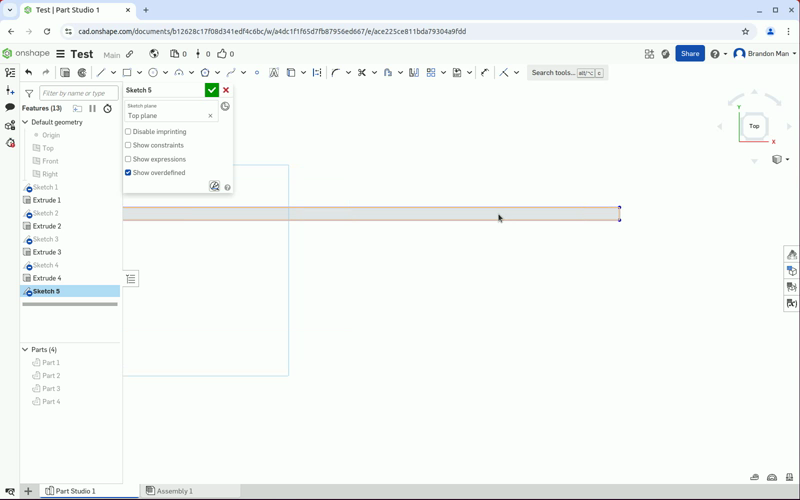
scroll(6)
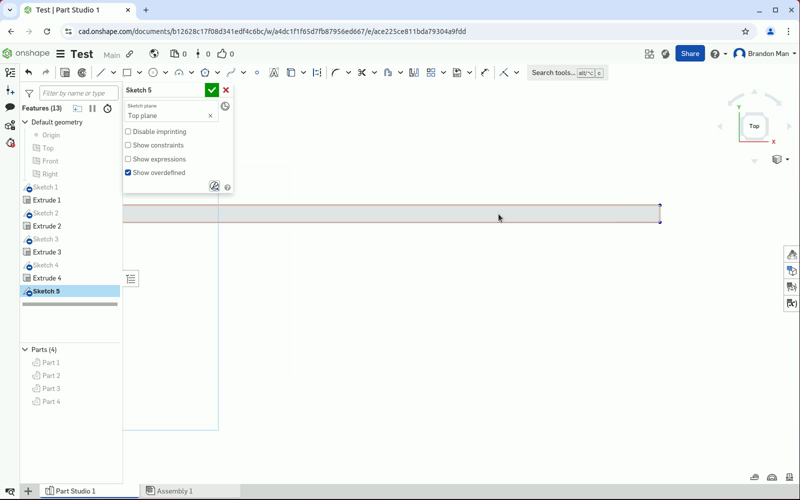
scroll(6)
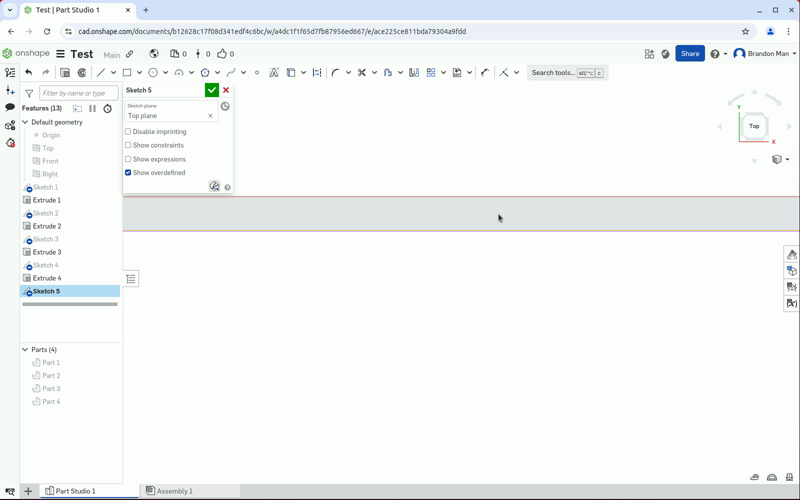
click(498, 213)
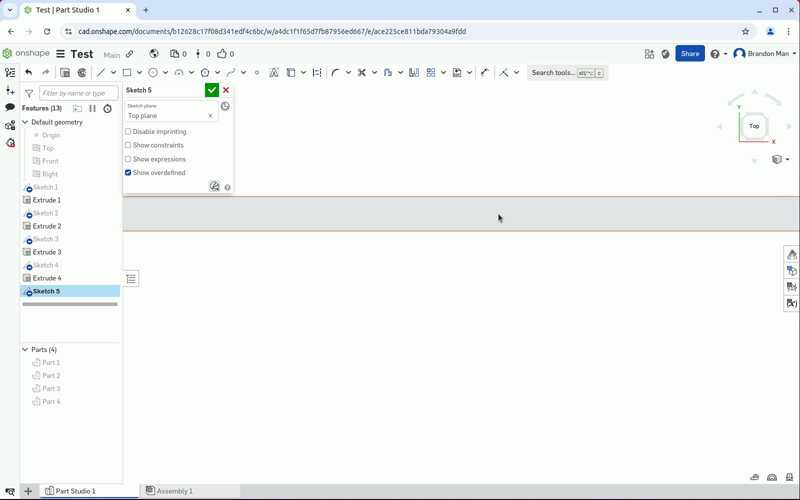
scroll(-6)
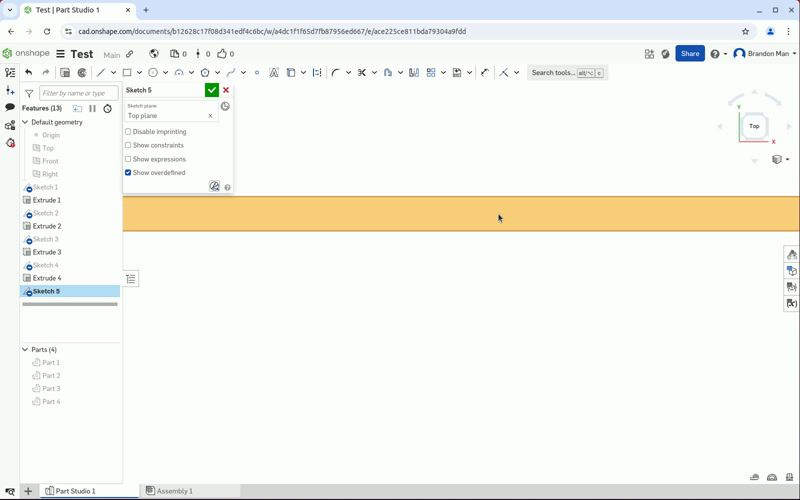
scroll(-6)
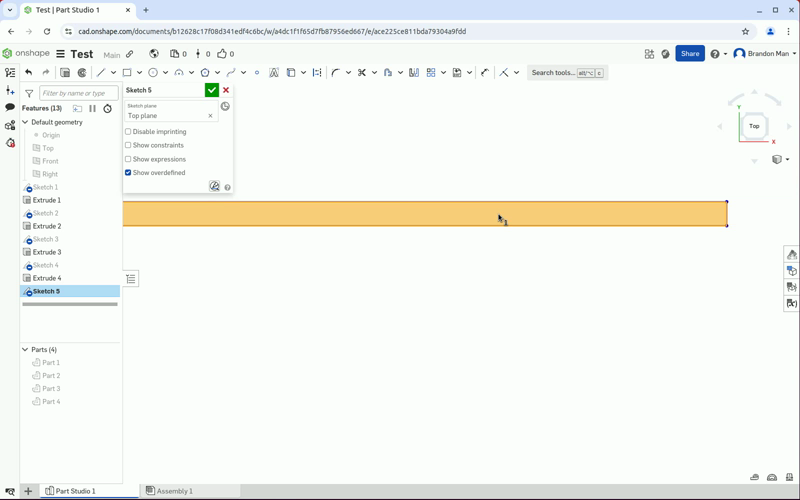
scroll(-6)
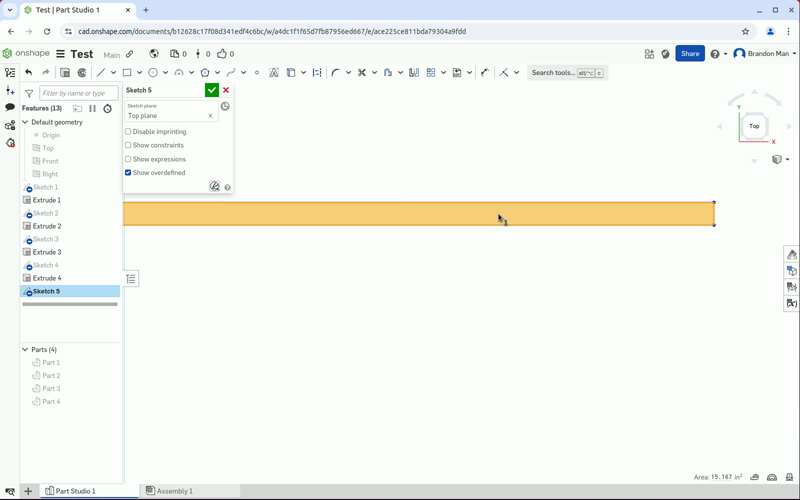
scroll(-6)
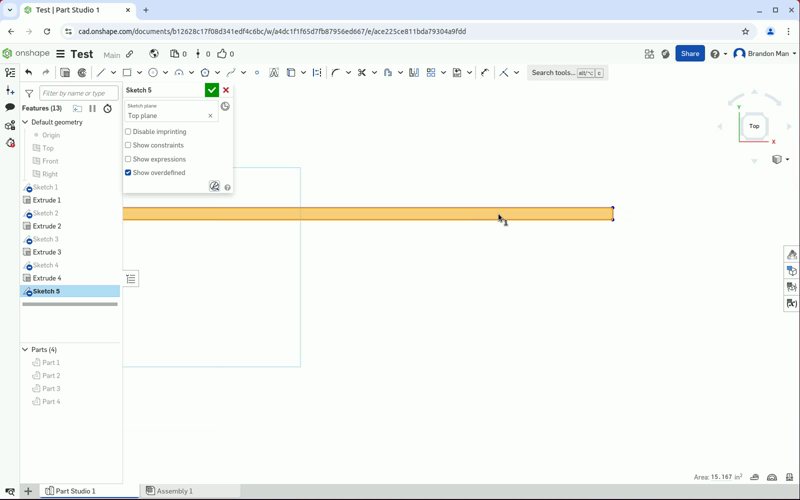
scroll(-6)
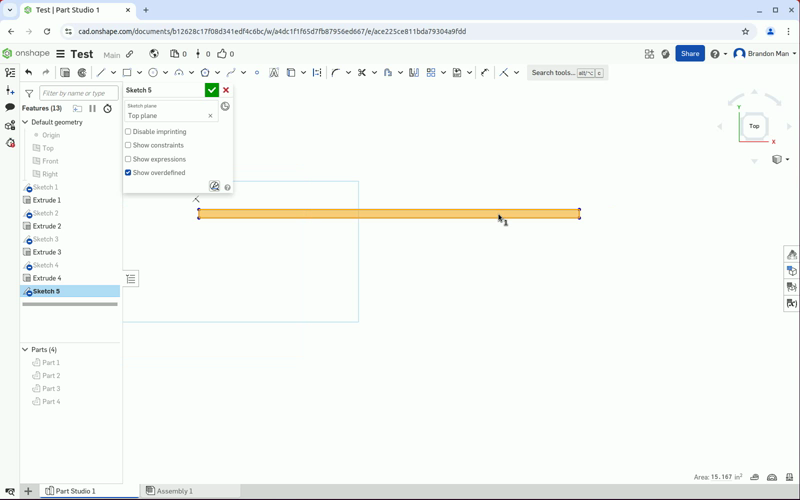
scroll(-6)
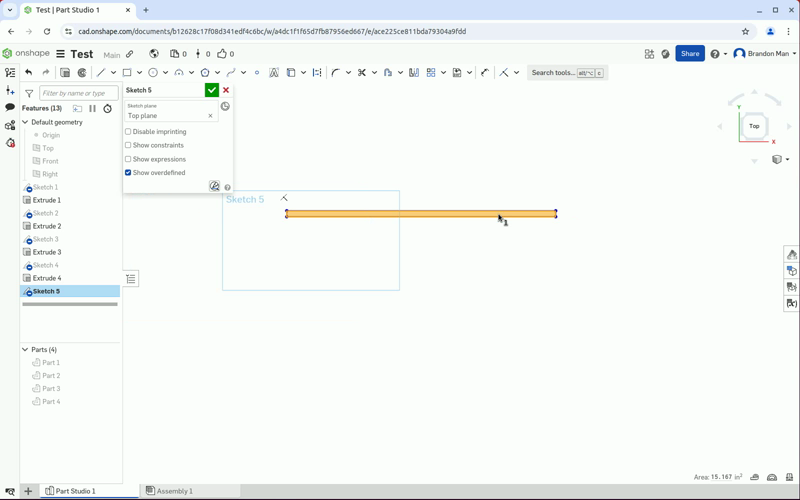
scroll(-6)
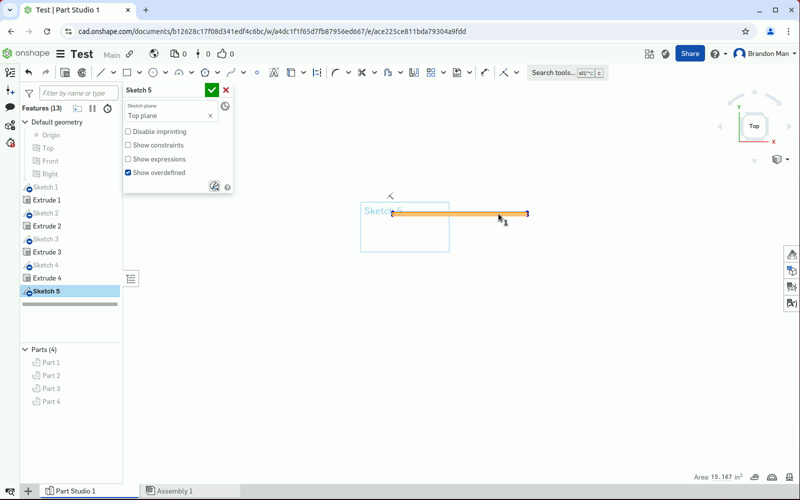
mouse_move(73, 352)
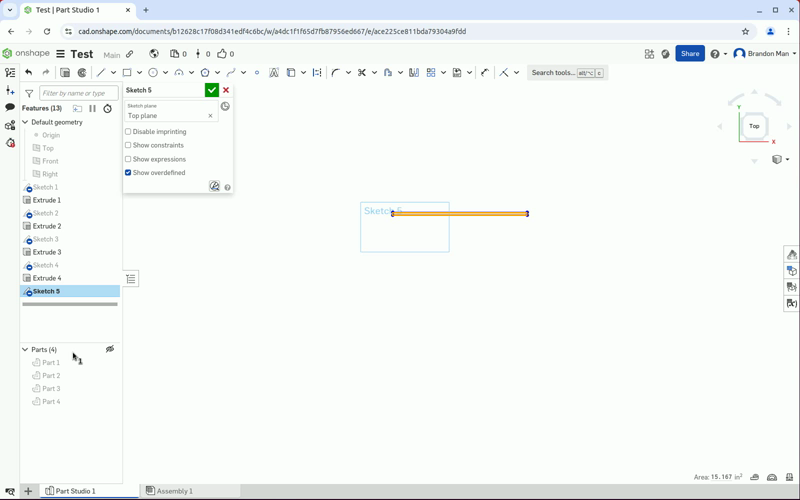
key(shift+y)
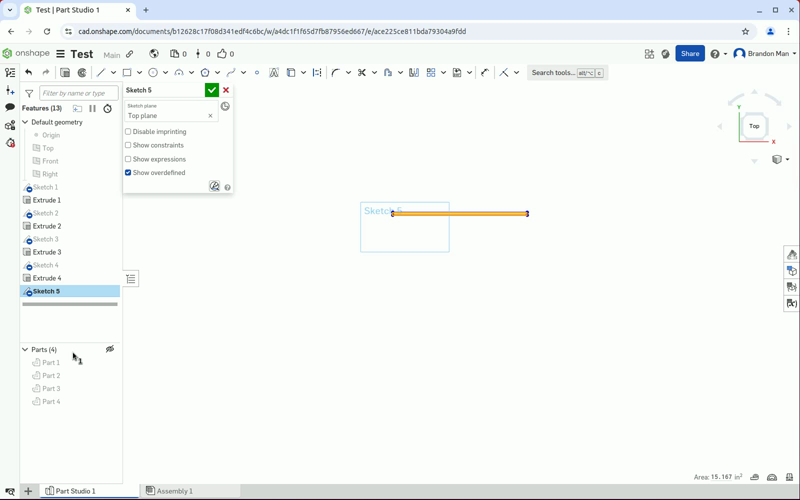
key(shift+e)
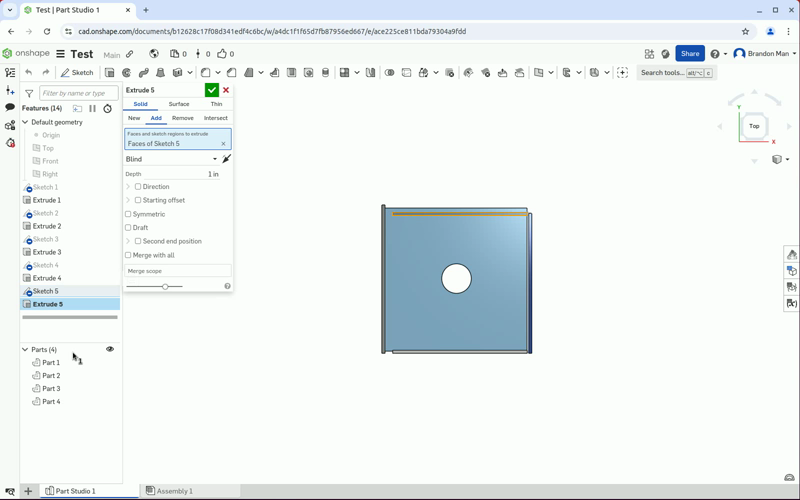
mouse_move(143, 106)
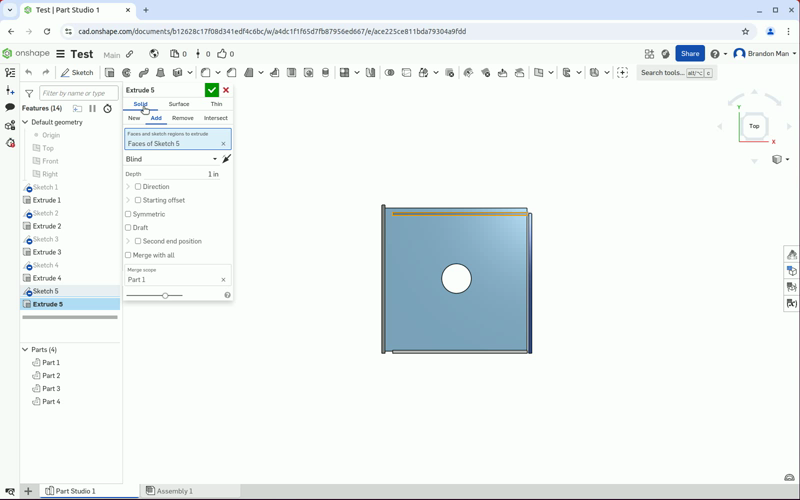
click(143, 106)
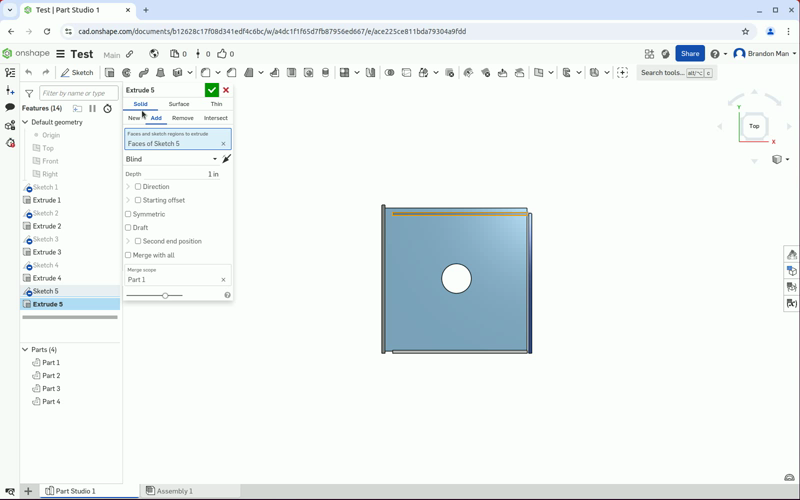
mouse_move(137, 120)
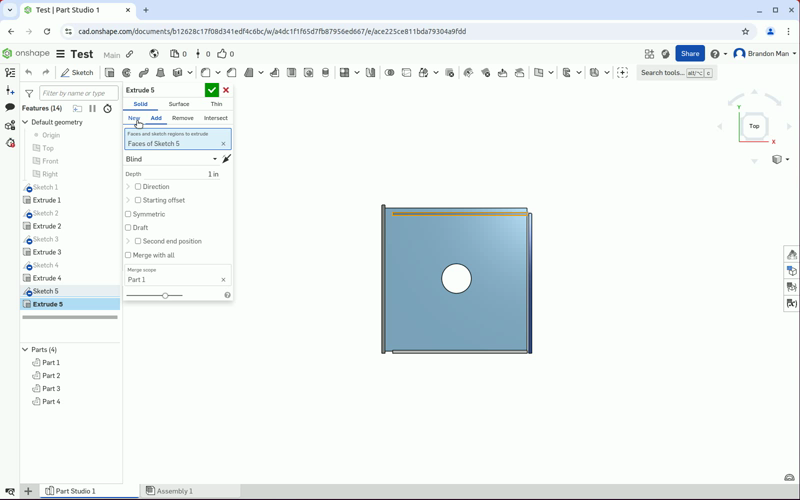
click(137, 120)
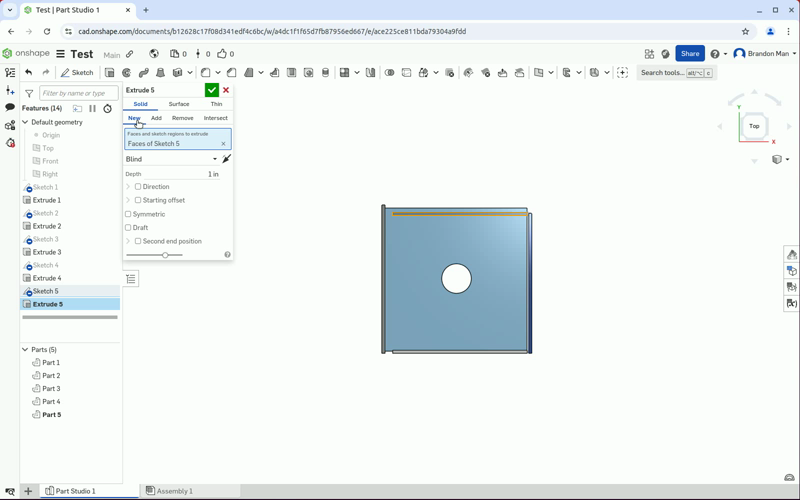
key(tab, 4)
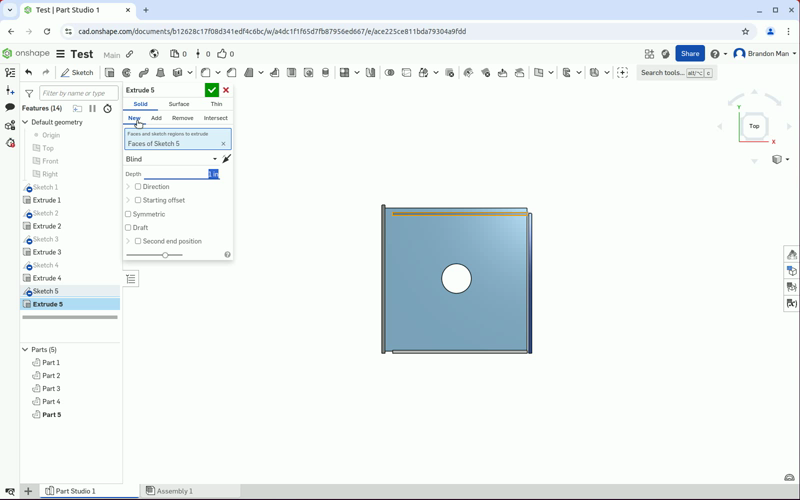
text(21.905)
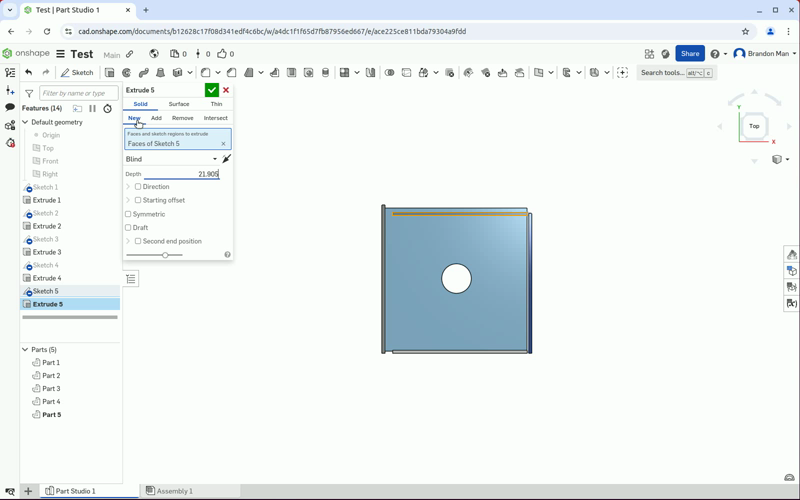
key(enter)
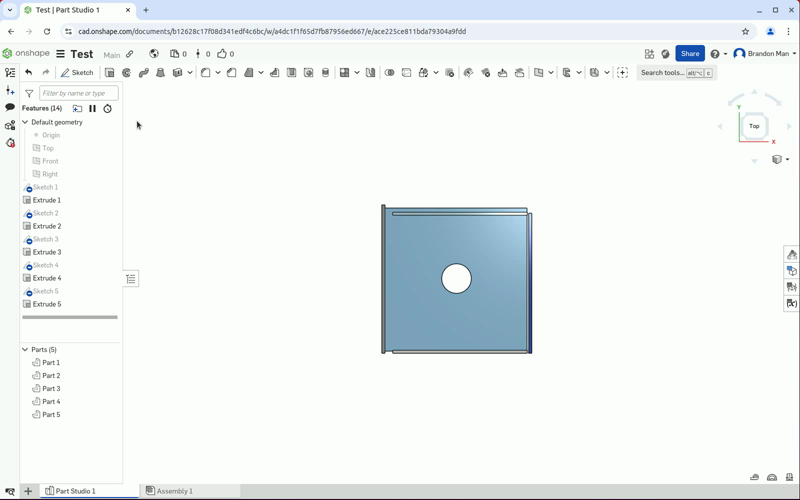
key(shift+h)
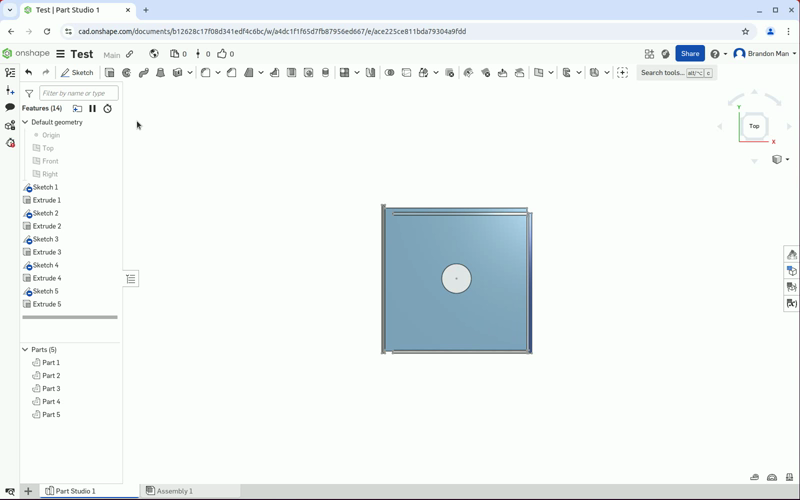
key(shift+h)
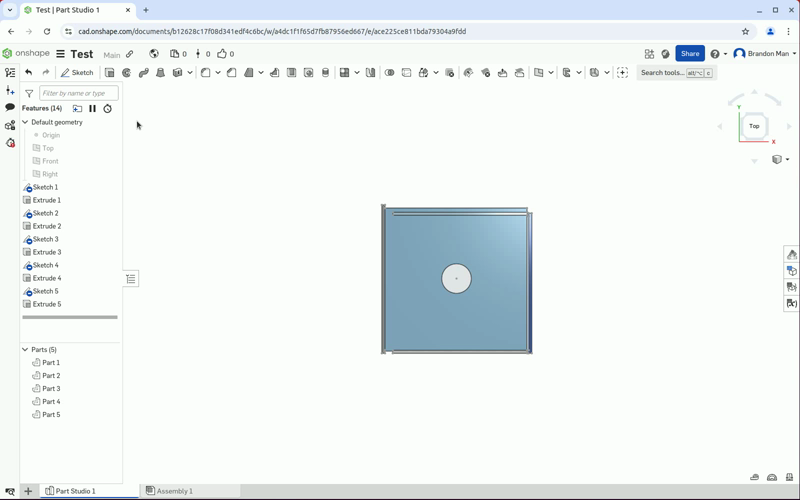
key(shift+7)
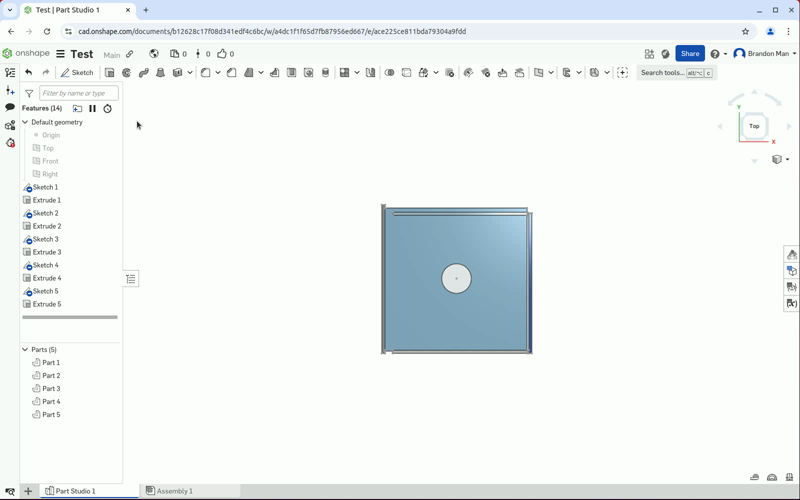
key(up, 3)
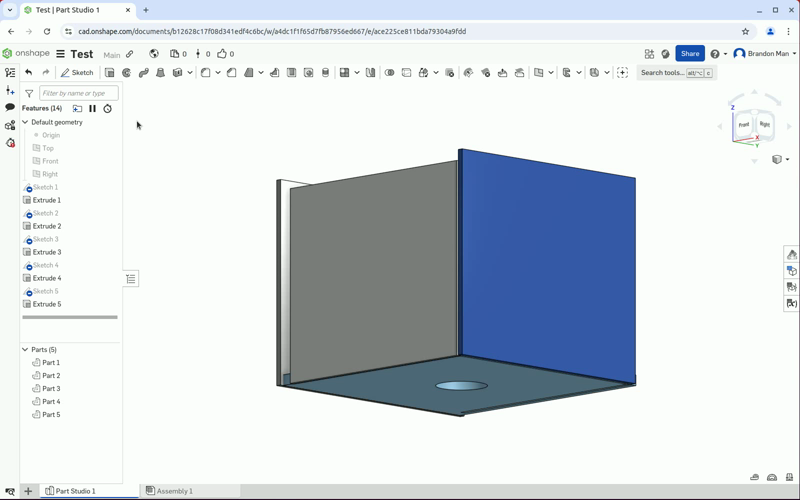
key(left, 3)
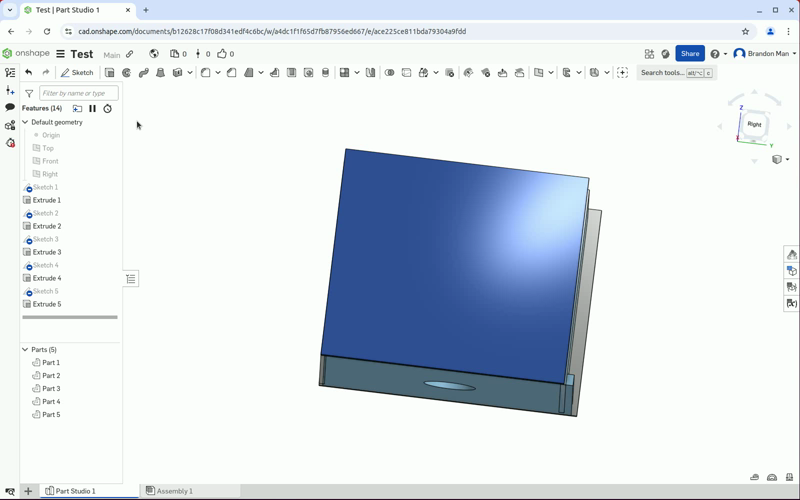
key(right, 3)
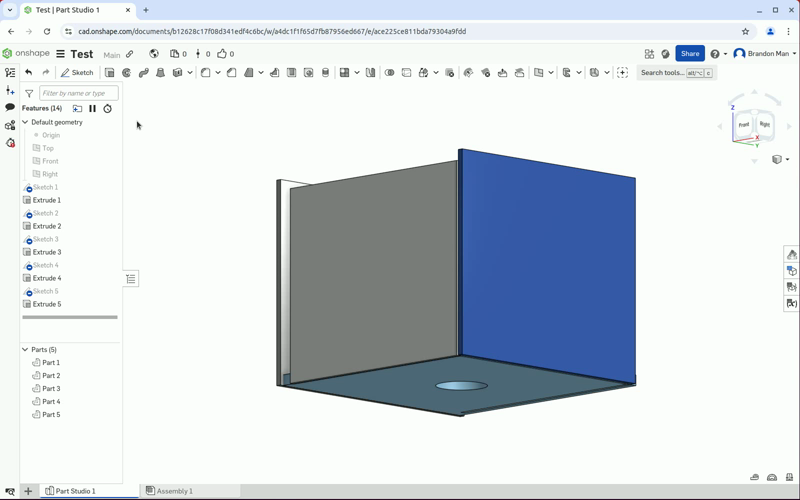
key(down, 3)
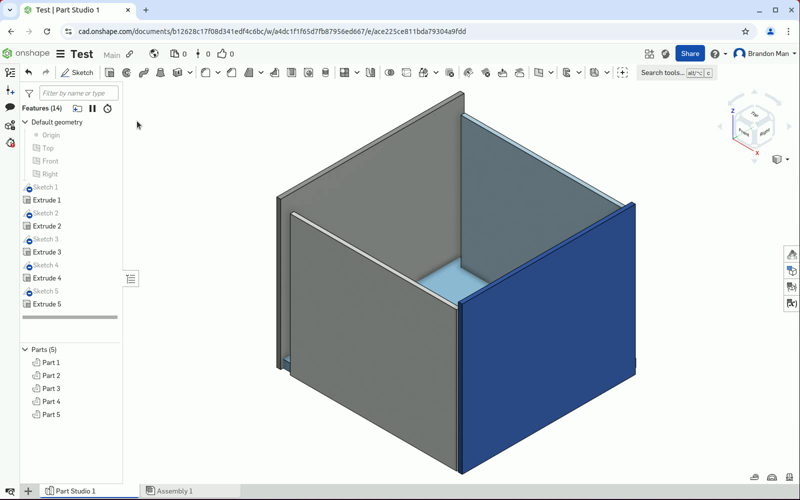
mouse_move(73, 189)
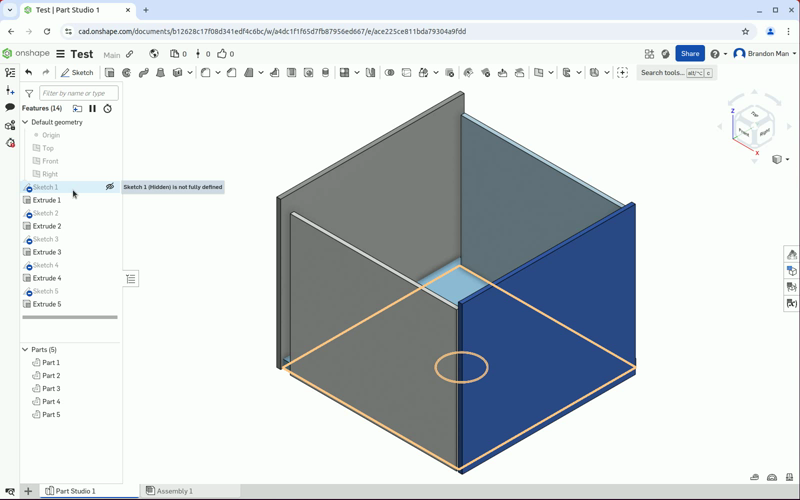
click(73, 189)